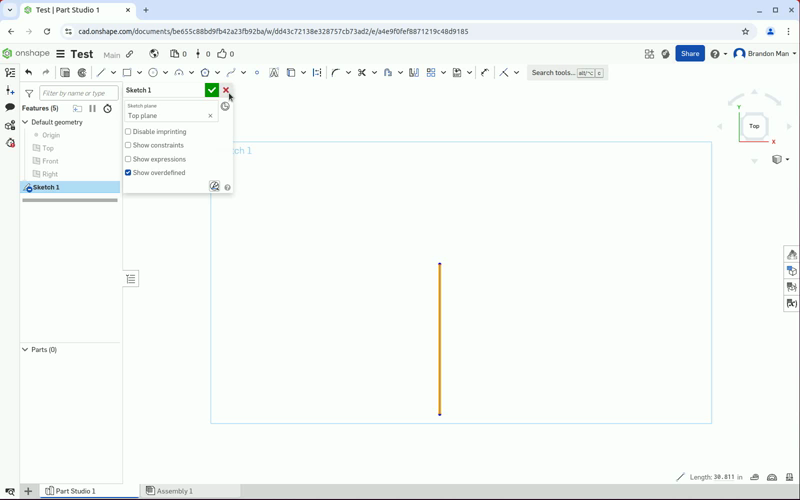
key(shift+h)
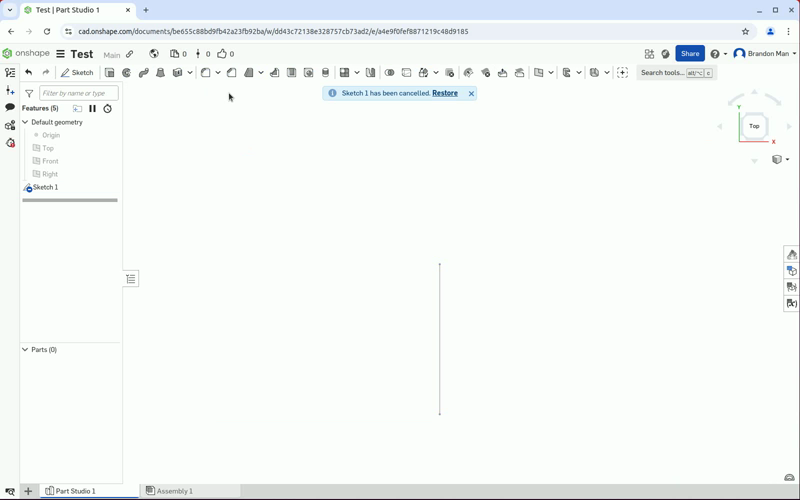
key(shift+s)
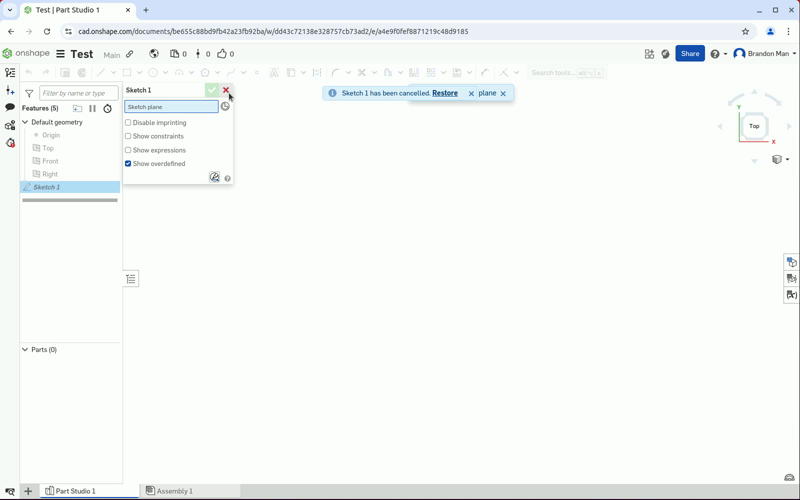
mouse_move(73, 150)
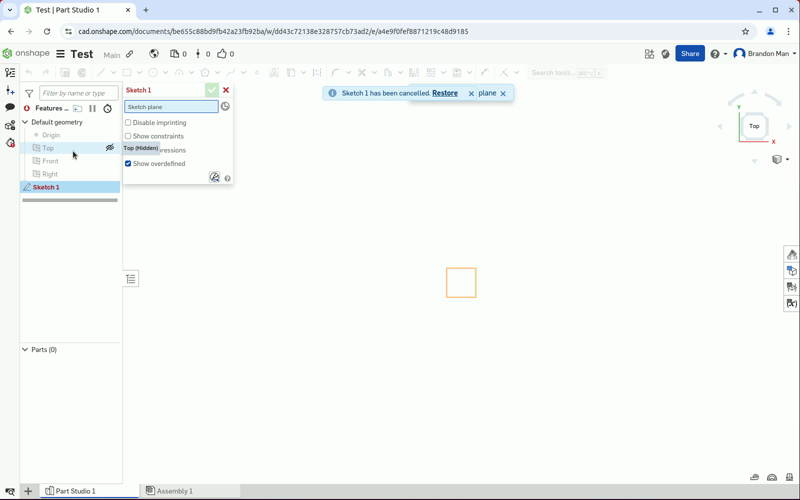
click(73, 150)
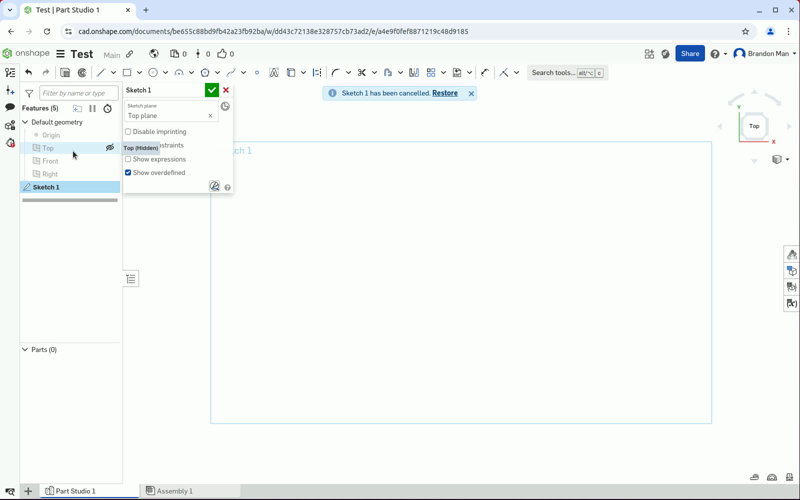
mouse_move(73, 352)
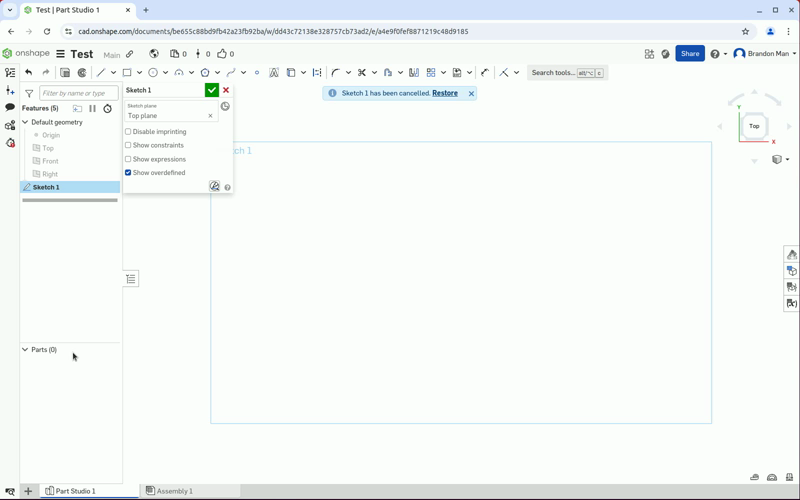
key(y)
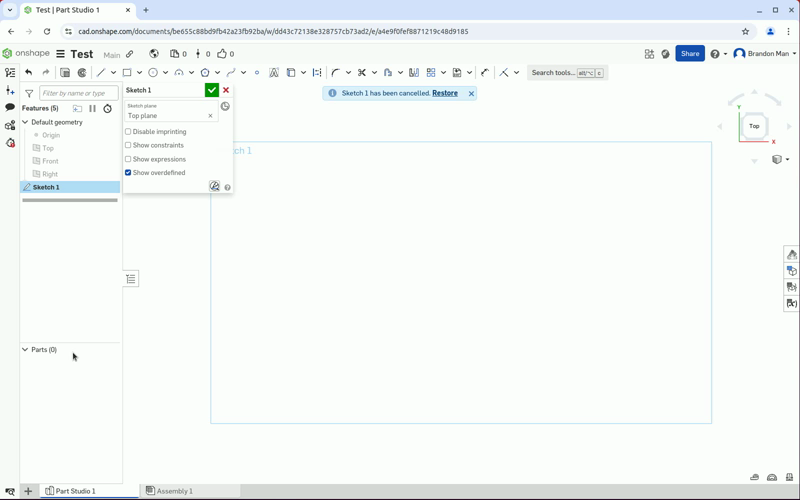
key(l)
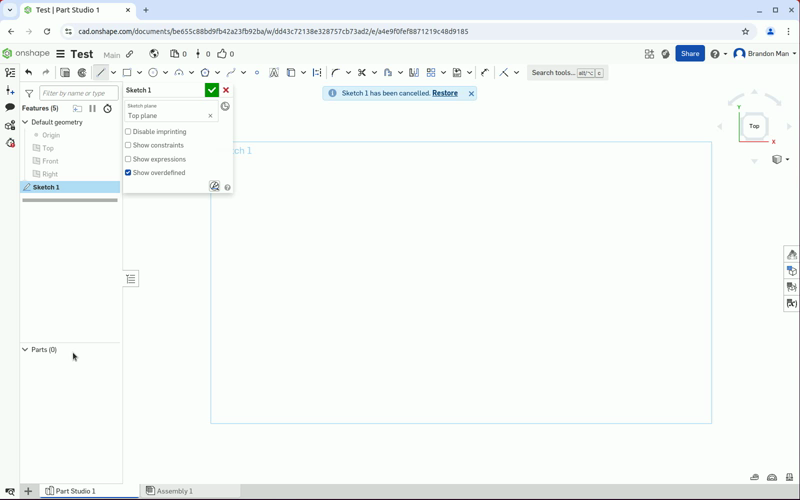
key_down(shift)
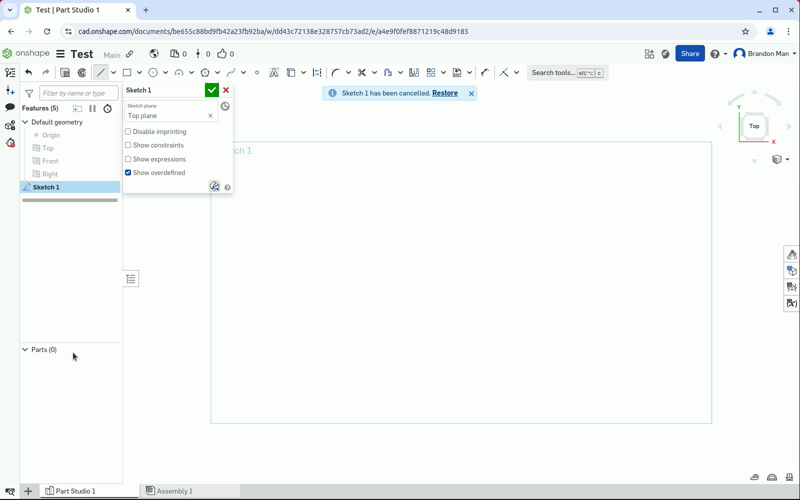
mouse_move(348, 395)
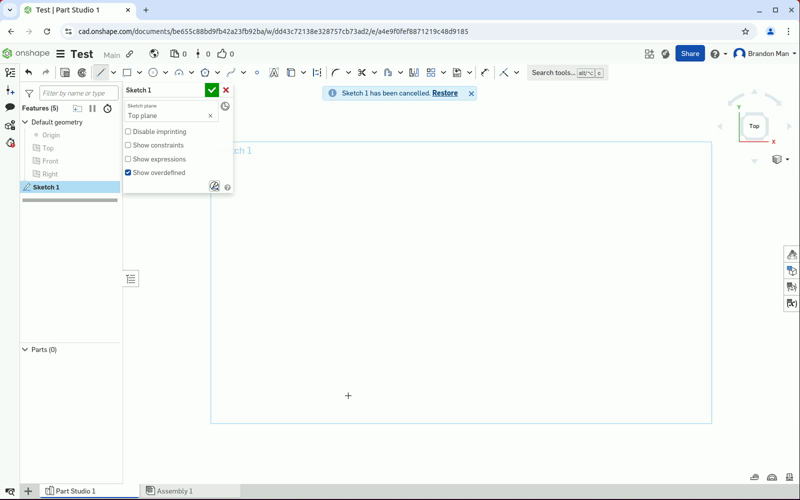
click(348, 395)
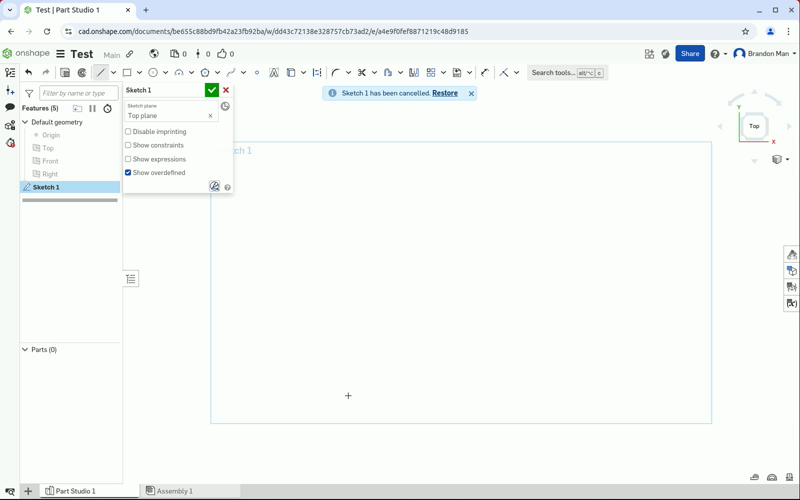
key_up(shift)
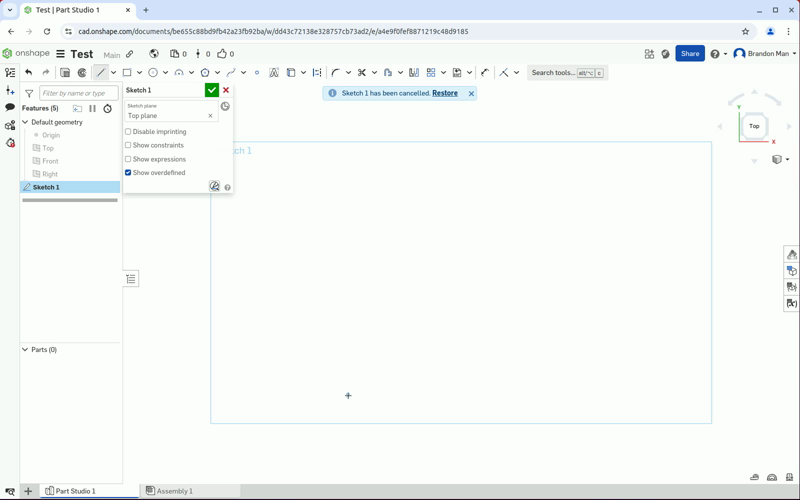
key_down(shift)
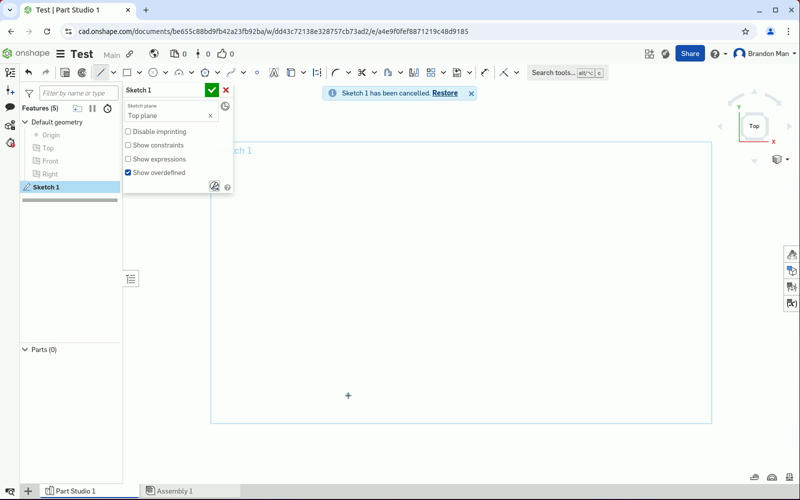
mouse_move(572, 395)
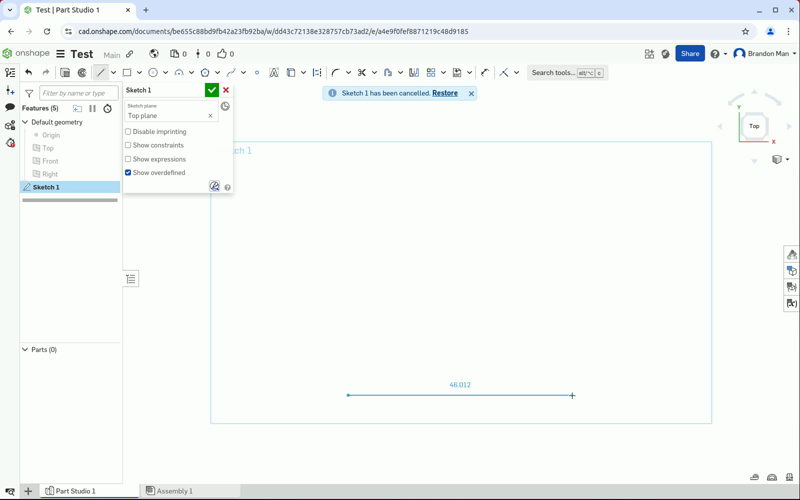
click(572, 395)
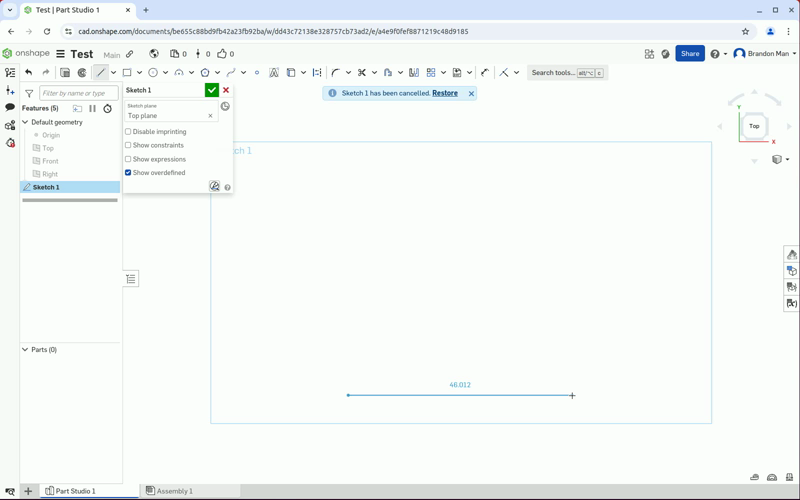
key_up(shift)
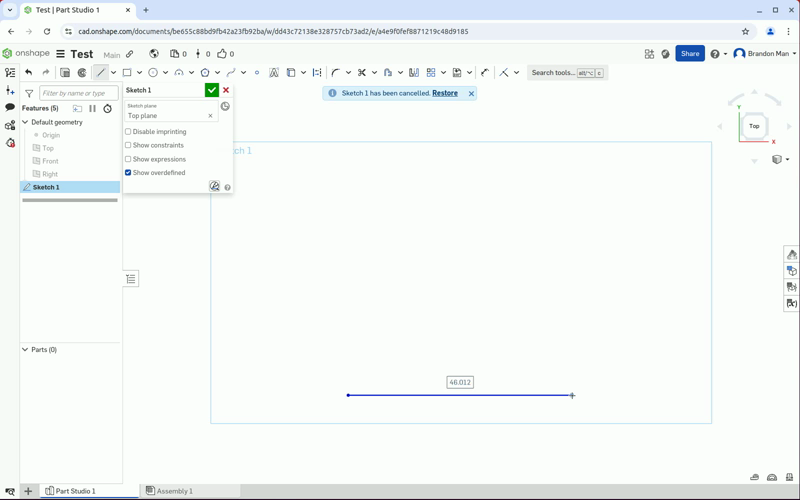
key_down(shift)
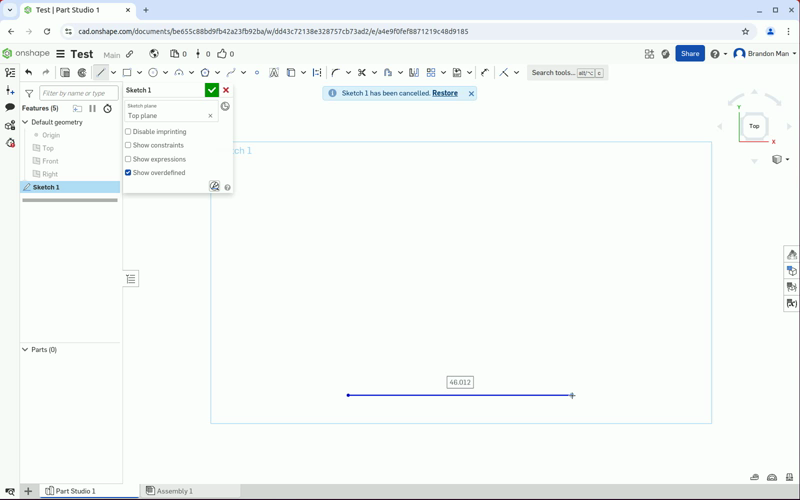
mouse_move(572, 171)
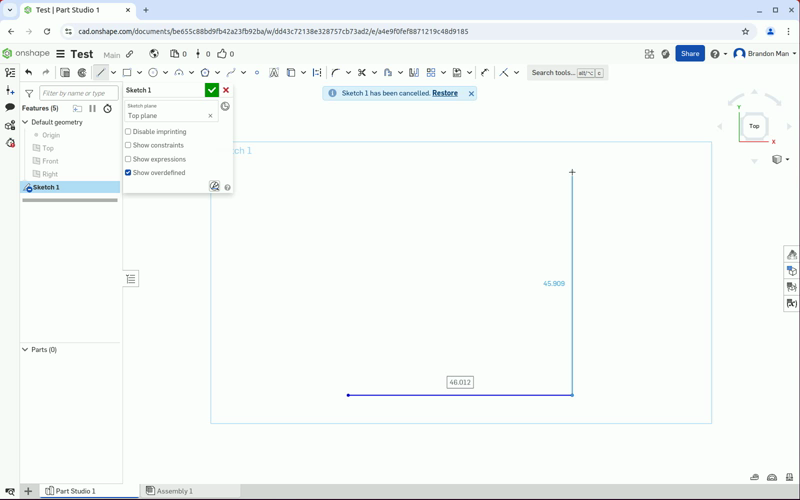
click(572, 171)
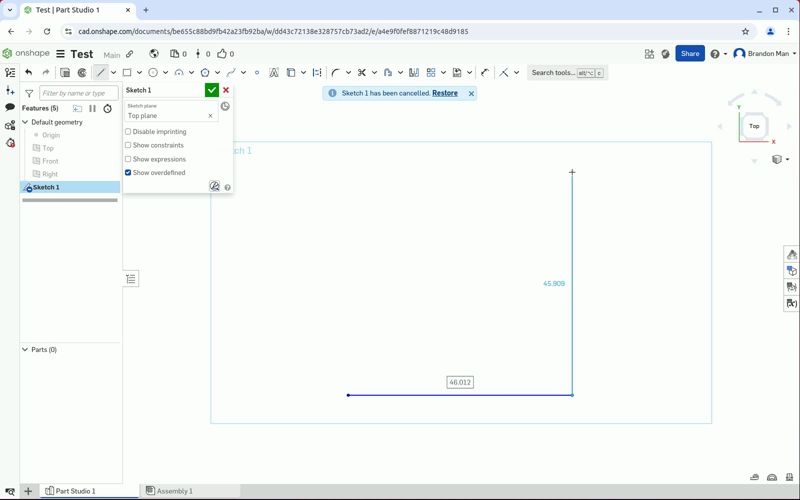
key_up(shift)
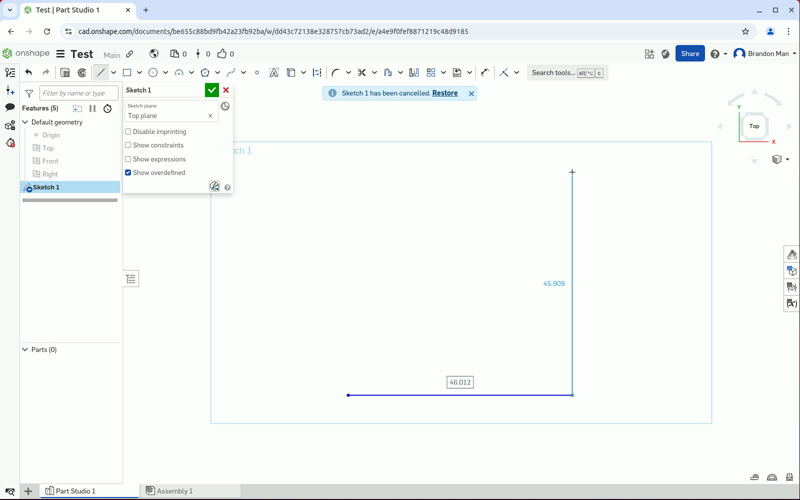
key_down(shift)
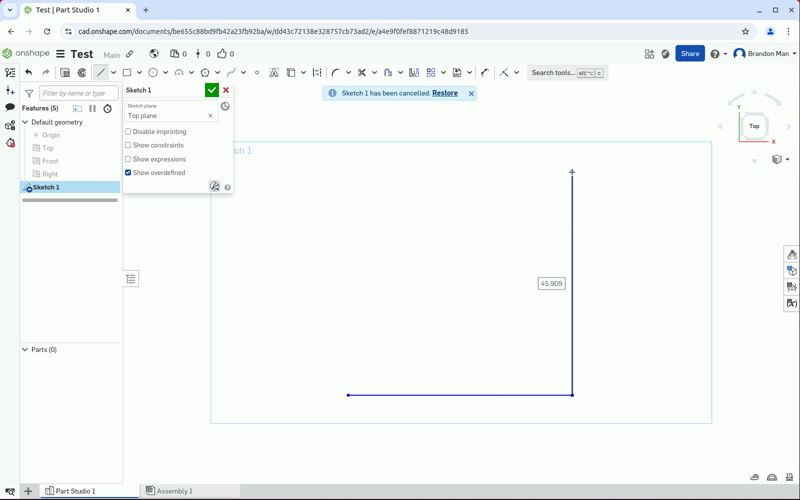
mouse_move(348, 171)
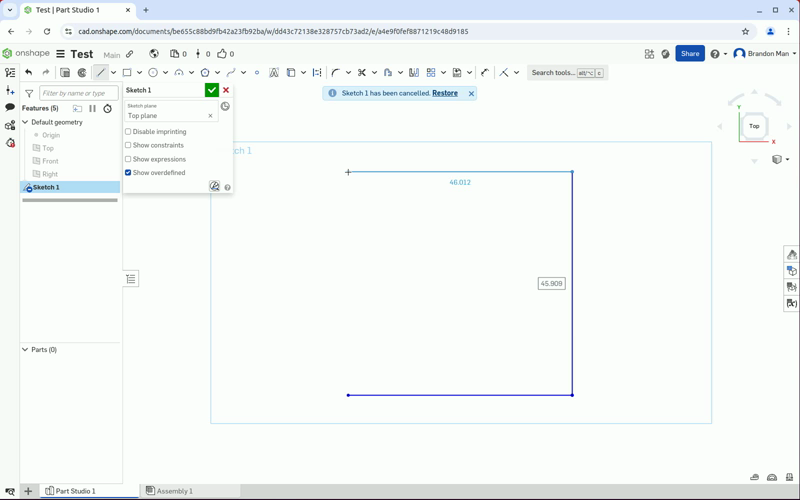
click(348, 171)
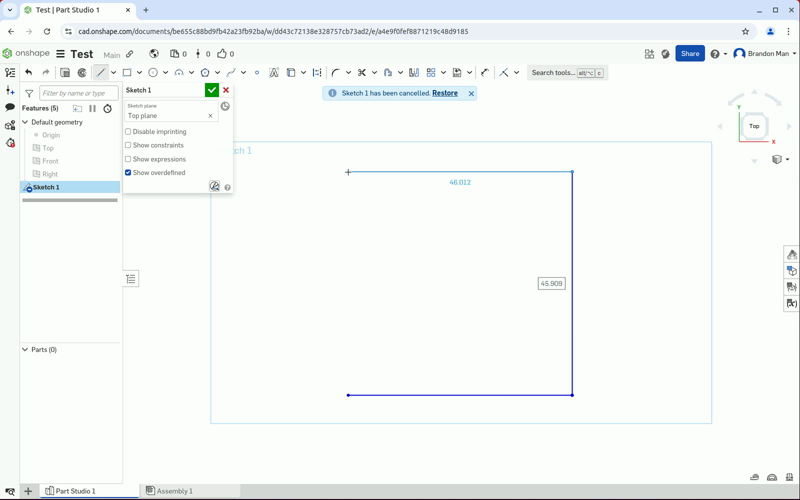
key_up(shift)
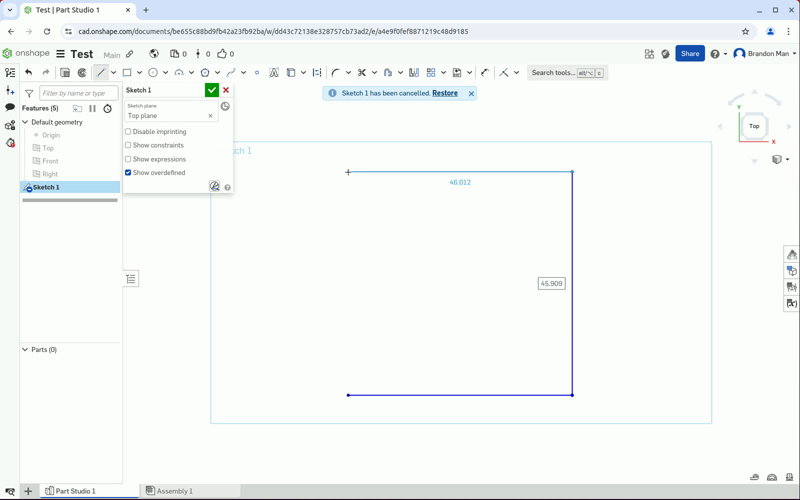
key_down(shift)
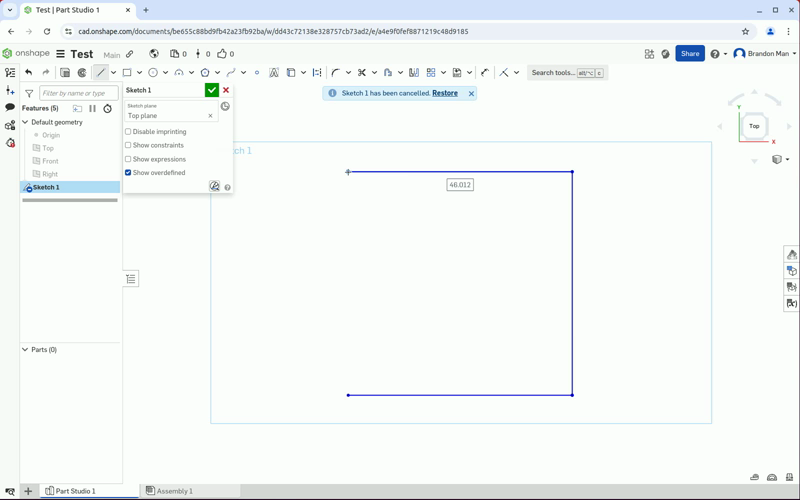
mouse_move(348, 395)
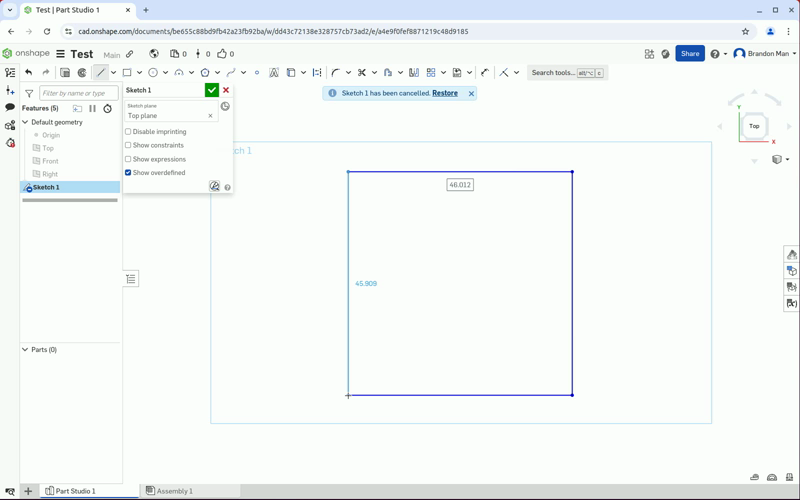
key_up(shift)
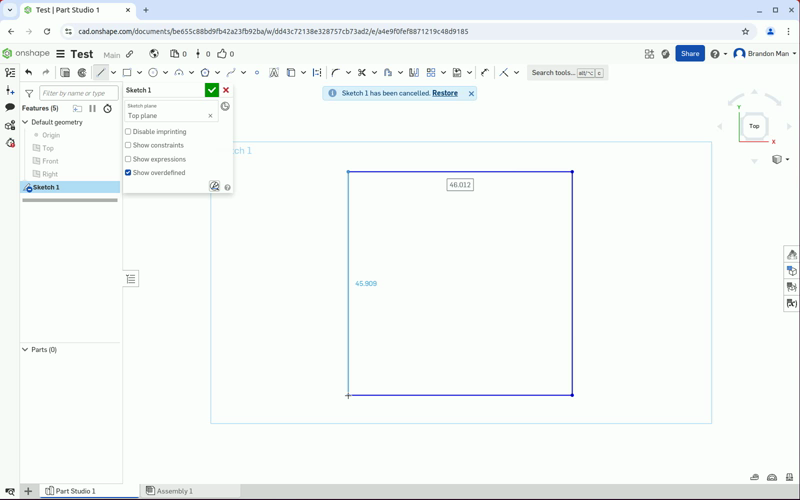
click(348, 395)
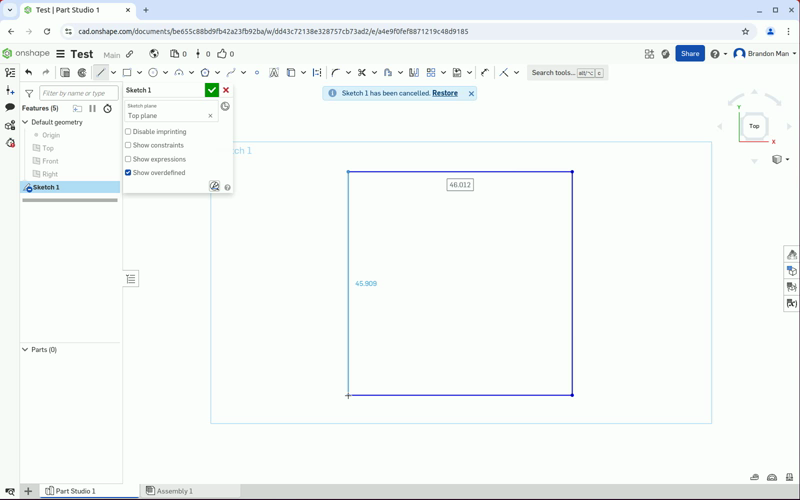
key(esc)
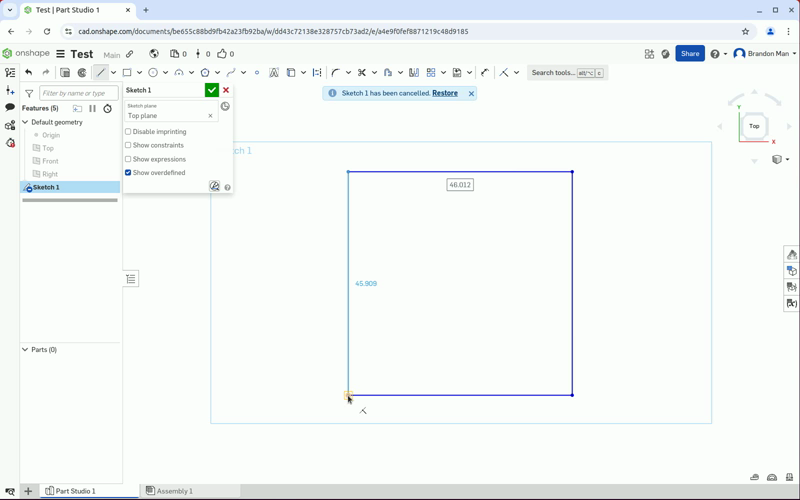
mouse_move(394, 292)
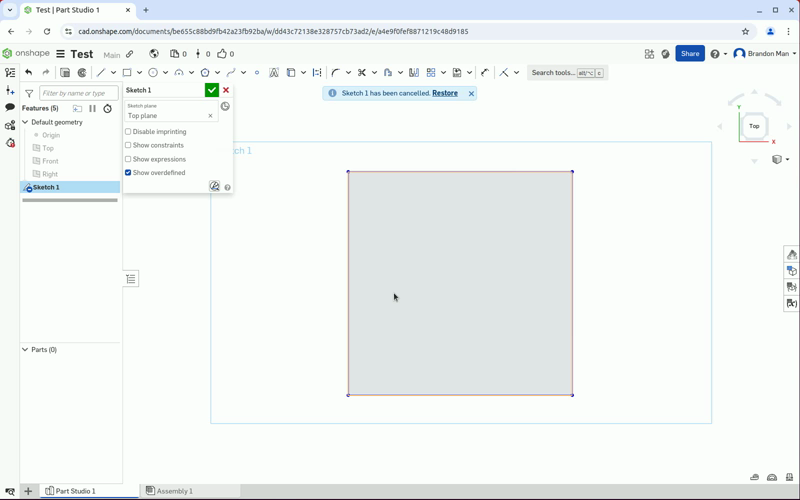
click(394, 292)
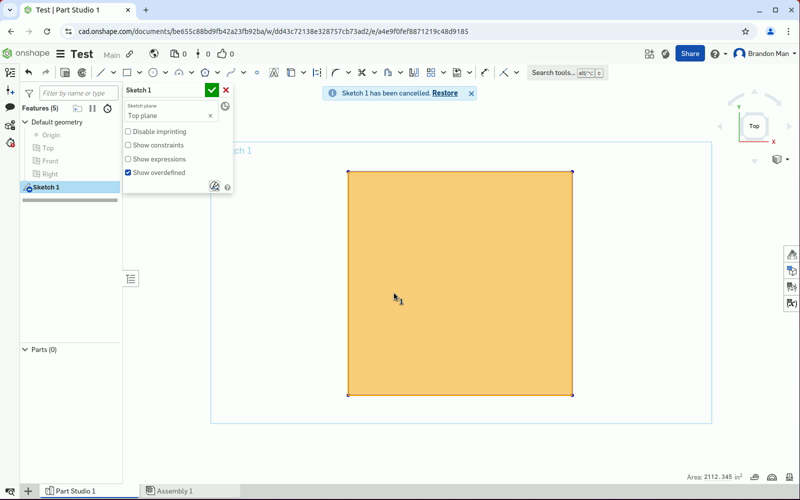
mouse_move(73, 352)
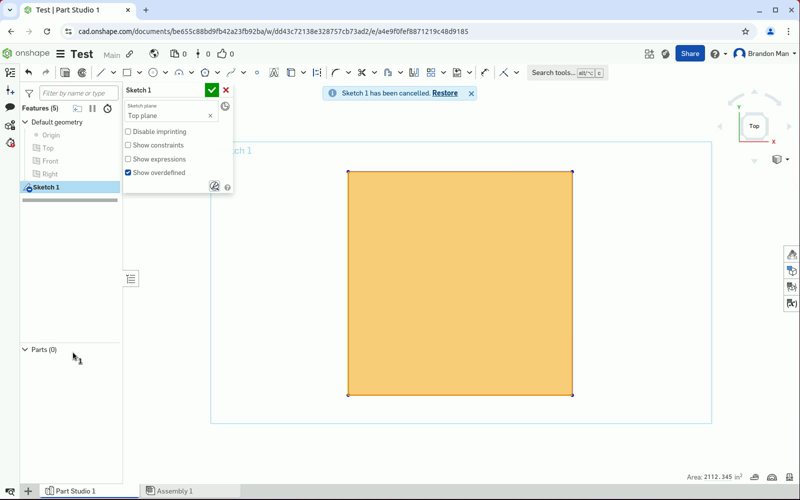
key(shift+y)
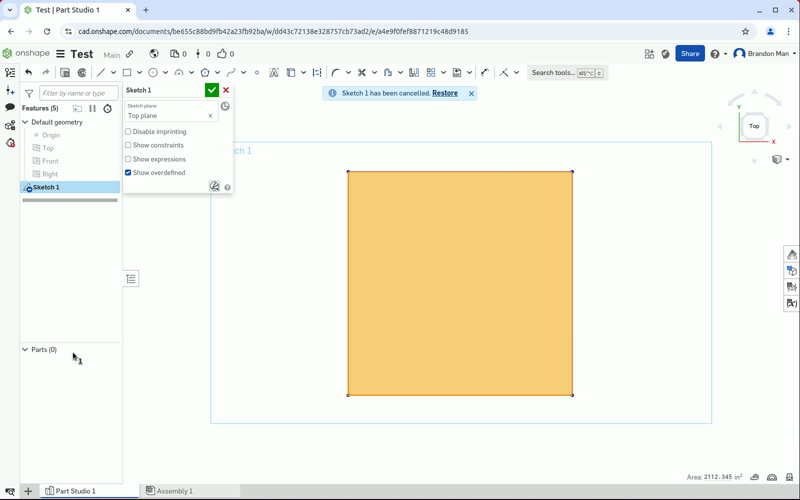
key(shift+e)
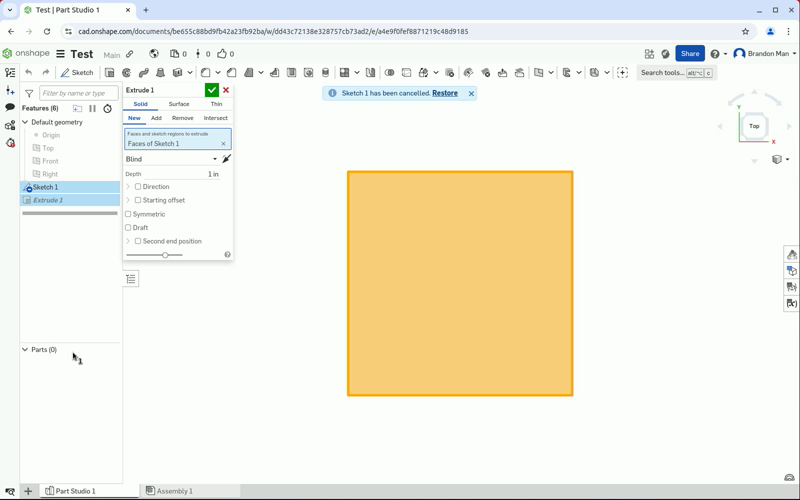
mouse_move(143, 106)
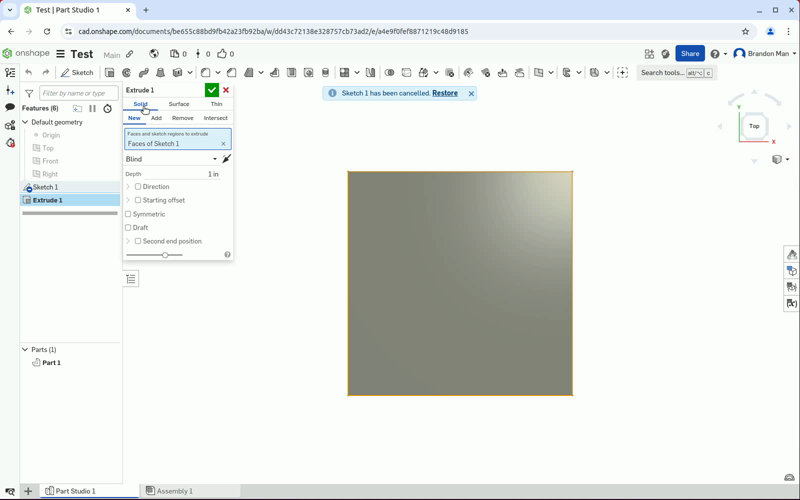
click(143, 106)
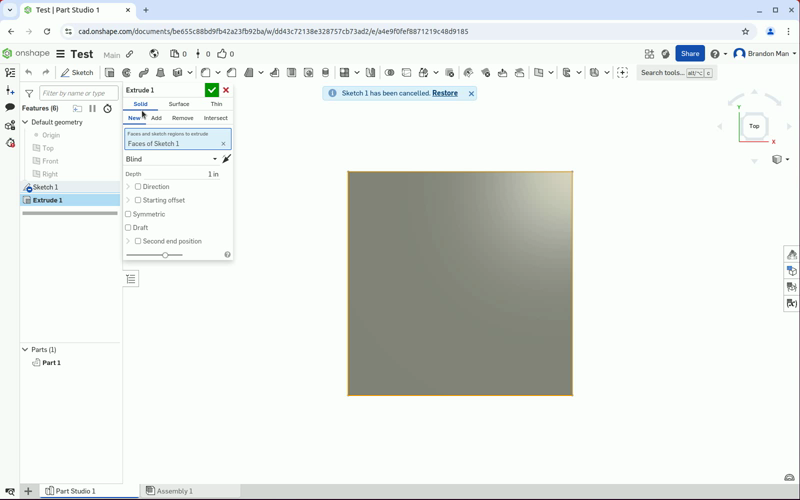
mouse_move(137, 120)
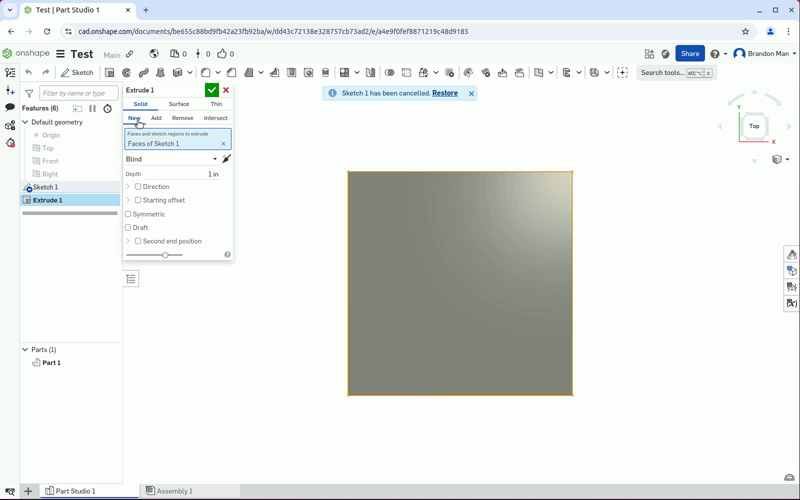
click(137, 120)
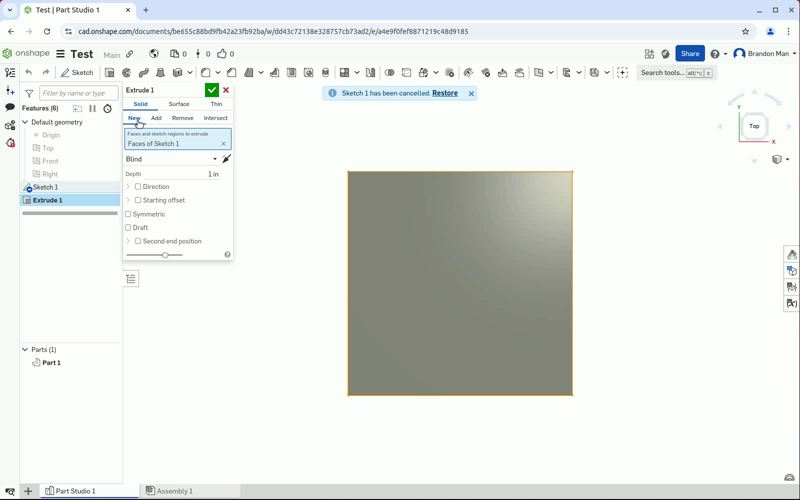
key(tab, 4)
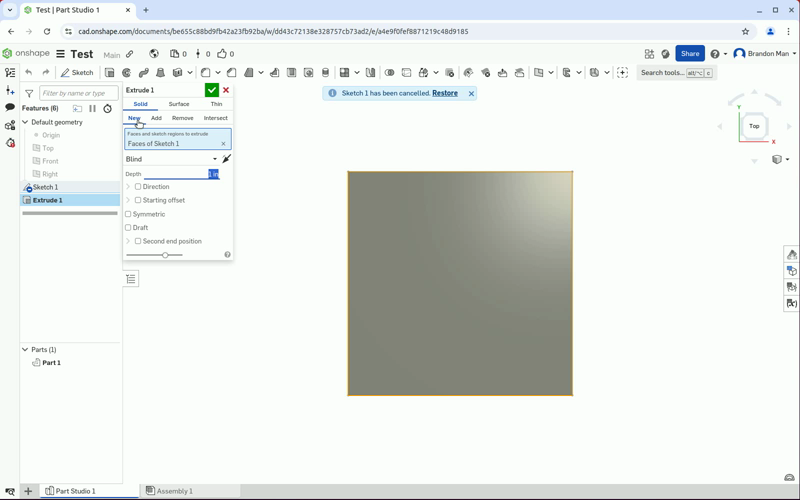
text(1.926)
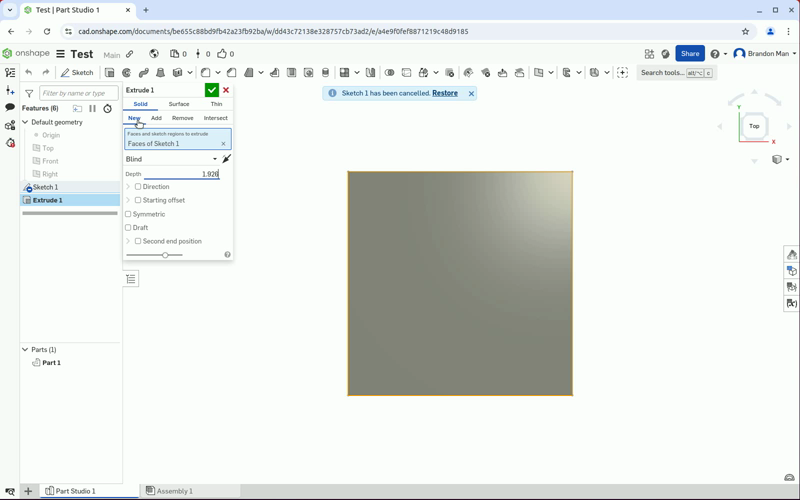
key(enter)
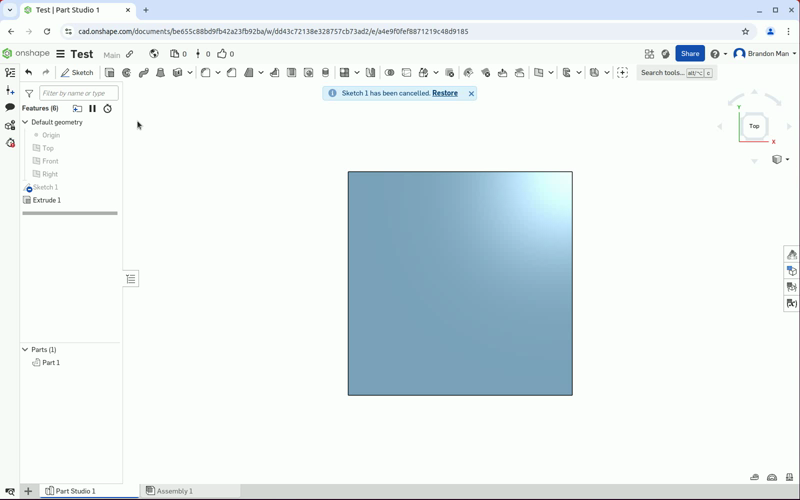
key(shift+h)
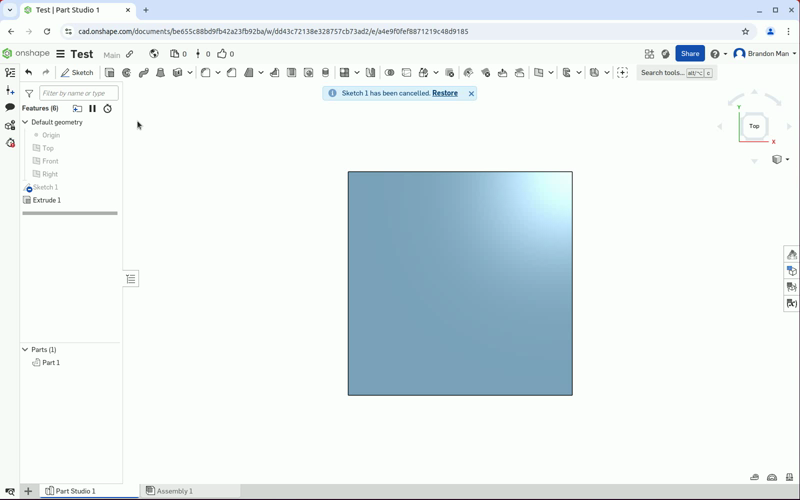
key(shift+h)
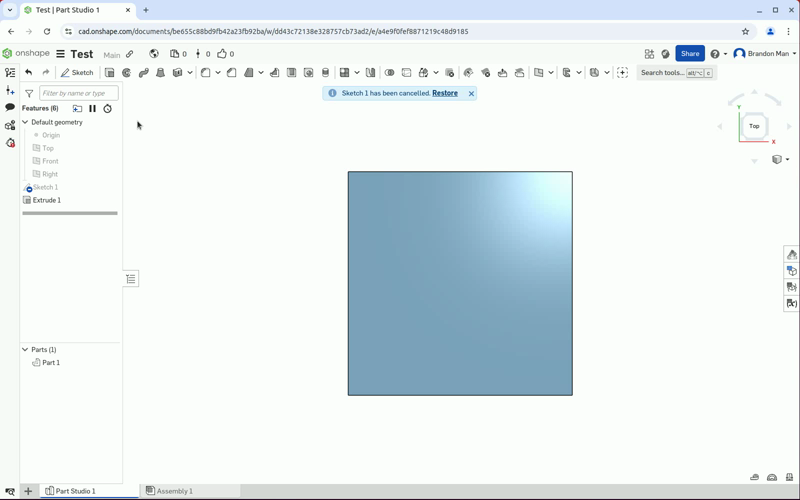
mouse_move(73, 189)
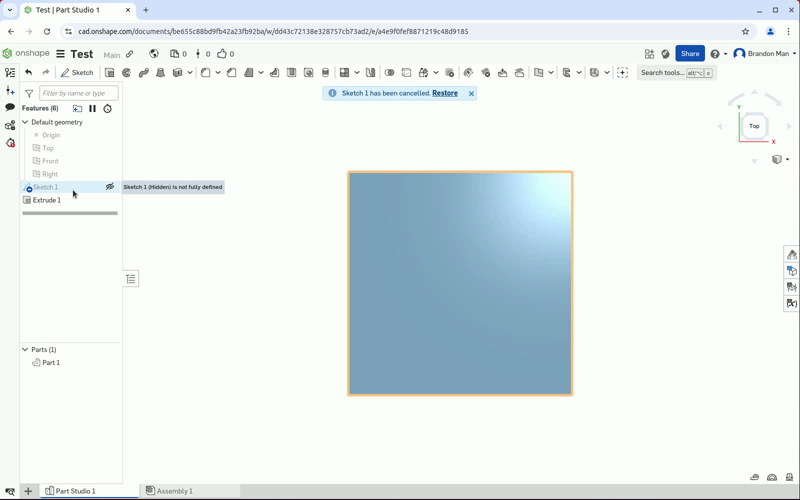
click(73, 189)
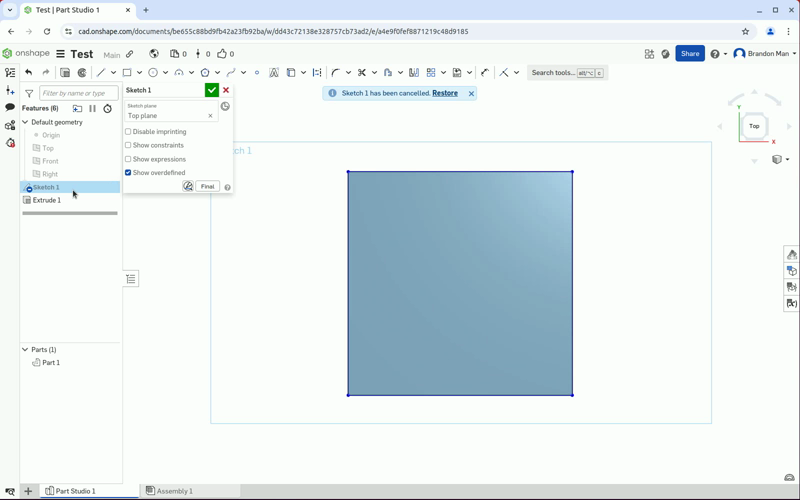
mouse_move(229, 92)
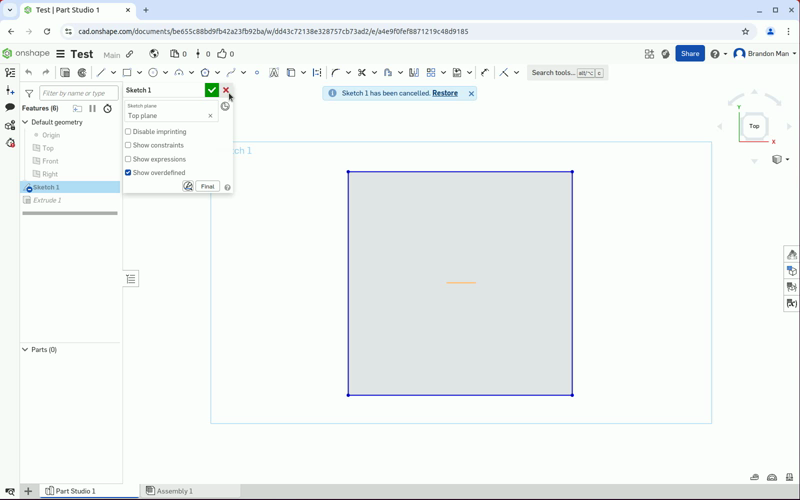
click(229, 92)
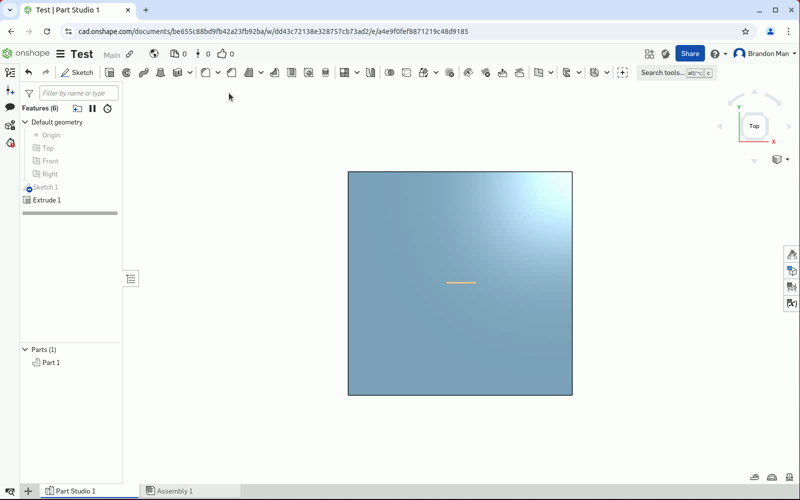
mouse_move(541, 75)
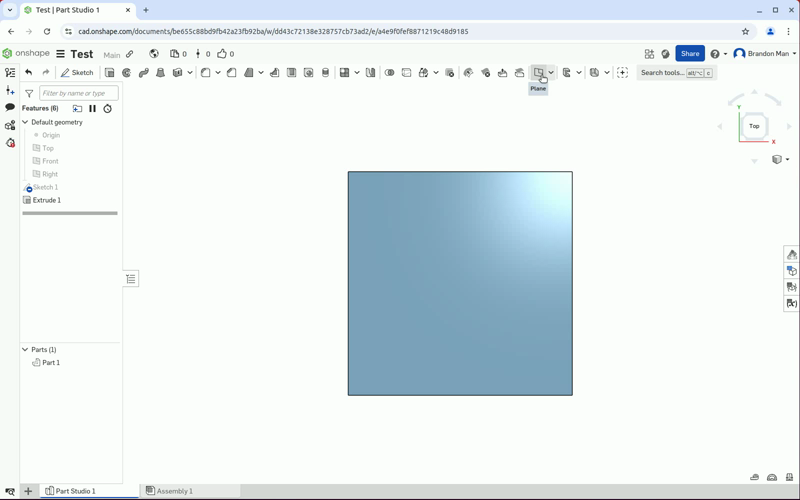
click(541, 75)
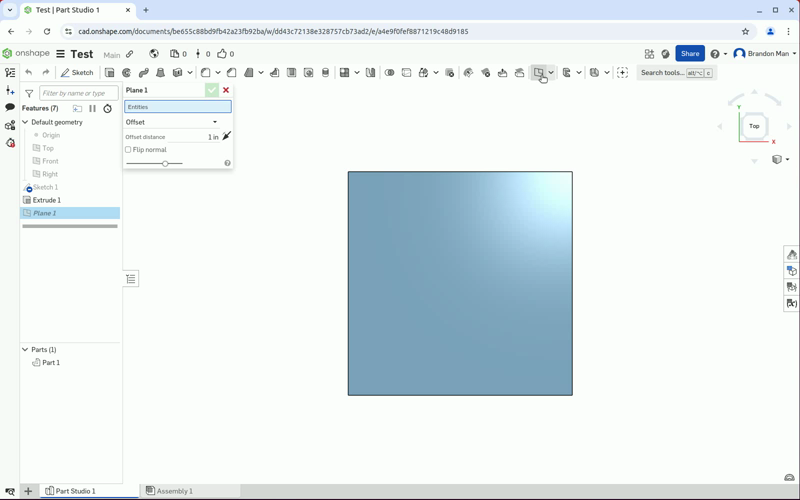
mouse_move(73, 150)
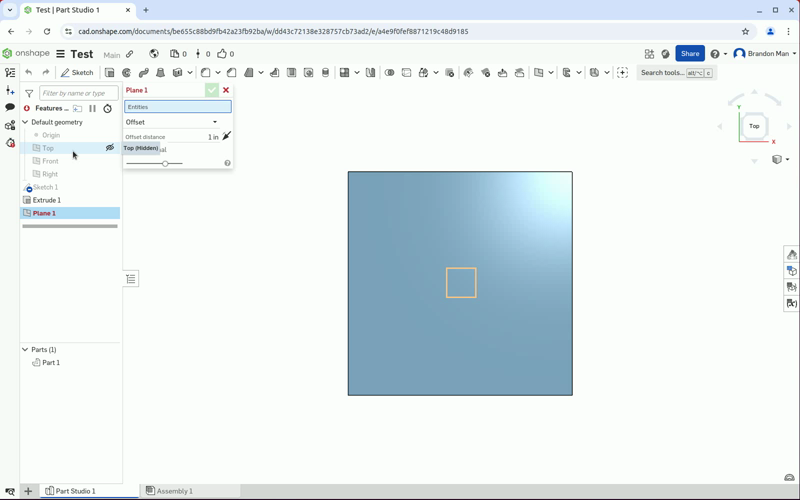
click(73, 150)
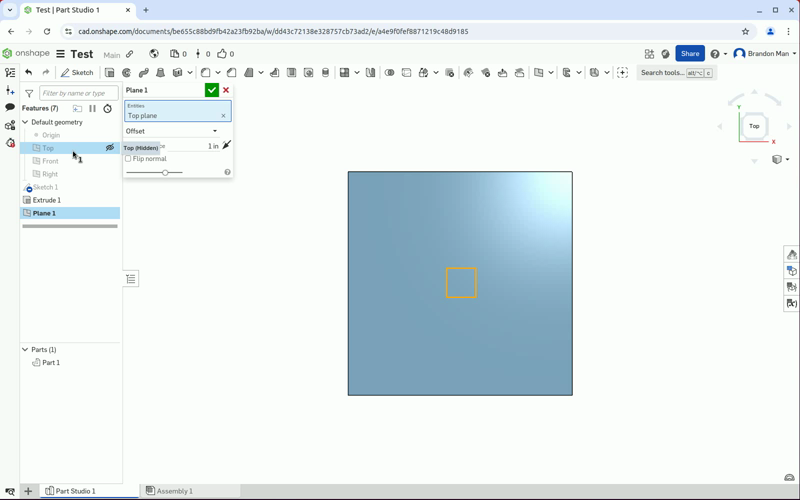
key(tab, 2)
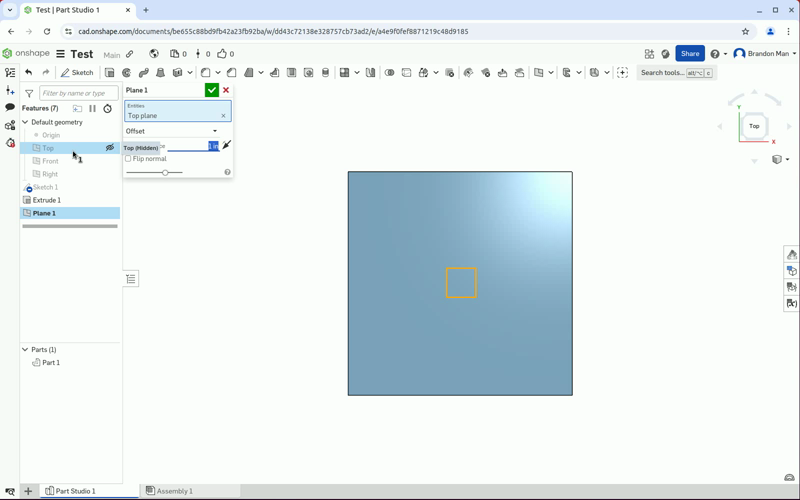
text(1.91)
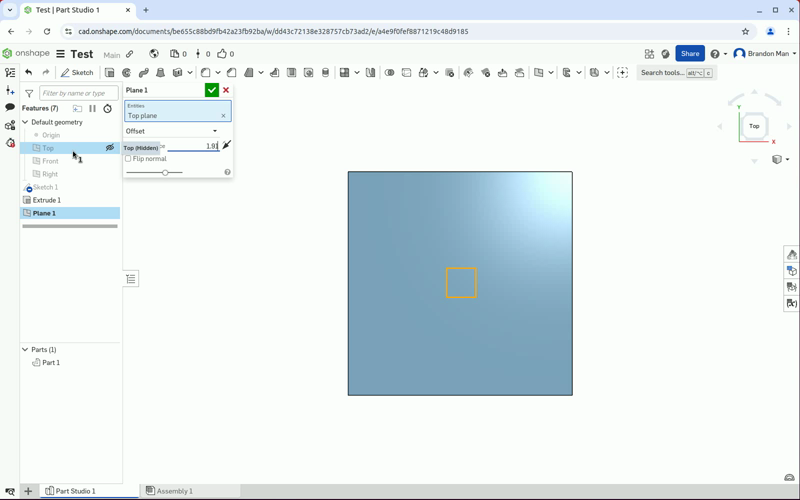
key(enter, 2)
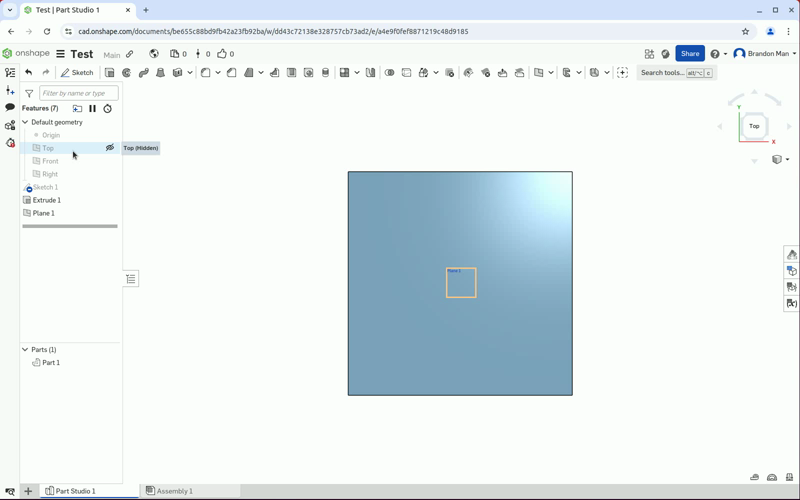
key(shift+s)
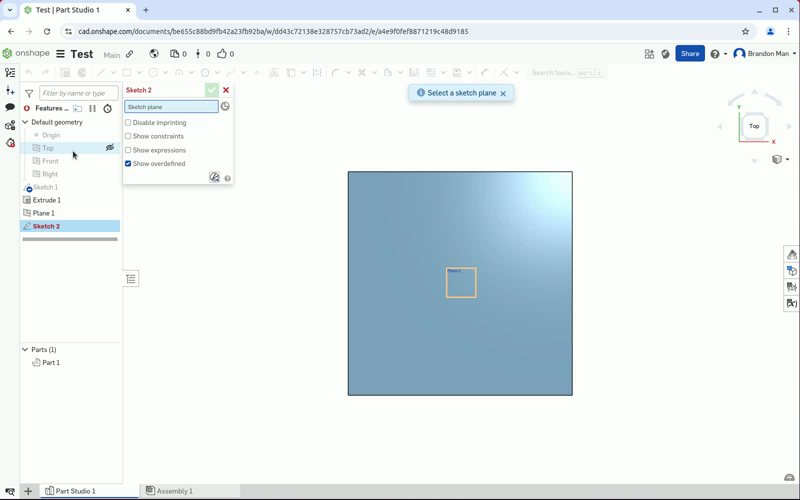
mouse_move(73, 215)
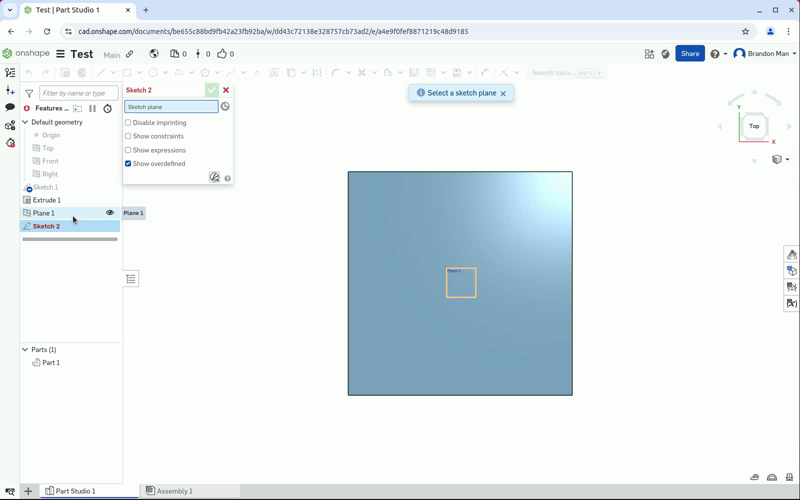
click(73, 215)
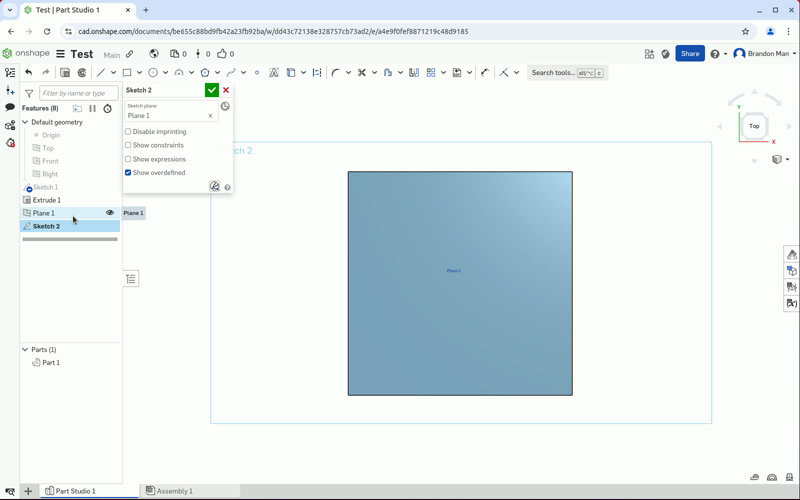
mouse_move(73, 352)
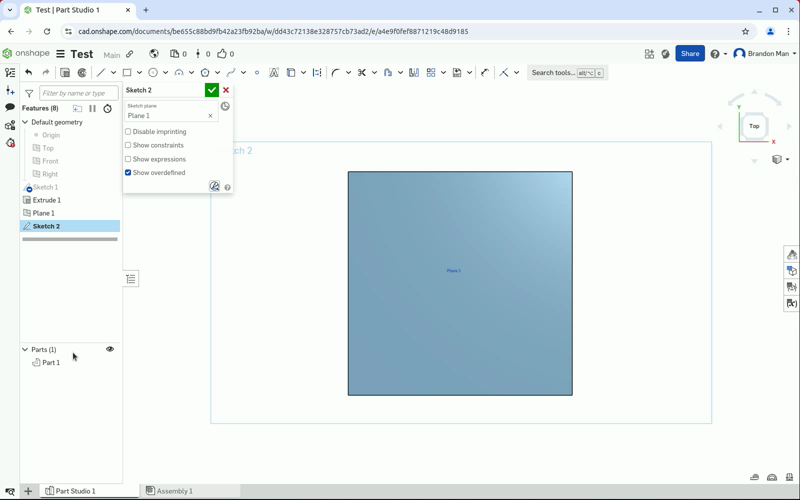
key(y)
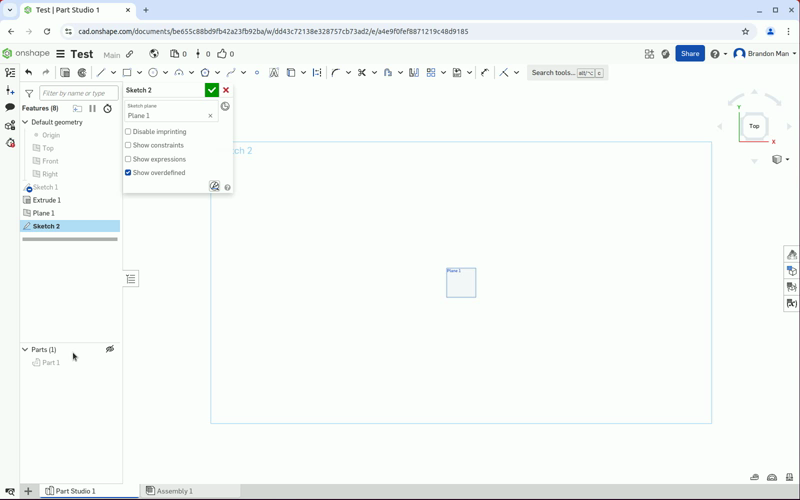
key(l)
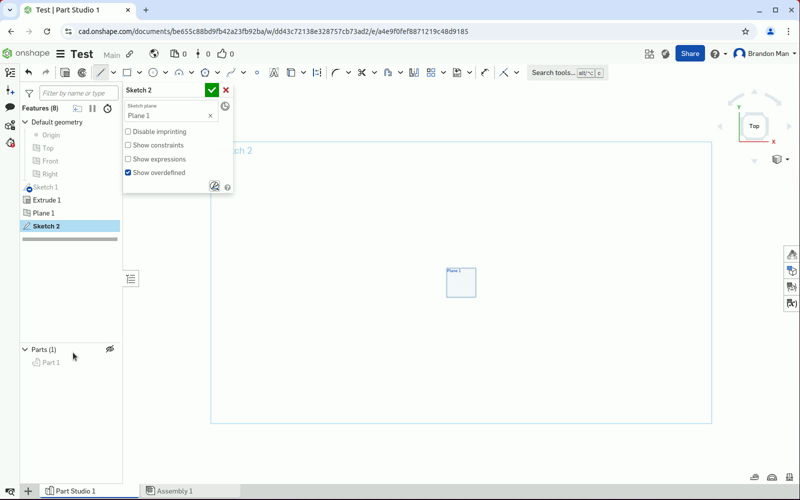
key_down(shift)
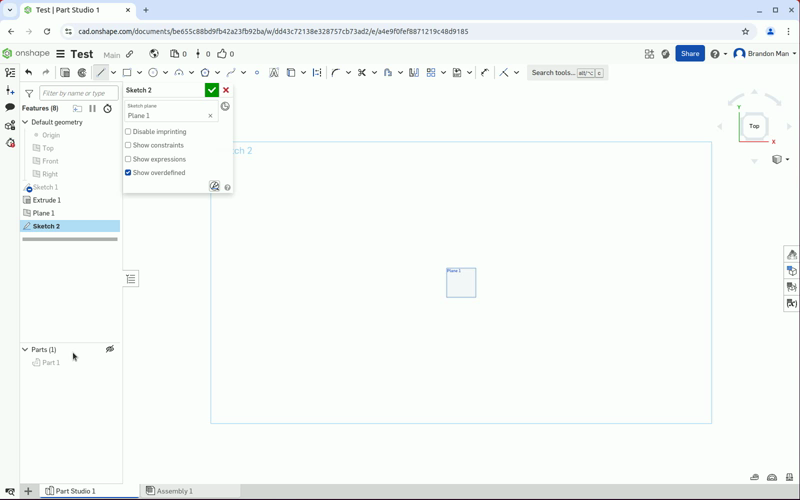
mouse_move(507, 287)
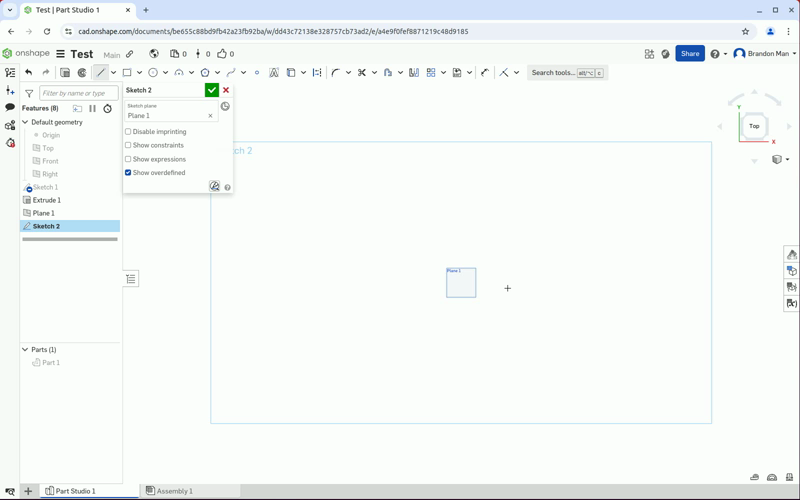
click(507, 287)
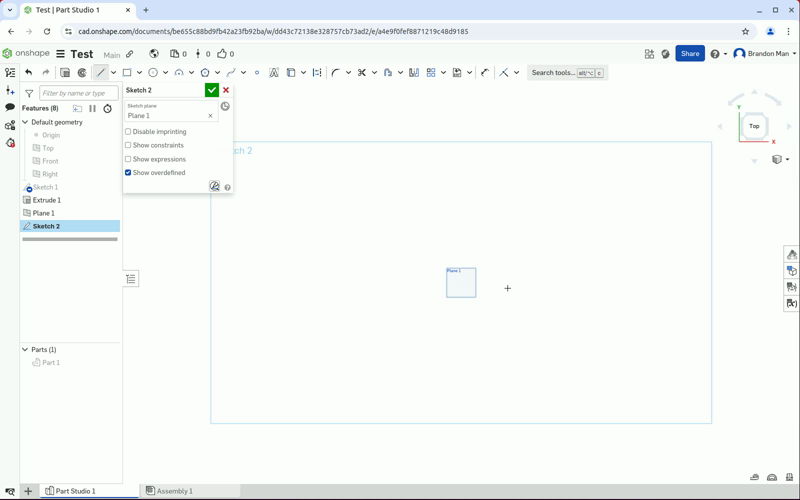
key_up(shift)
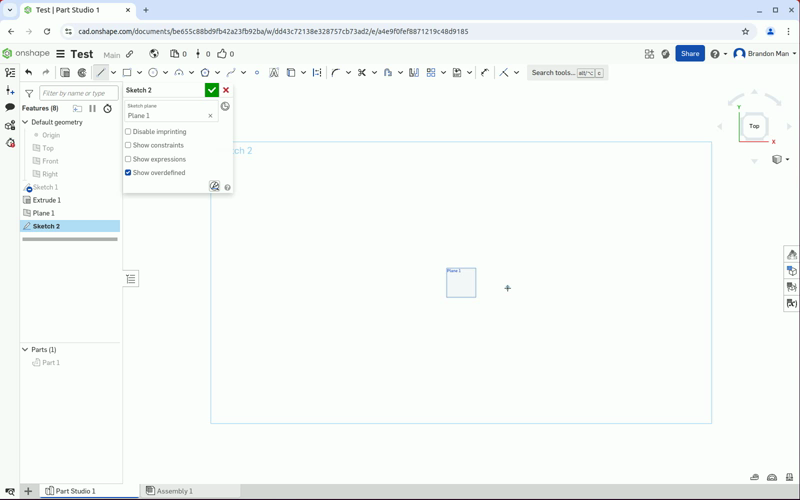
key_down(shift)
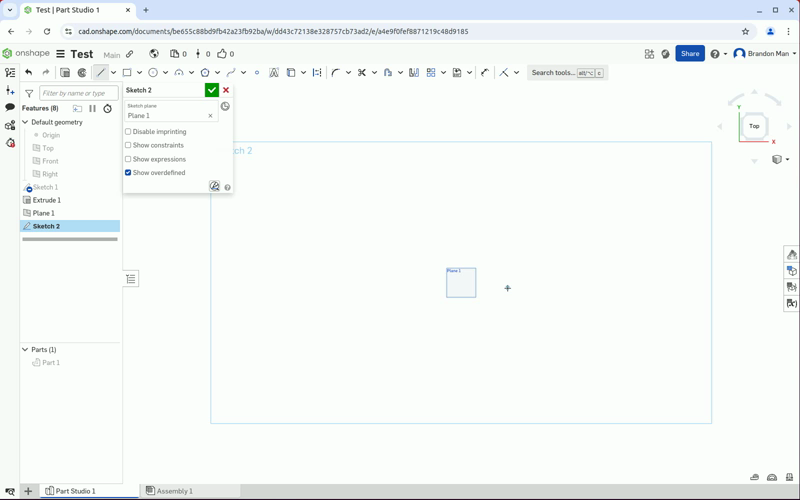
mouse_move(537, 287)
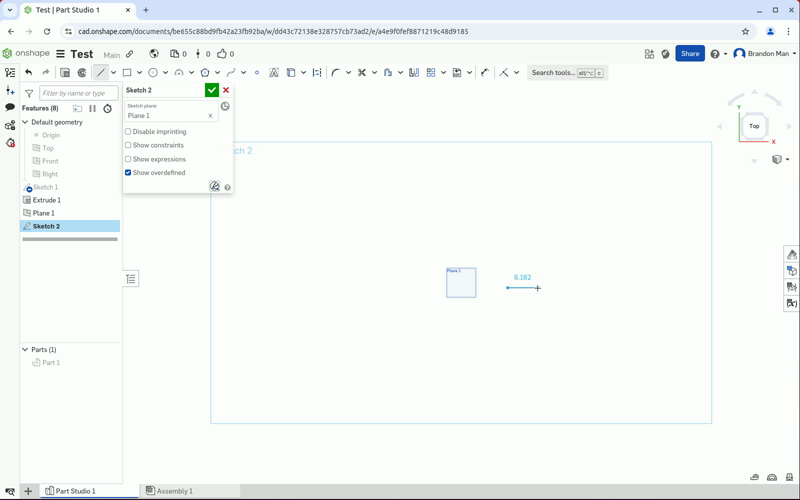
mouse_move(564, 287)
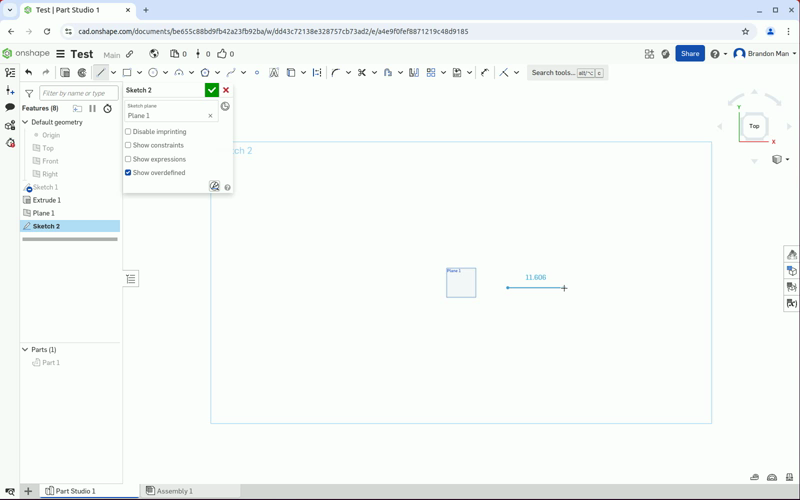
click(564, 287)
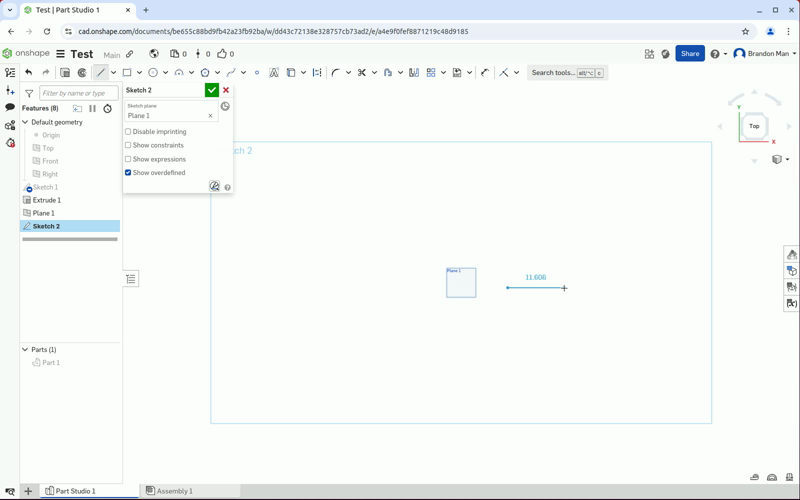
key_up(shift)
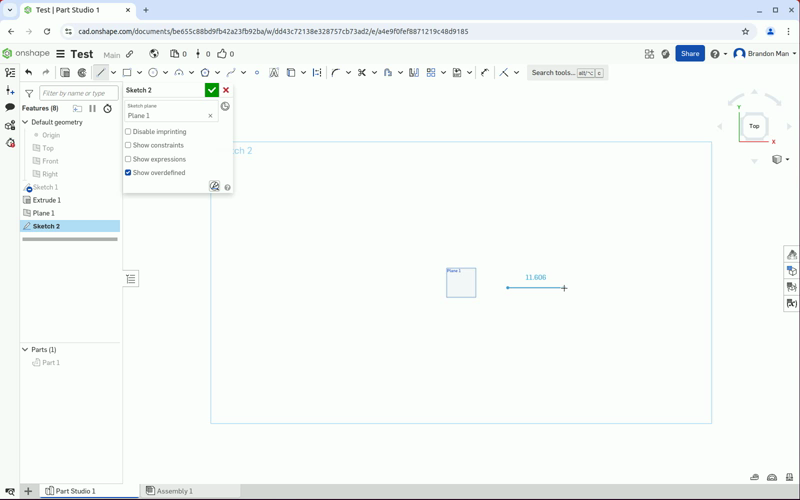
key_down(shift)
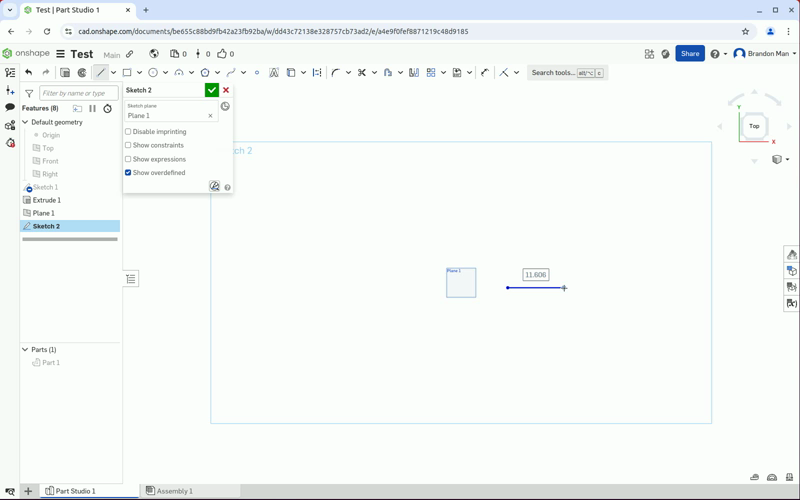
mouse_move(589, 287)
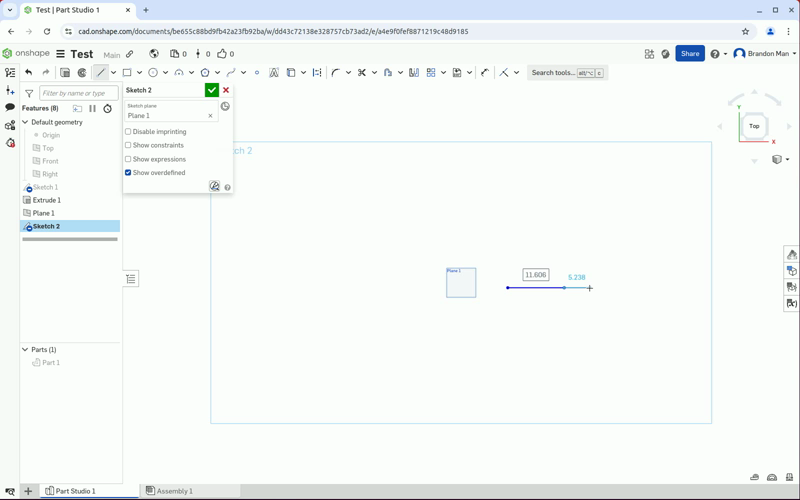
mouse_move(564, 278)
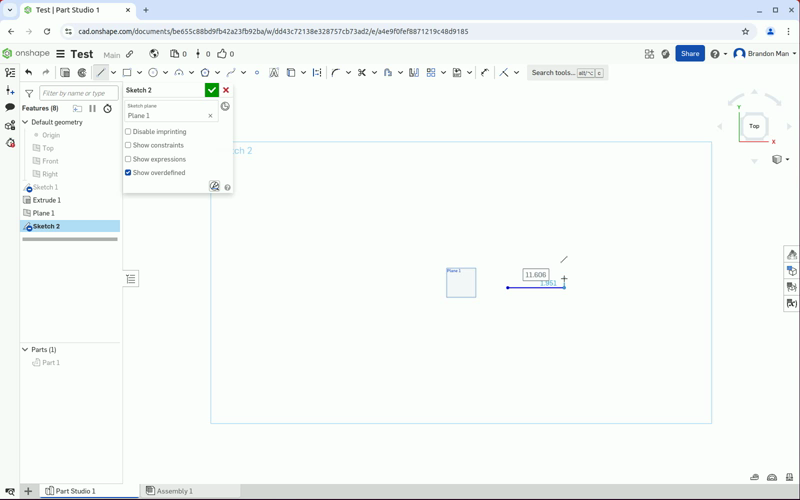
click(564, 278)
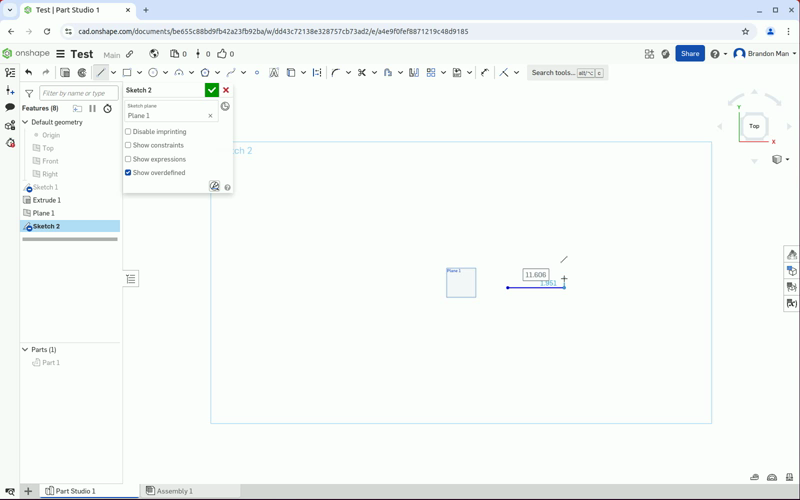
key_up(shift)
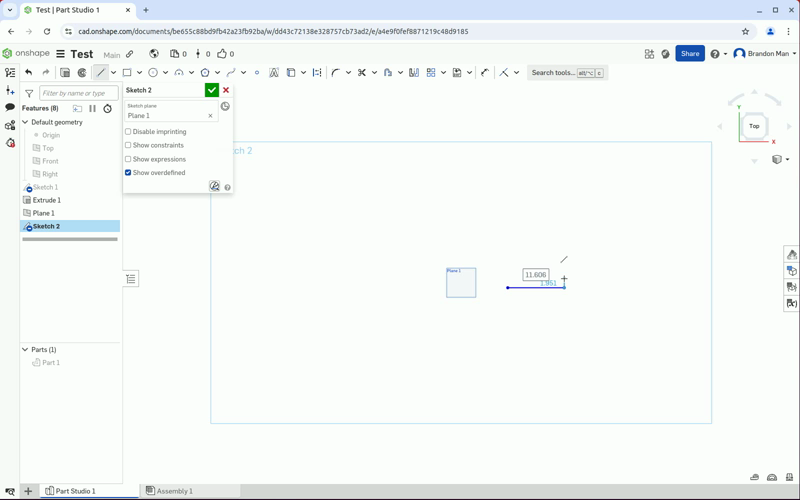
key_down(shift)
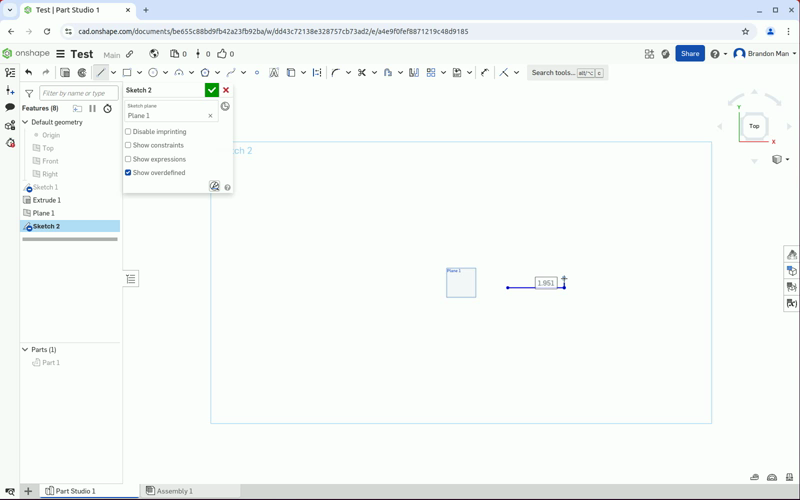
mouse_move(589, 278)
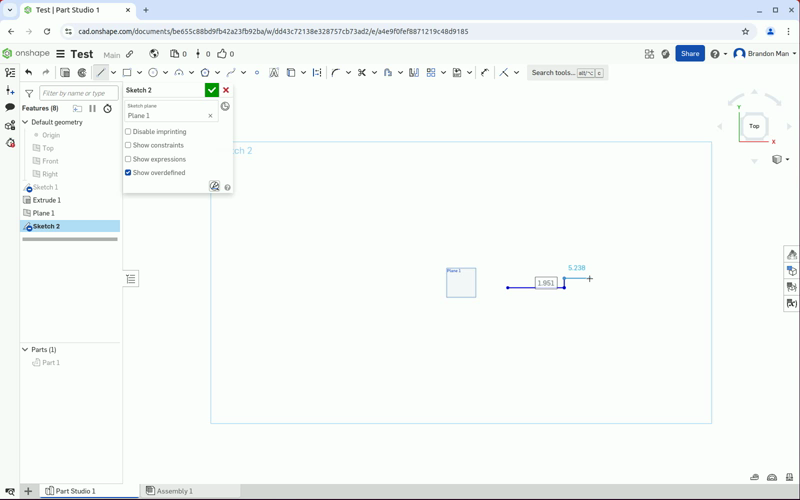
mouse_move(507, 278)
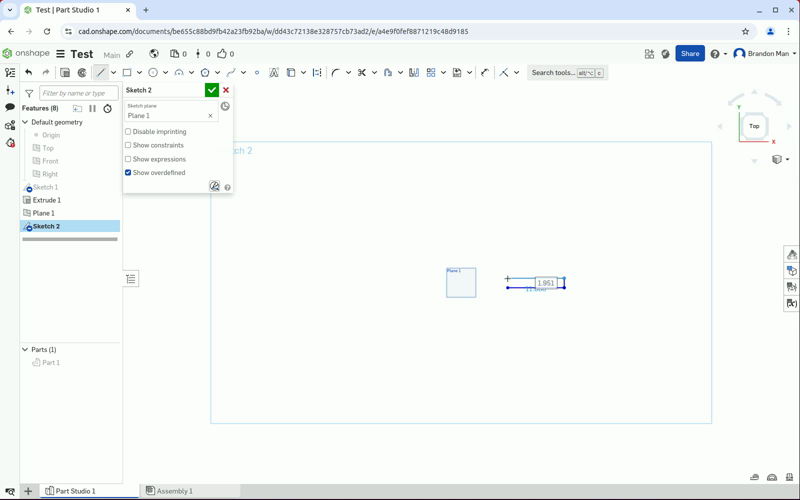
click(507, 278)
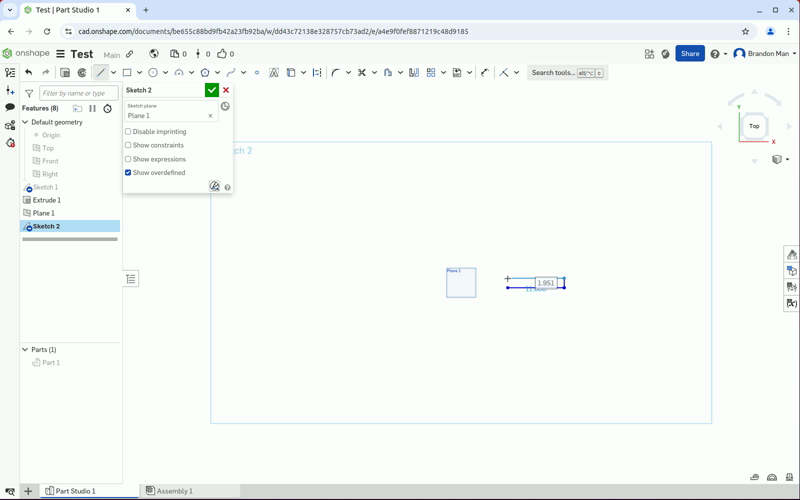
key_up(shift)
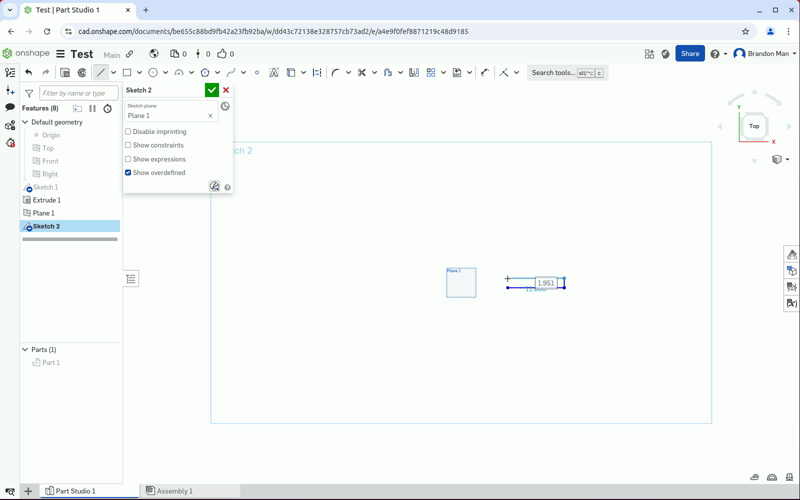
mouse_move(537, 278)
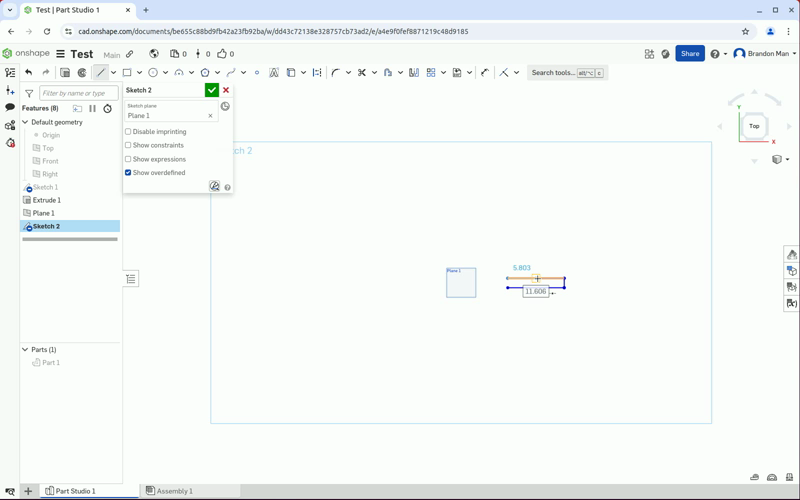
key_down(shift)
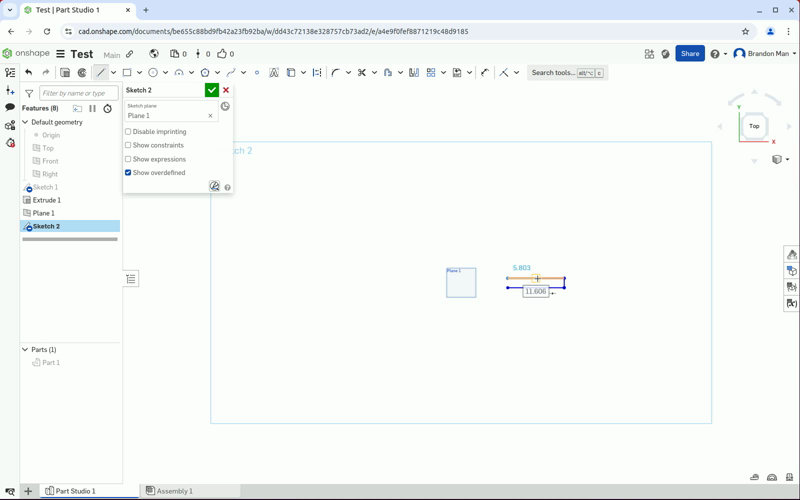
mouse_move(507, 287)
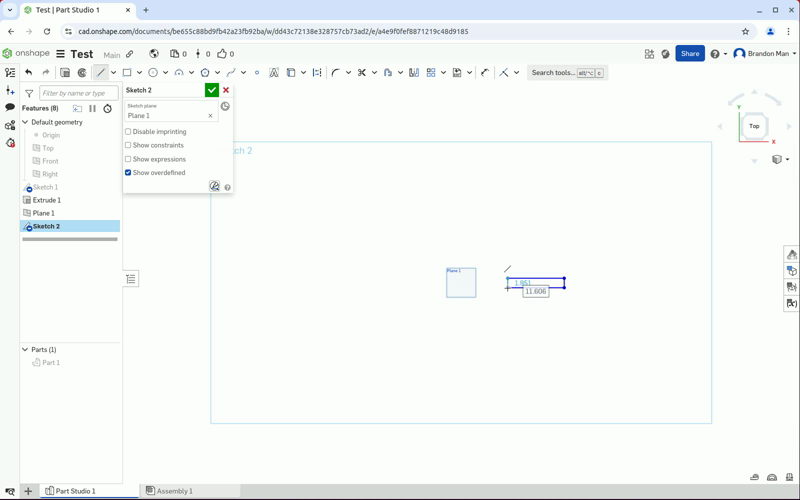
key_up(shift)
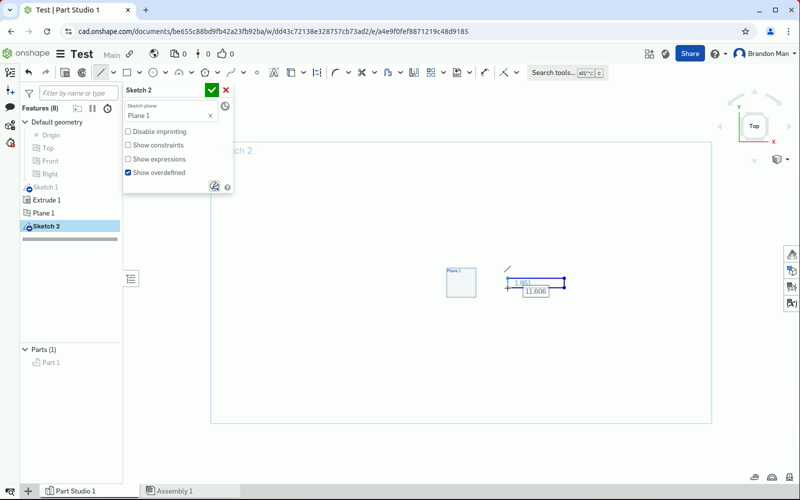
click(507, 287)
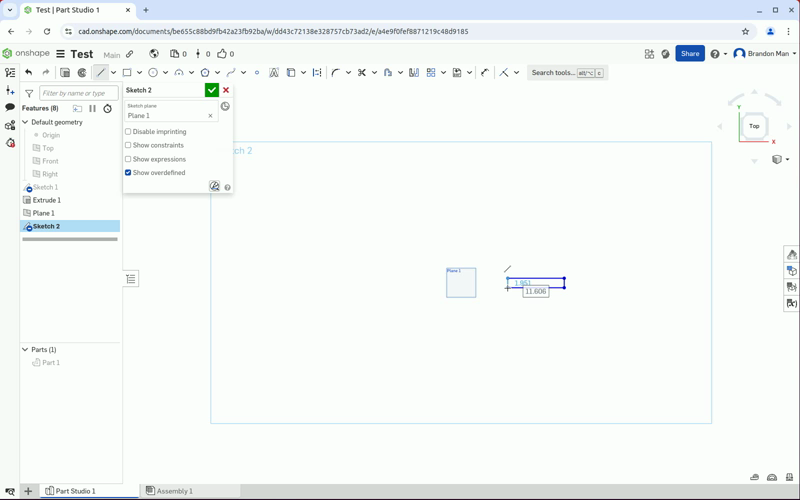
key(esc)
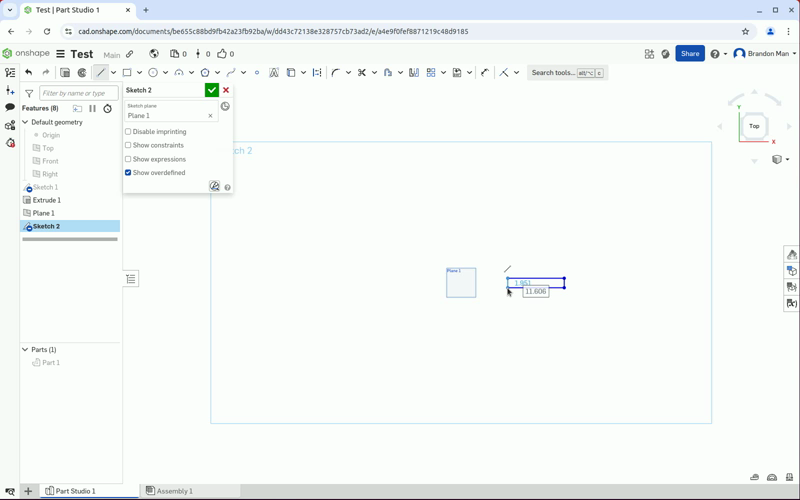
mouse_move(545, 283)
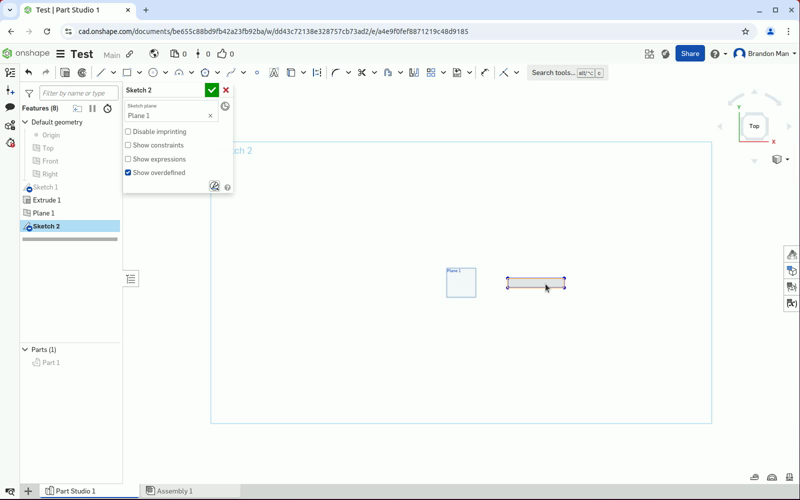
scroll(6)
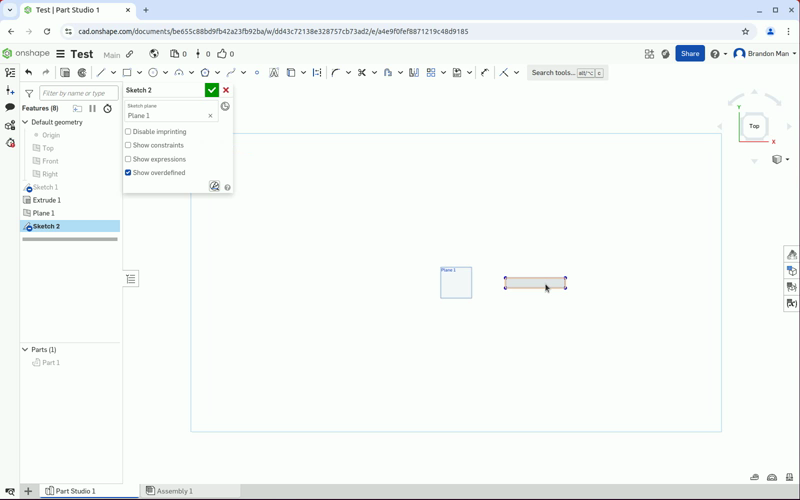
scroll(6)
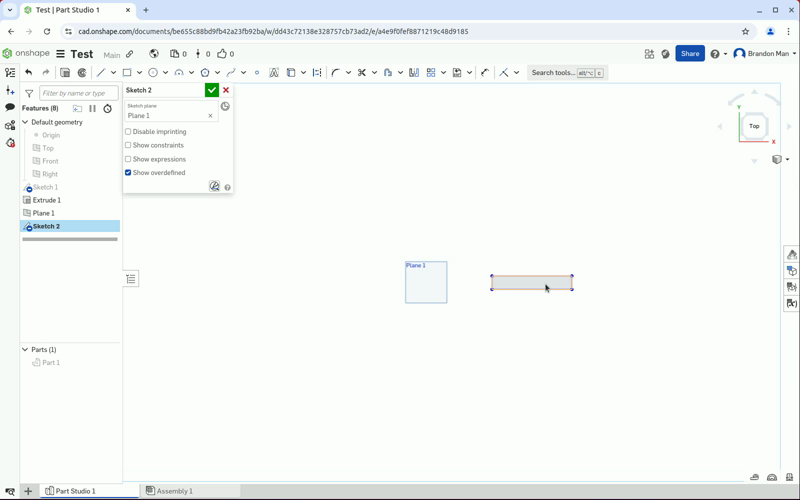
scroll(6)
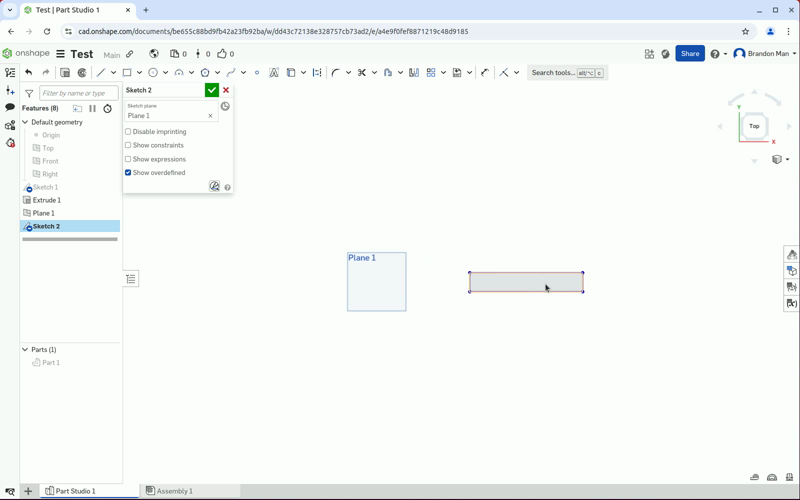
scroll(6)
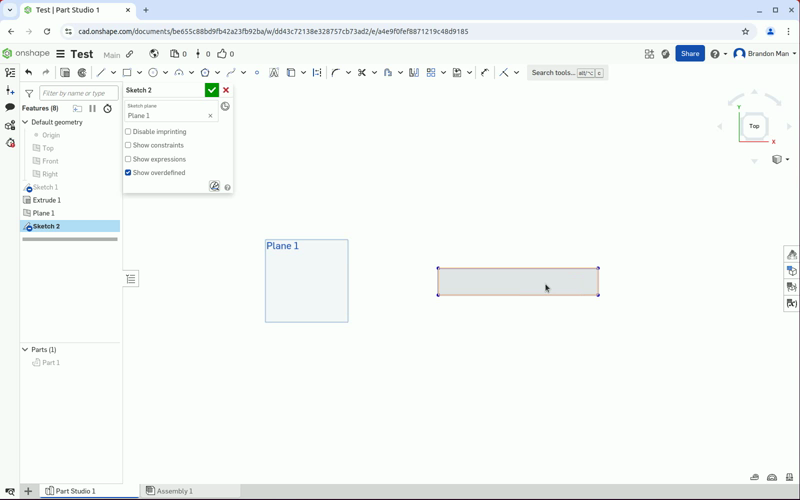
scroll(6)
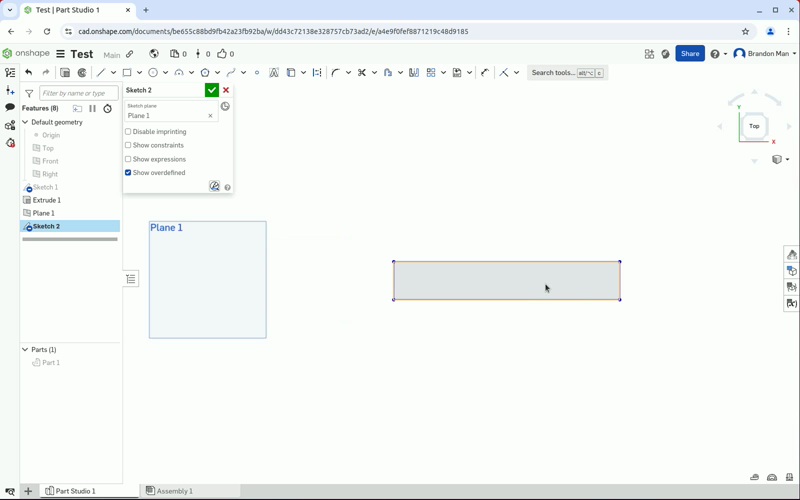
scroll(6)
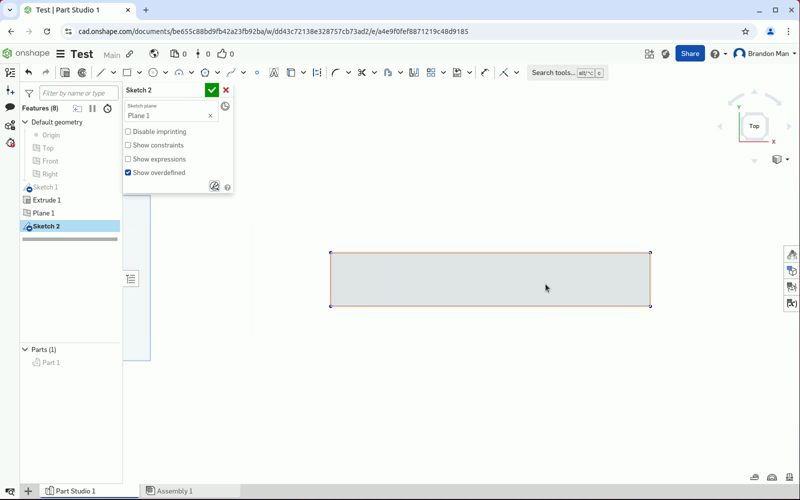
scroll(6)
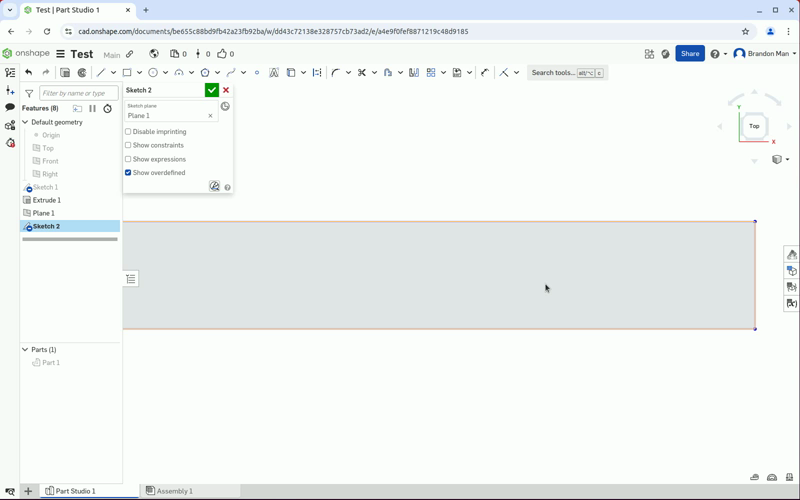
click(545, 283)
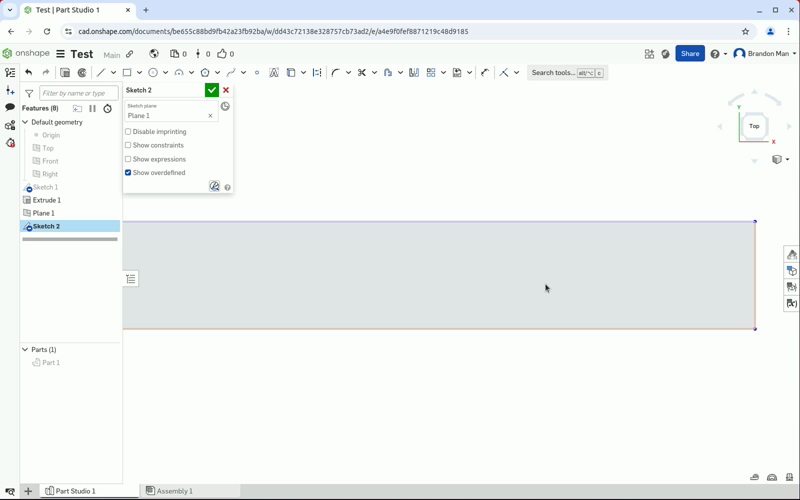
scroll(-6)
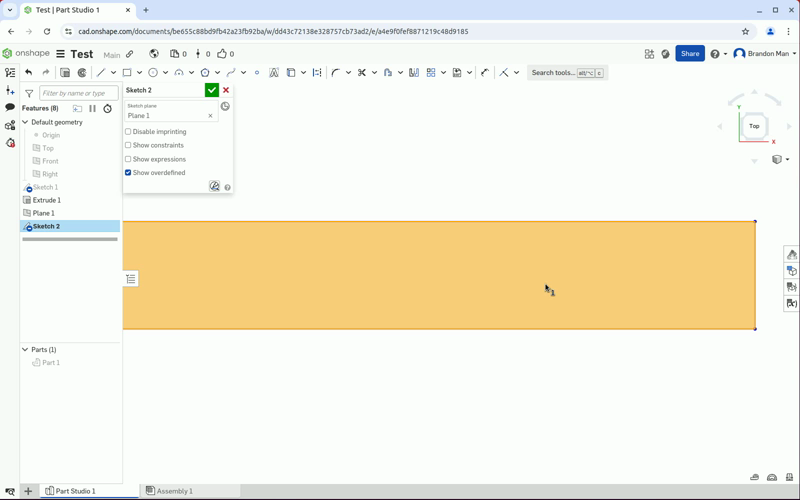
scroll(-6)
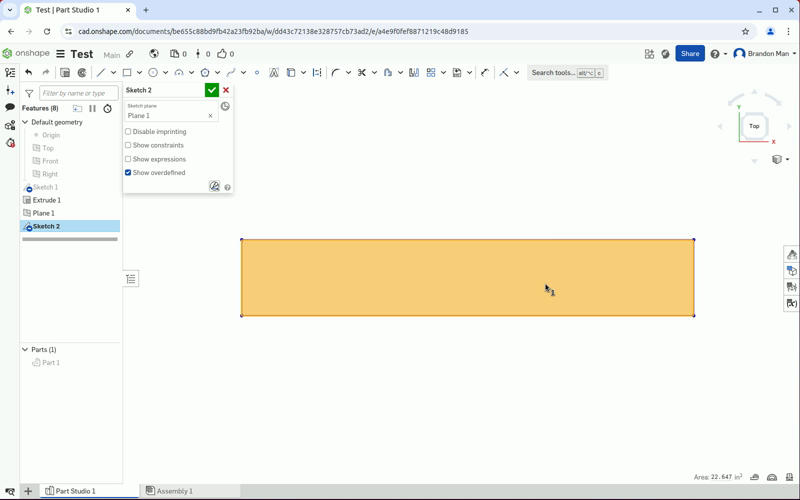
scroll(-6)
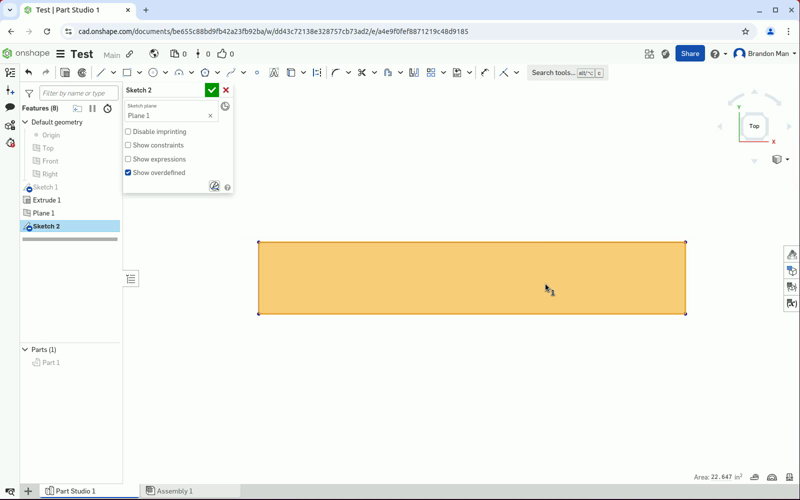
scroll(-6)
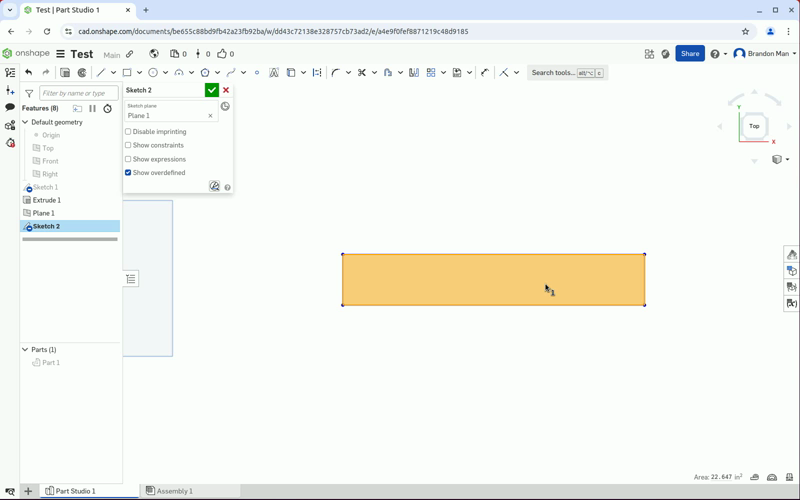
scroll(-6)
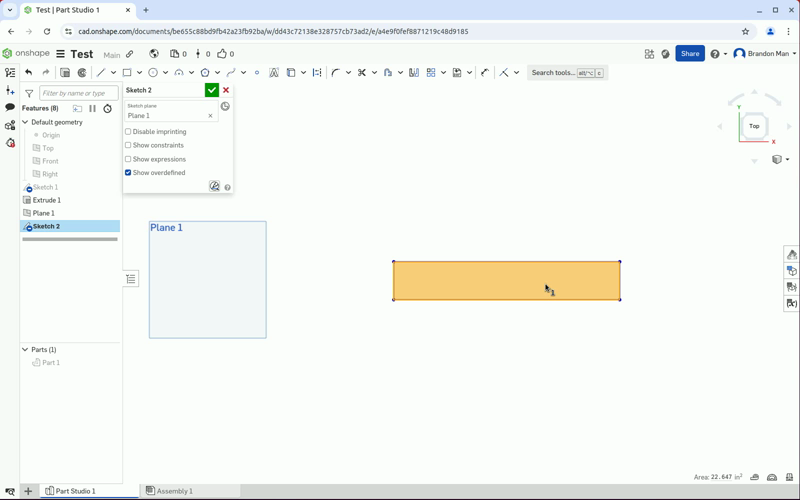
scroll(-6)
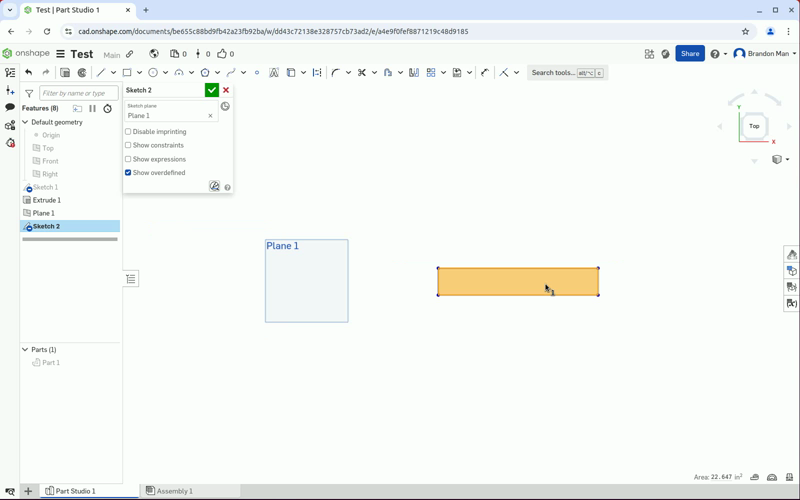
scroll(-6)
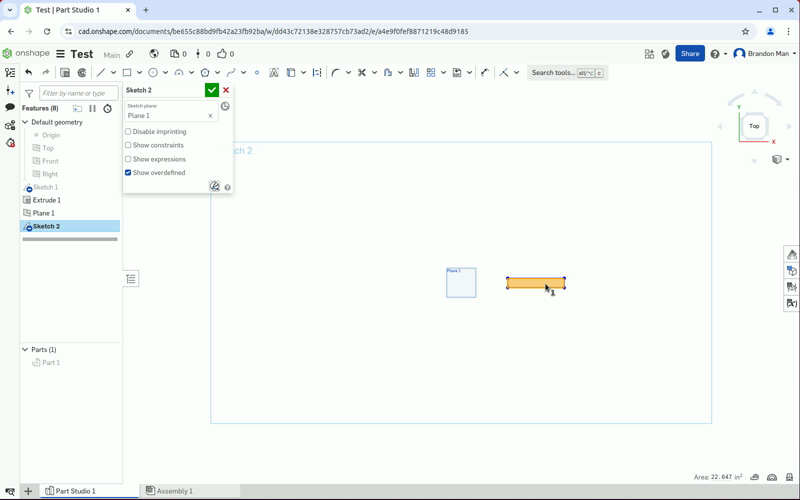
mouse_move(73, 352)
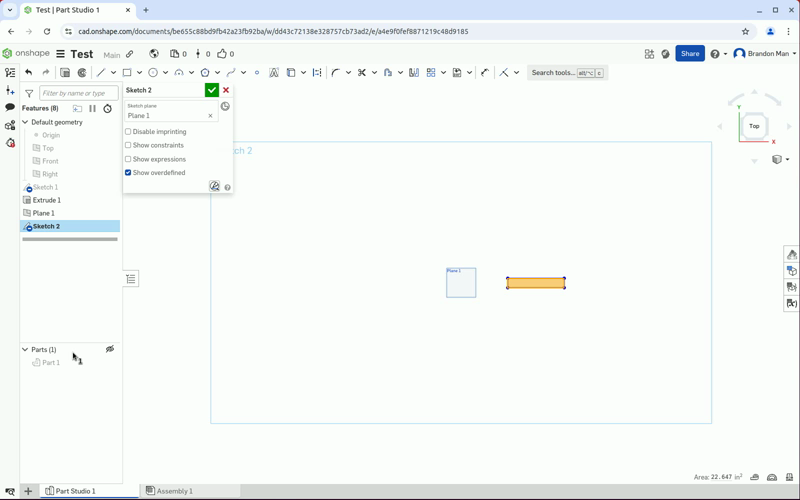
key(shift+y)
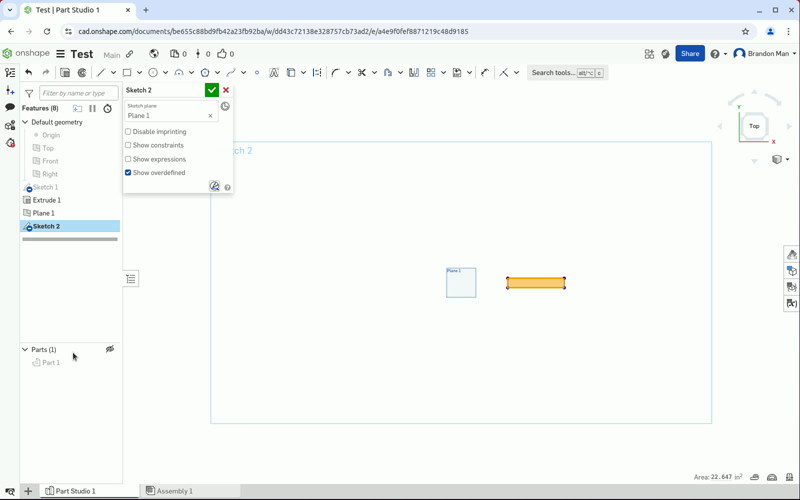
key(shift+e)
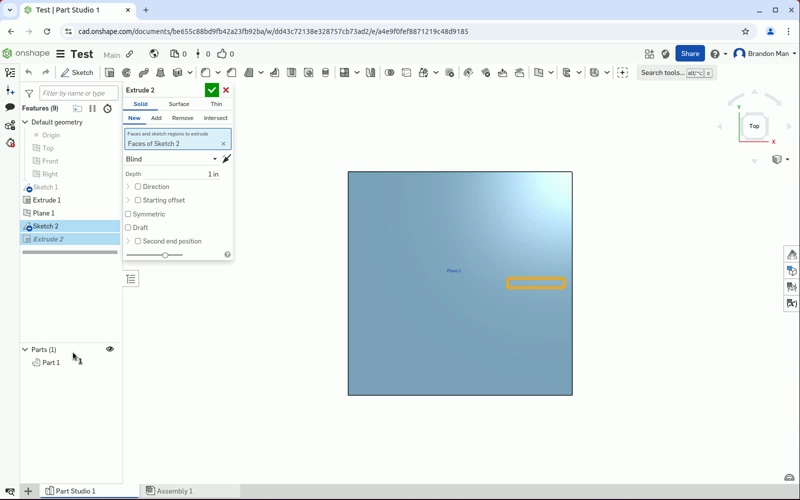
mouse_move(143, 106)
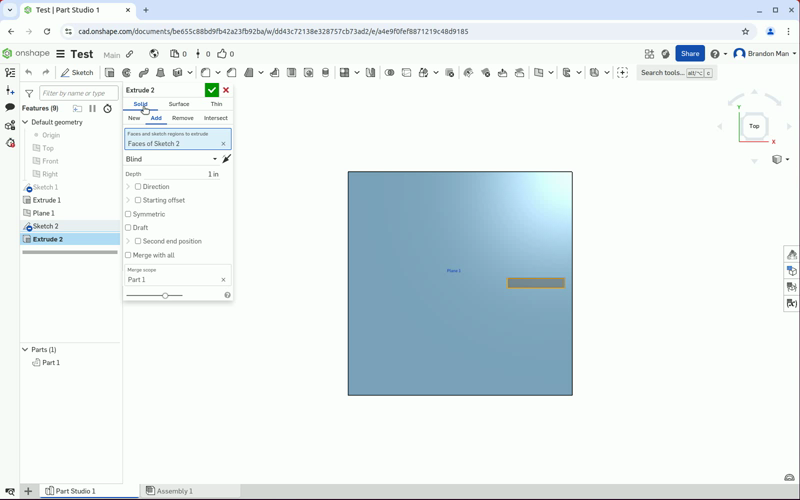
click(143, 106)
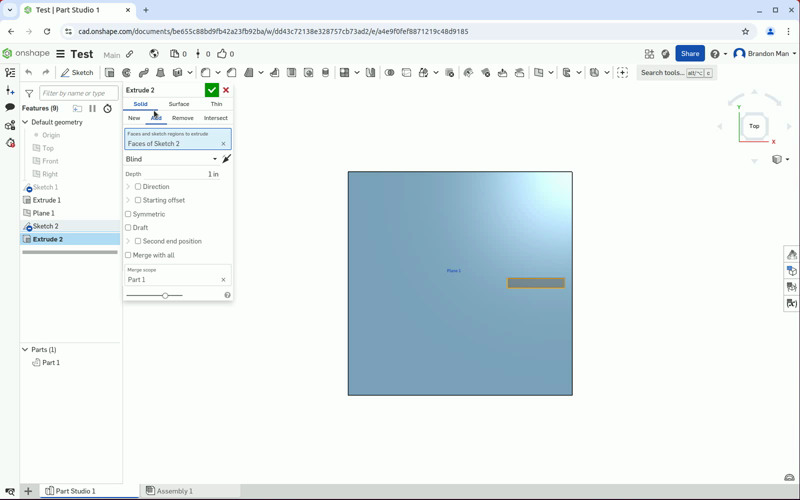
mouse_move(186, 120)
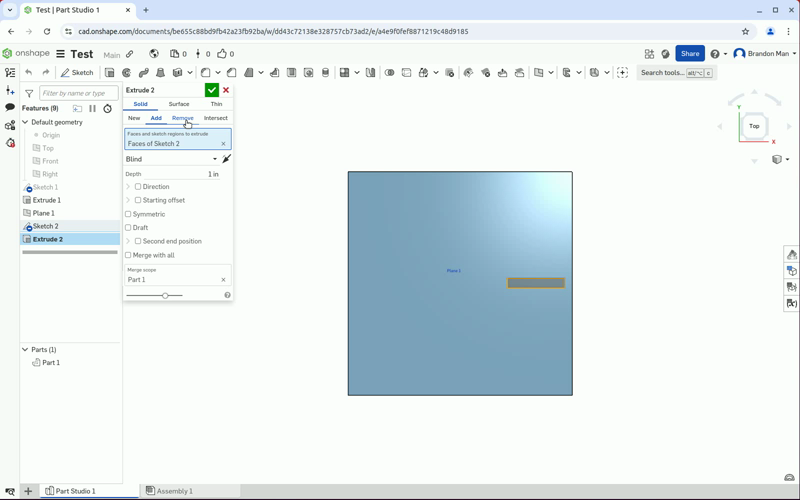
click(186, 120)
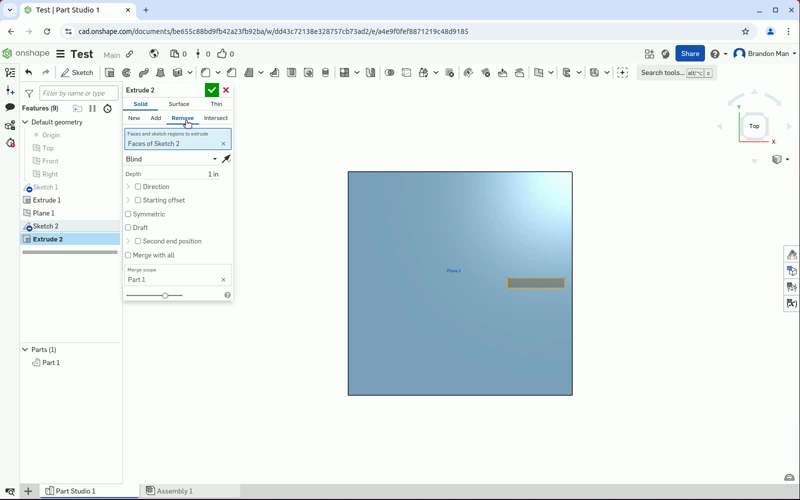
key(tab, 4)
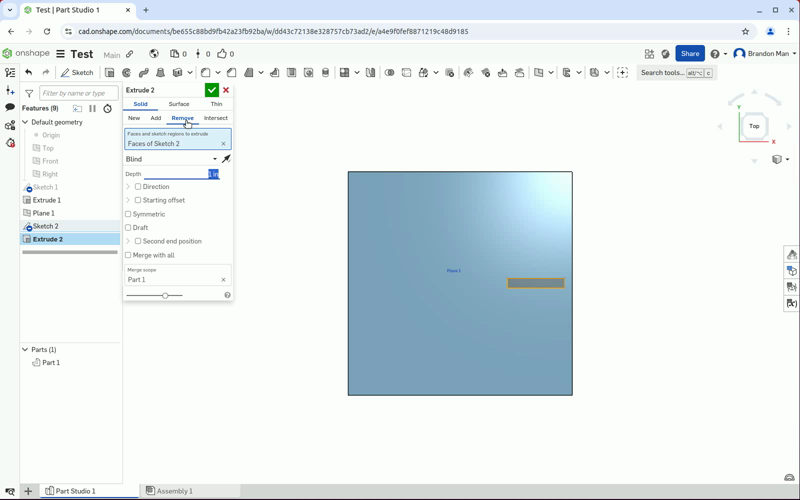
text(7.703)
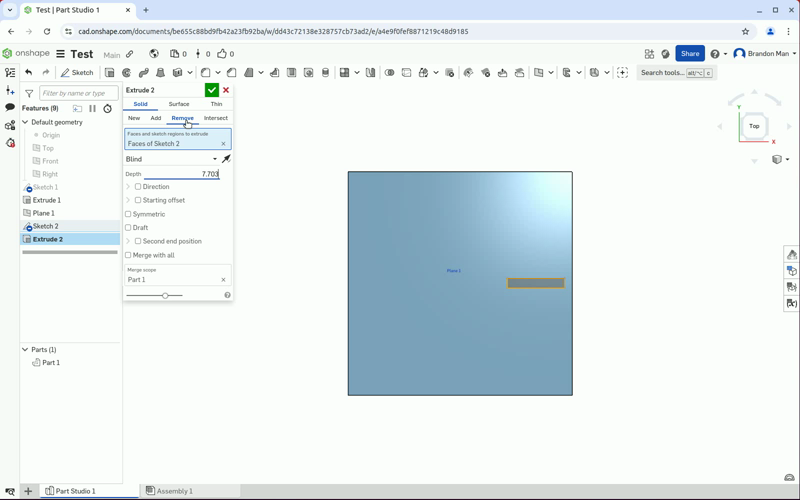
key(tab, 6)
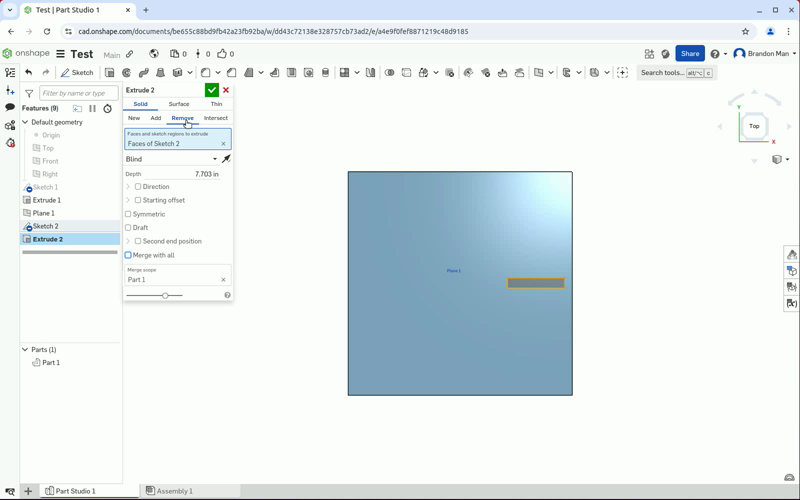
key(space)
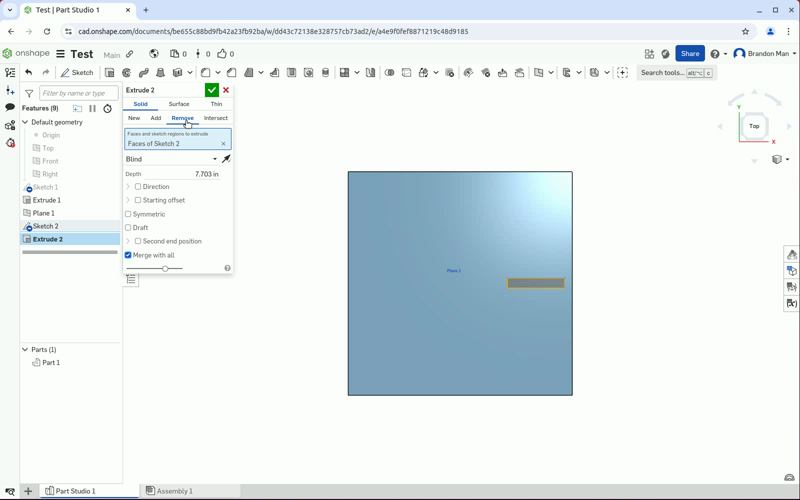
key(enter)
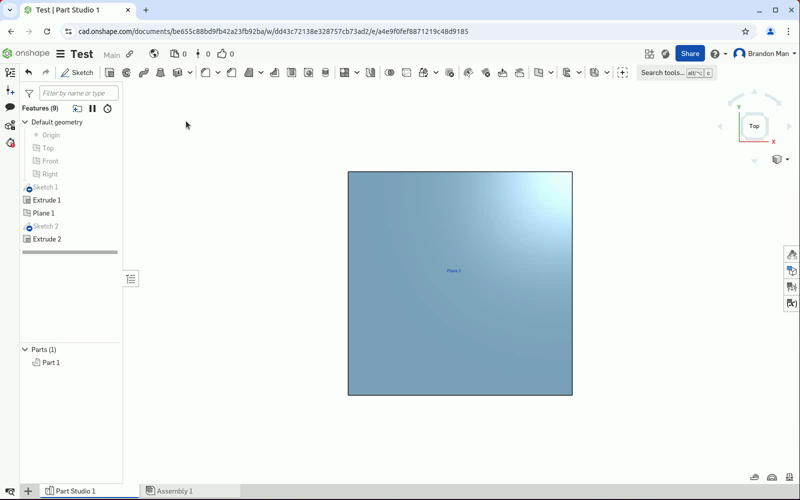
key(shift+h)
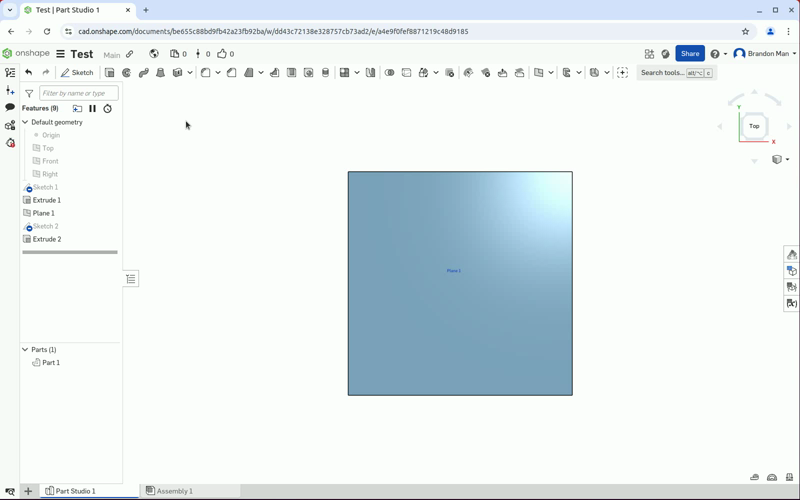
key(shift+h)
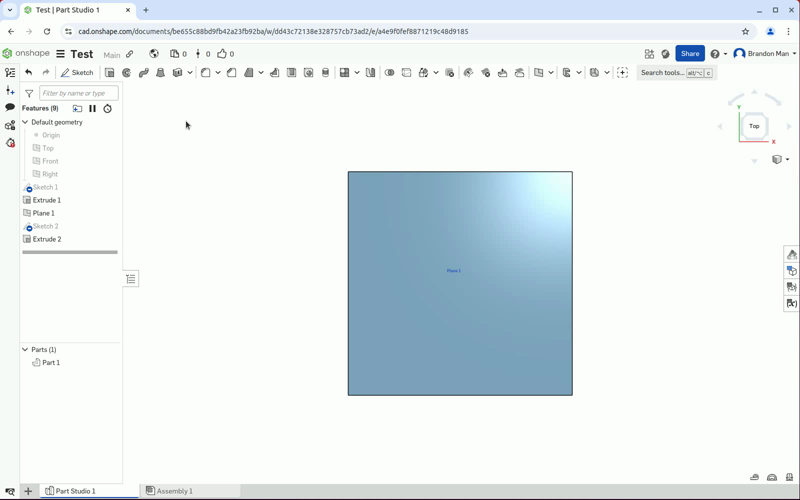
mouse_move(73, 189)
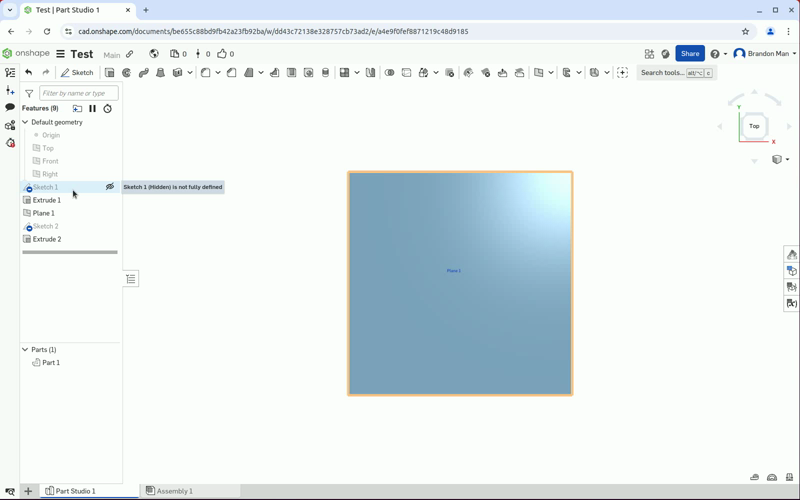
click(73, 189)
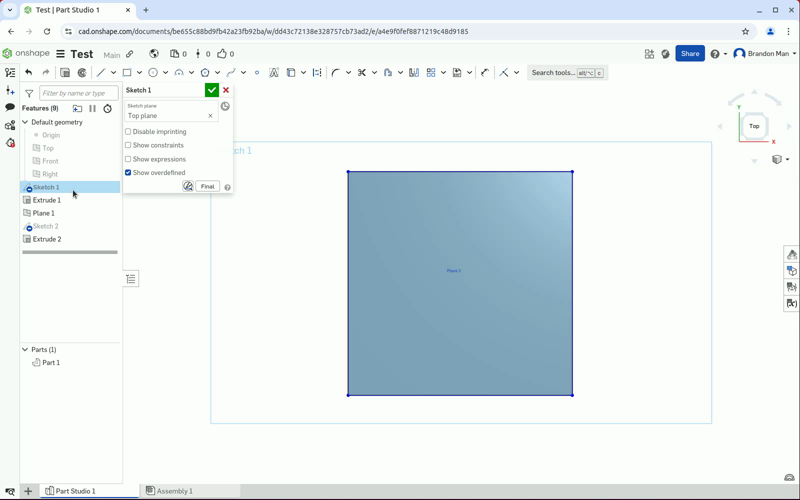
mouse_move(229, 92)
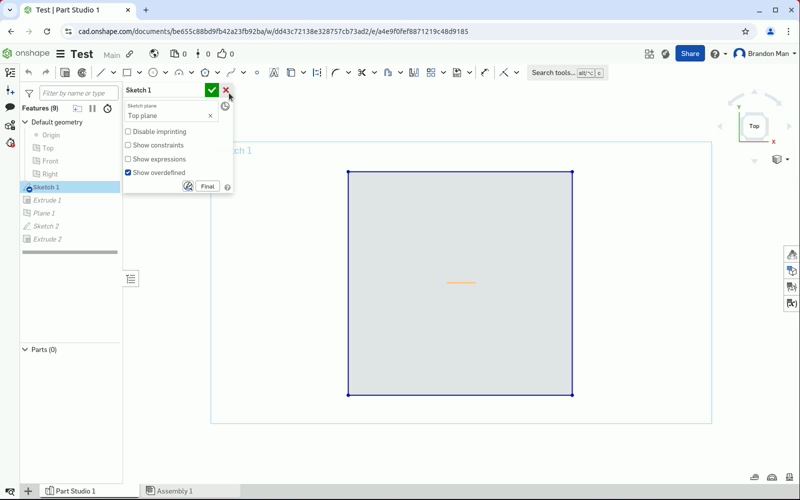
click(229, 92)
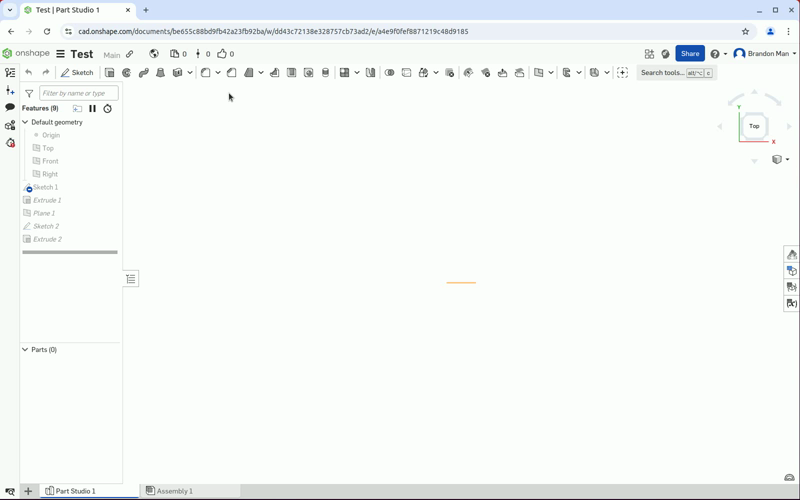
key(shift+s)
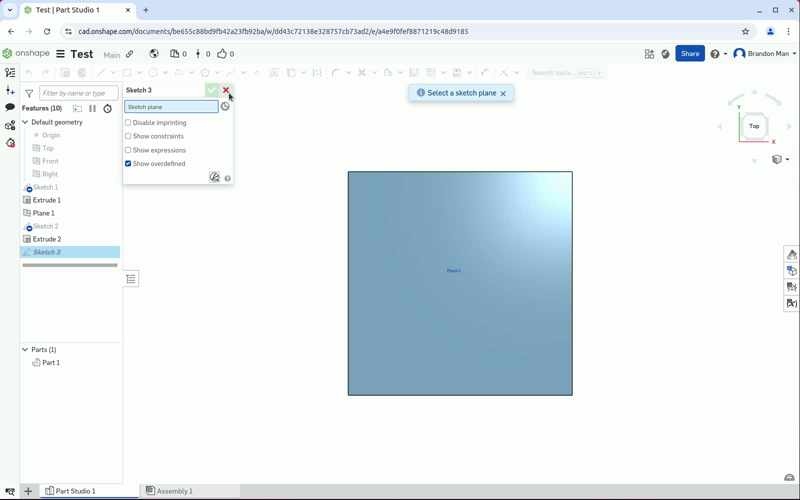
mouse_move(73, 215)
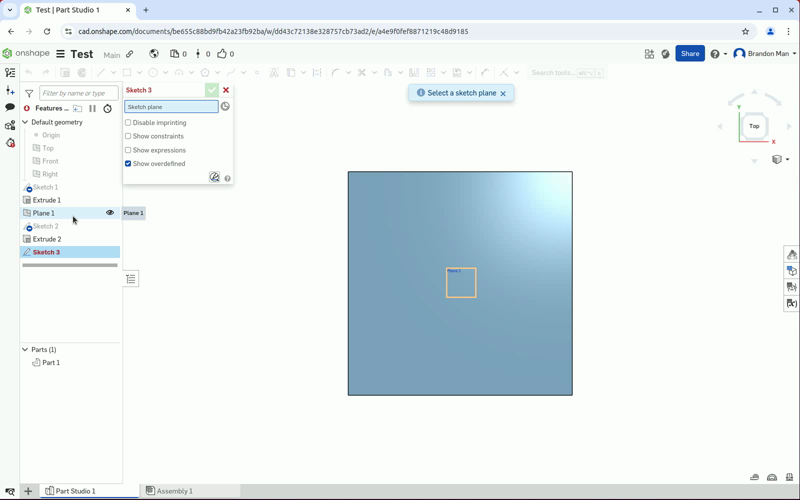
click(73, 215)
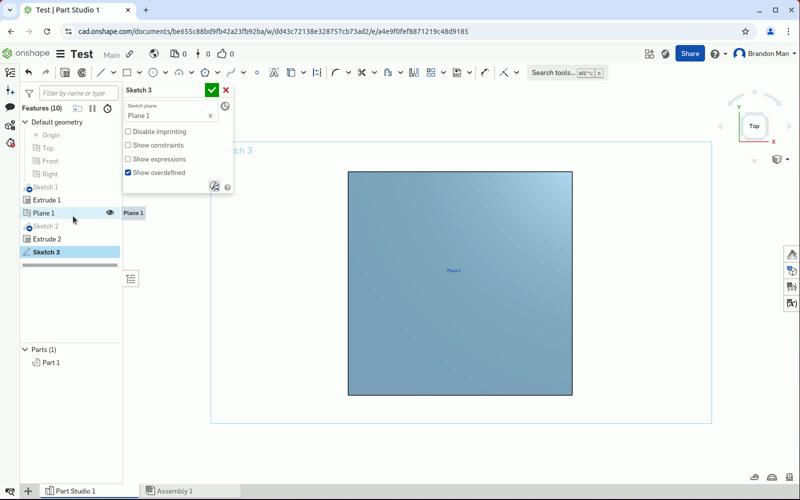
mouse_move(73, 352)
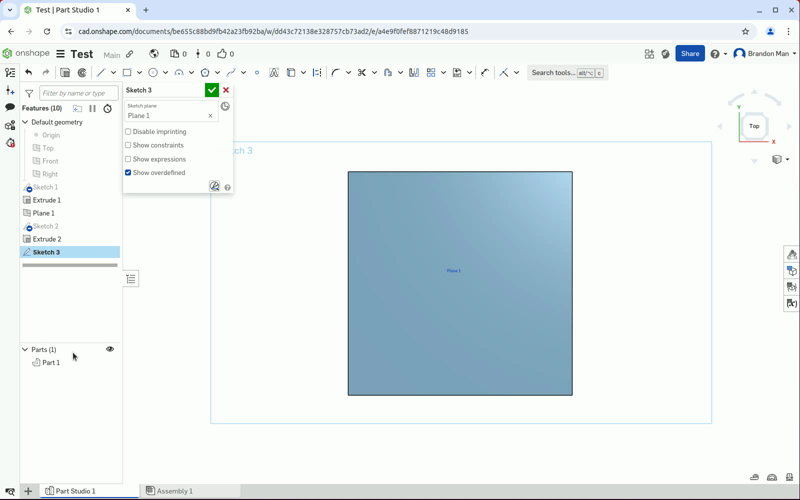
key(y)
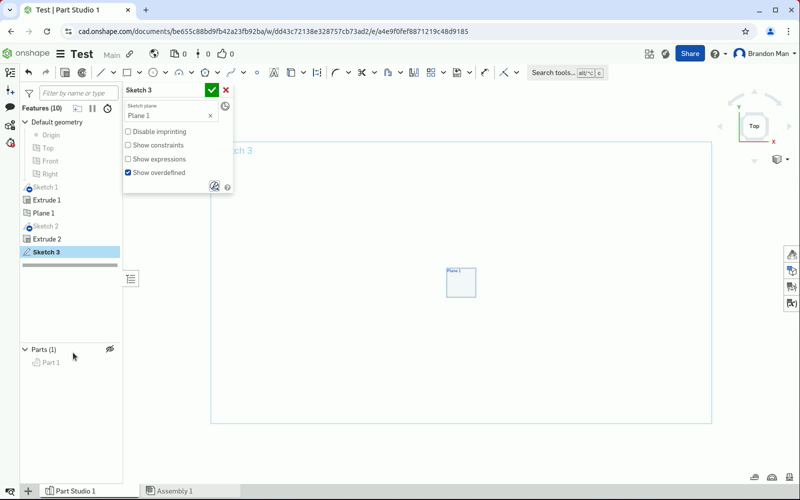
key(l)
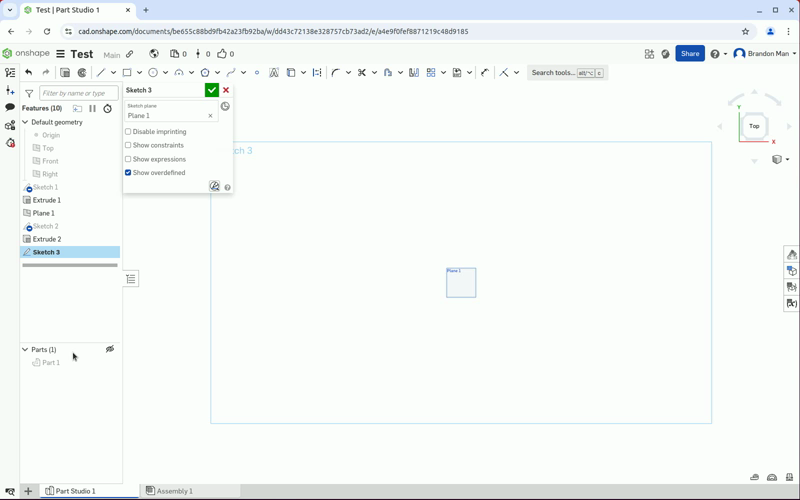
key_down(shift)
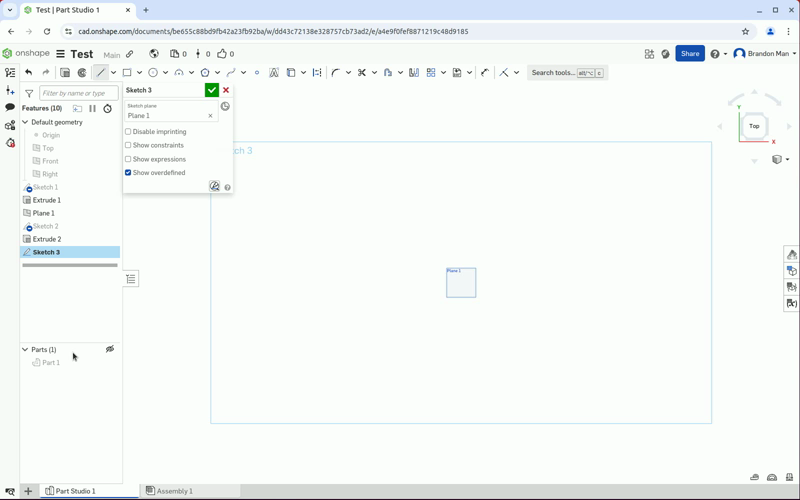
mouse_move(456, 386)
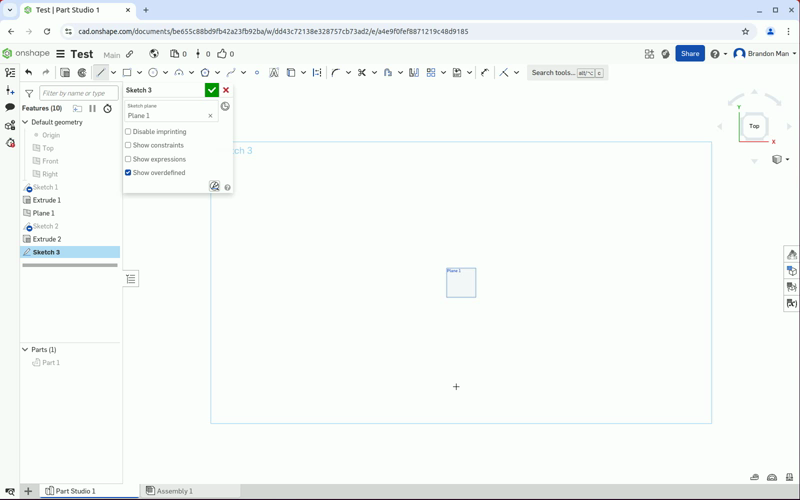
click(456, 386)
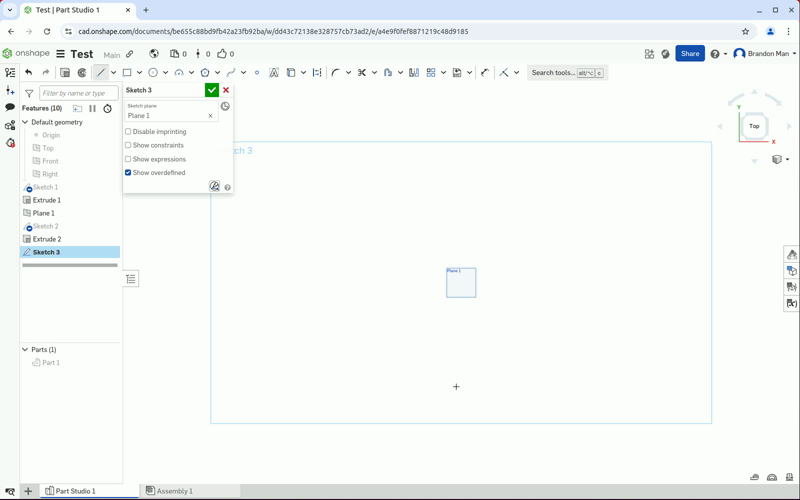
key_up(shift)
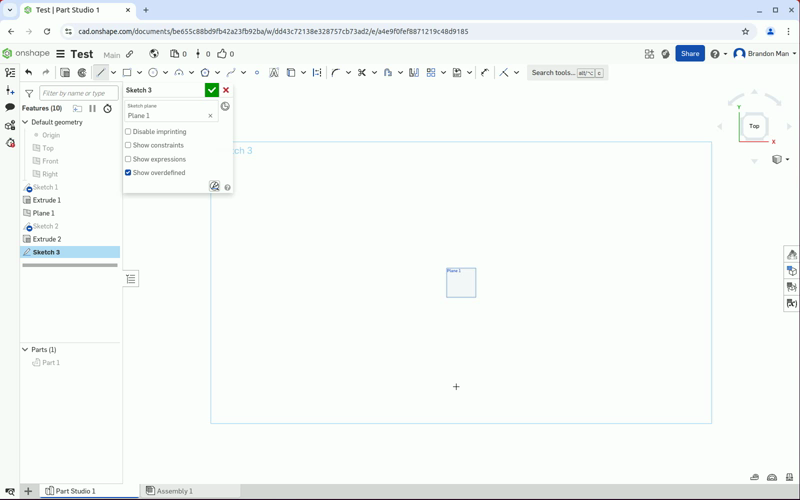
key_down(shift)
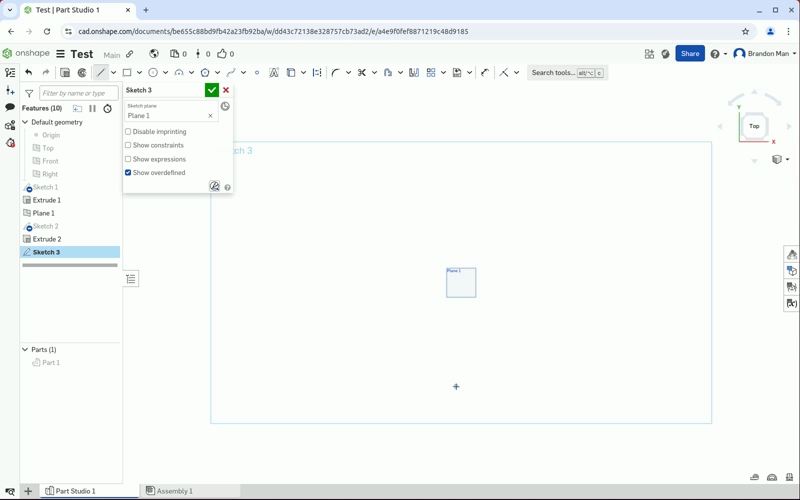
mouse_move(486, 386)
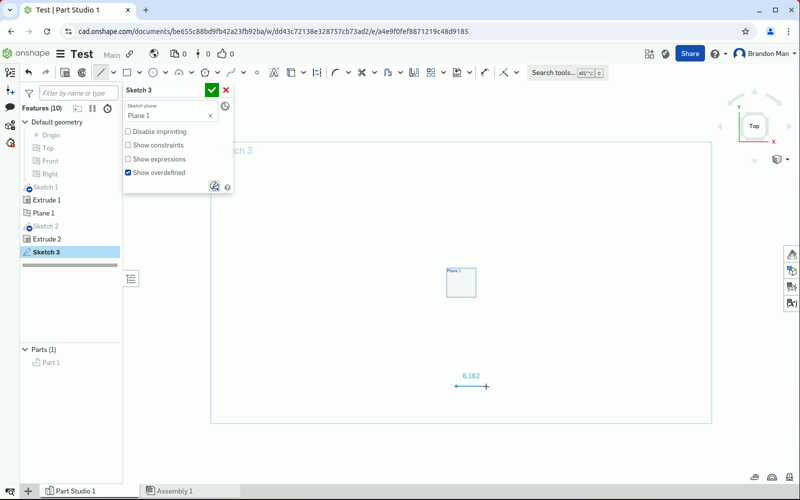
mouse_move(465, 386)
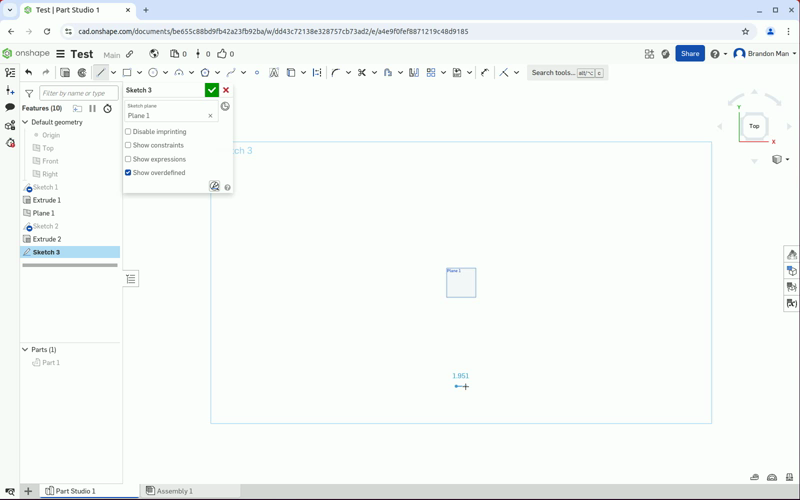
click(465, 386)
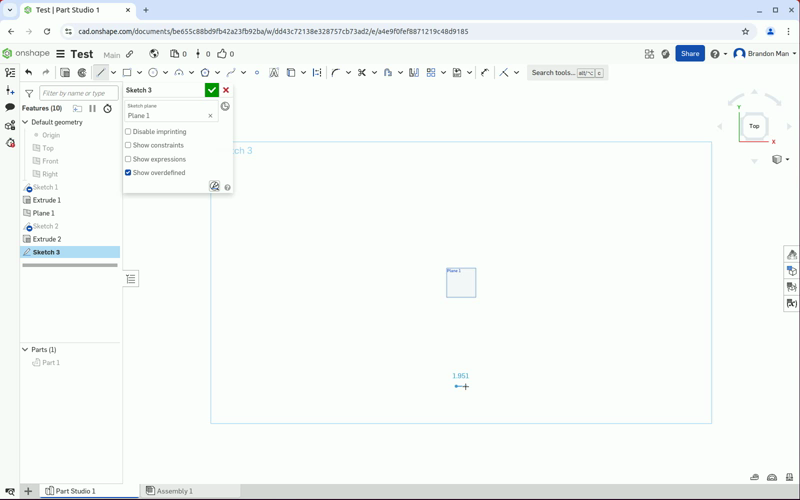
key_up(shift)
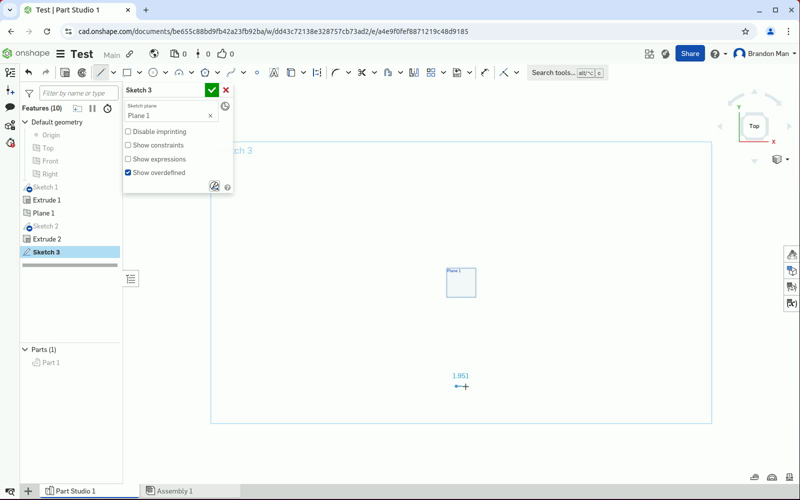
key_down(shift)
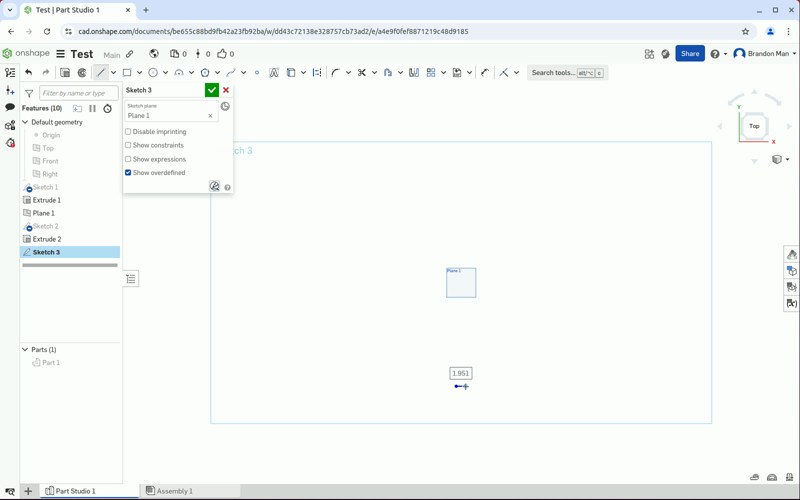
mouse_move(495, 386)
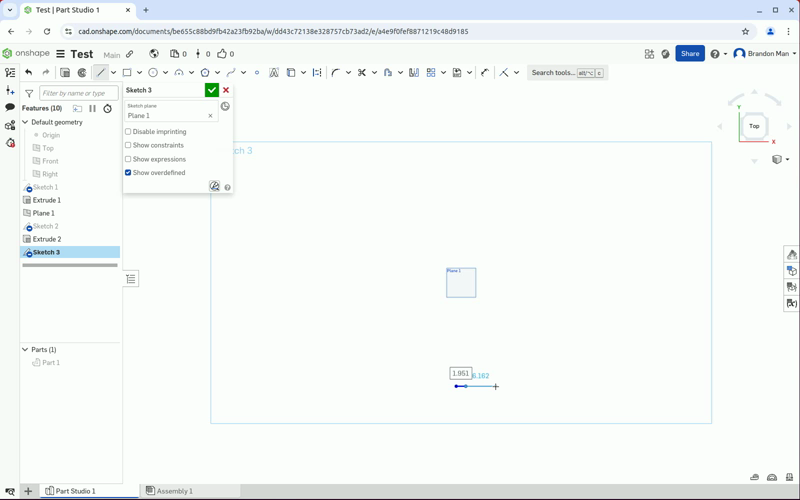
mouse_move(465, 329)
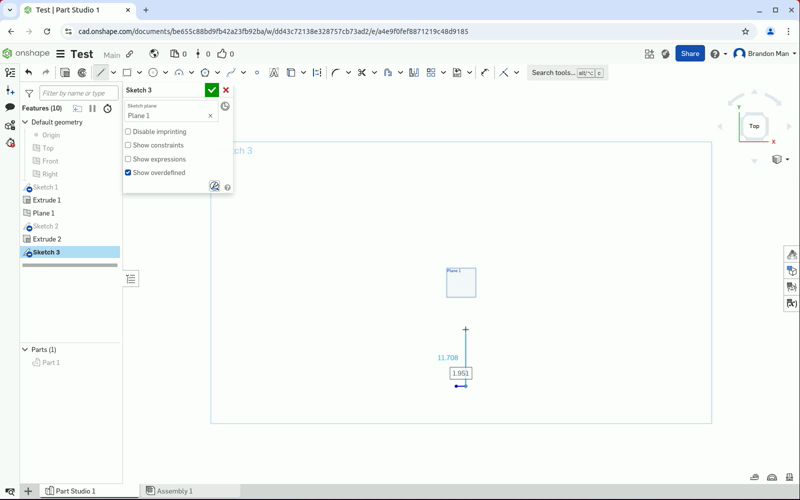
click(465, 329)
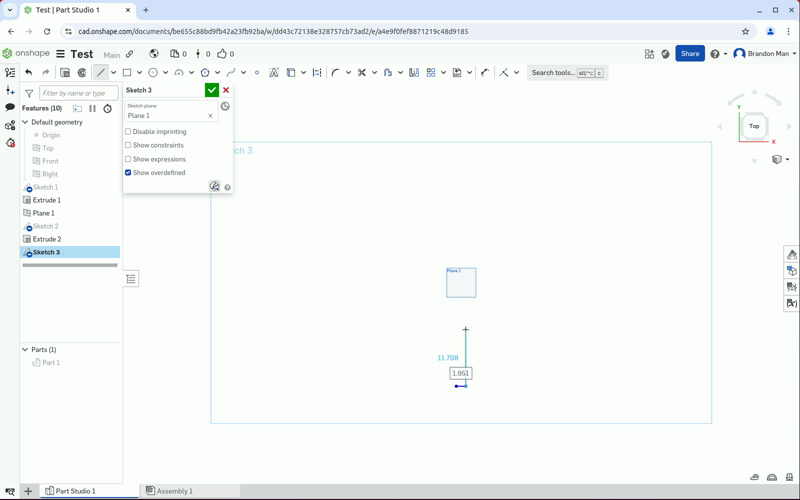
key_up(shift)
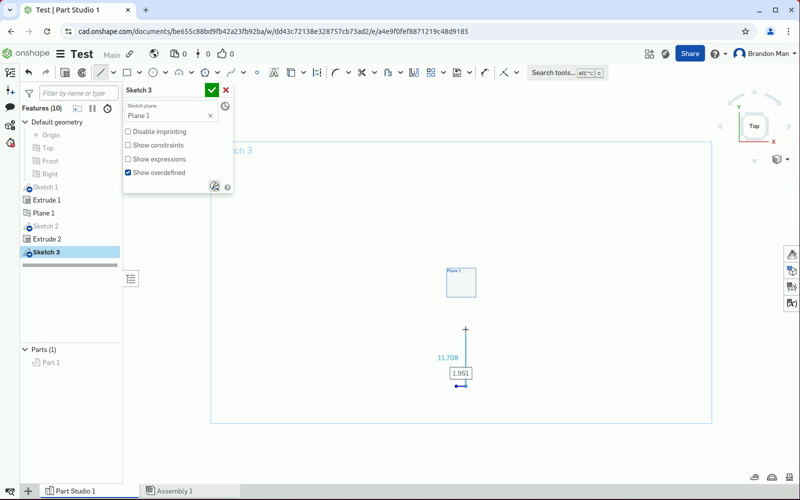
key_down(shift)
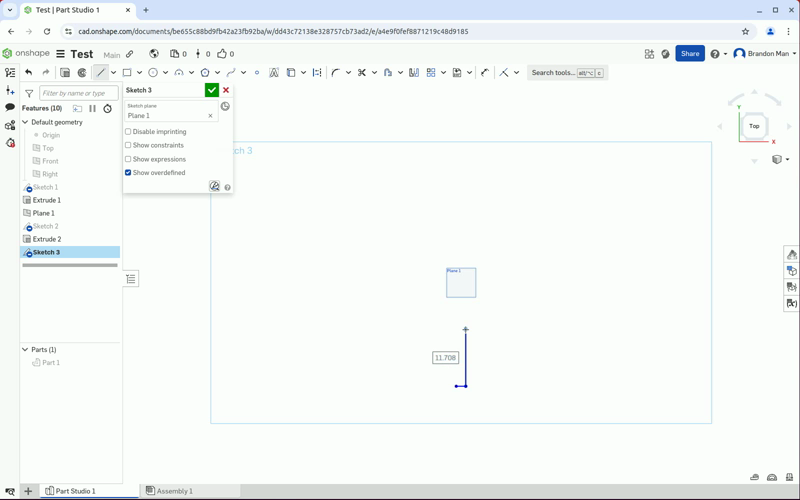
mouse_move(495, 329)
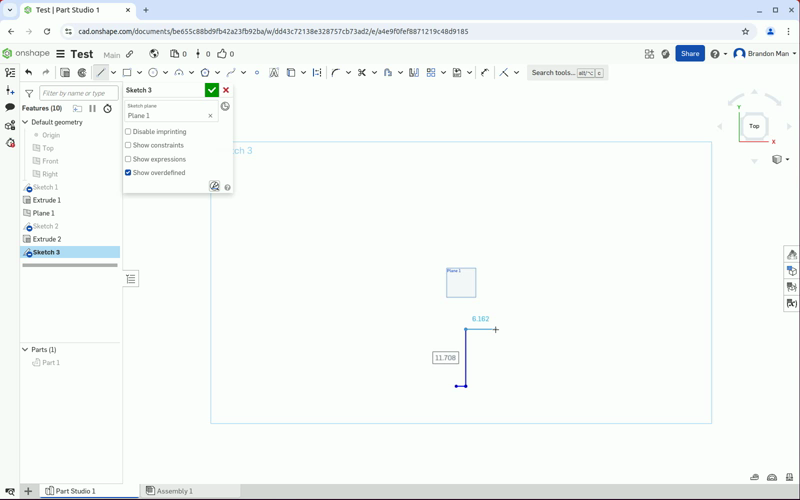
mouse_move(456, 329)
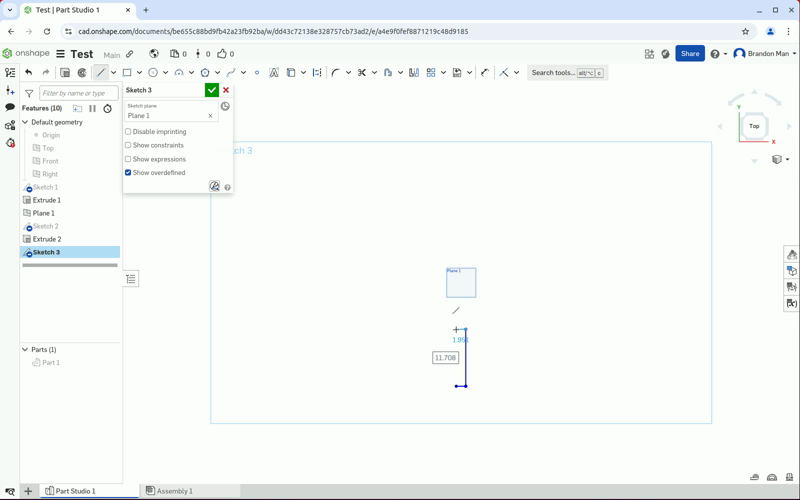
click(456, 329)
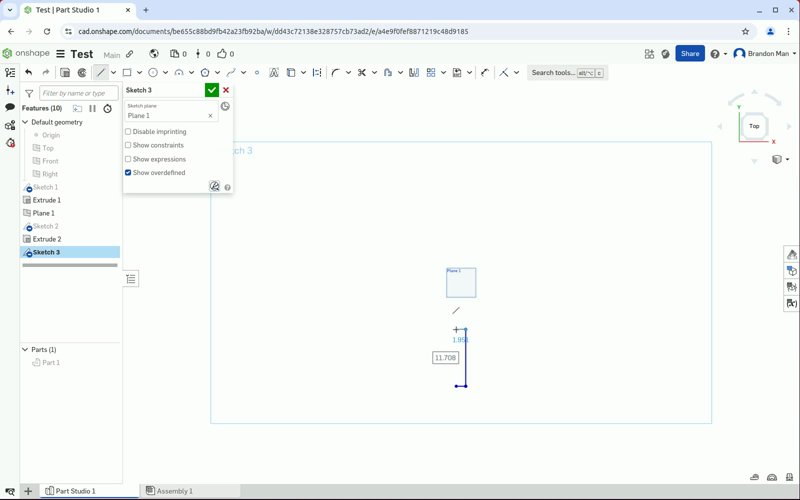
key_up(shift)
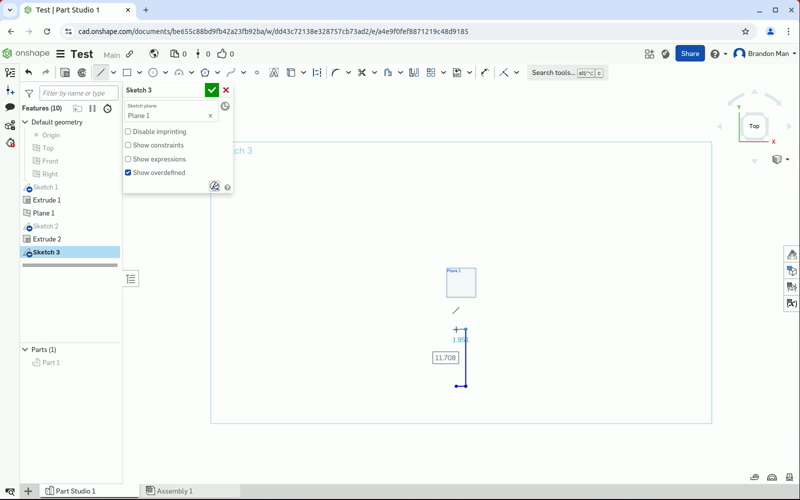
mouse_move(486, 329)
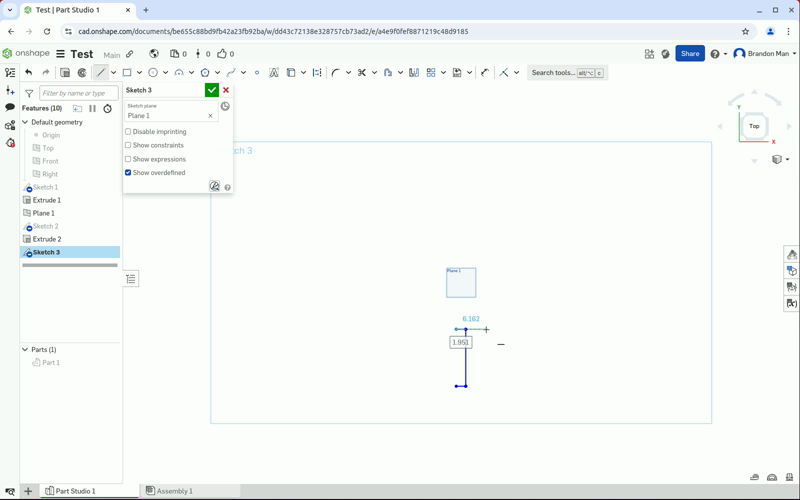
key_down(shift)
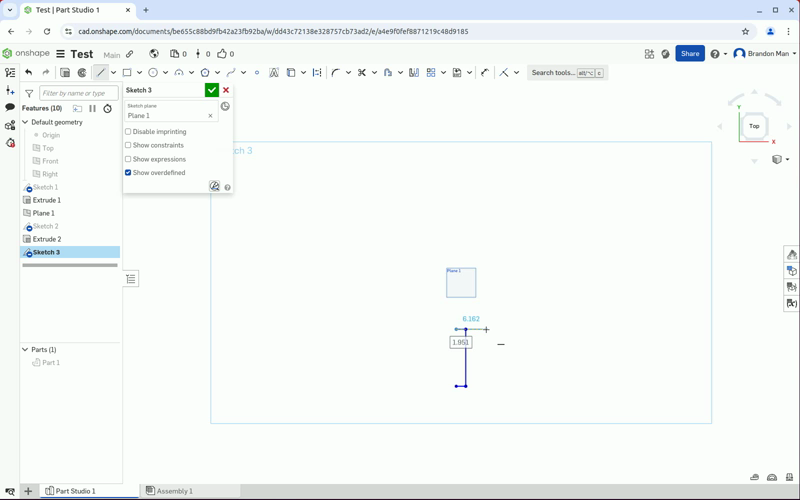
mouse_move(456, 386)
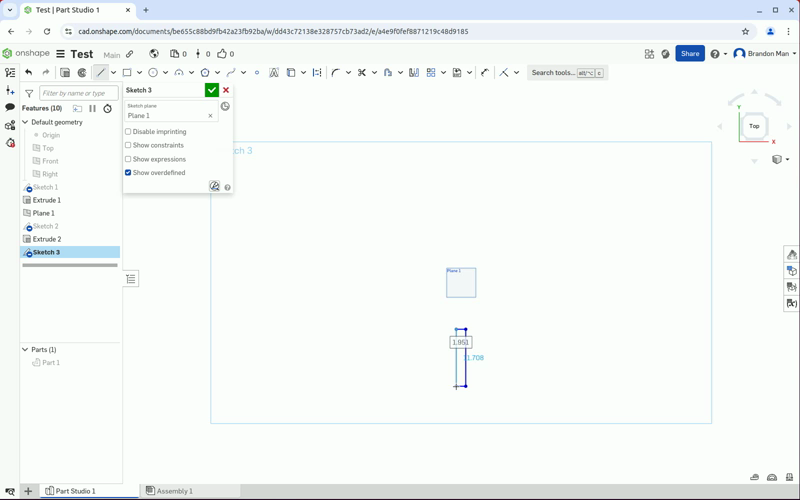
key_up(shift)
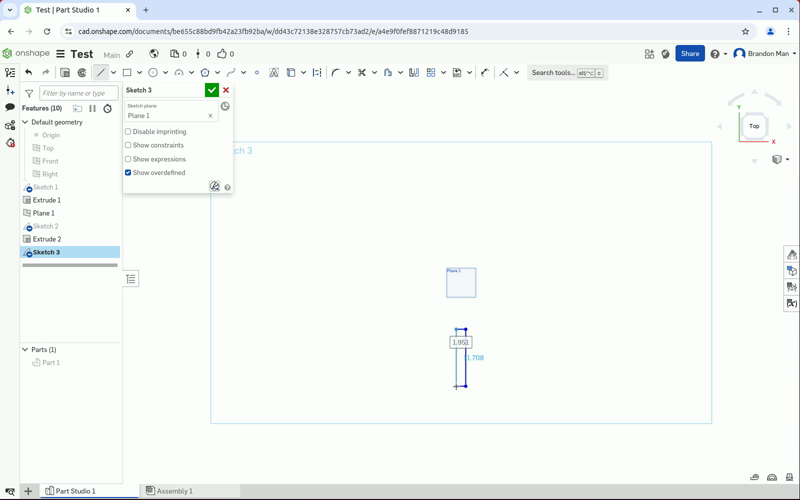
click(456, 386)
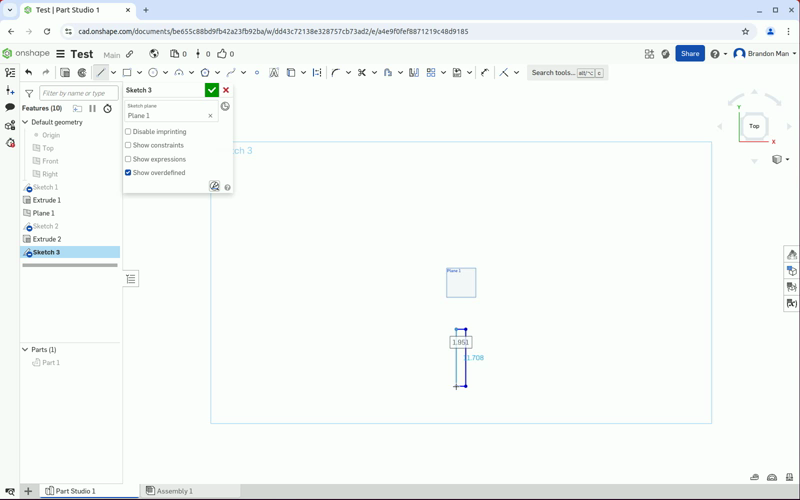
key(esc)
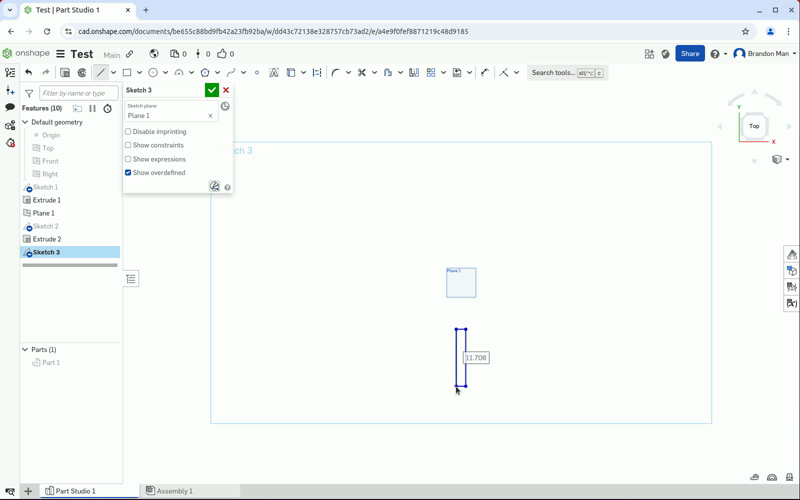
mouse_move(459, 384)
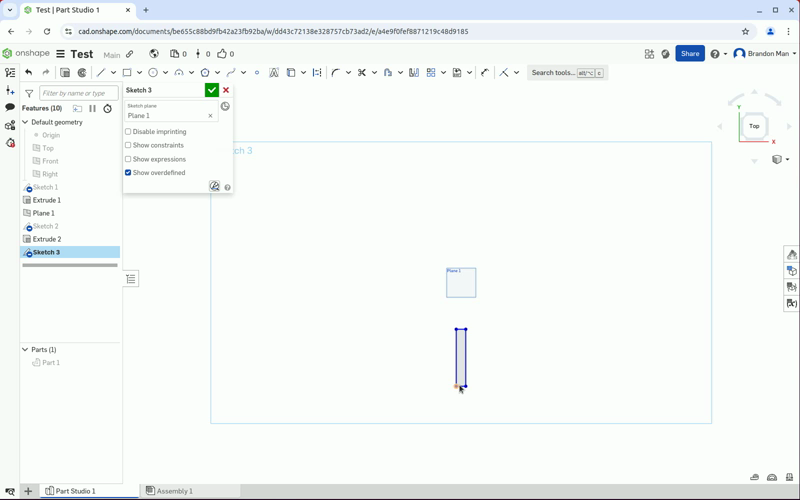
scroll(6)
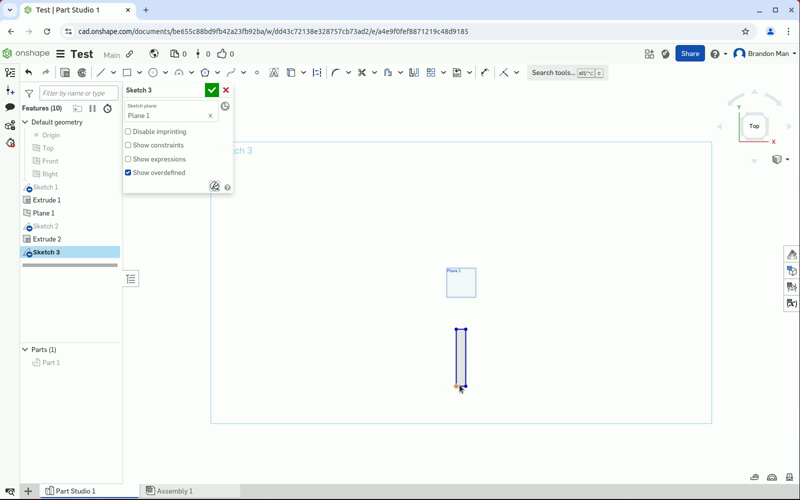
scroll(6)
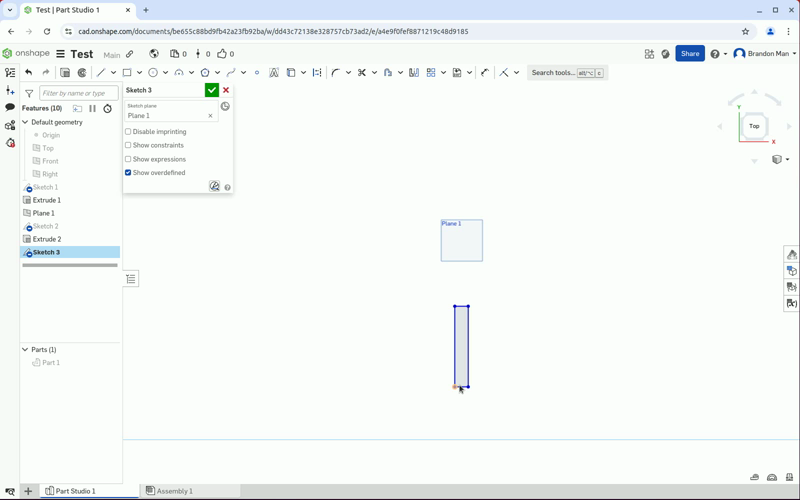
scroll(6)
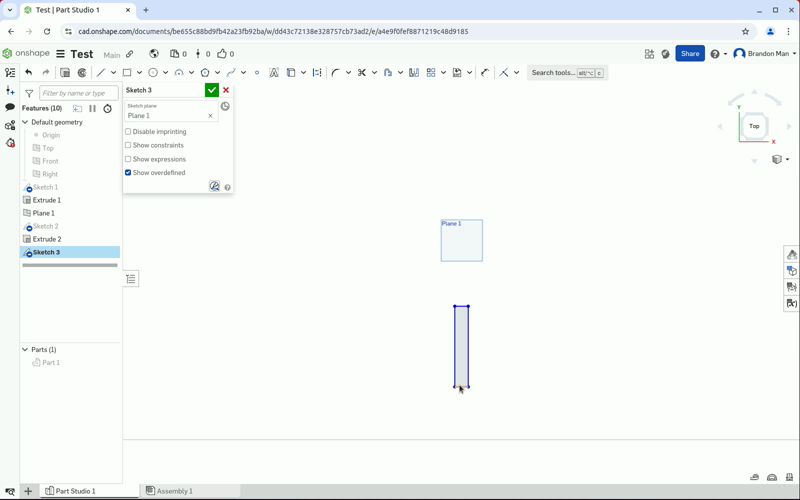
scroll(6)
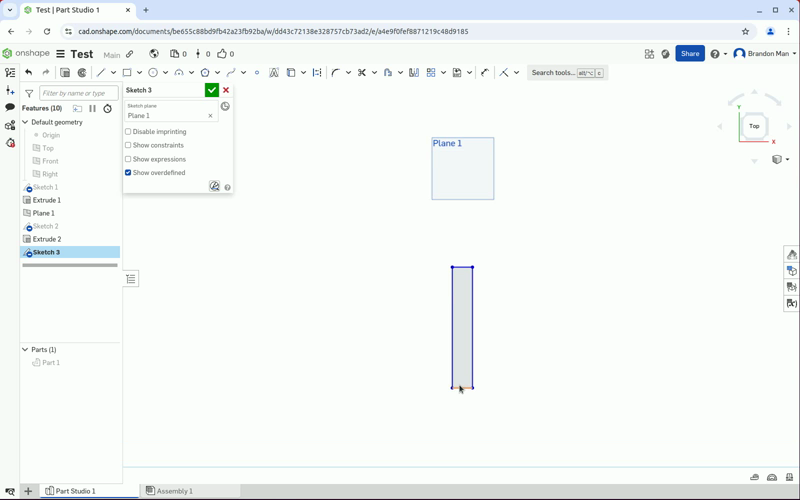
scroll(6)
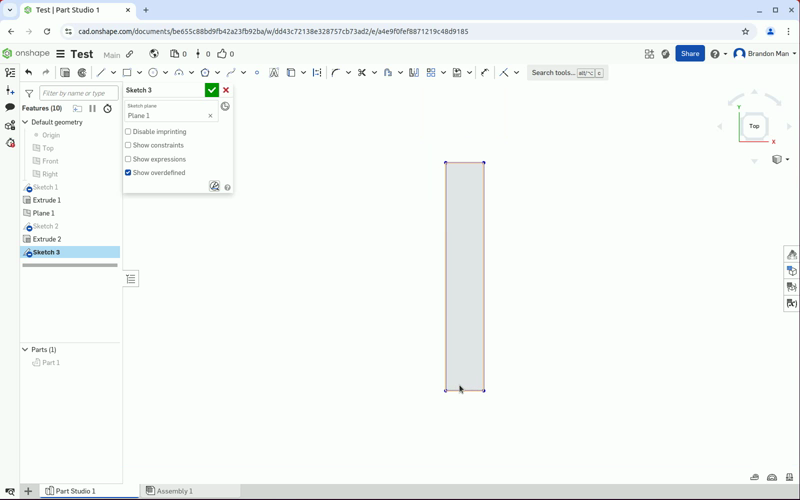
scroll(6)
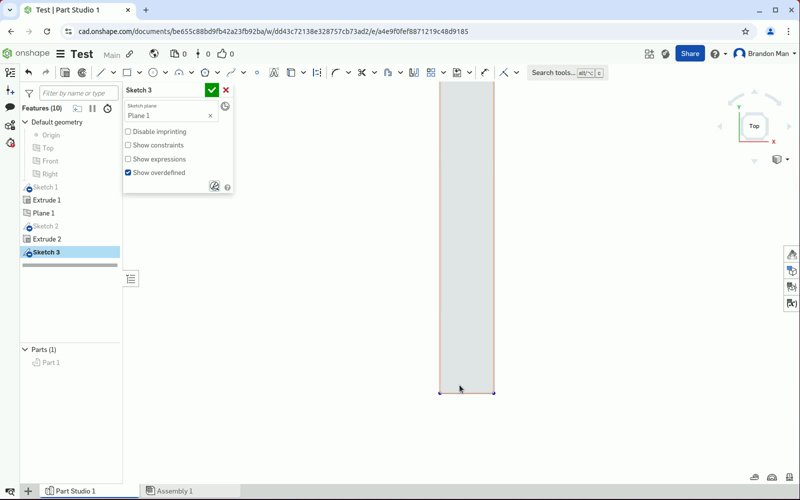
scroll(6)
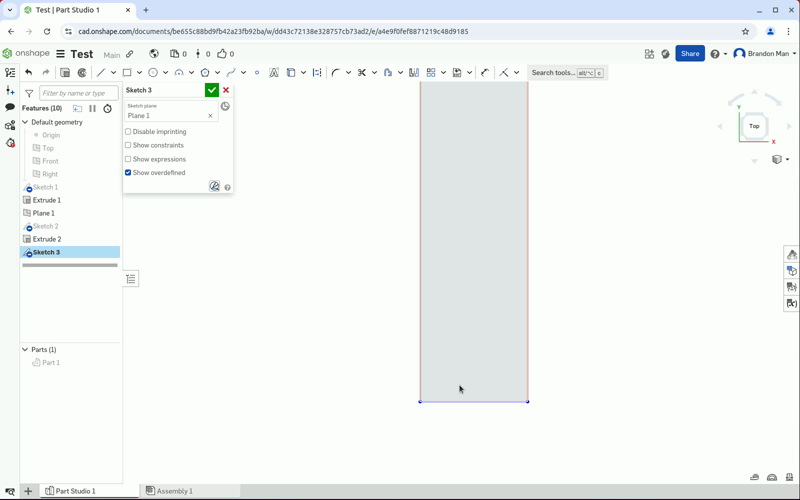
click(459, 384)
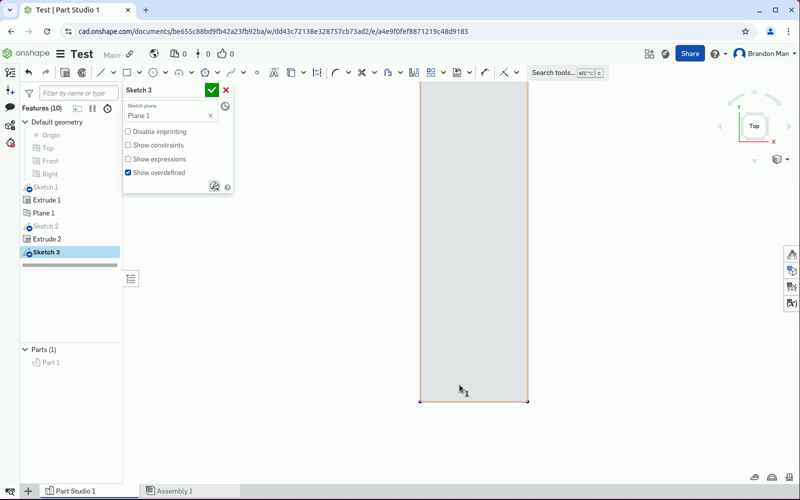
scroll(-6)
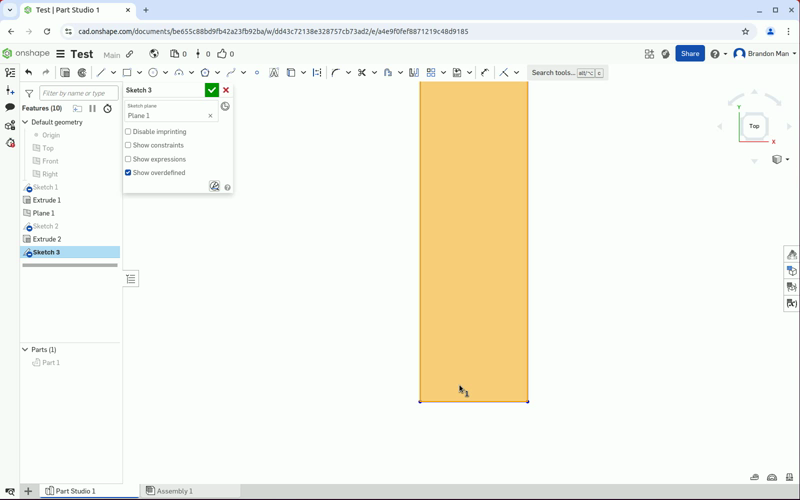
scroll(-6)
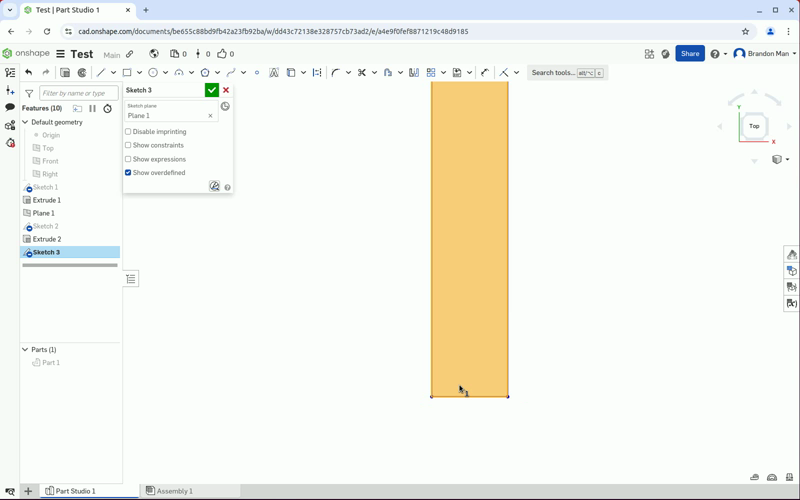
scroll(-6)
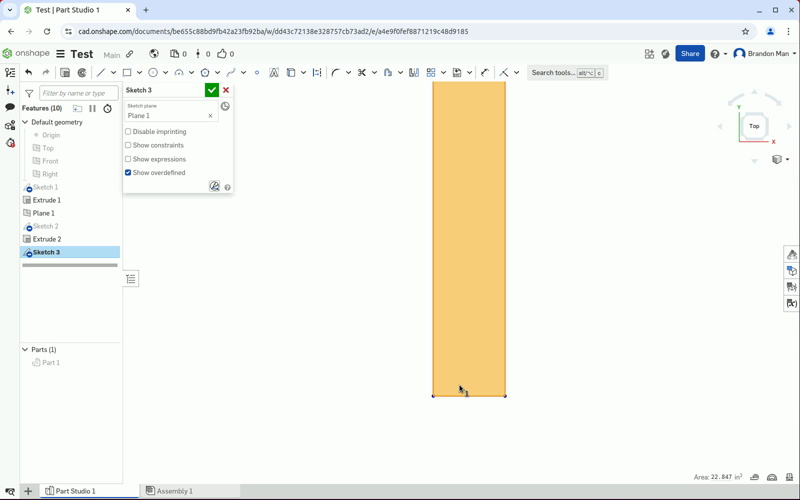
scroll(-6)
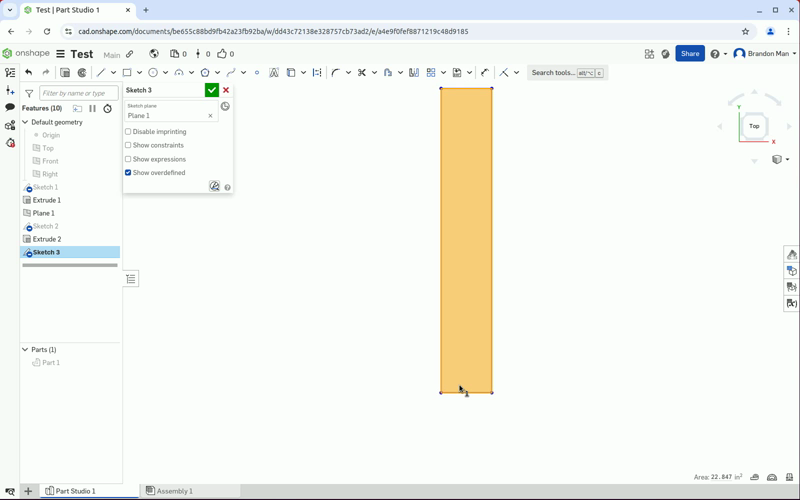
scroll(-6)
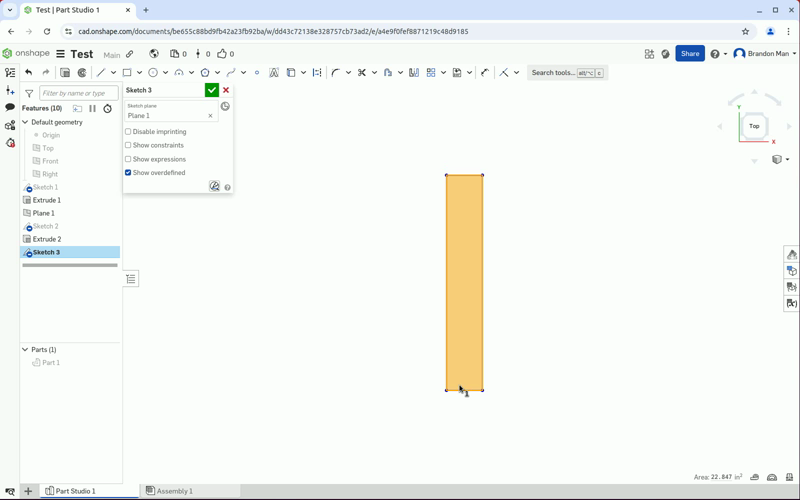
scroll(-6)
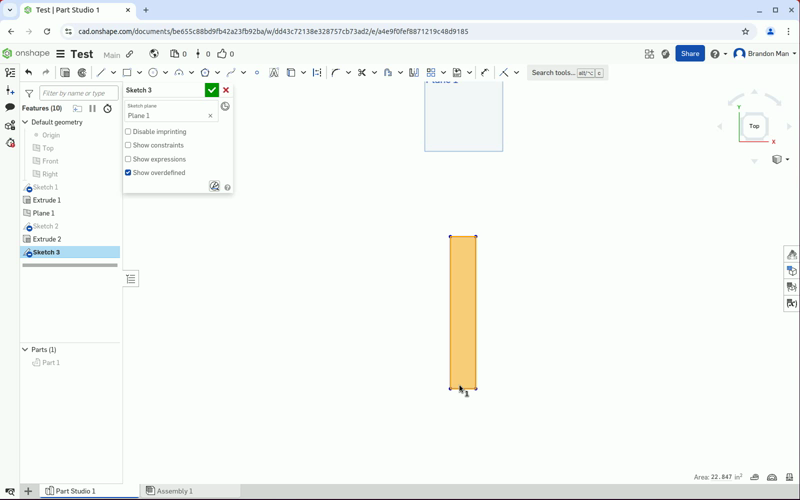
scroll(-6)
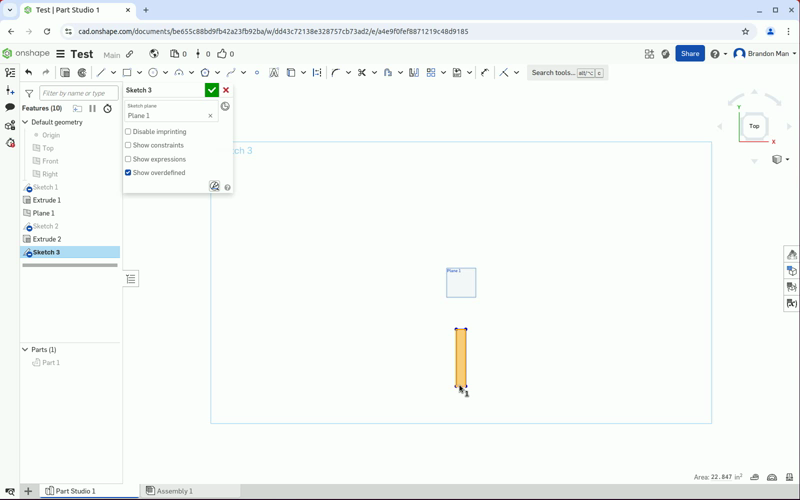
mouse_move(73, 352)
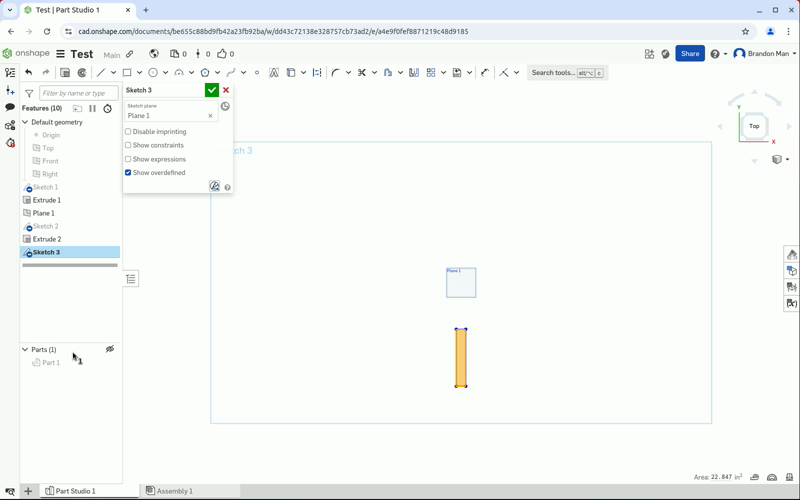
key(shift+y)
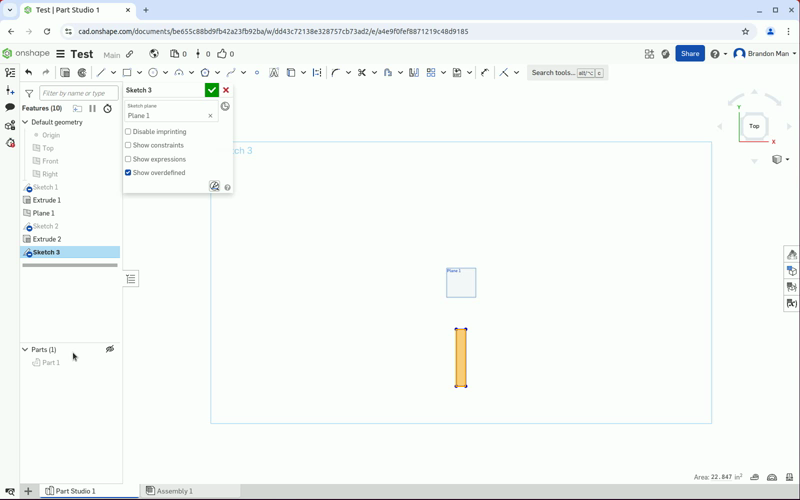
key(shift+e)
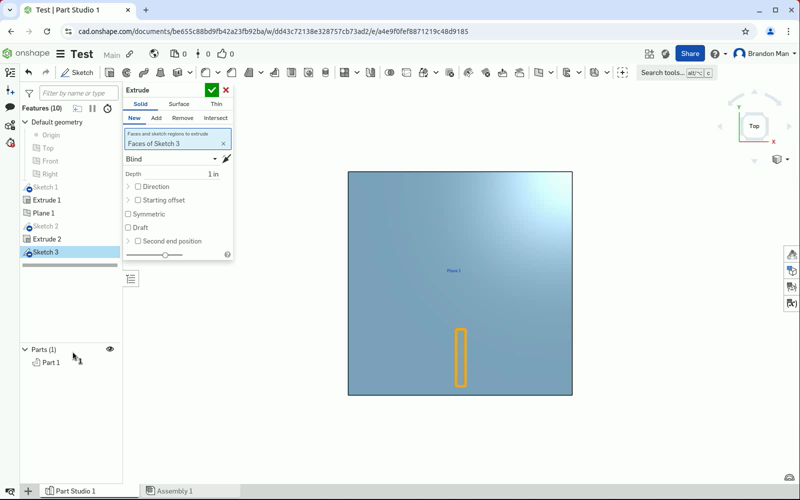
mouse_move(143, 106)
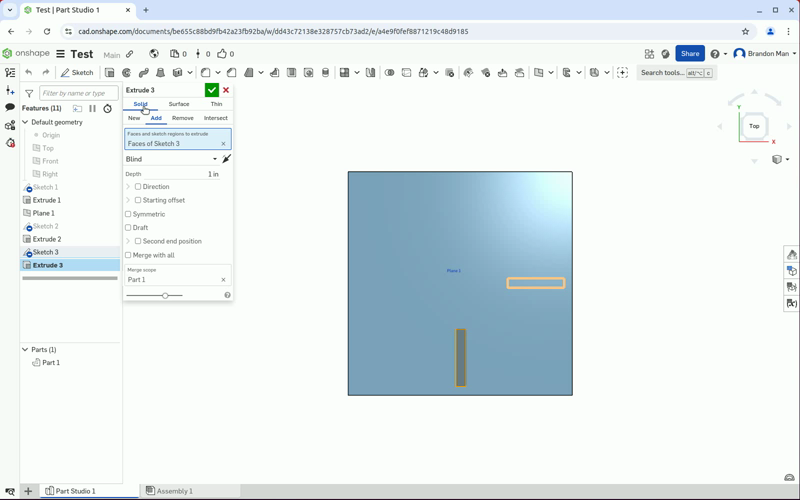
click(143, 106)
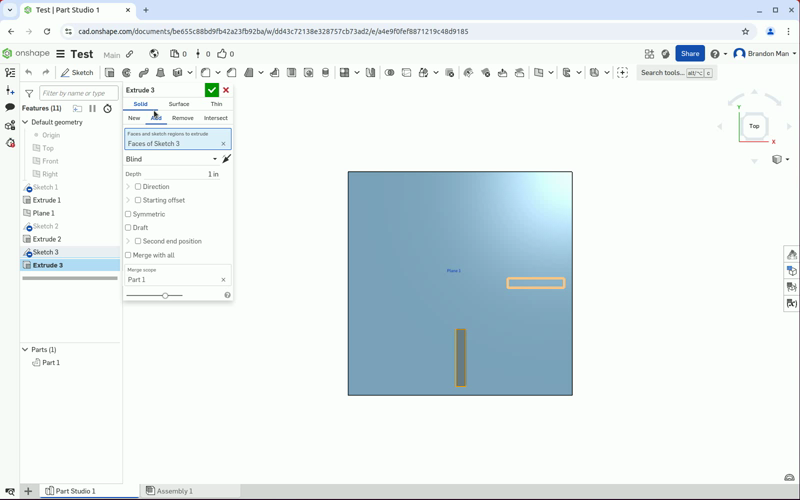
mouse_move(186, 120)
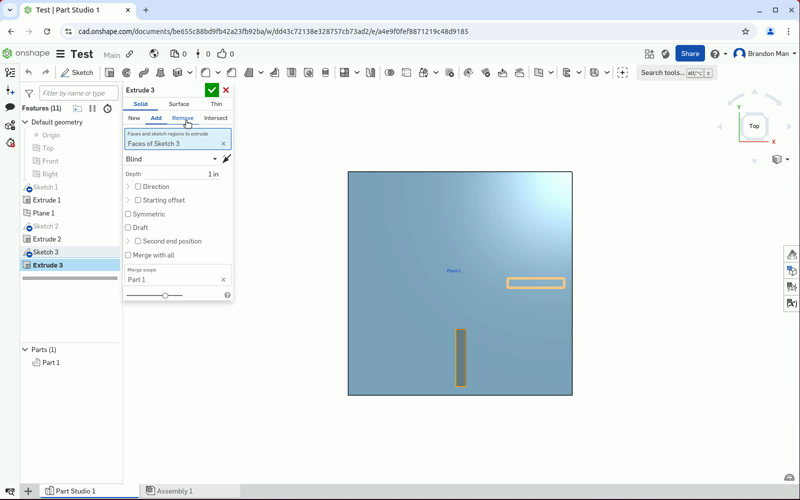
click(186, 120)
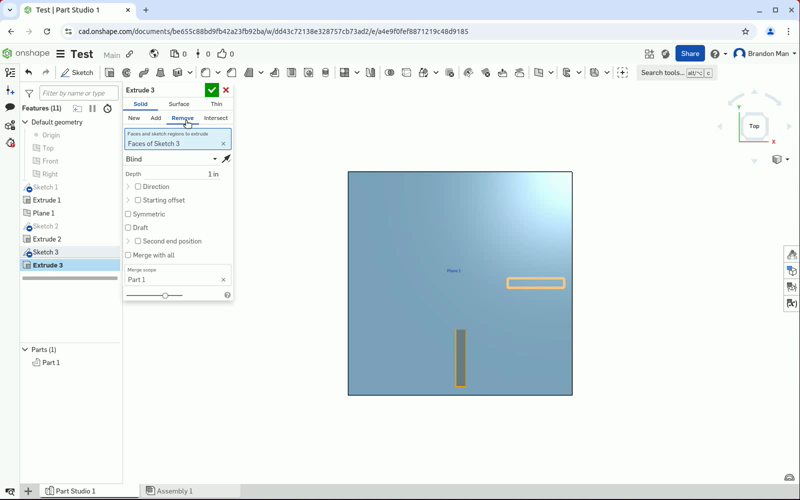
key(tab, 4)
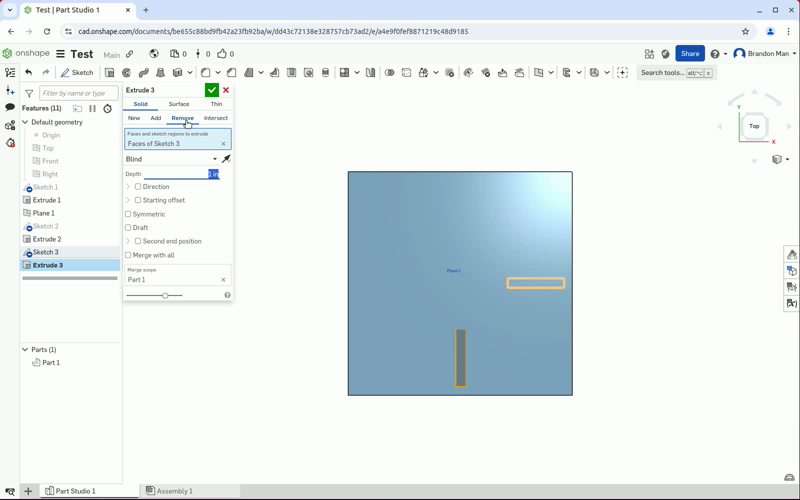
text(7.703)
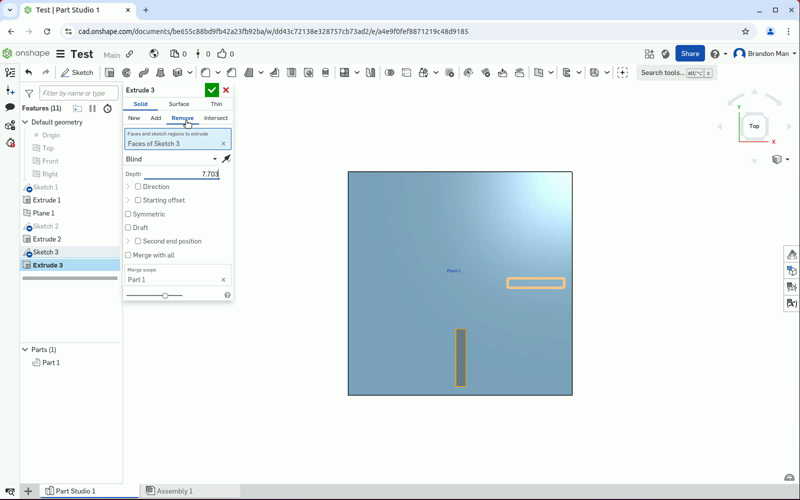
key(tab, 6)
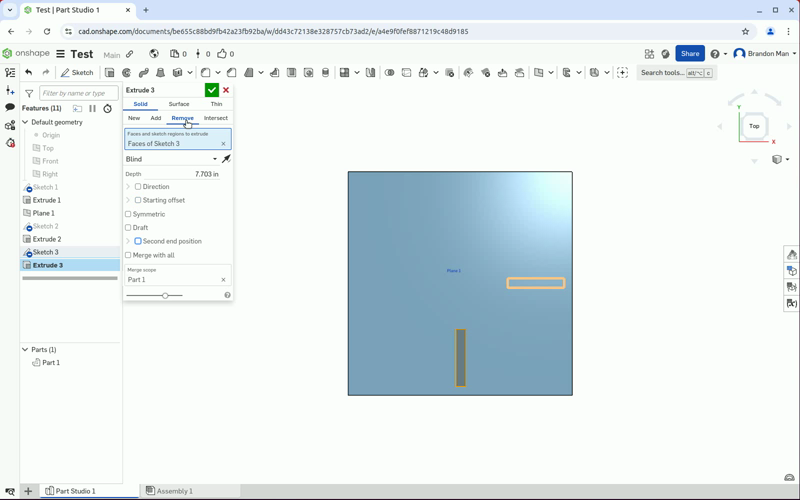
key(space)
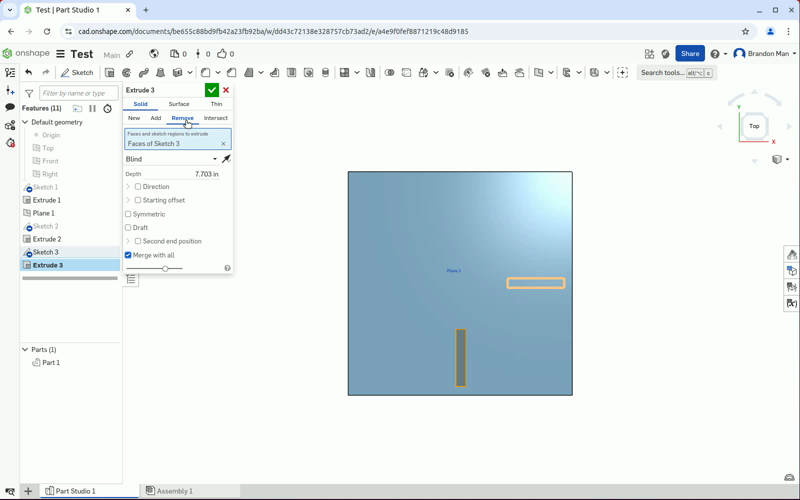
key(enter)
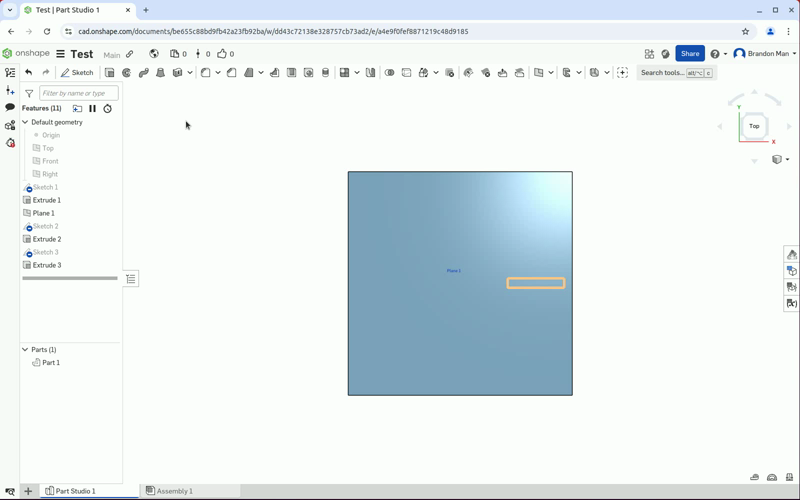
key(shift+h)
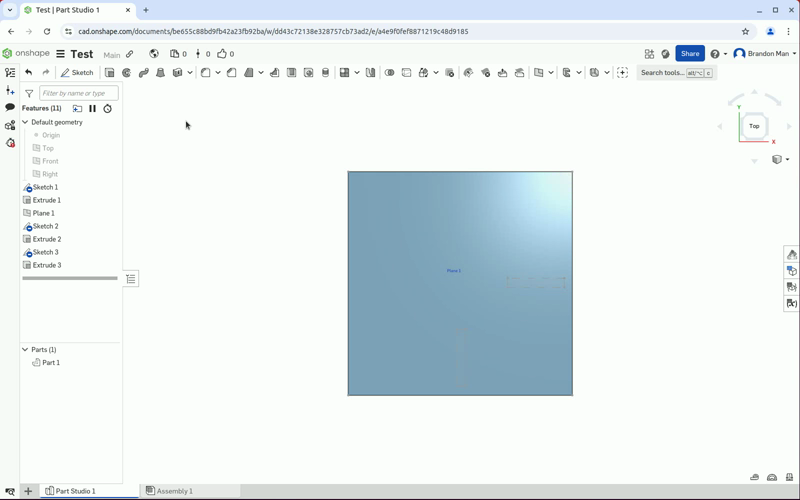
key(shift+h)
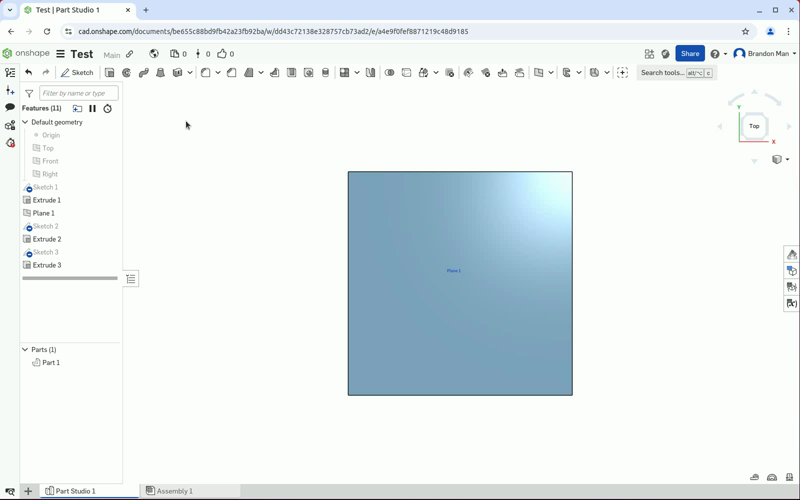
mouse_move(73, 189)
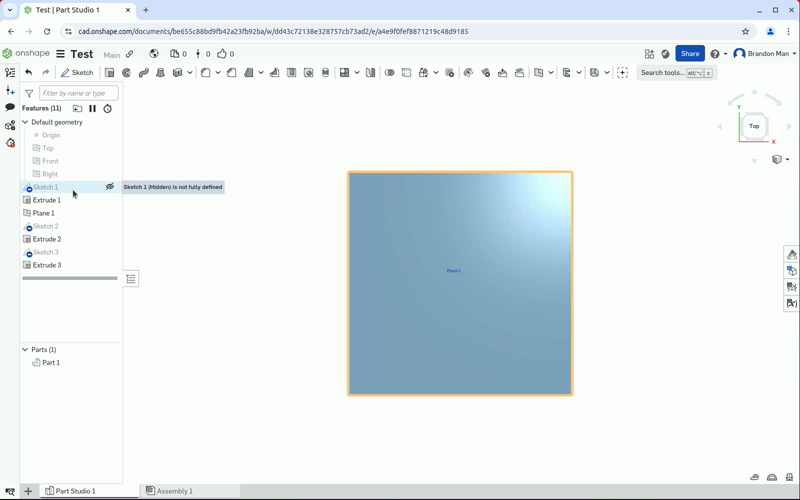
click(73, 189)
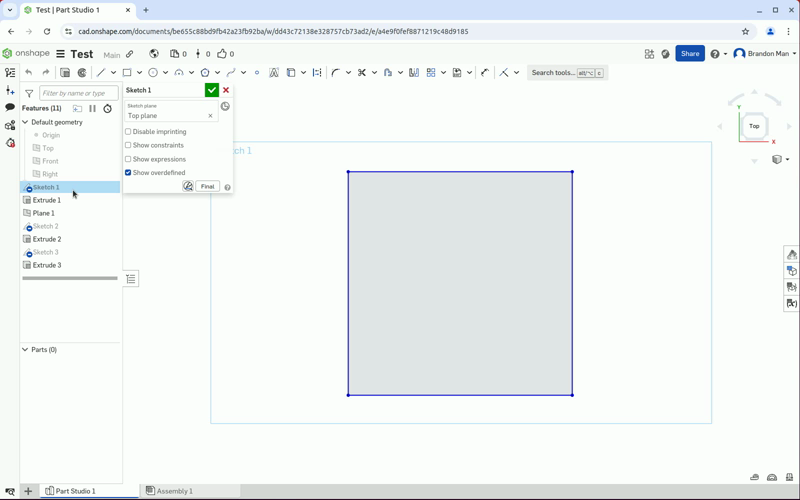
mouse_move(229, 92)
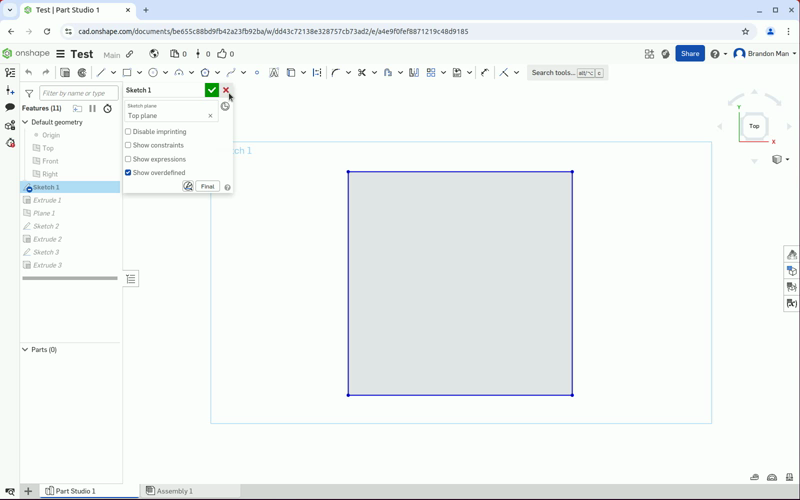
click(229, 92)
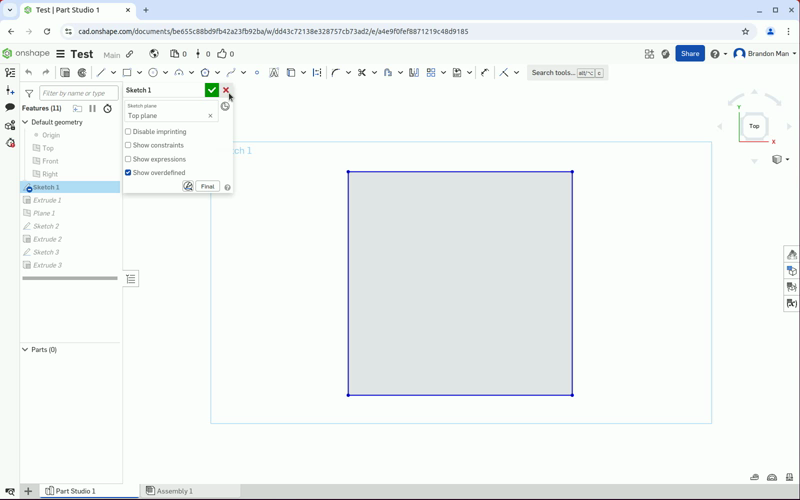
key(shift+s)
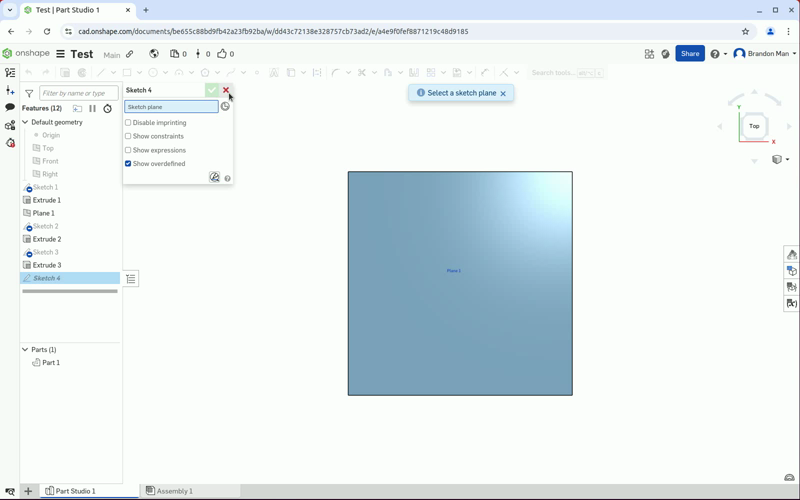
mouse_move(73, 215)
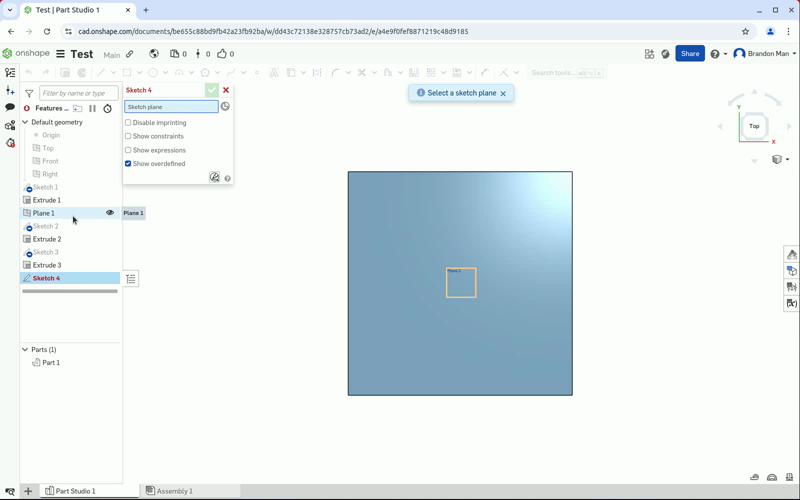
click(73, 215)
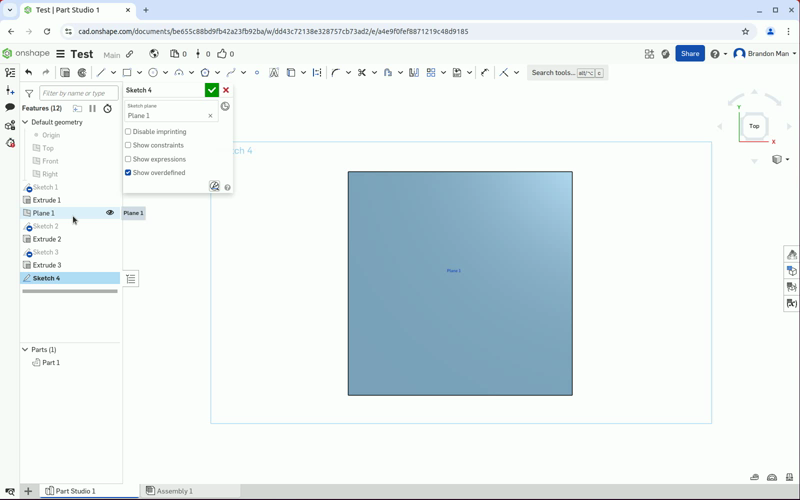
mouse_move(73, 352)
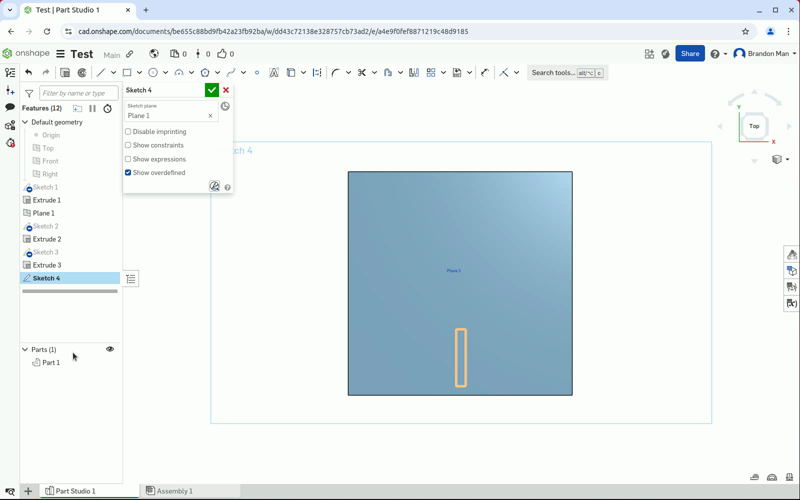
key(y)
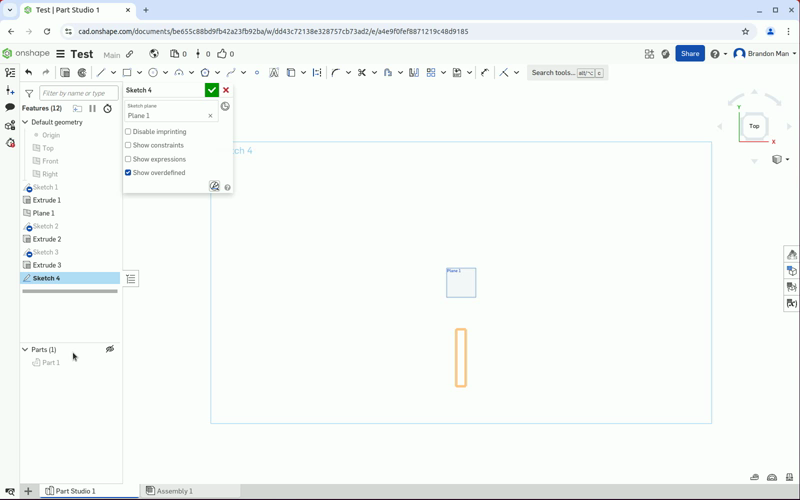
key(l)
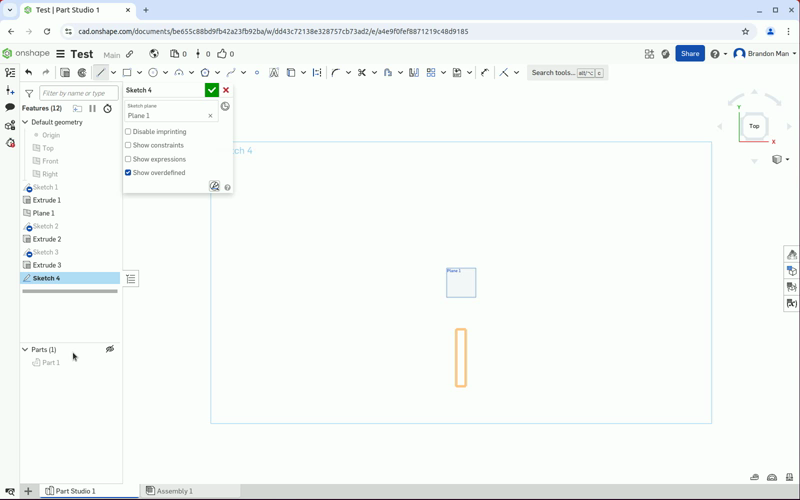
key_down(shift)
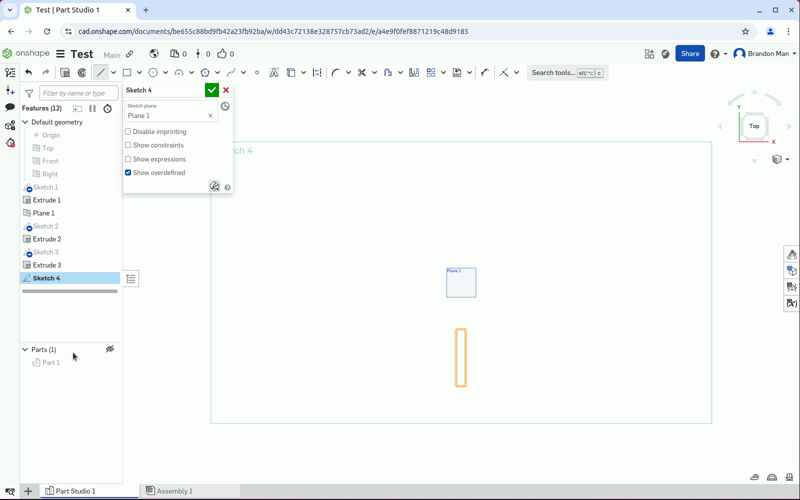
mouse_move(357, 287)
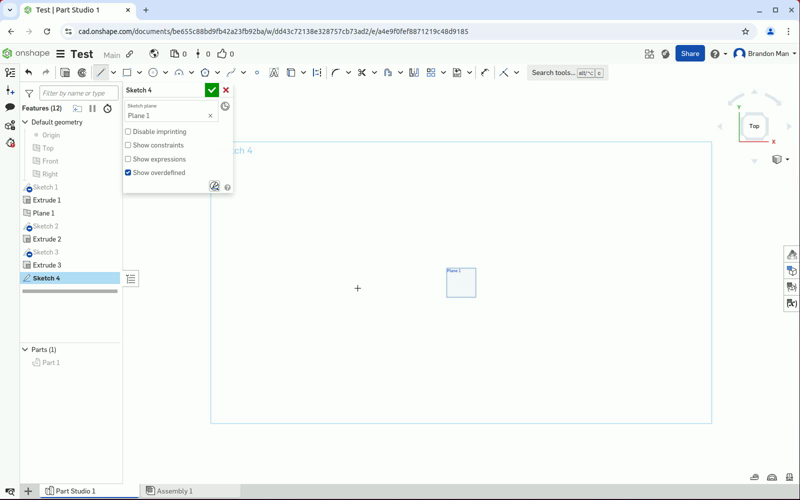
click(357, 287)
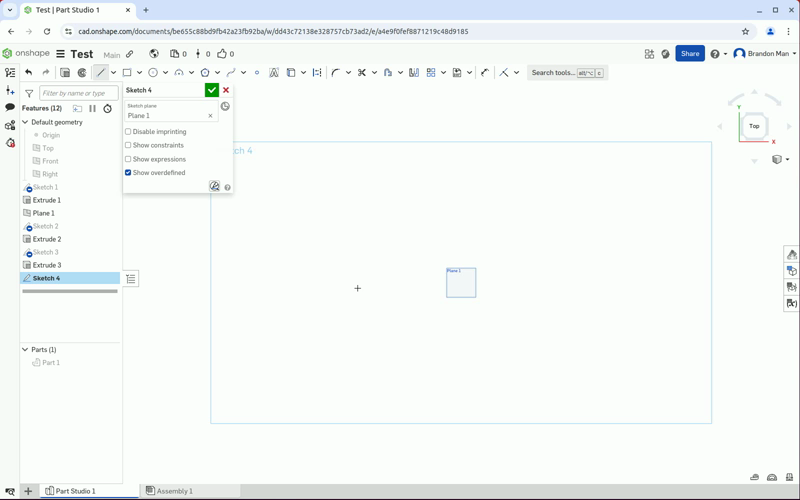
key_up(shift)
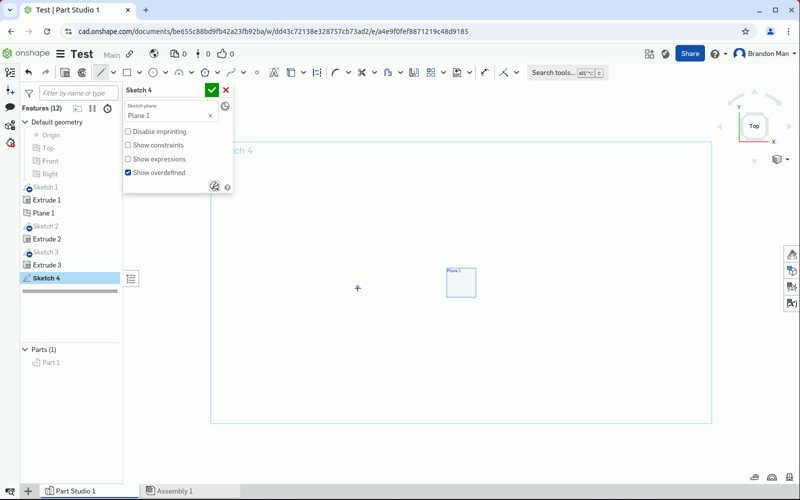
key_down(shift)
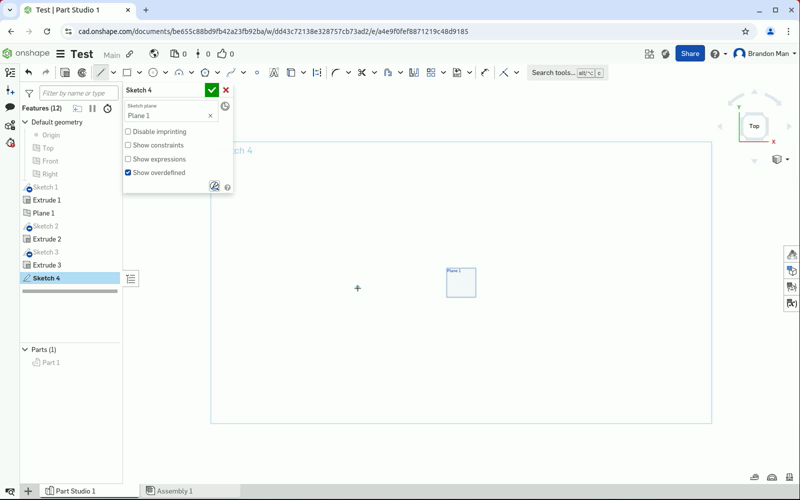
mouse_move(387, 287)
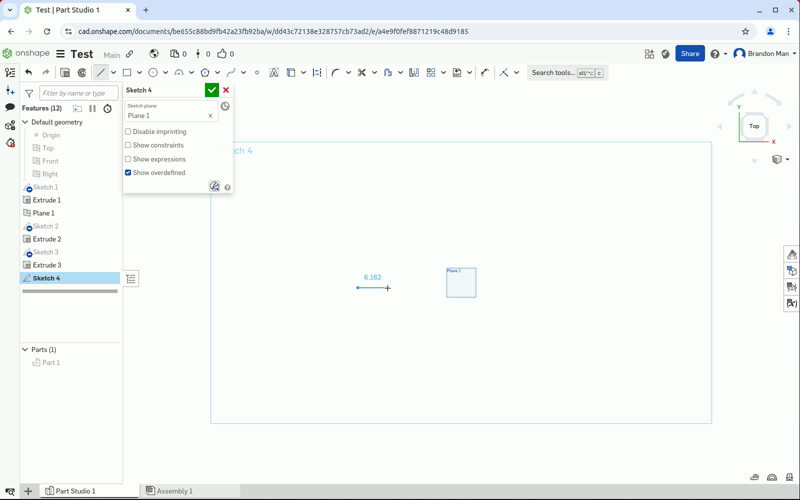
mouse_move(414, 287)
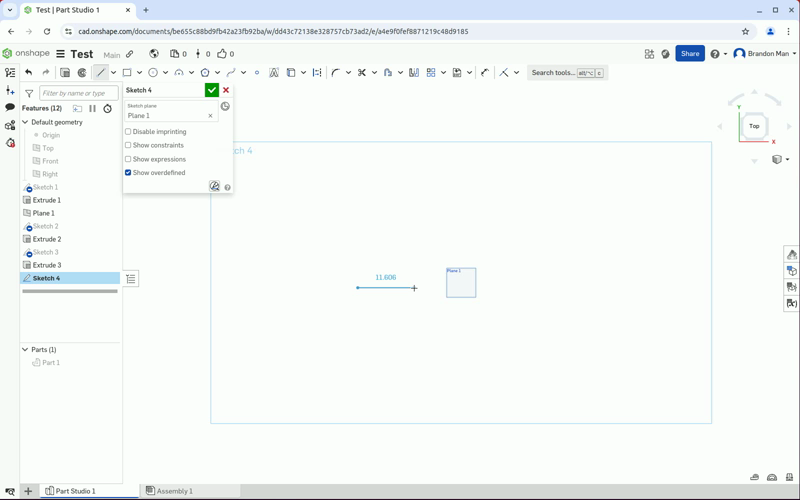
click(414, 287)
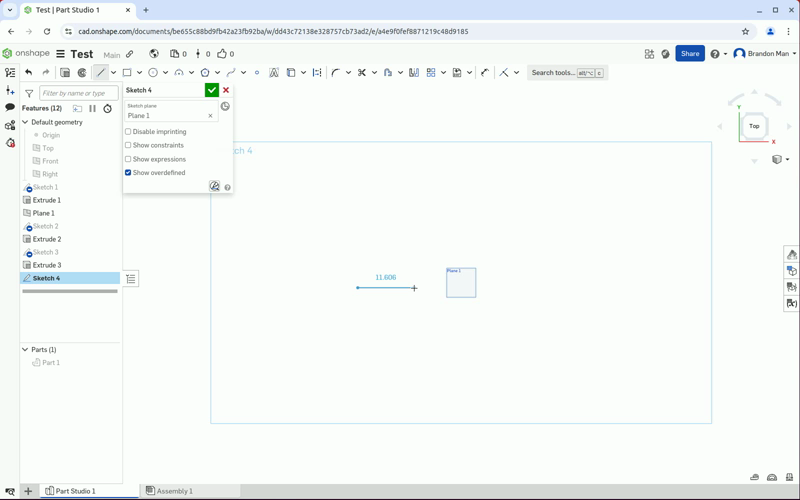
key_up(shift)
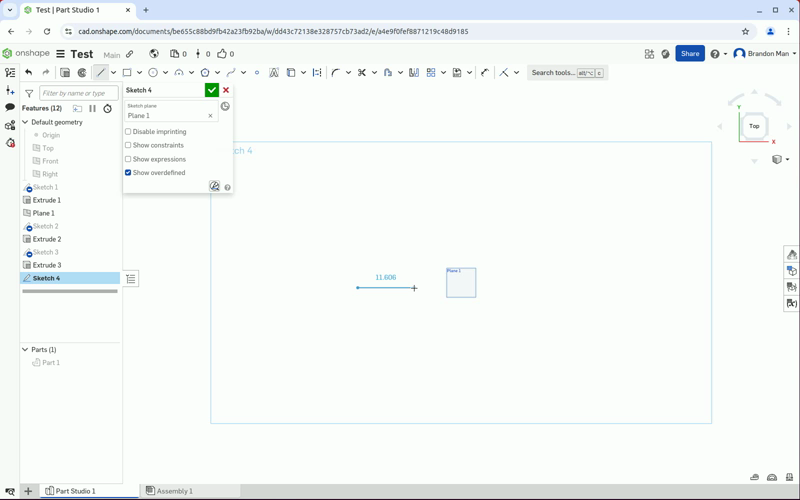
key_down(shift)
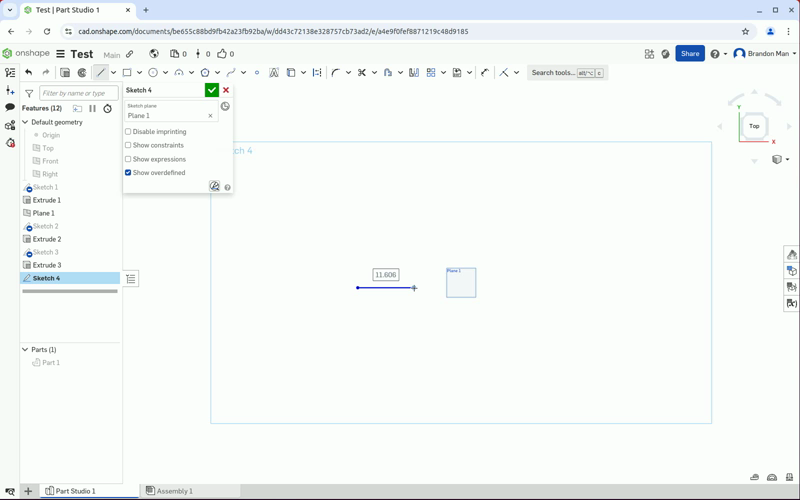
mouse_move(444, 287)
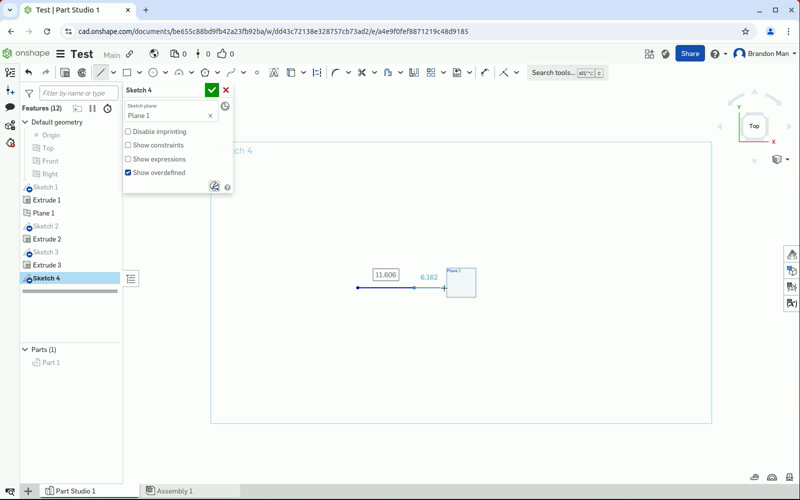
mouse_move(414, 278)
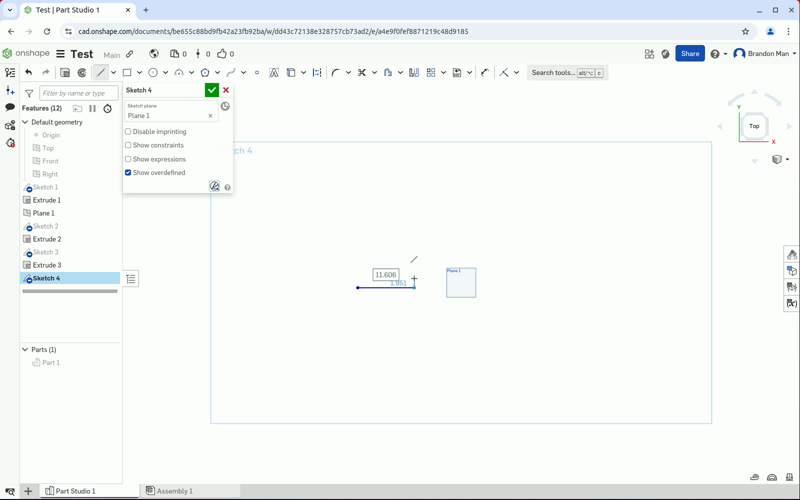
click(414, 278)
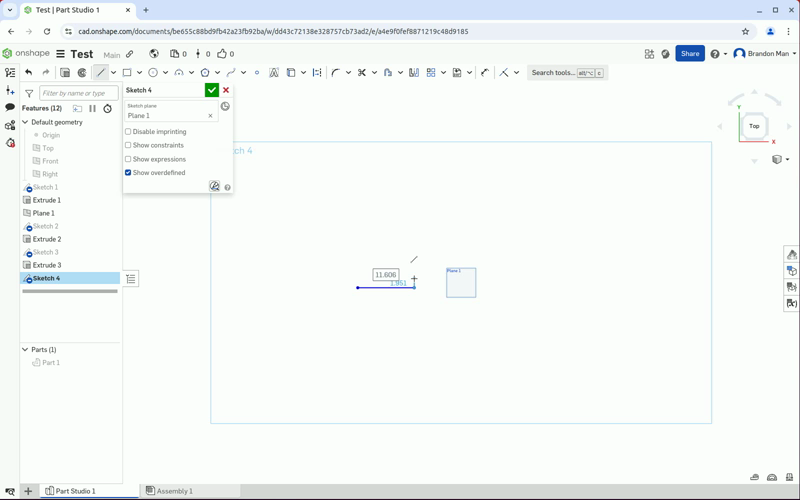
key_up(shift)
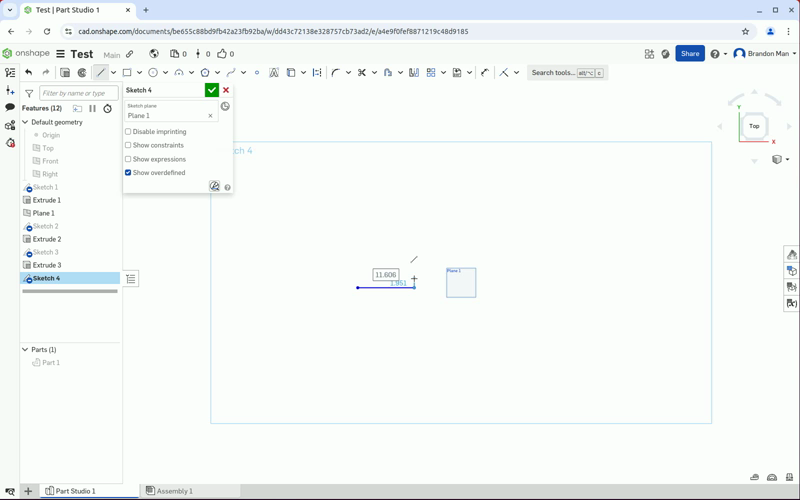
key_down(shift)
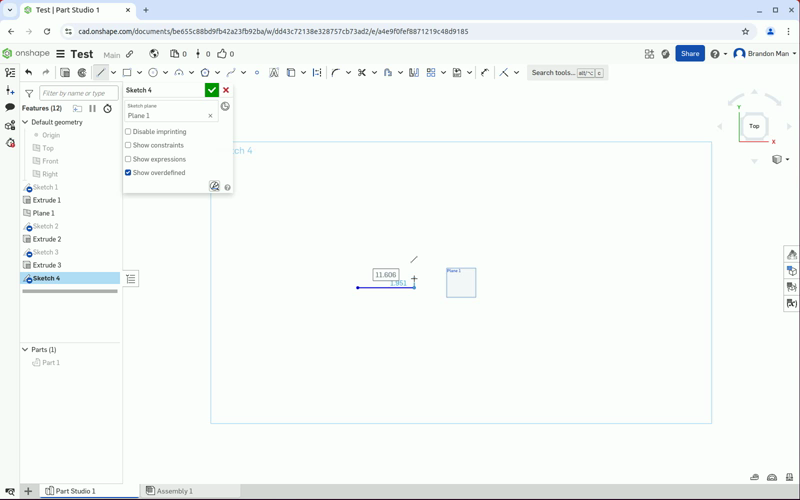
mouse_move(444, 278)
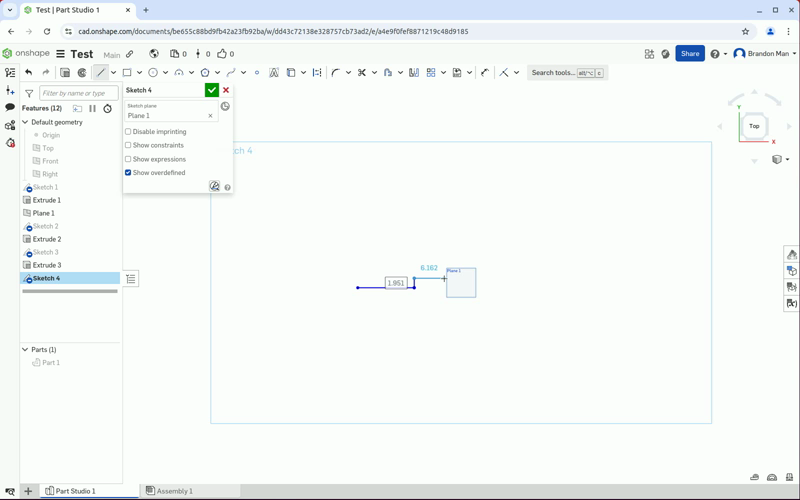
mouse_move(357, 278)
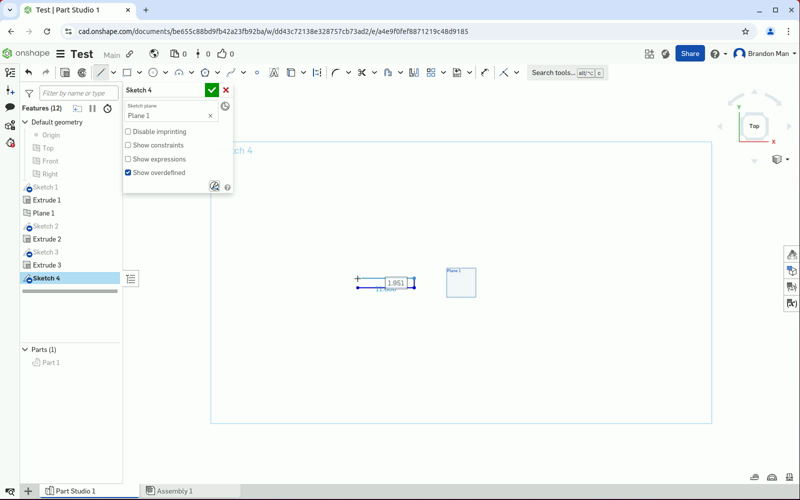
click(357, 278)
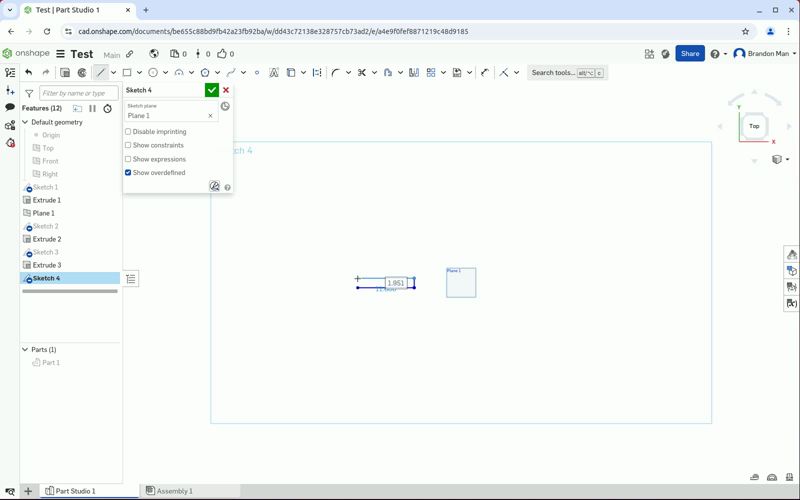
key_up(shift)
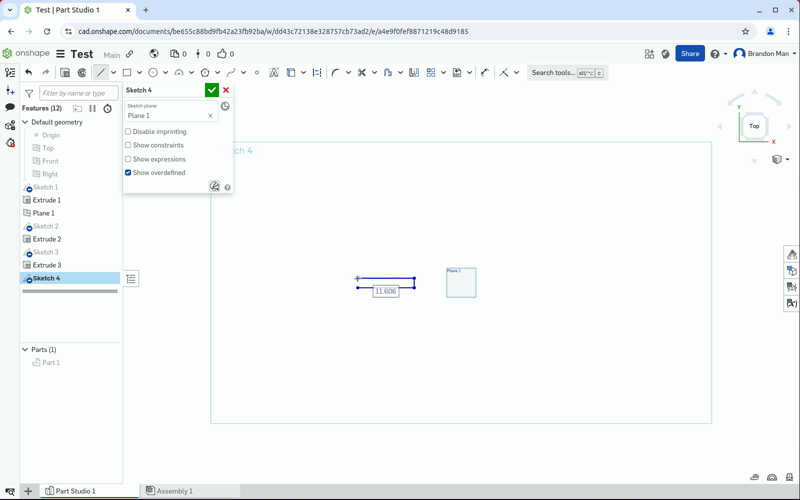
mouse_move(387, 278)
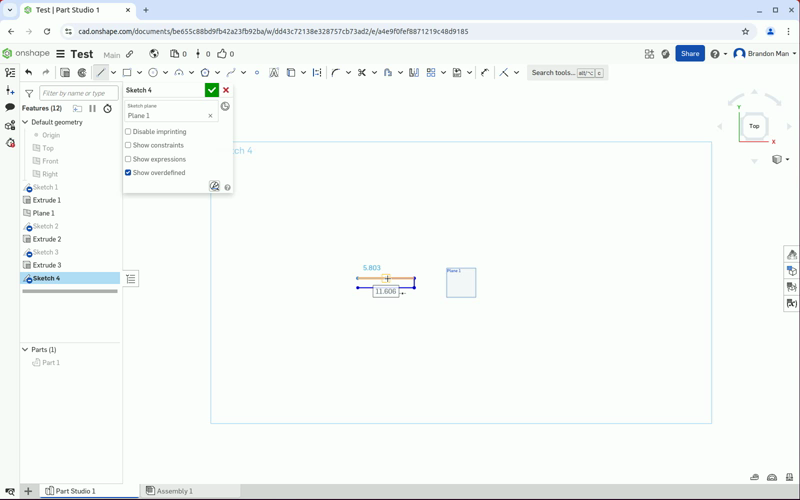
key_down(shift)
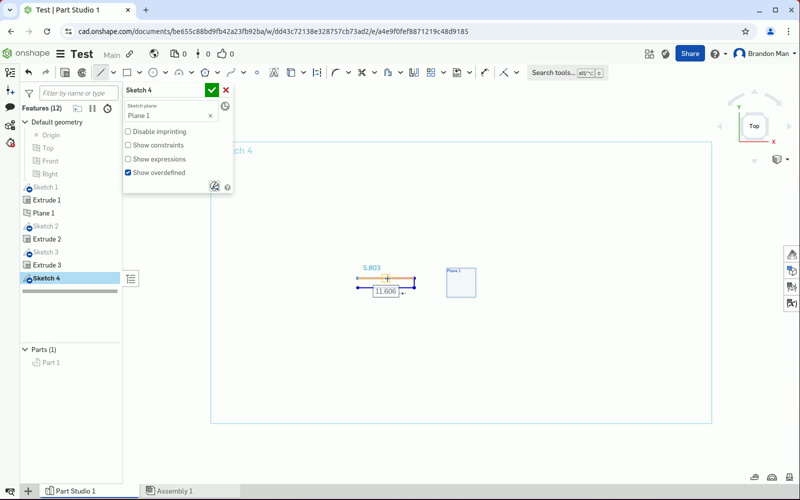
mouse_move(357, 287)
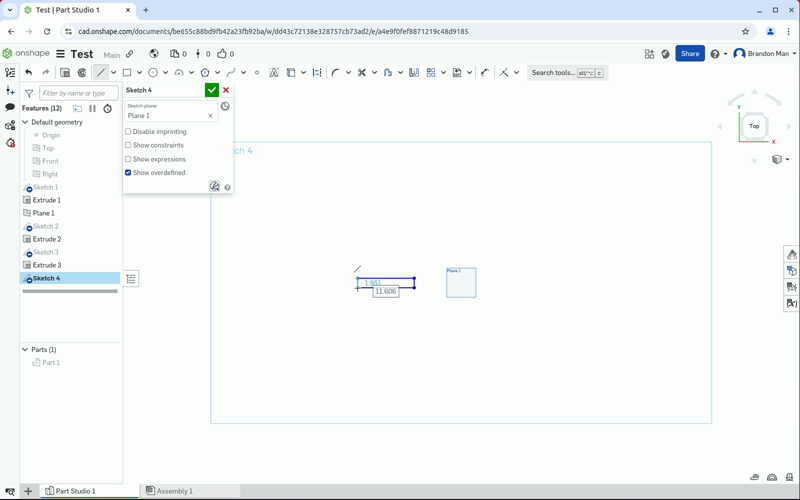
key_up(shift)
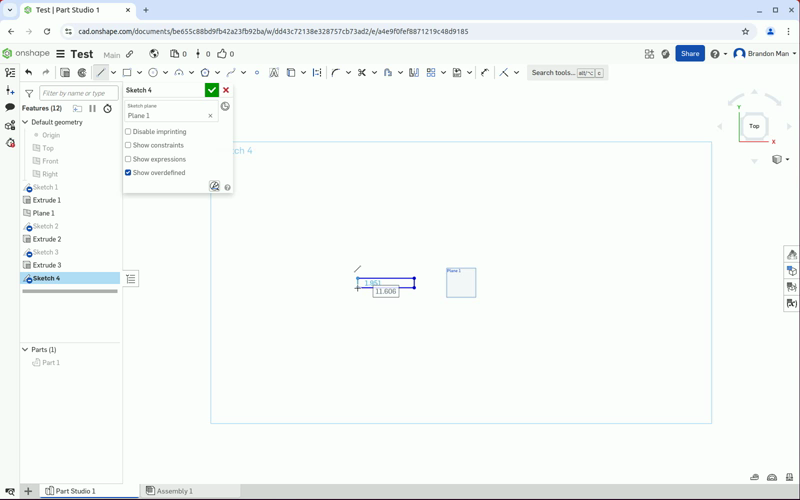
click(357, 287)
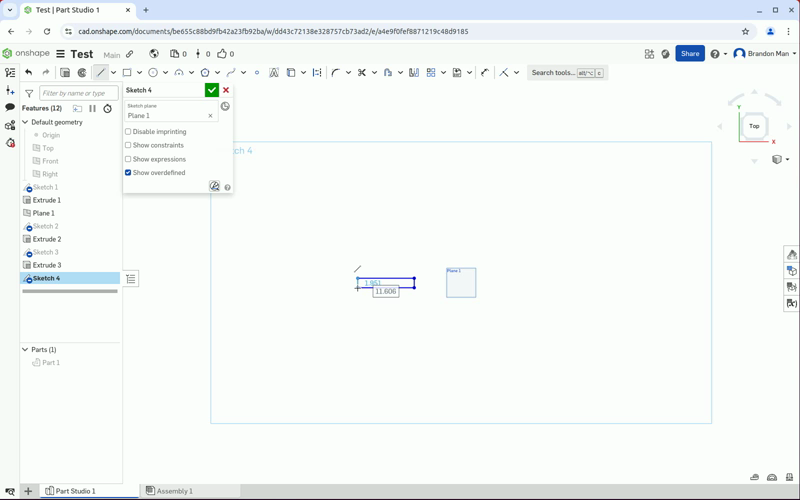
key(esc)
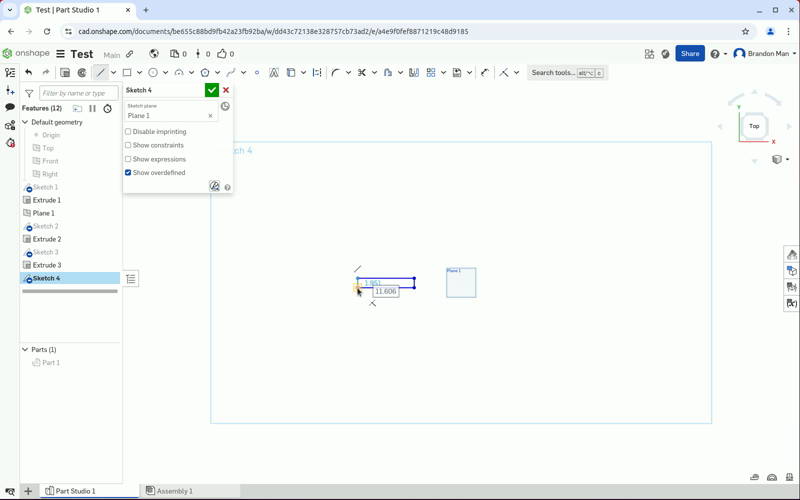
mouse_move(359, 284)
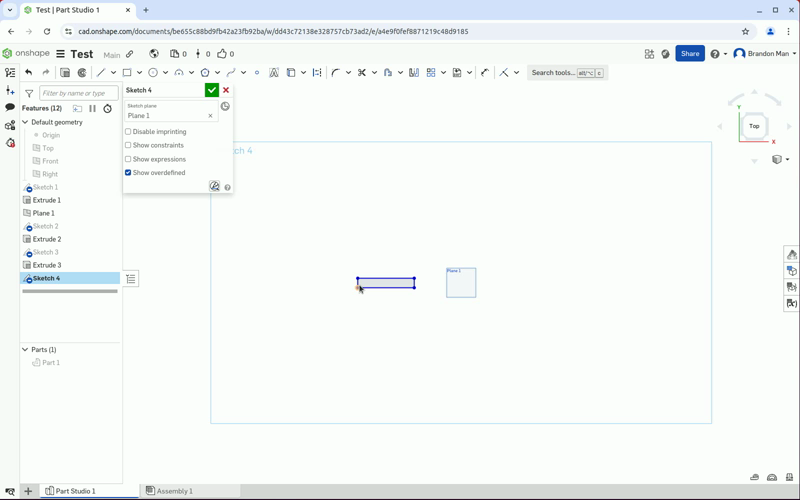
scroll(6)
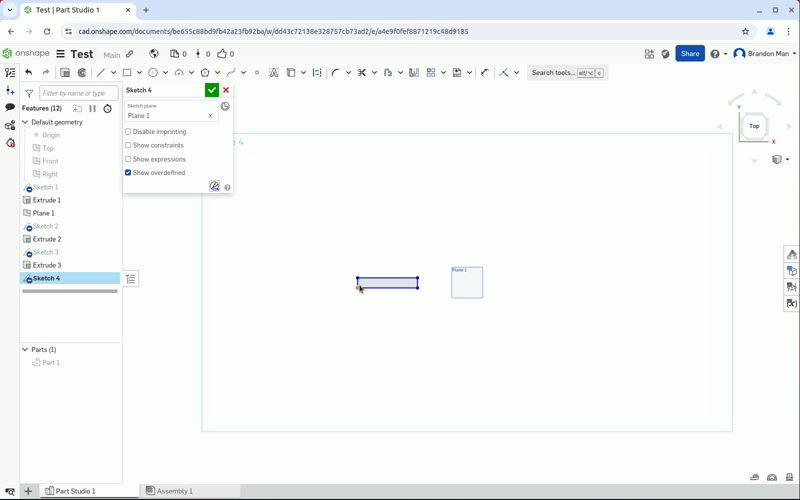
scroll(6)
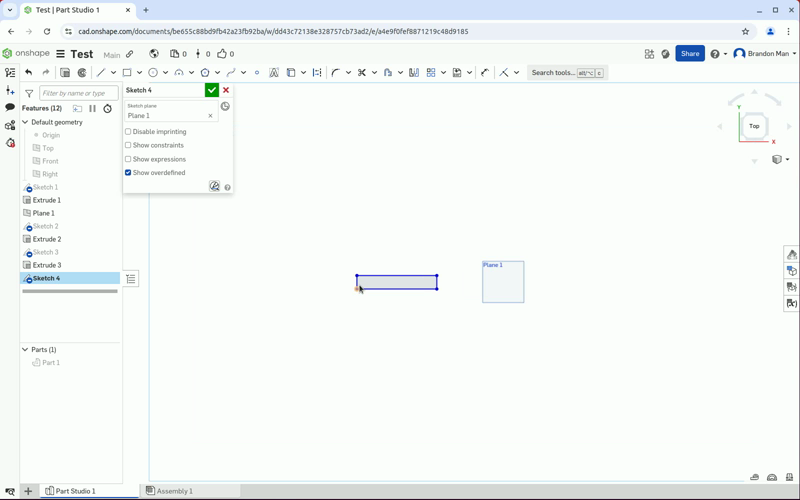
scroll(6)
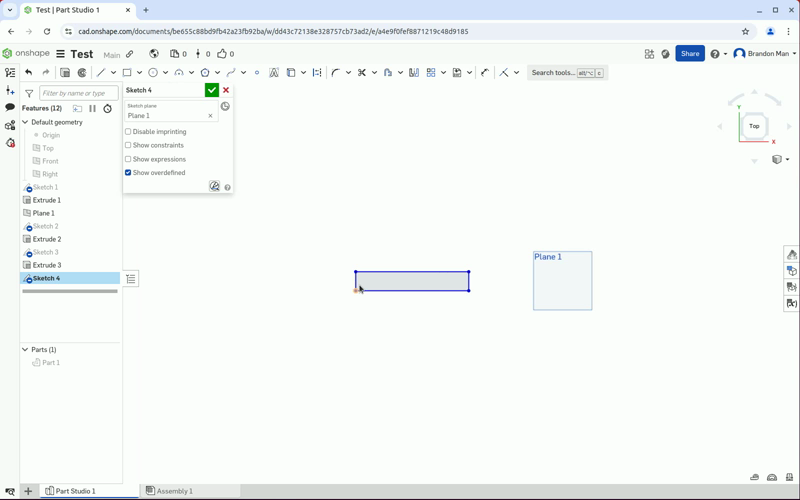
scroll(6)
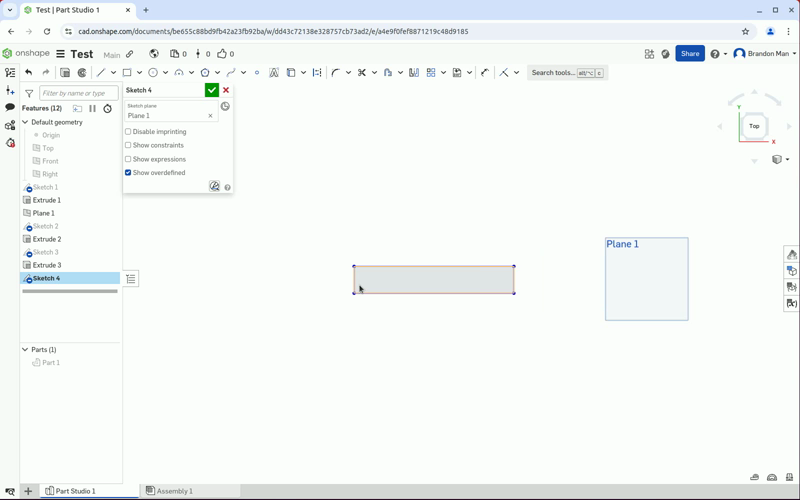
scroll(6)
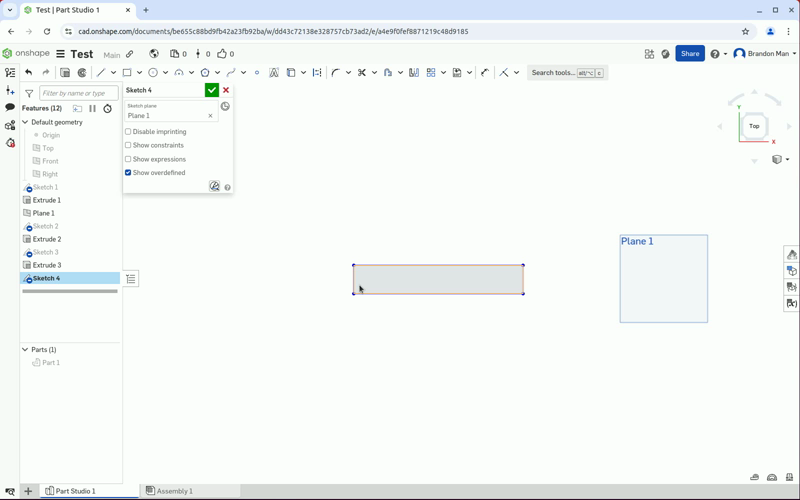
scroll(6)
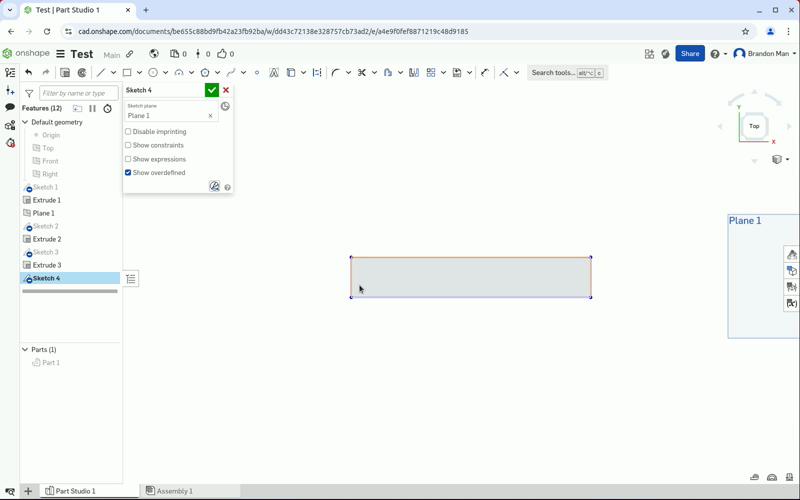
scroll(6)
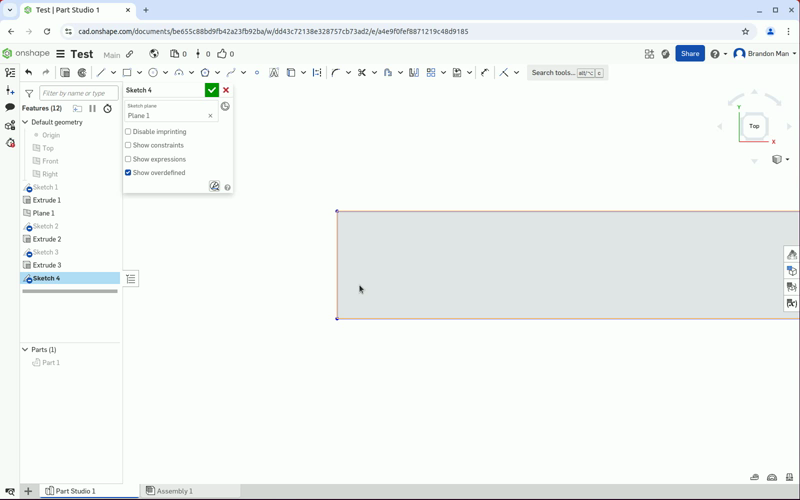
click(359, 284)
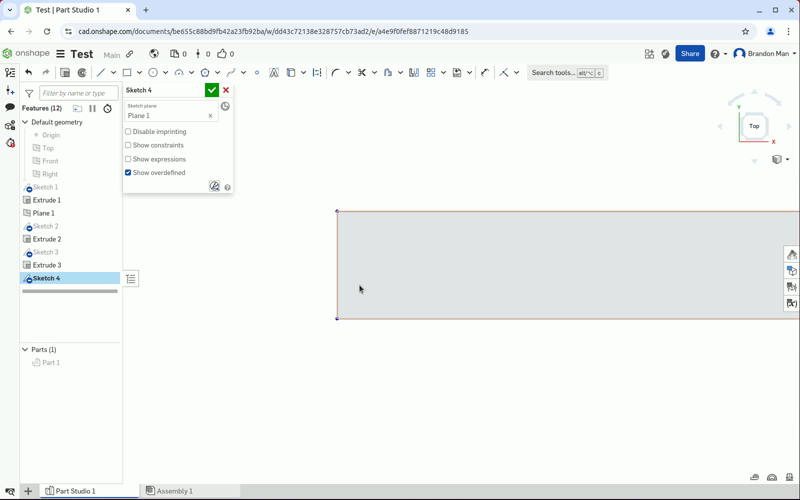
scroll(-6)
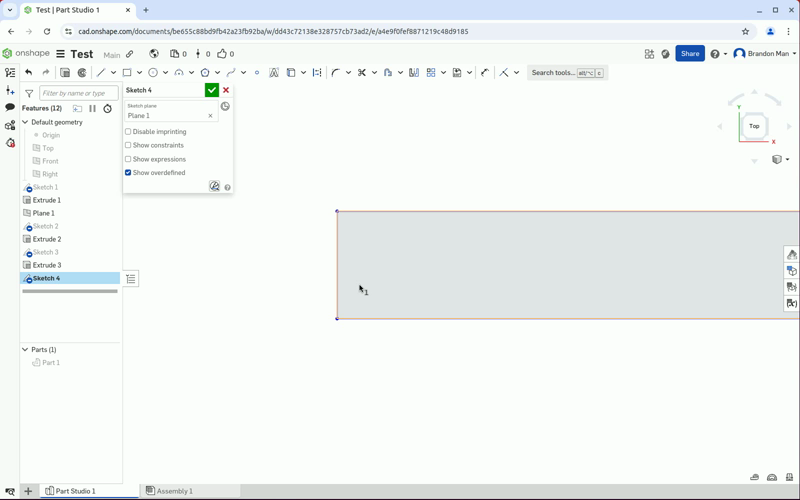
scroll(-6)
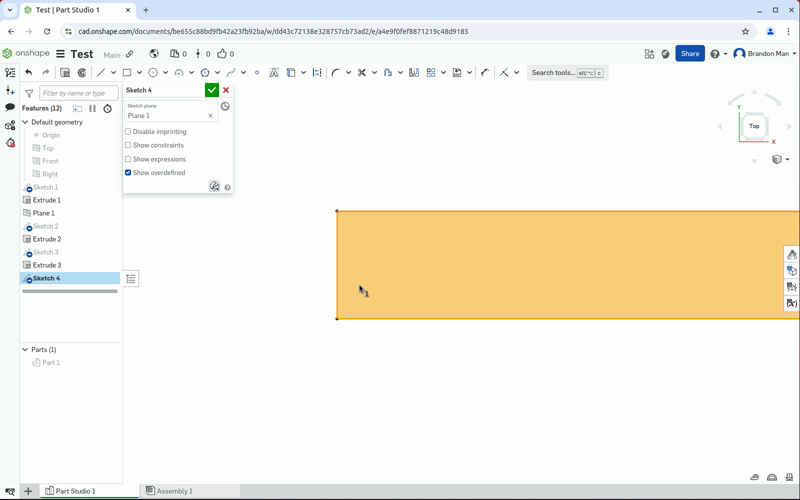
scroll(-6)
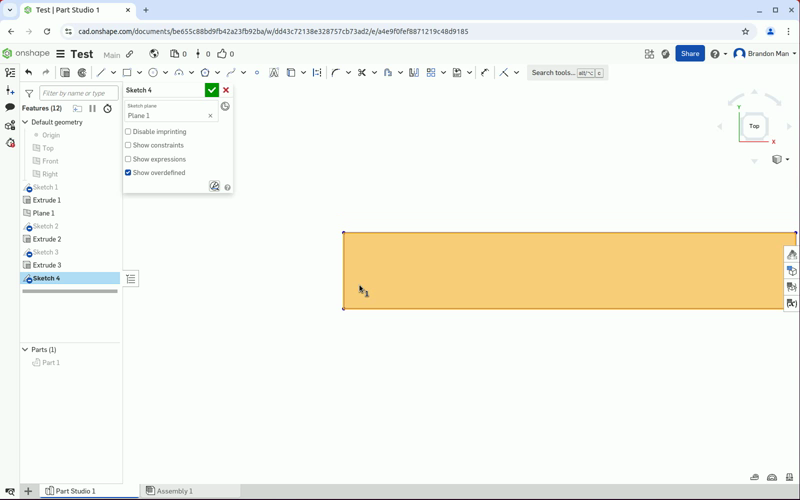
scroll(-6)
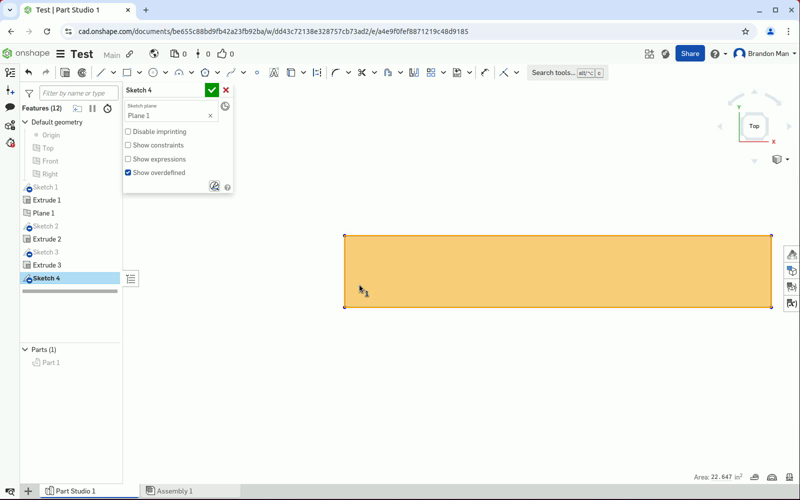
scroll(-6)
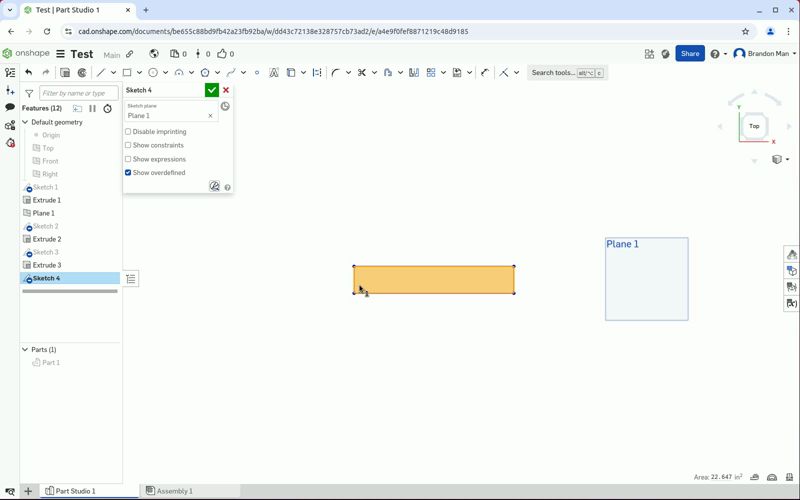
scroll(-6)
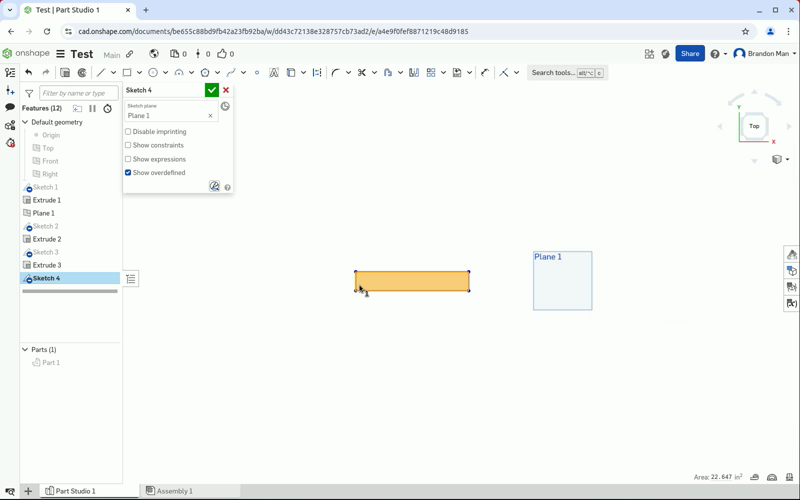
scroll(-6)
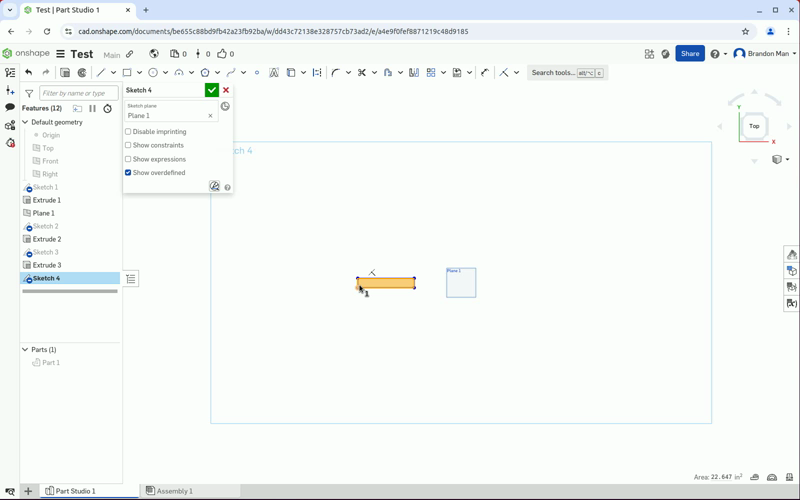
mouse_move(73, 352)
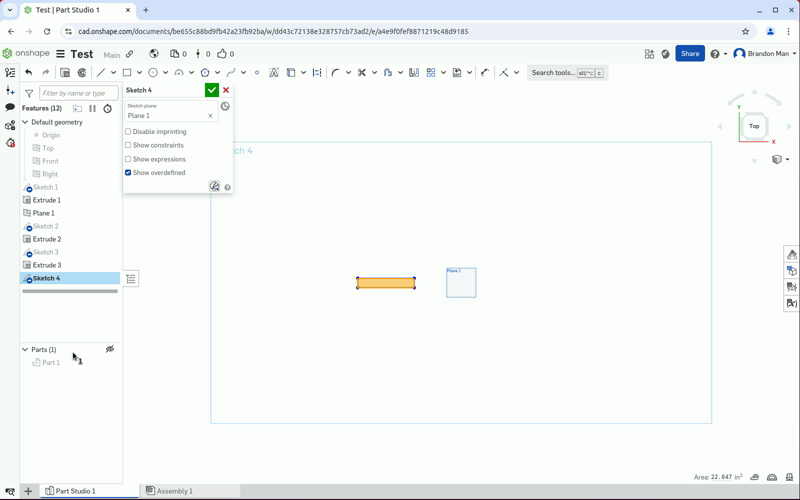
key(shift+y)
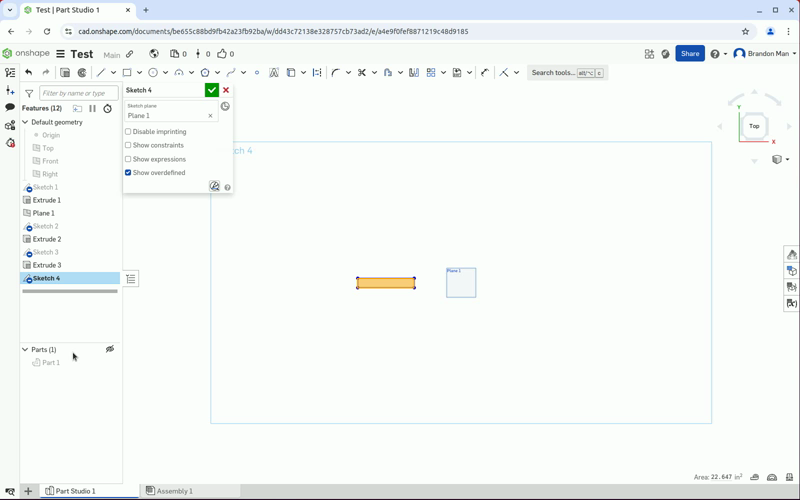
key(shift+e)
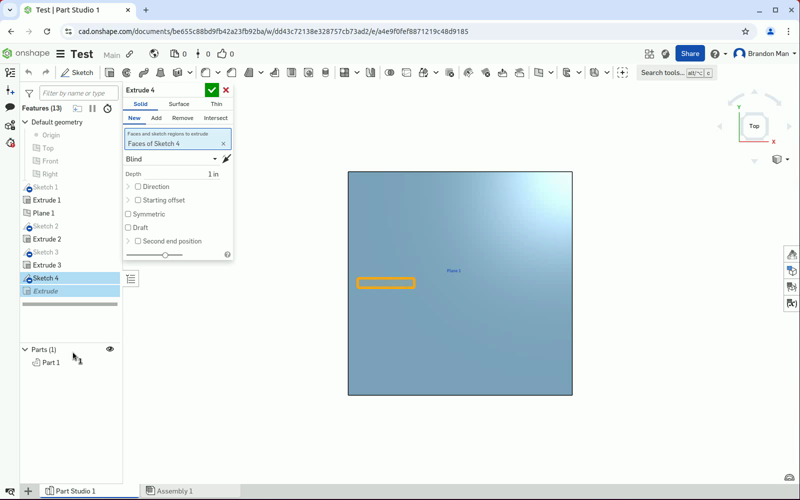
mouse_move(143, 106)
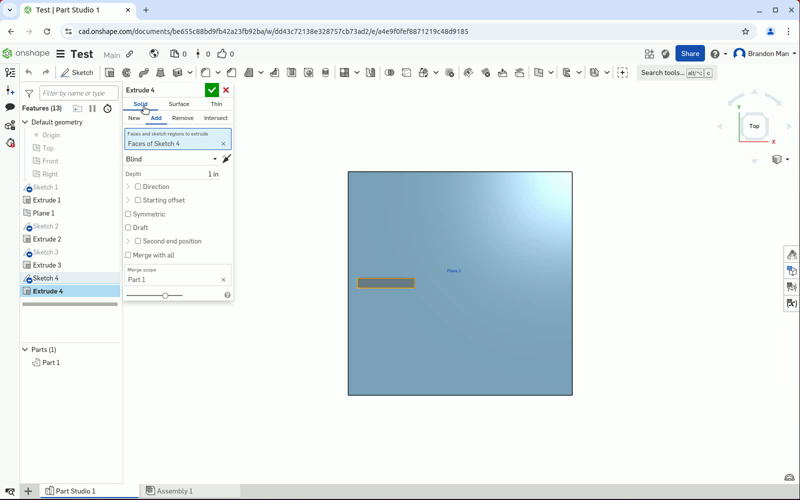
click(143, 106)
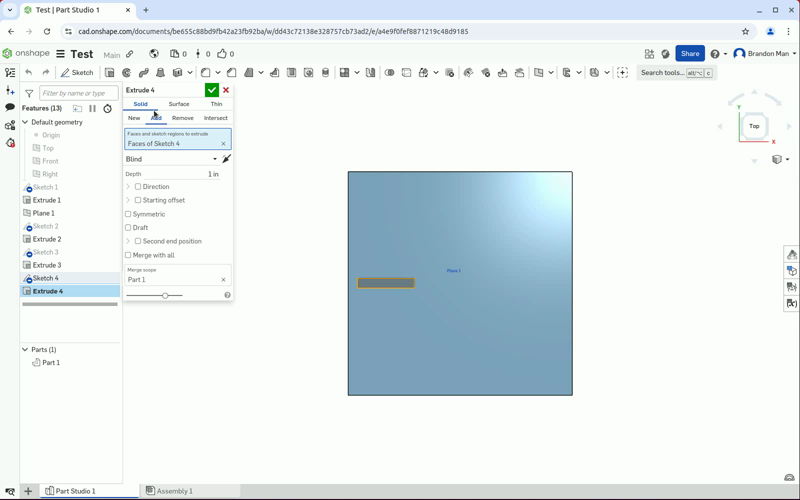
mouse_move(186, 120)
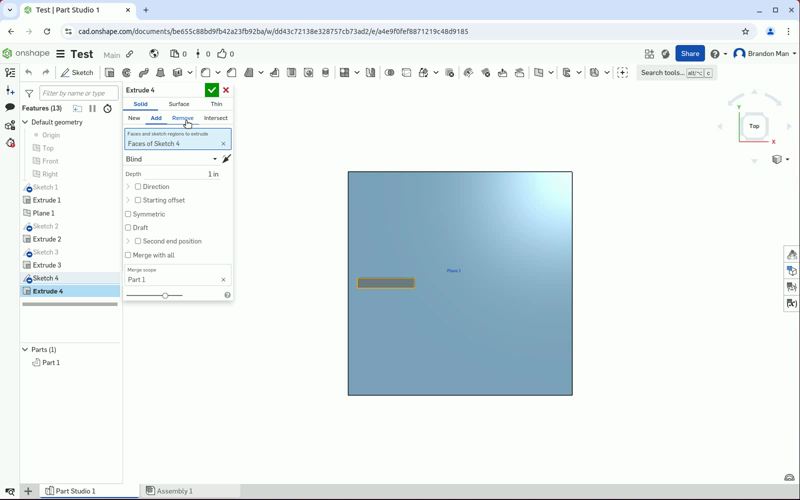
click(186, 120)
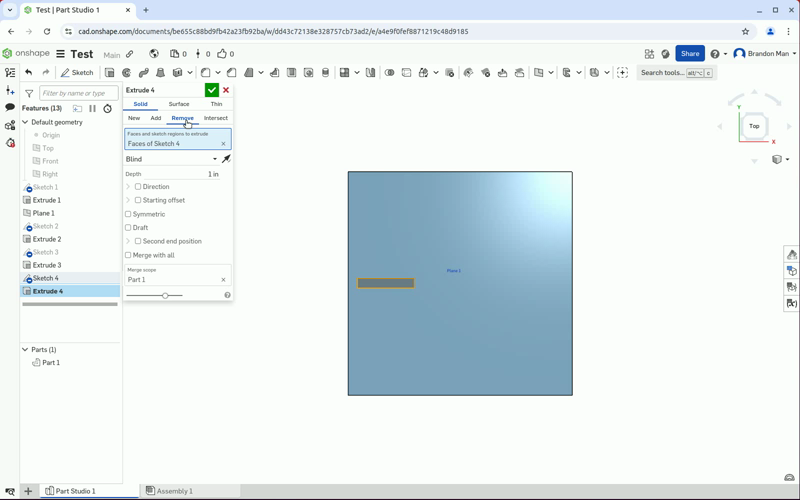
key(tab, 4)
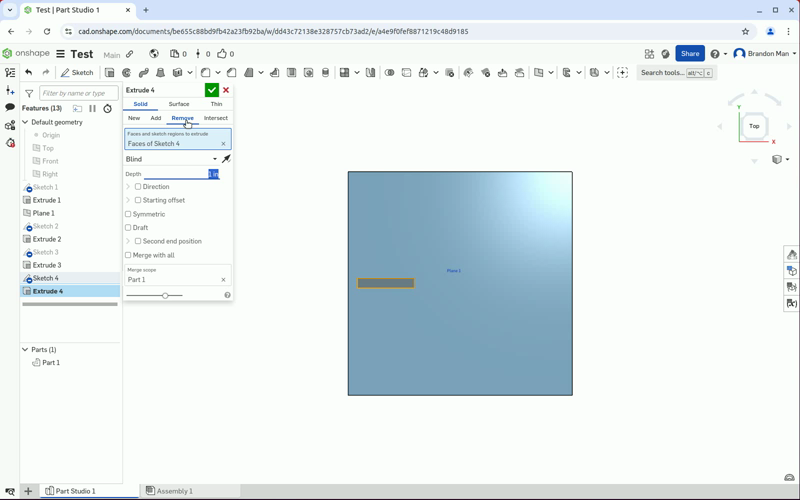
text(7.703)
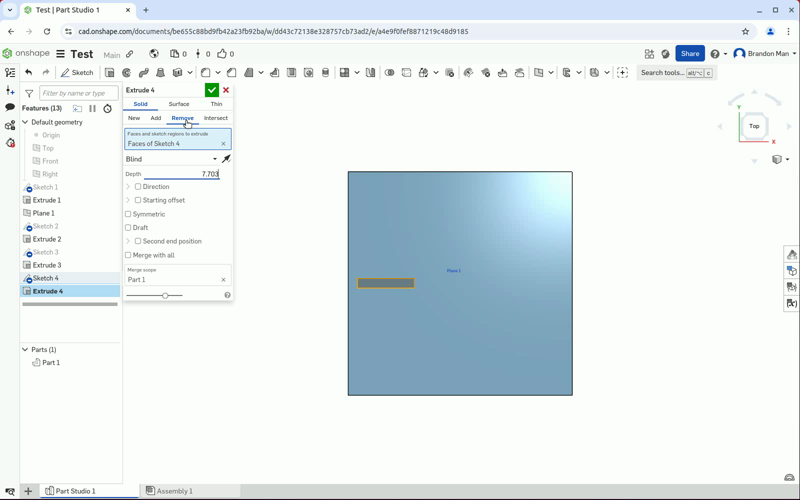
key(tab, 6)
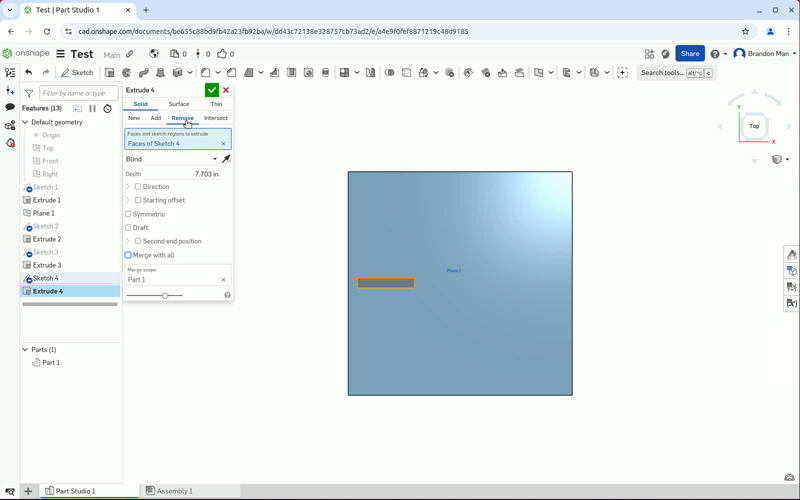
key(space)
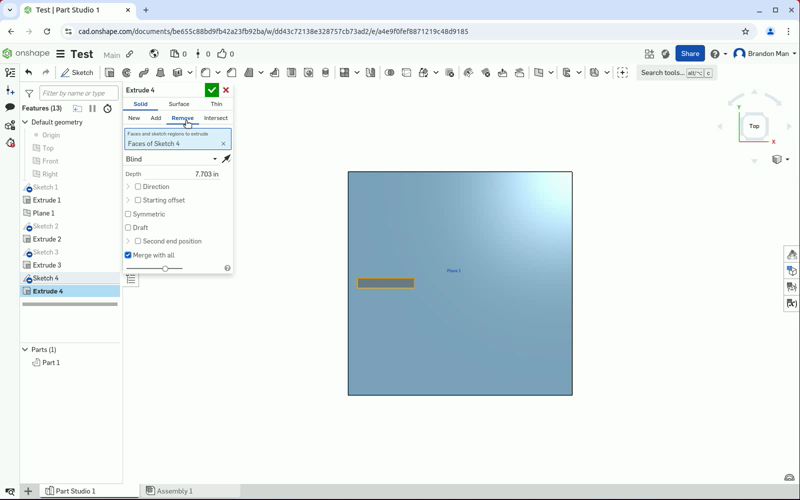
key(enter)
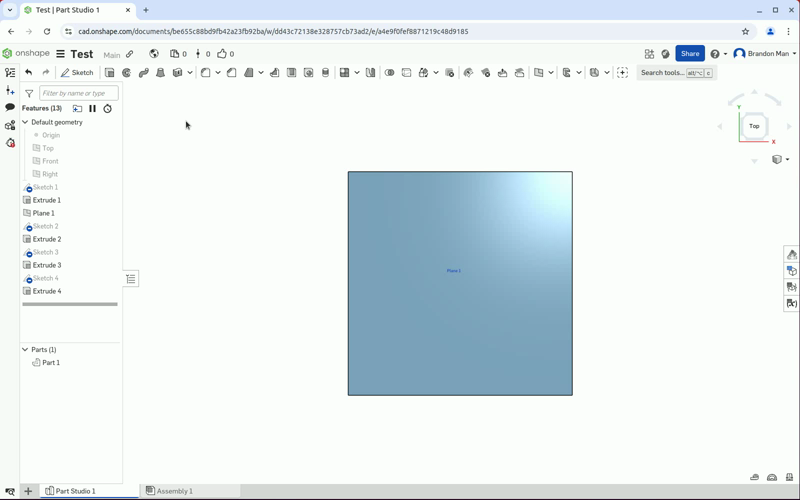
key(shift+h)
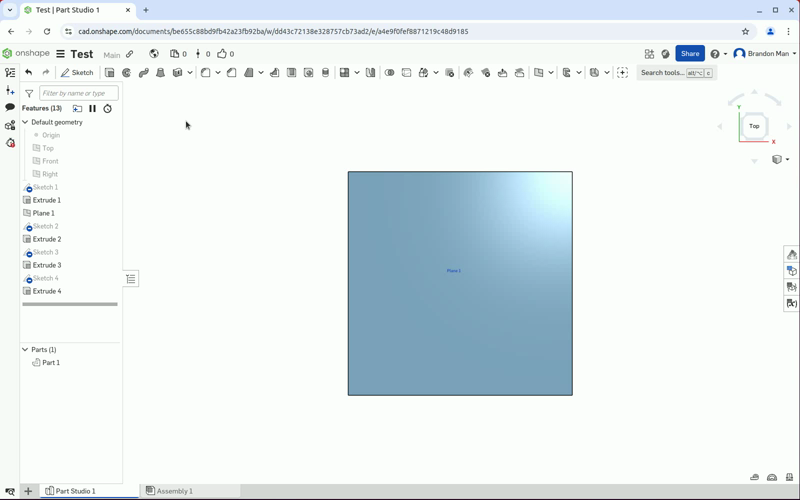
key(shift+h)
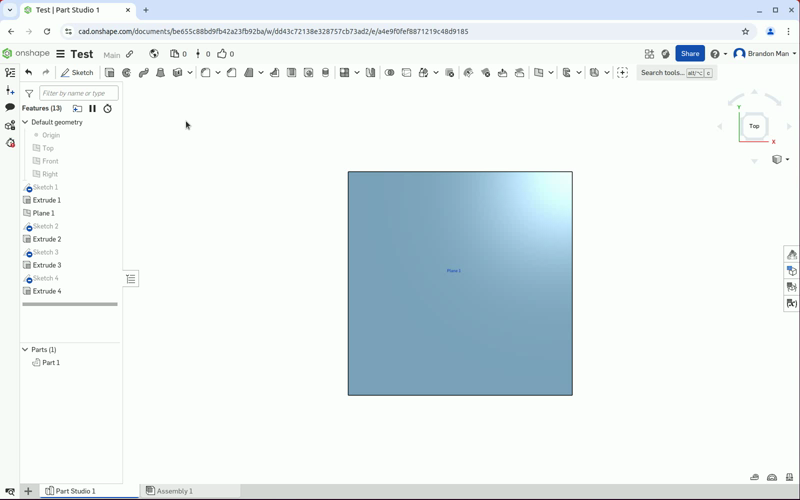
mouse_move(73, 189)
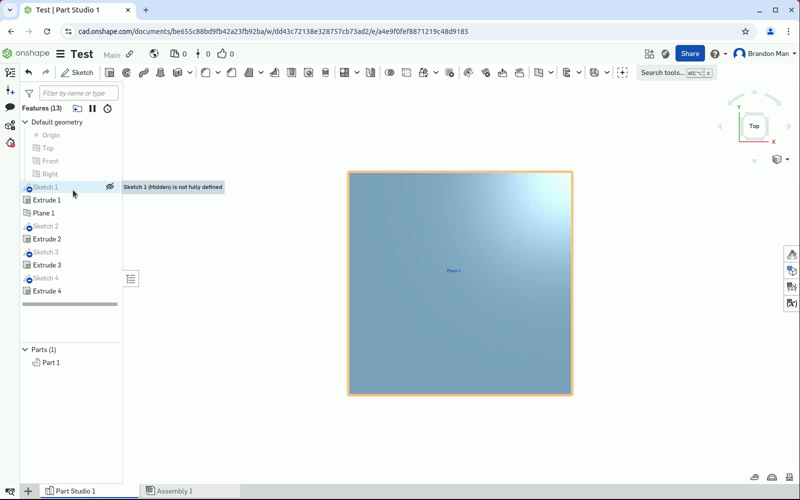
click(73, 189)
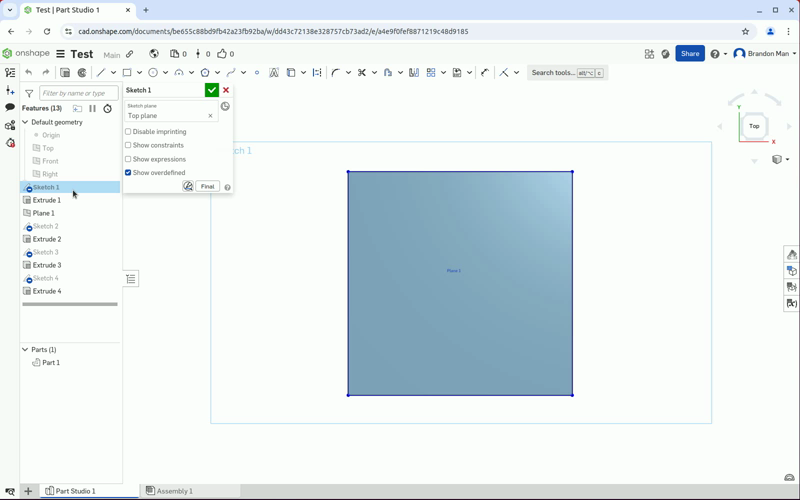
mouse_move(229, 92)
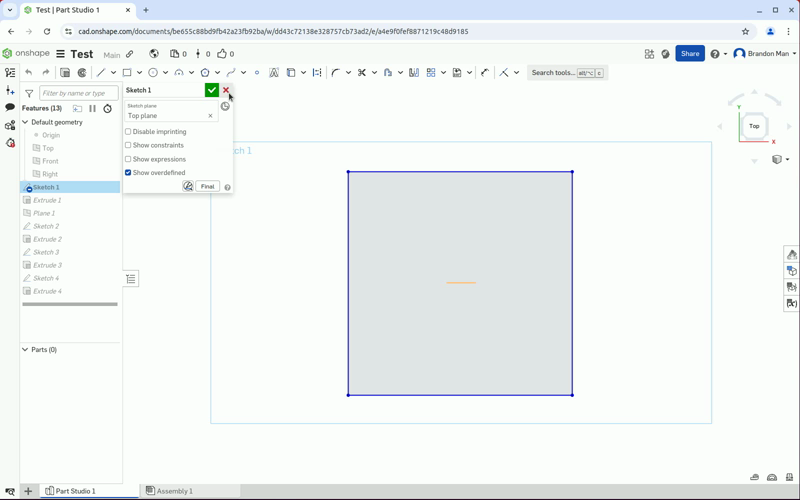
click(229, 92)
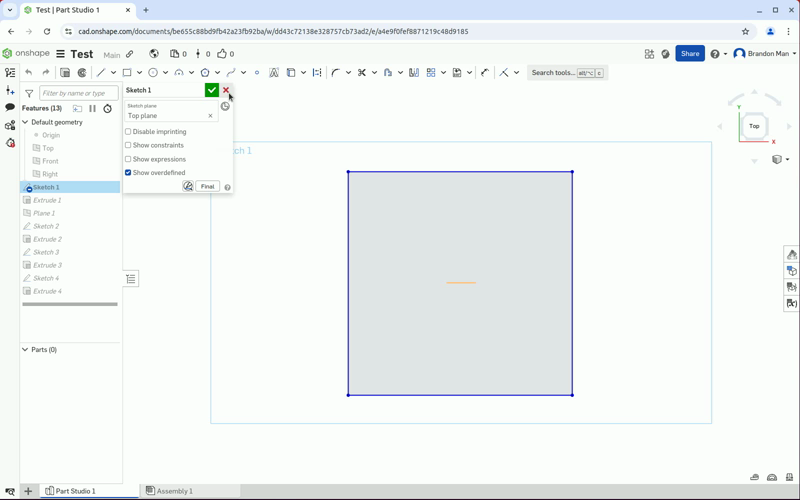
key(shift+s)
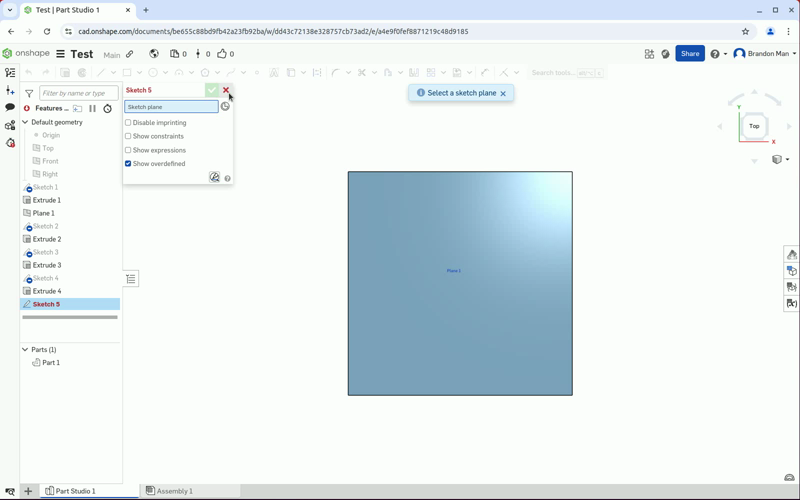
mouse_move(73, 215)
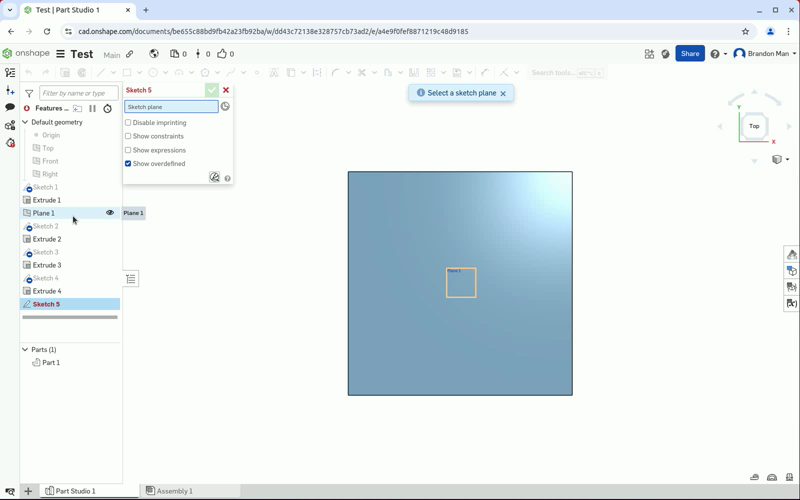
click(73, 215)
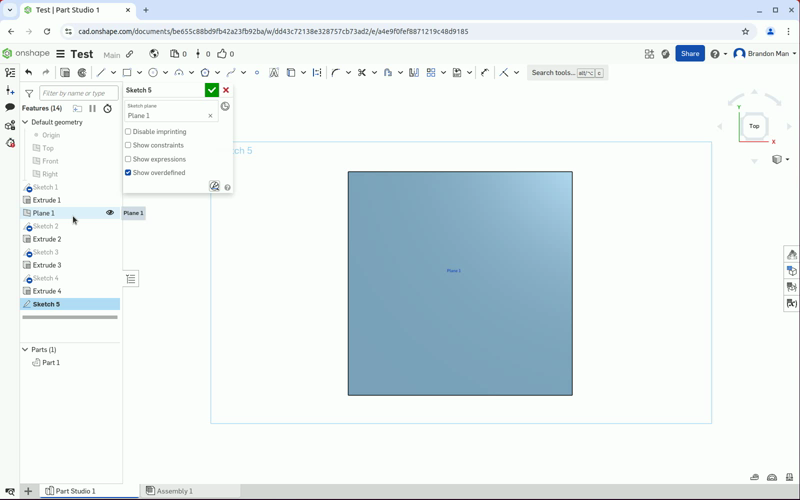
mouse_move(73, 352)
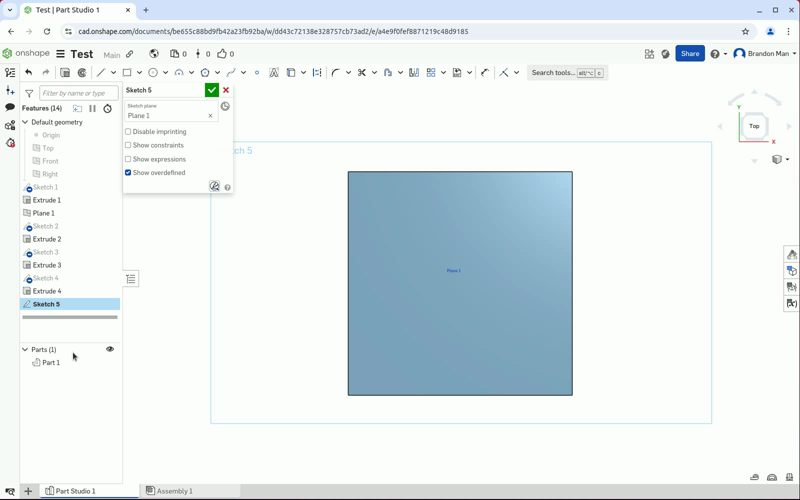
key(y)
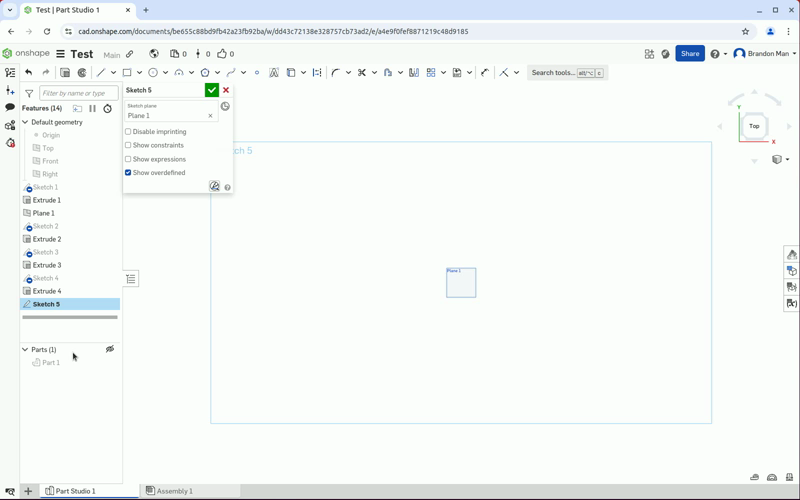
key(l)
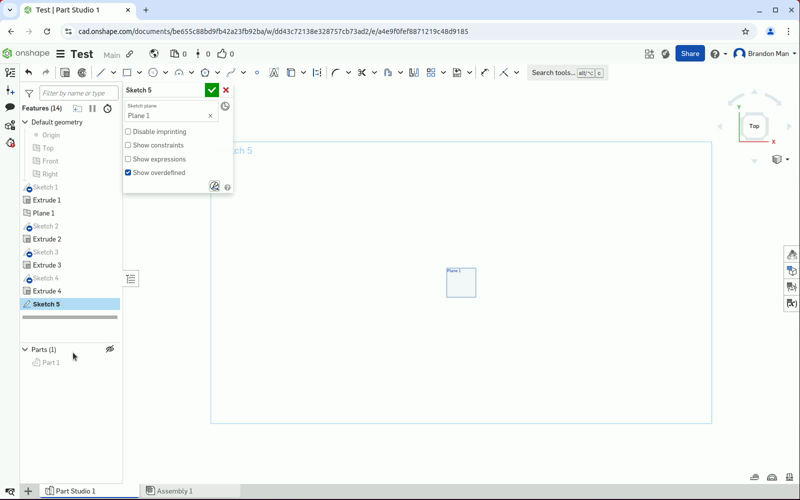
key_down(shift)
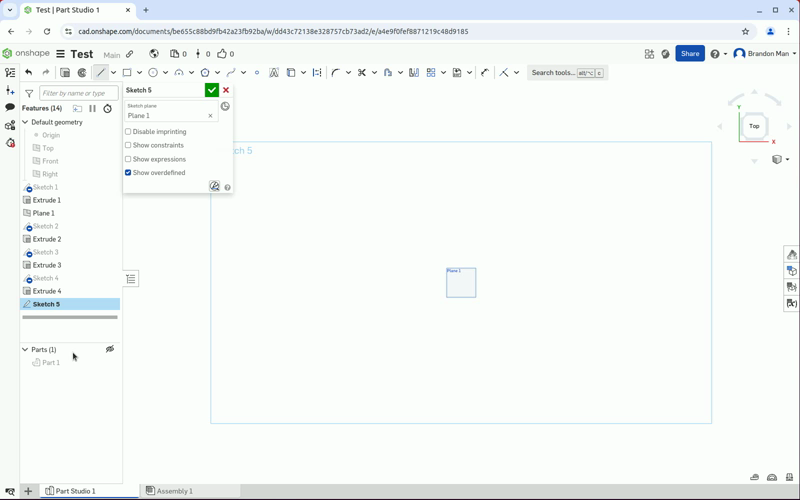
mouse_move(456, 236)
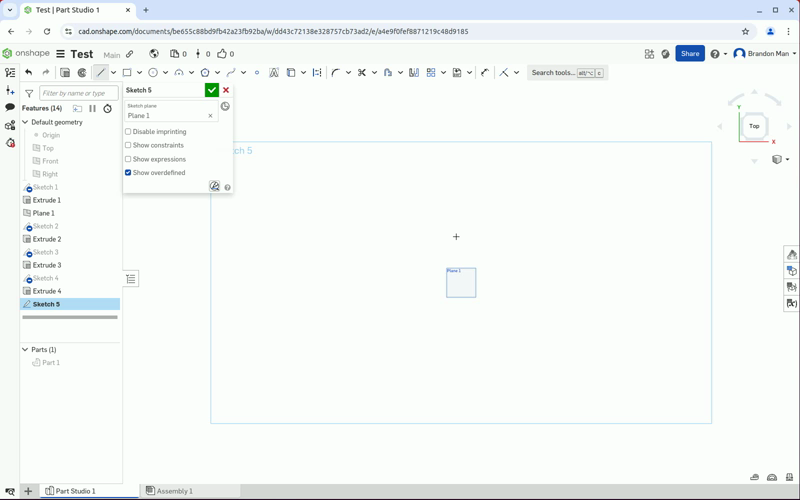
click(456, 236)
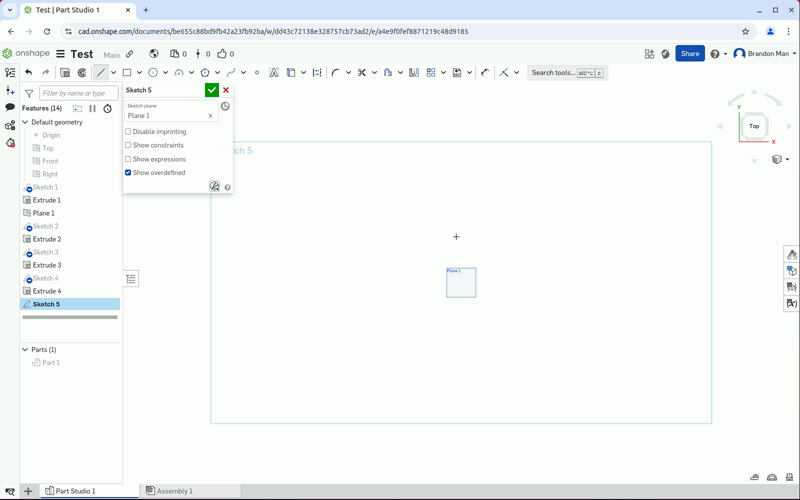
key_up(shift)
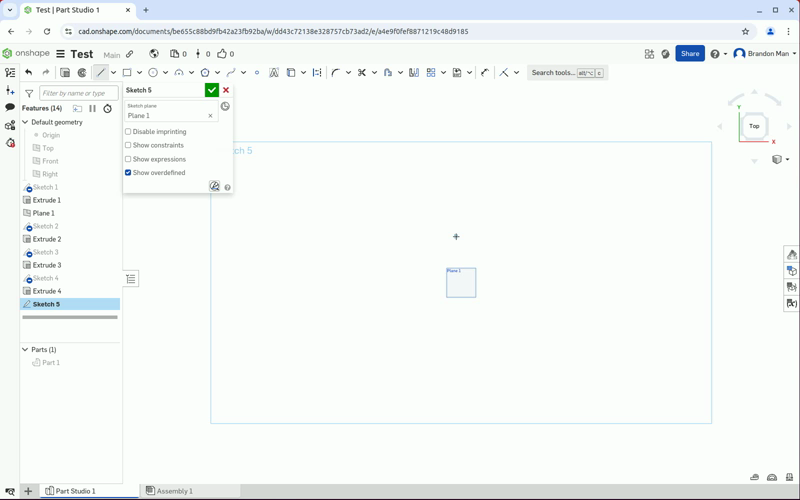
key_down(shift)
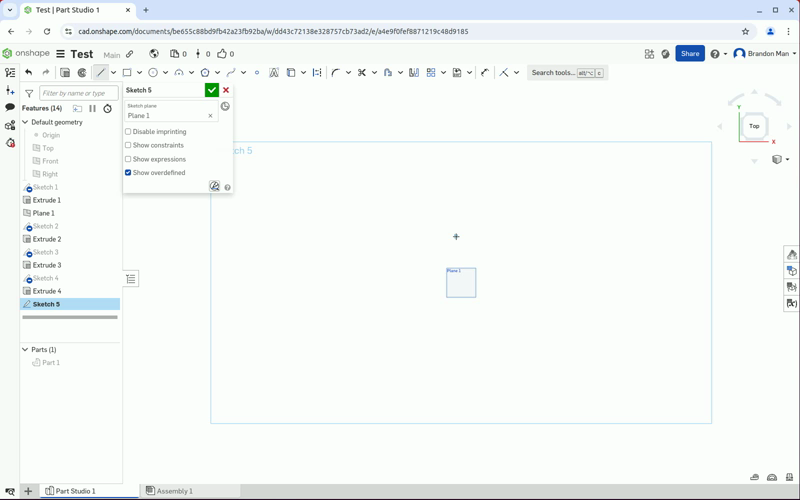
mouse_move(486, 236)
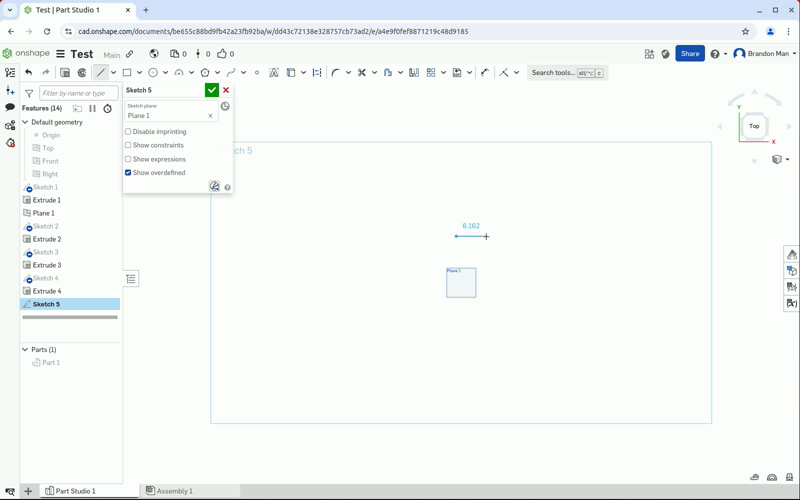
mouse_move(465, 236)
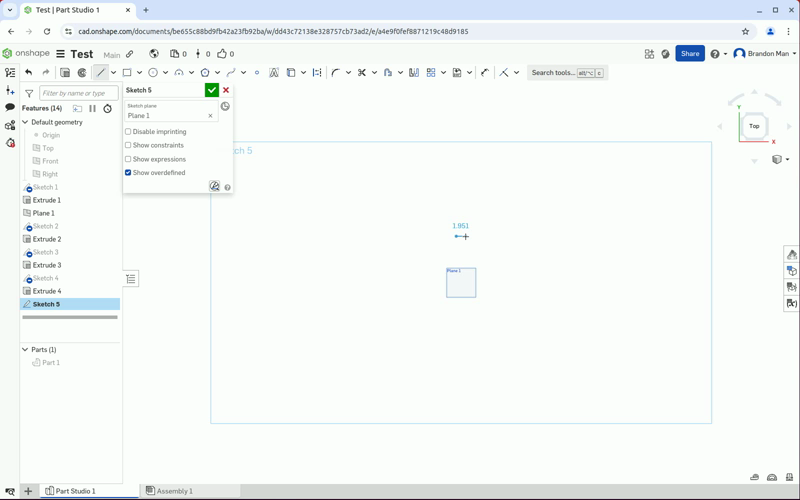
click(465, 236)
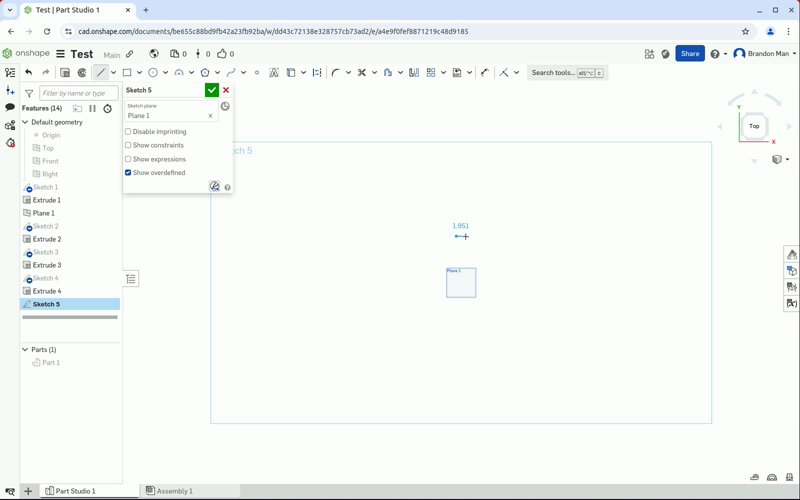
key_up(shift)
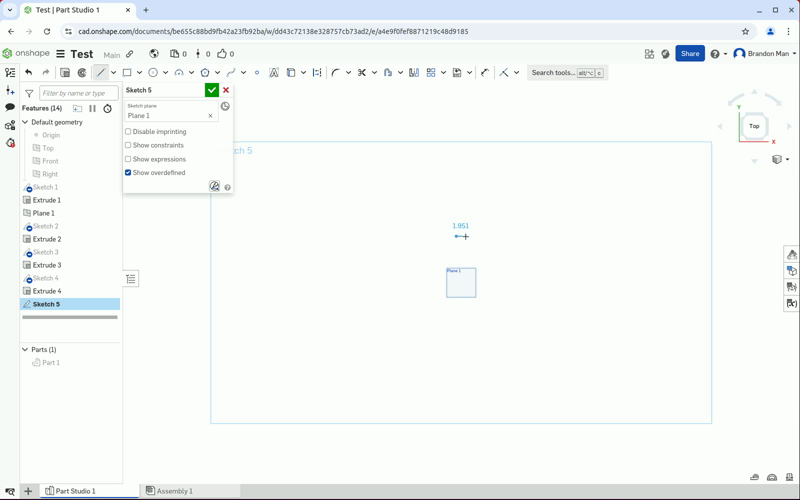
key_down(shift)
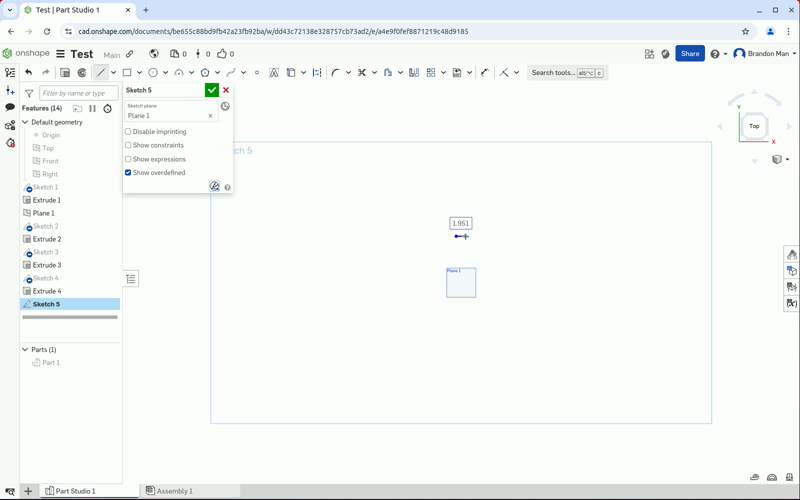
mouse_move(495, 236)
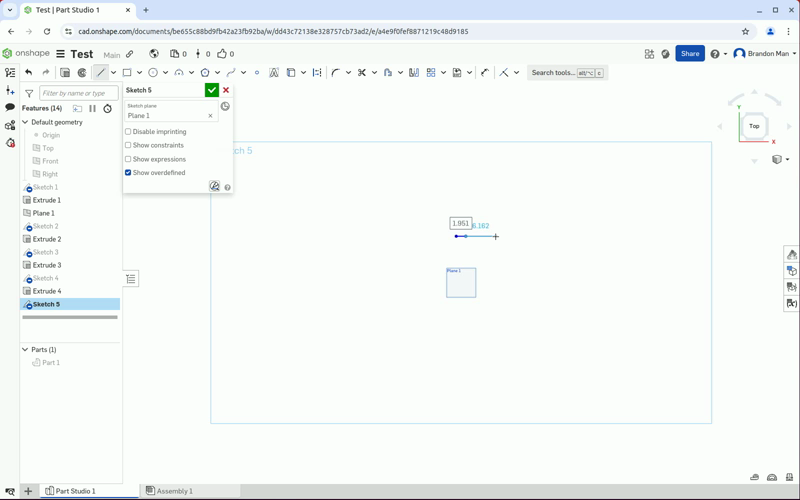
mouse_move(465, 179)
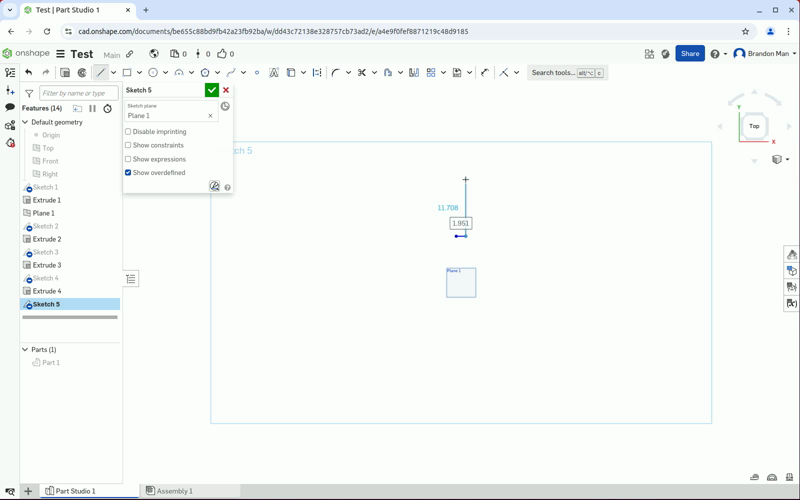
click(465, 179)
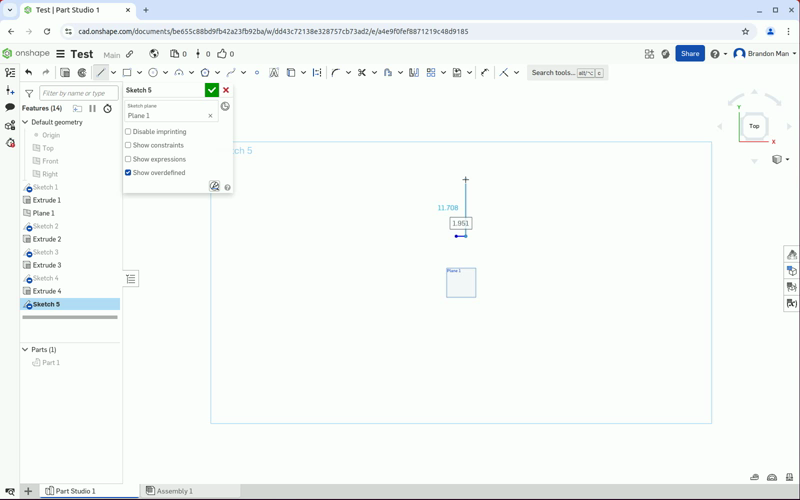
key_up(shift)
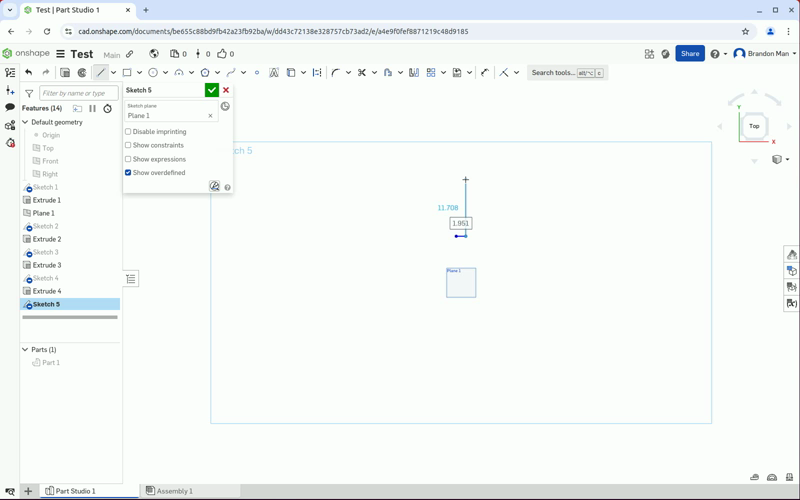
key_down(shift)
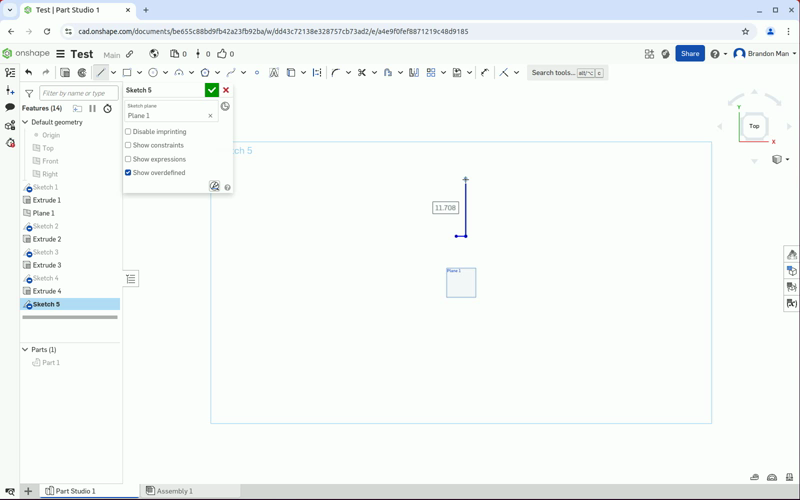
mouse_move(495, 179)
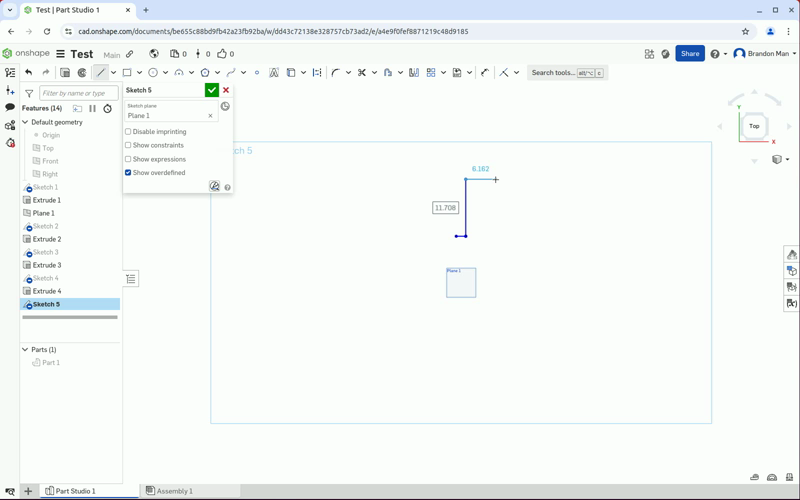
mouse_move(456, 179)
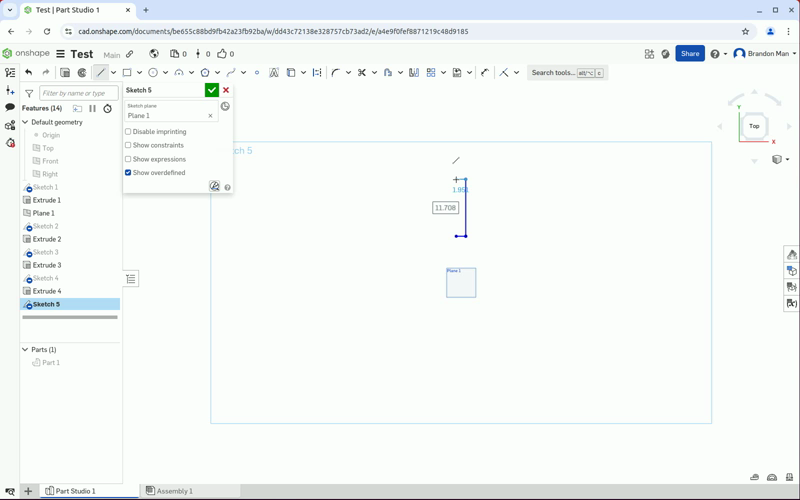
click(456, 179)
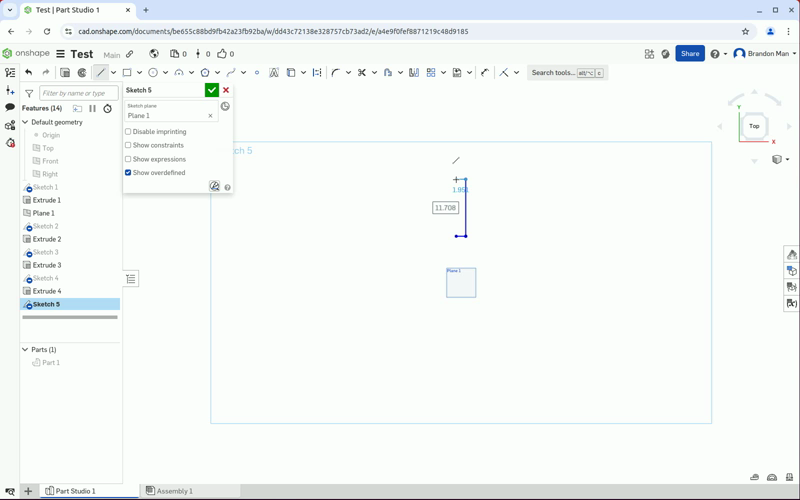
key_up(shift)
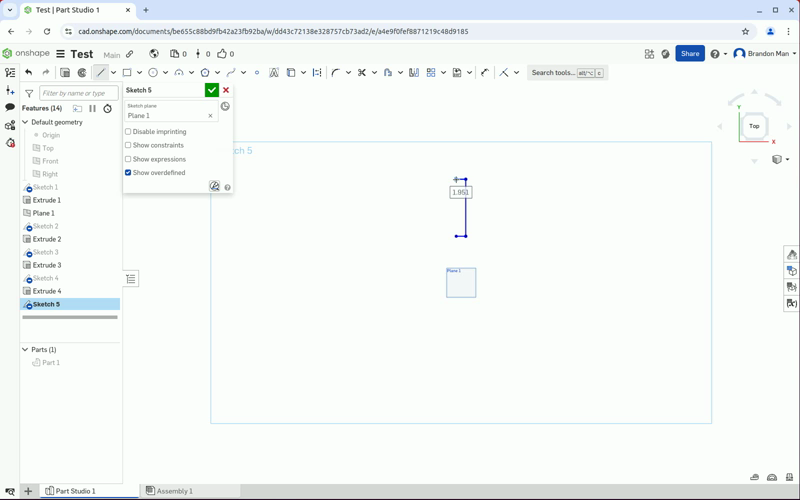
mouse_move(486, 179)
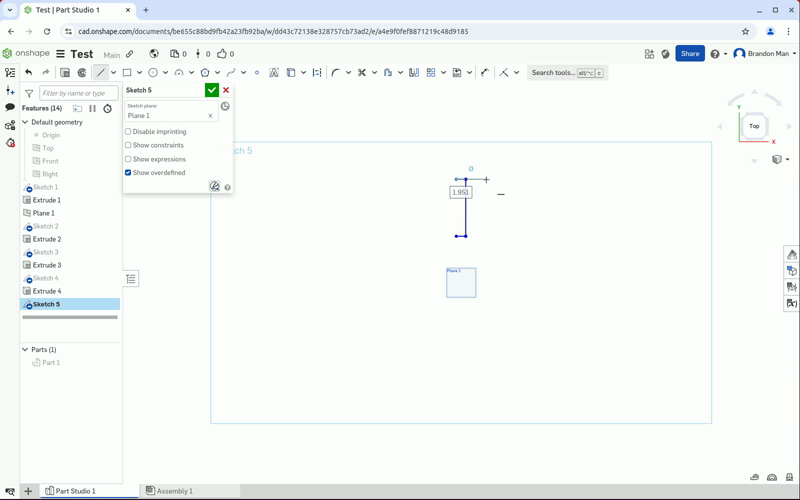
key_down(shift)
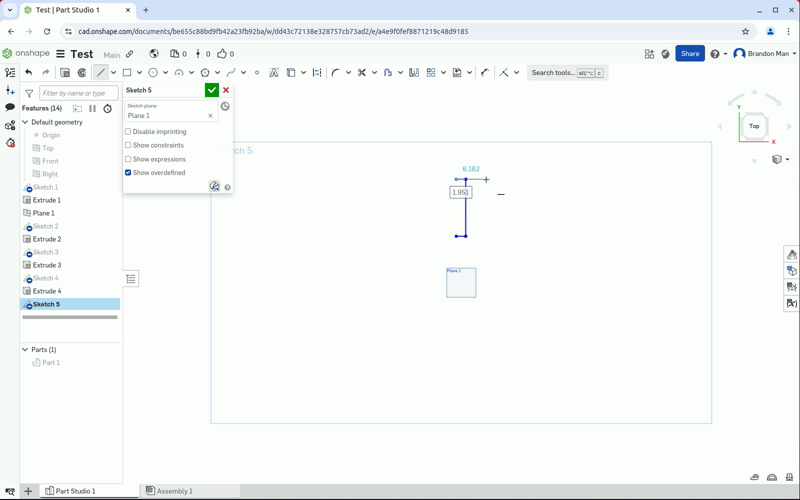
mouse_move(456, 236)
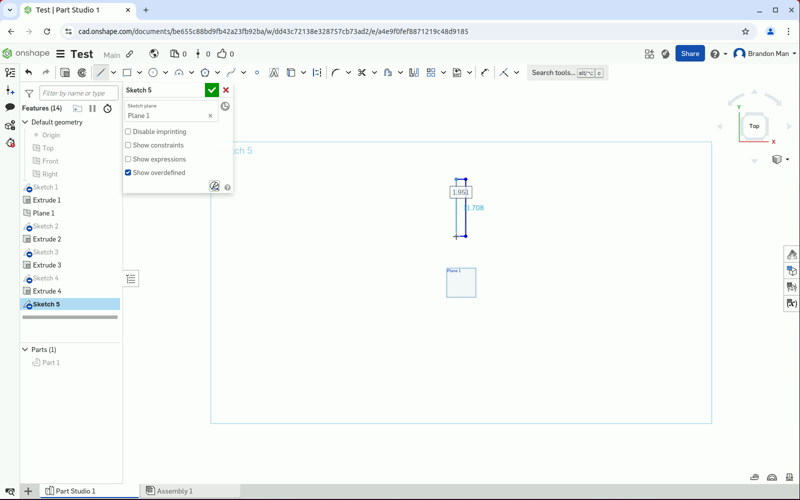
key_up(shift)
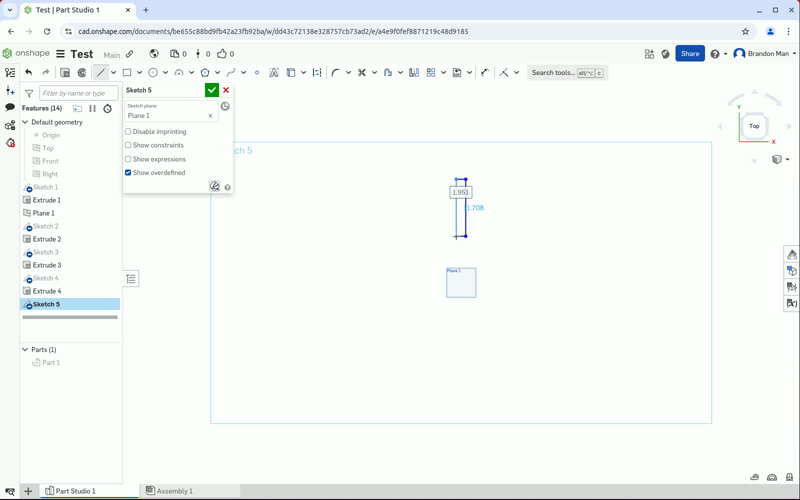
click(456, 236)
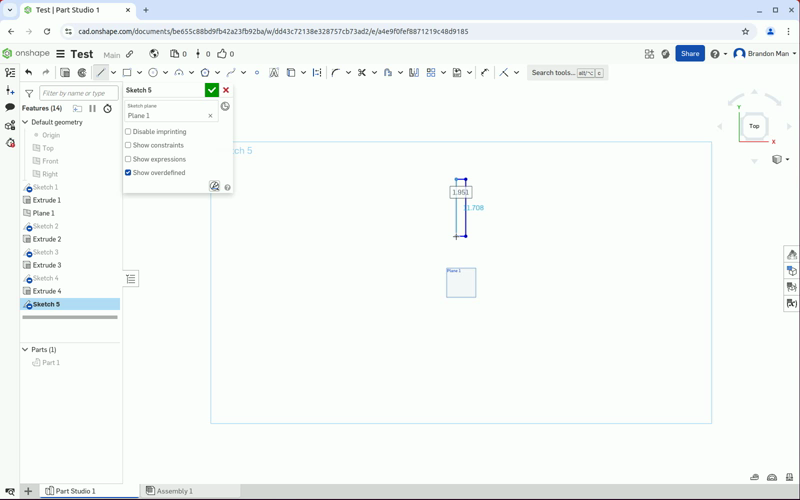
key(esc)
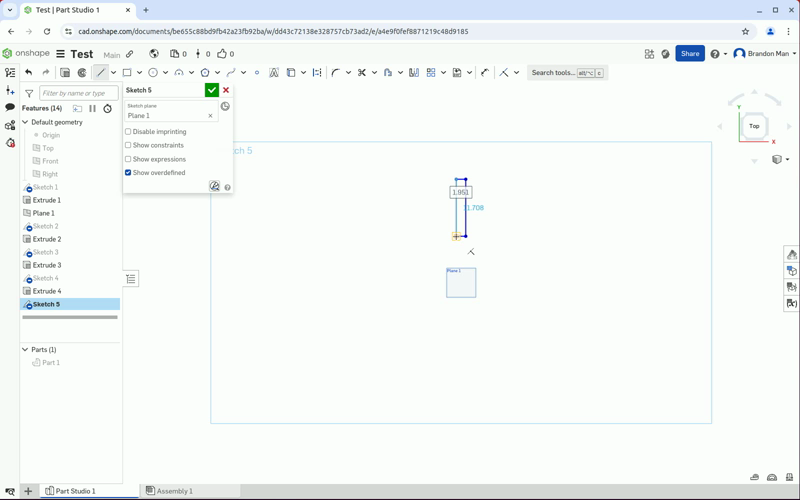
mouse_move(463, 214)
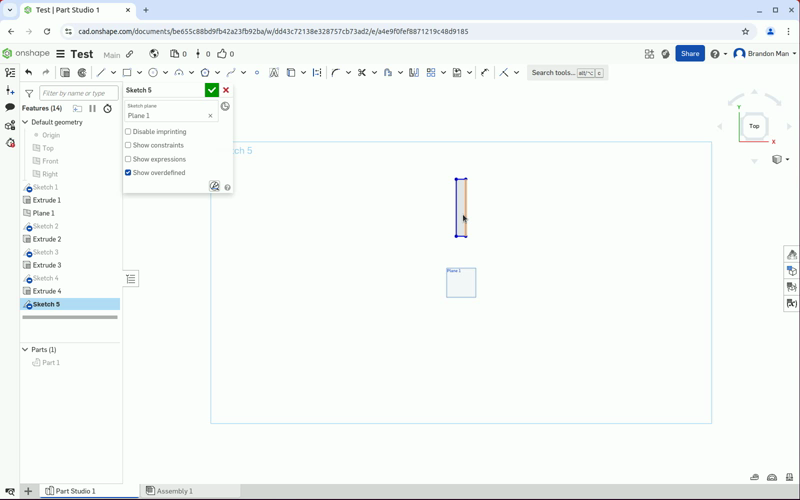
scroll(6)
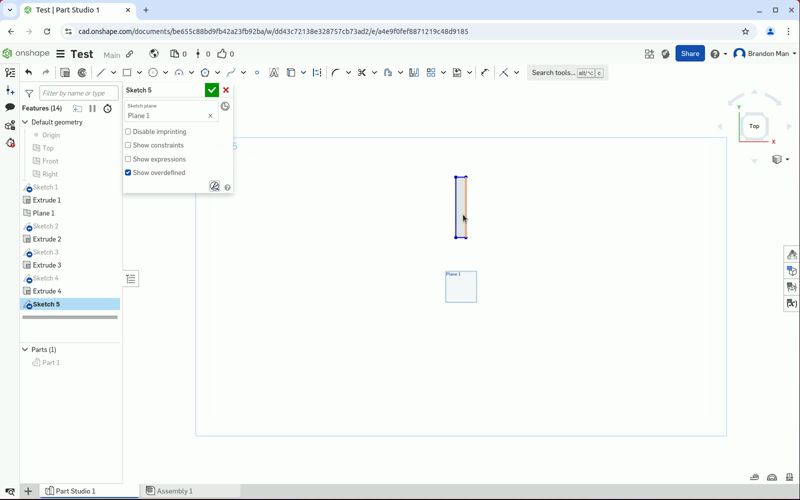
scroll(6)
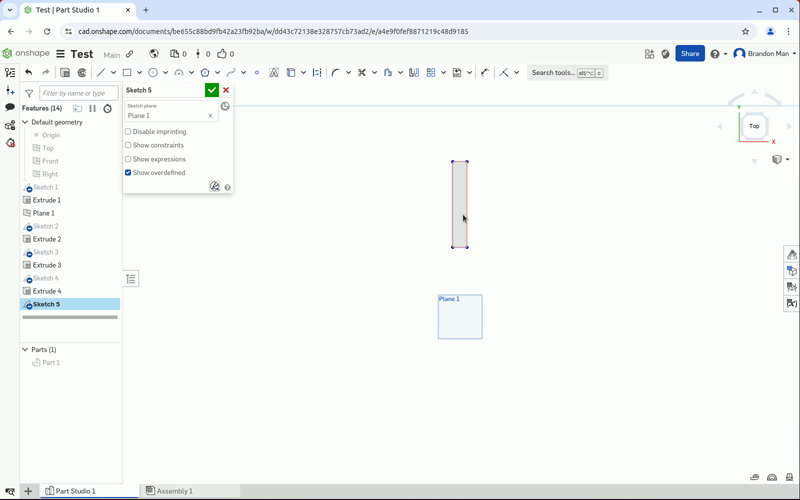
scroll(6)
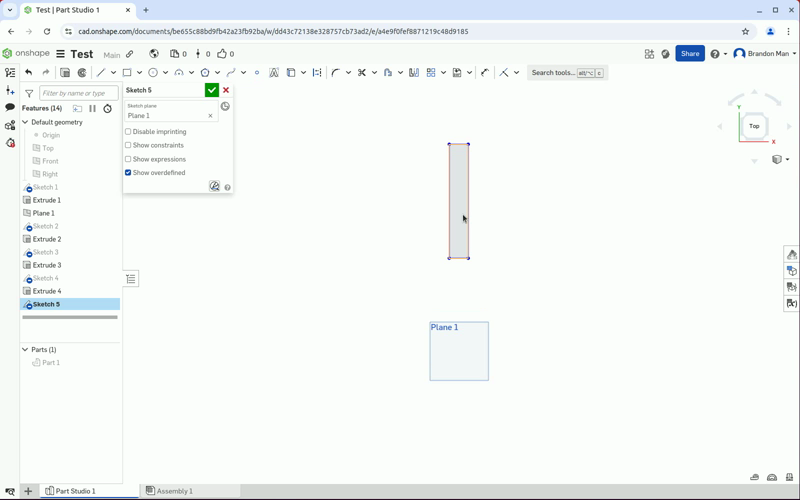
scroll(6)
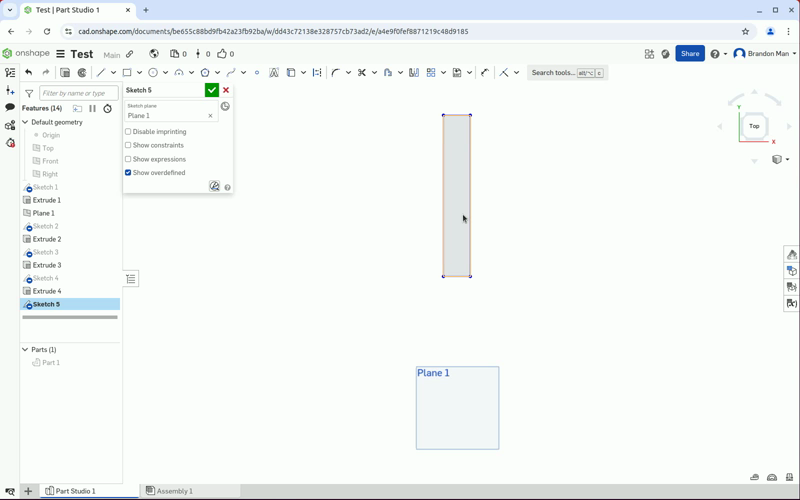
scroll(6)
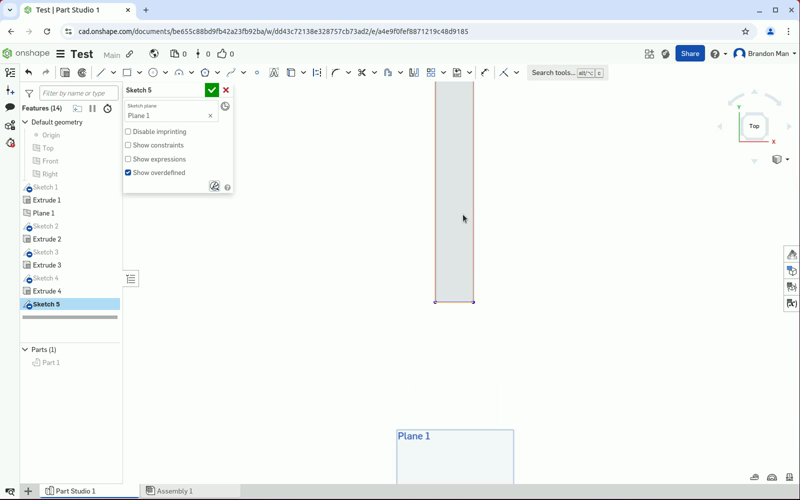
scroll(6)
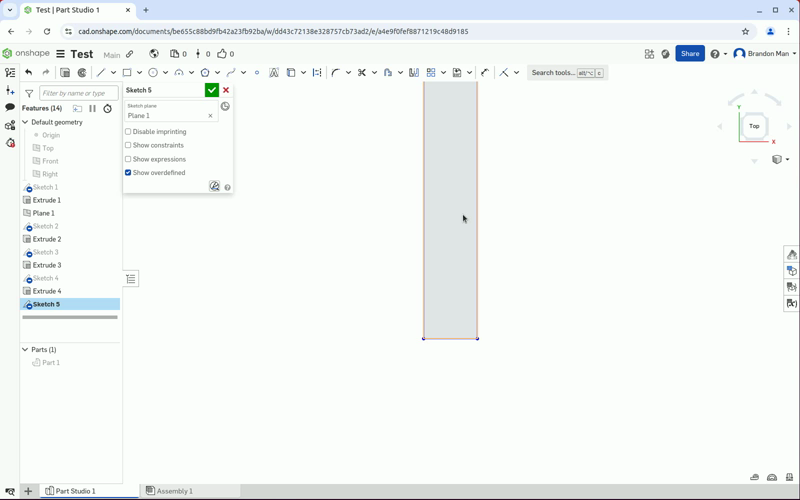
scroll(6)
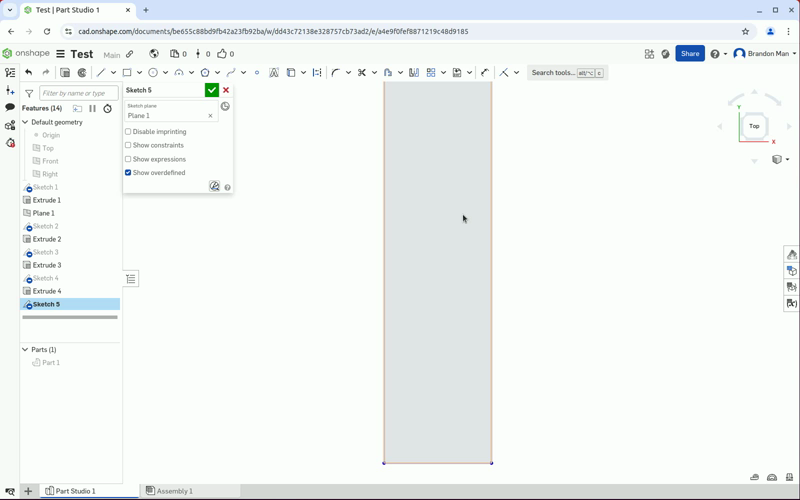
click(463, 214)
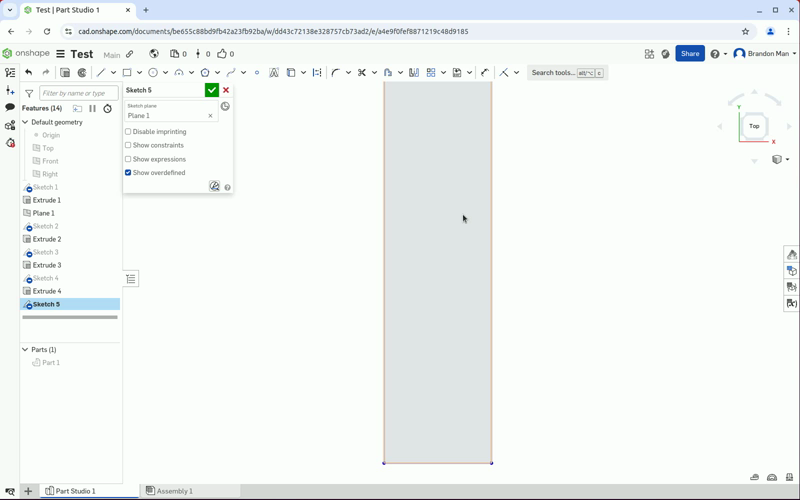
scroll(-6)
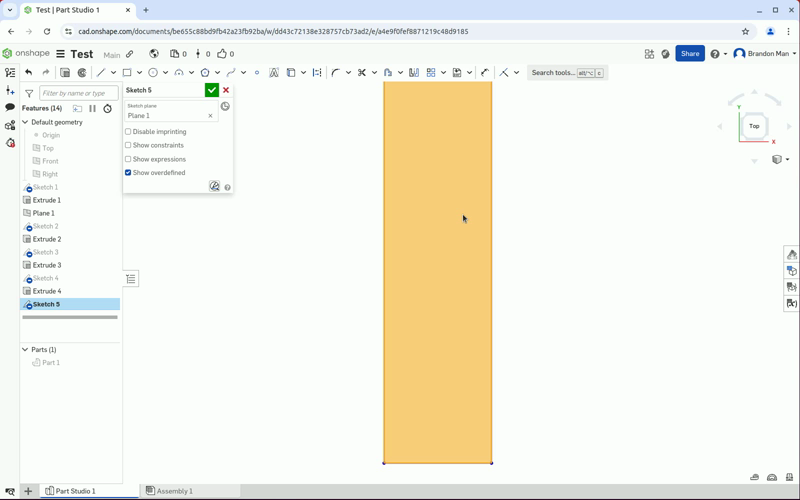
scroll(-6)
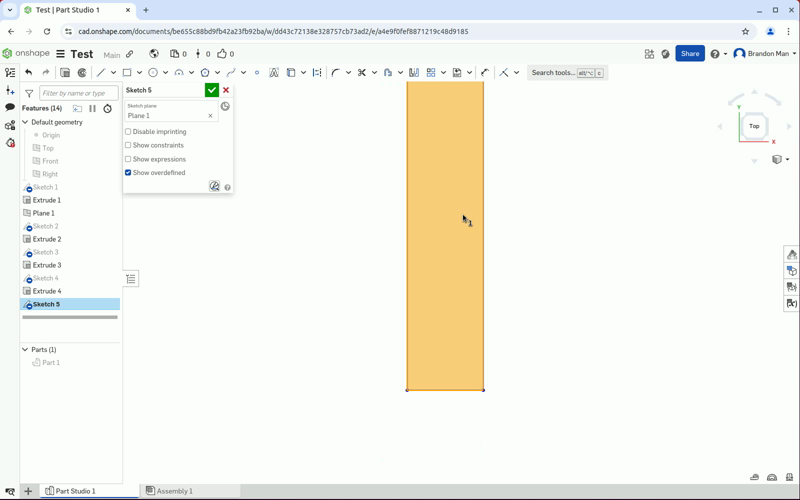
scroll(-6)
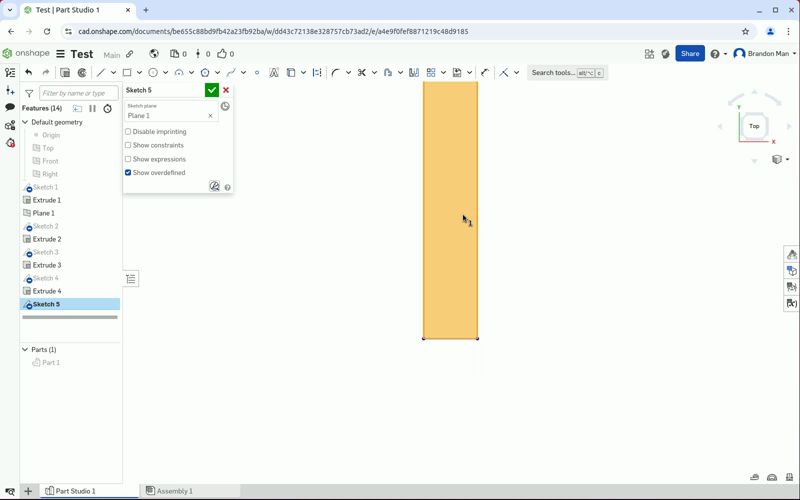
scroll(-6)
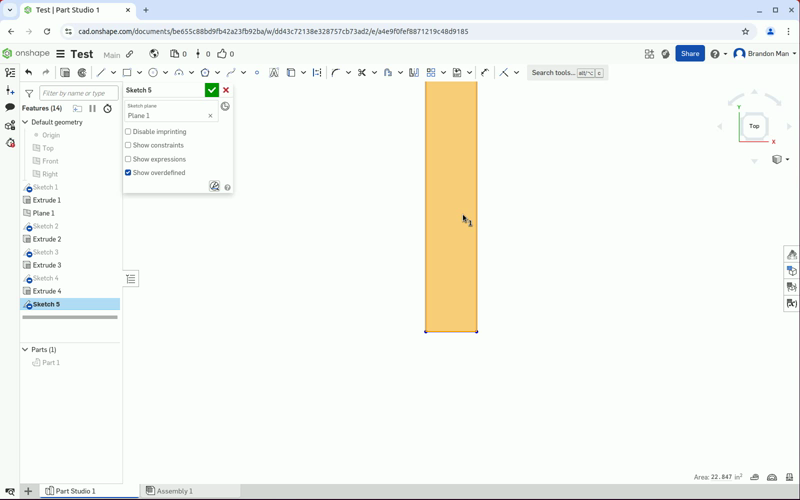
scroll(-6)
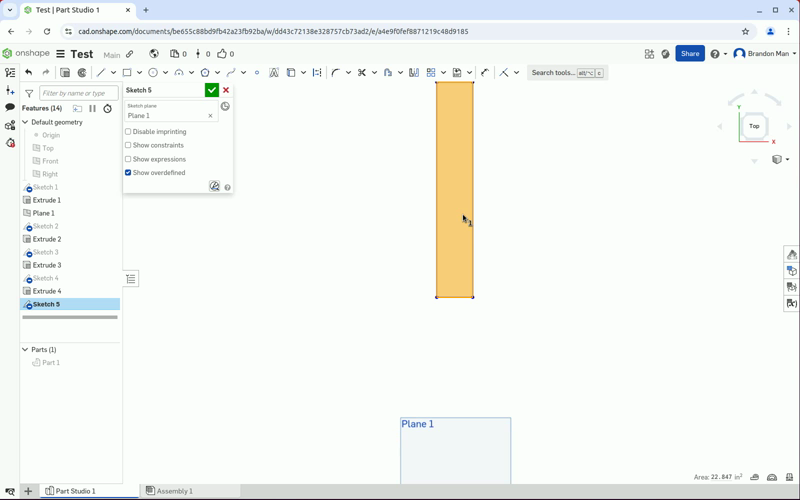
scroll(-6)
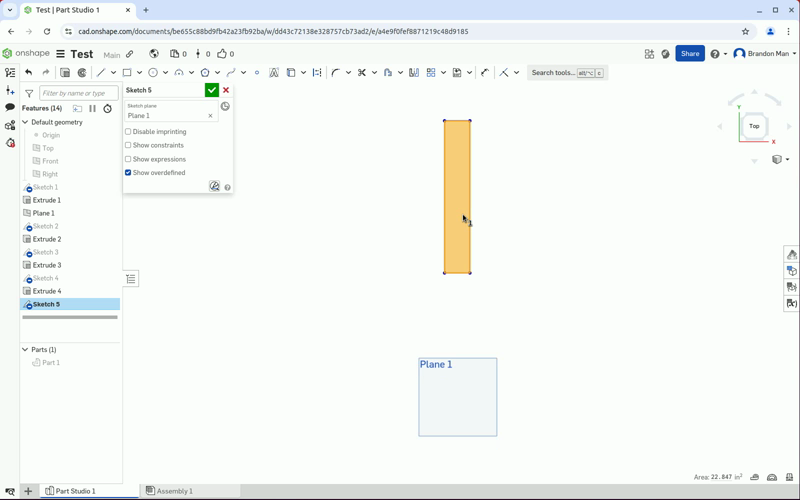
scroll(-6)
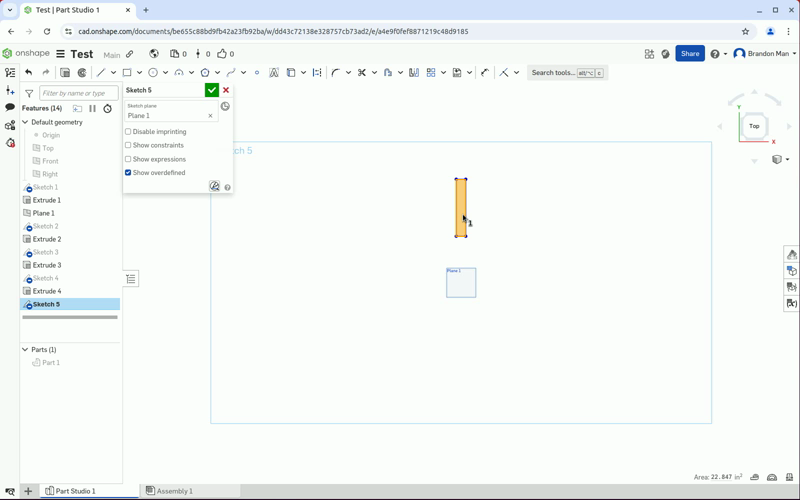
mouse_move(73, 352)
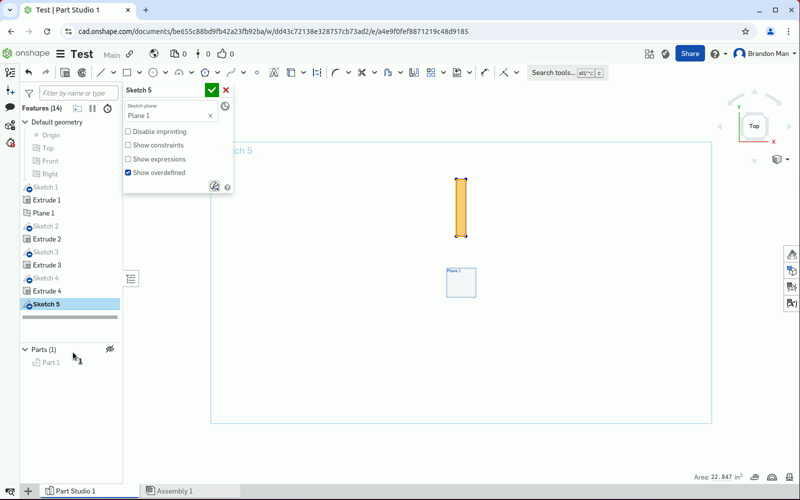
key(shift+y)
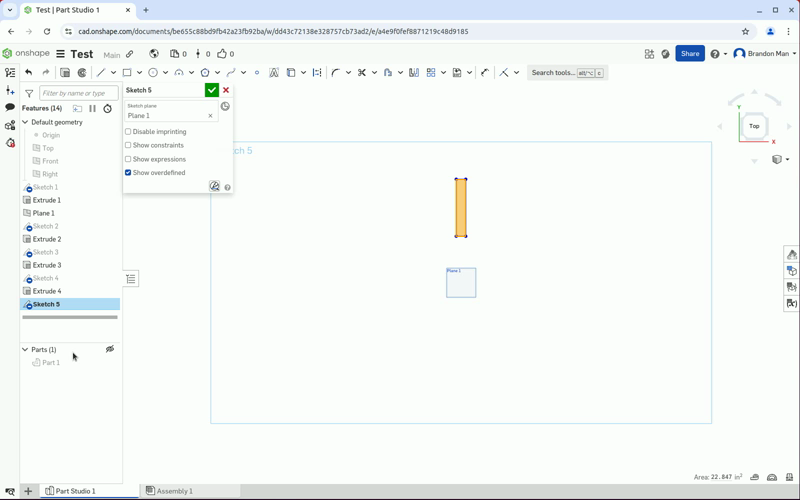
key(shift+e)
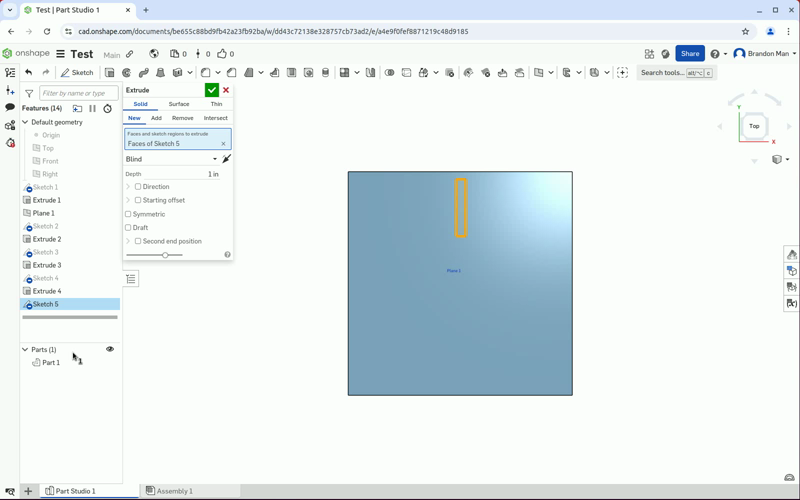
mouse_move(143, 106)
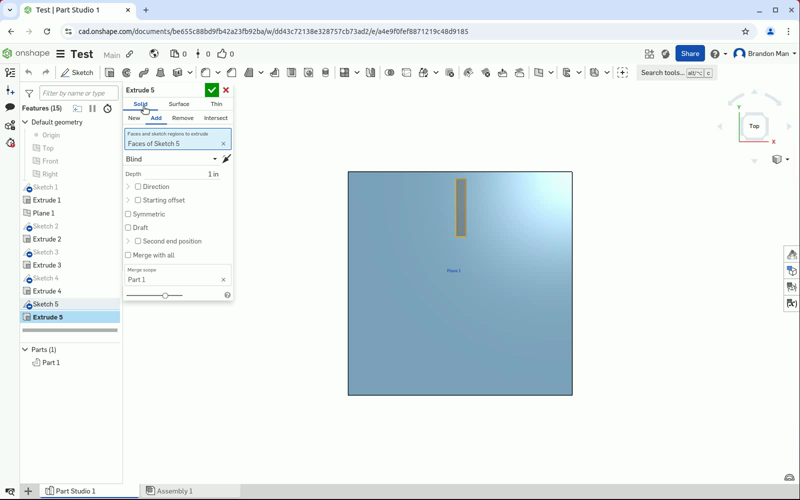
click(143, 106)
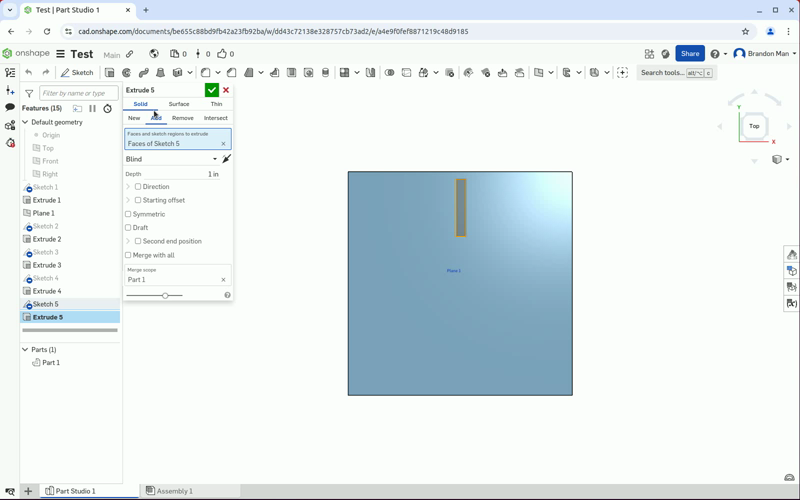
mouse_move(186, 120)
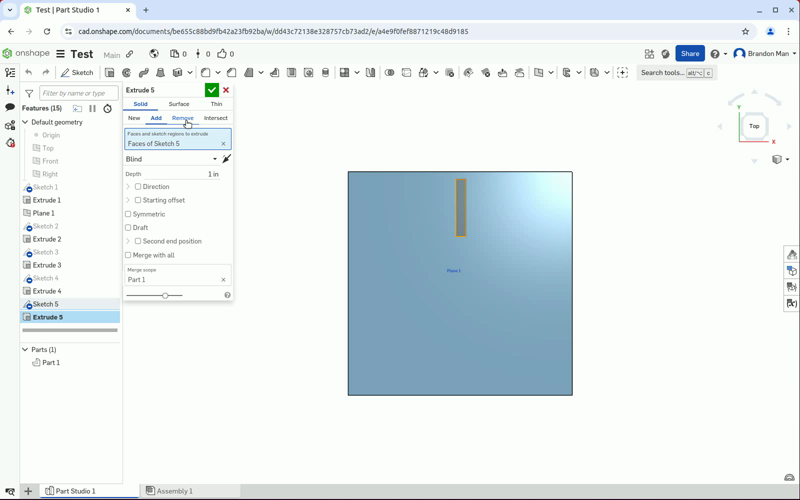
click(186, 120)
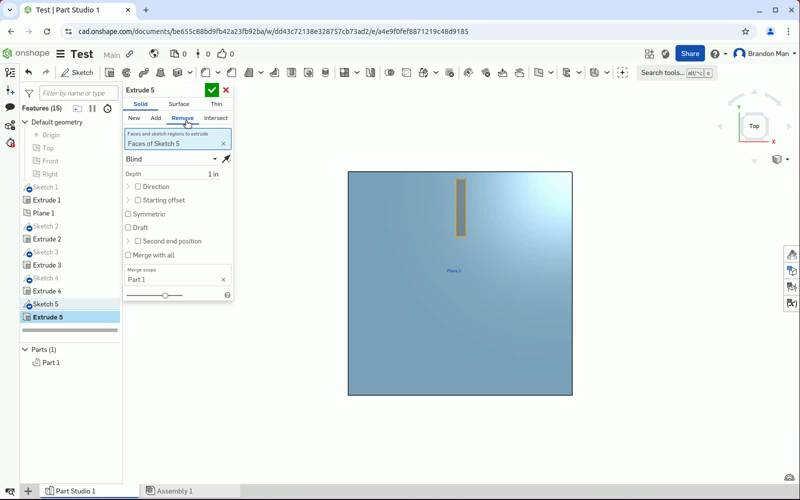
key(tab, 4)
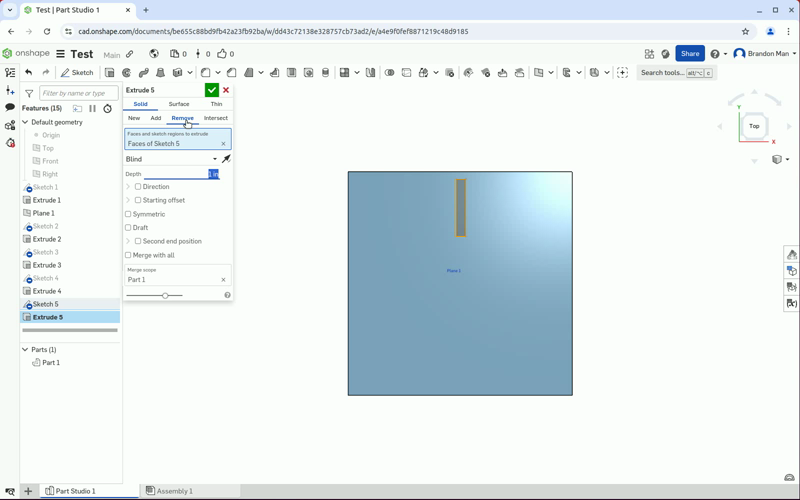
text(7.703)
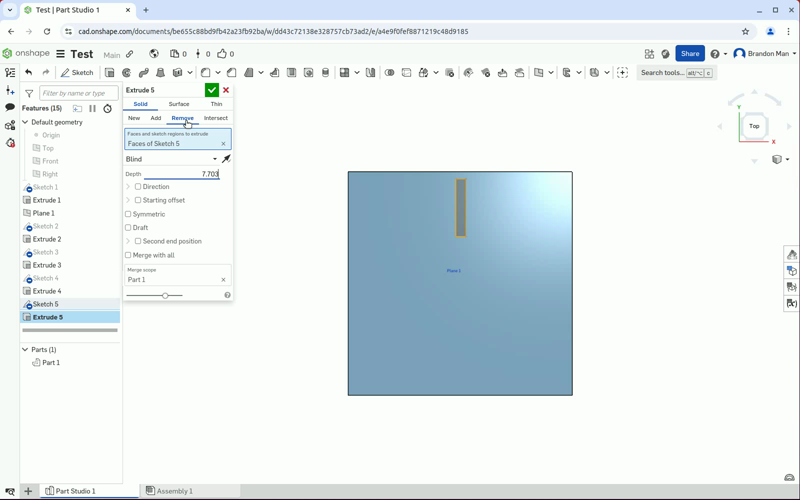
key(tab, 6)
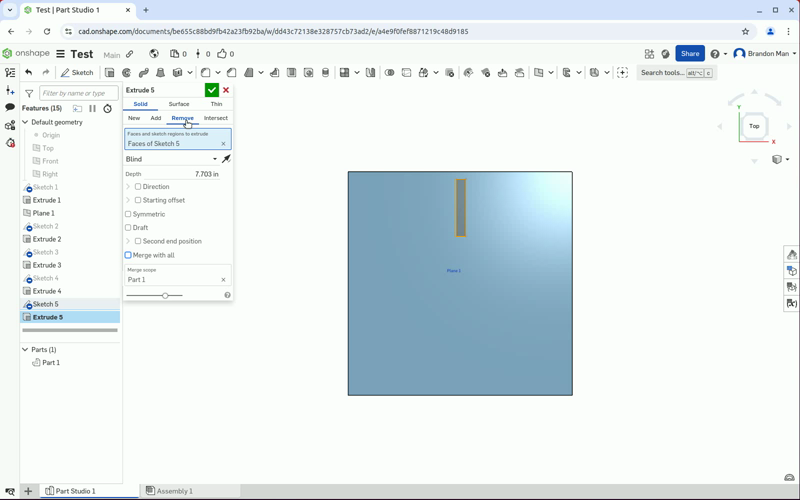
key(space)
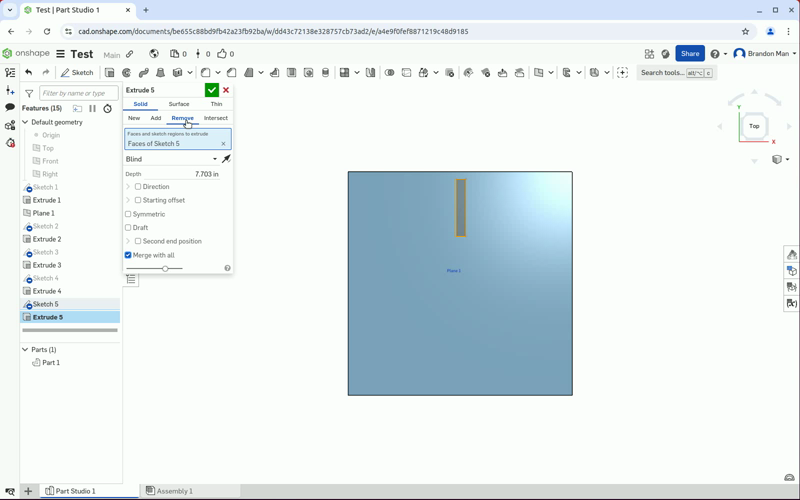
key(enter)
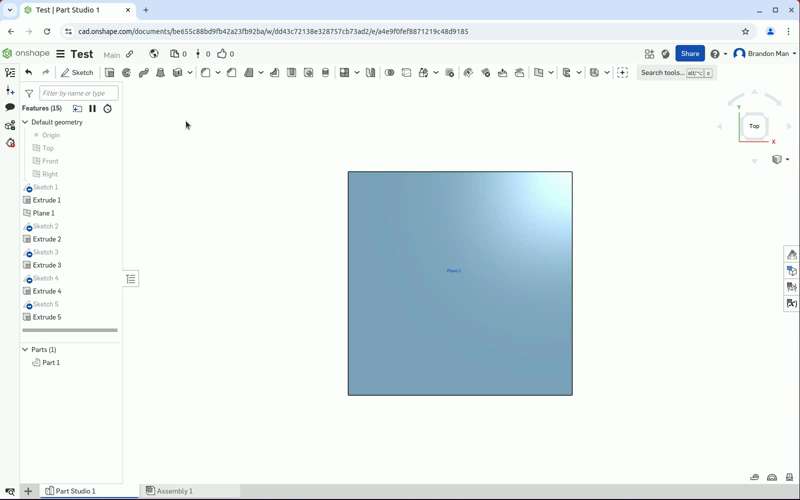
key(shift+h)
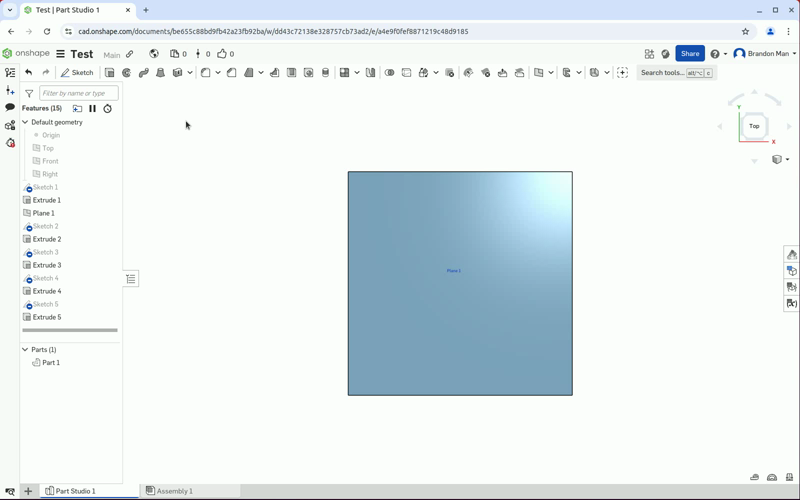
key(shift+h)
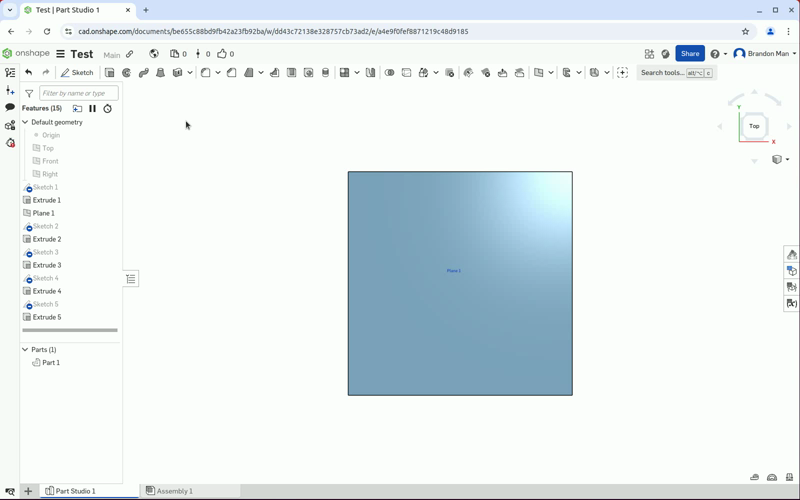
mouse_move(73, 189)
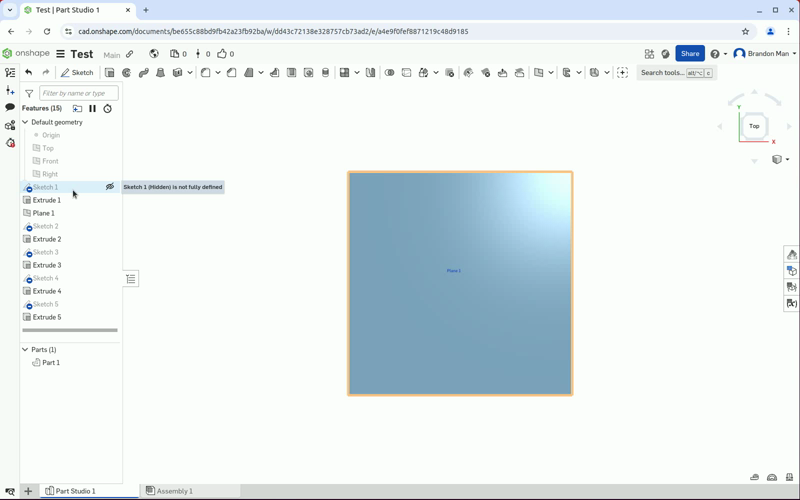
click(73, 189)
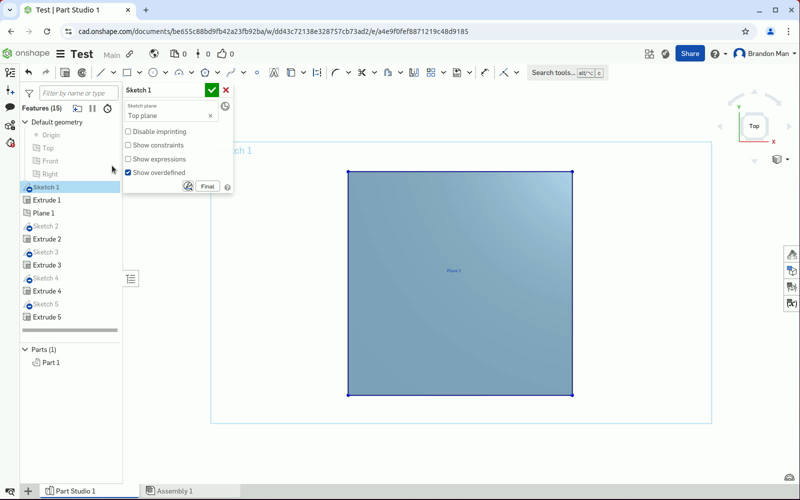
mouse_move(229, 92)
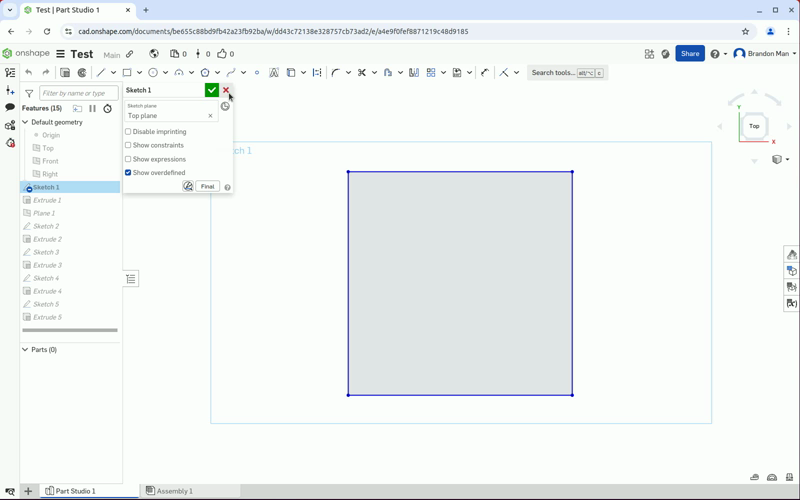
click(229, 92)
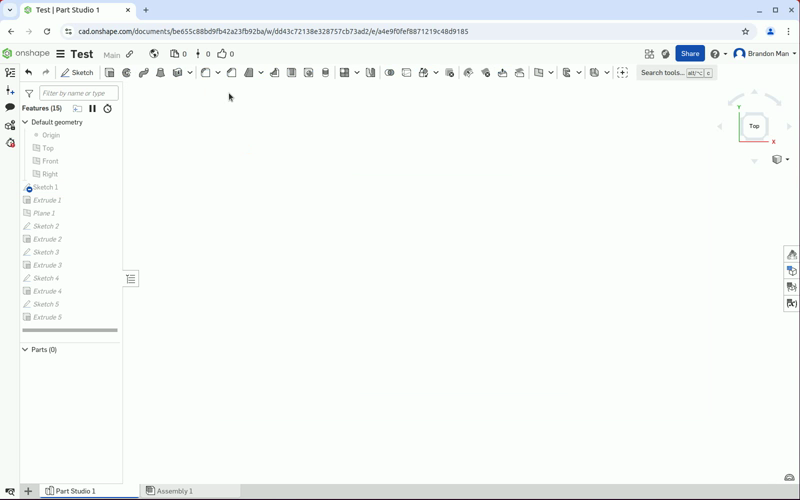
key(shift+s)
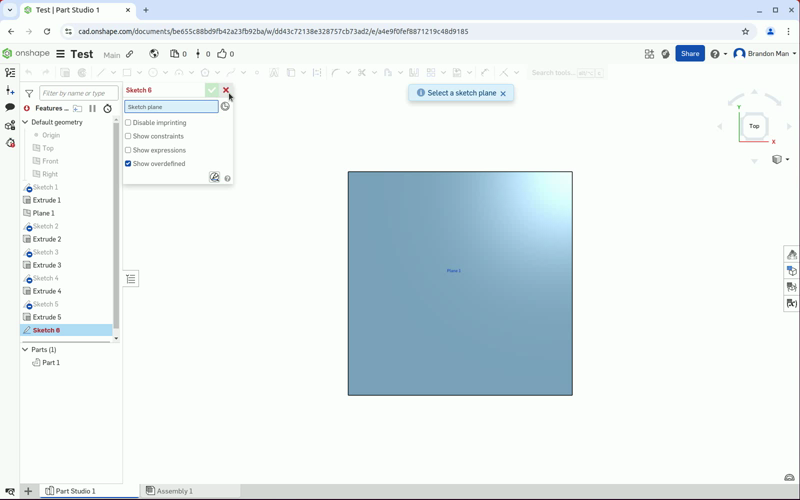
mouse_move(69, 215)
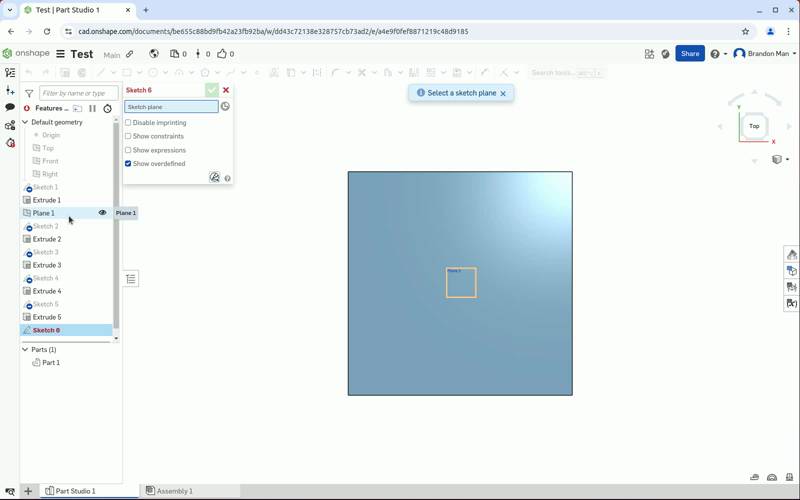
click(69, 215)
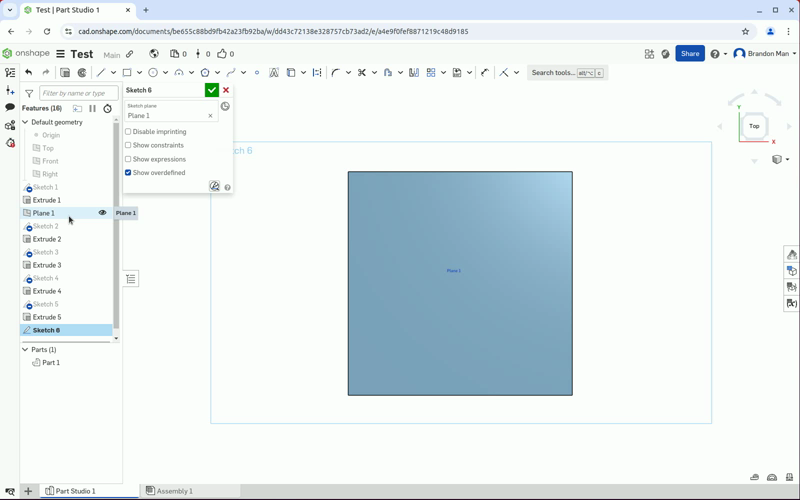
mouse_move(73, 352)
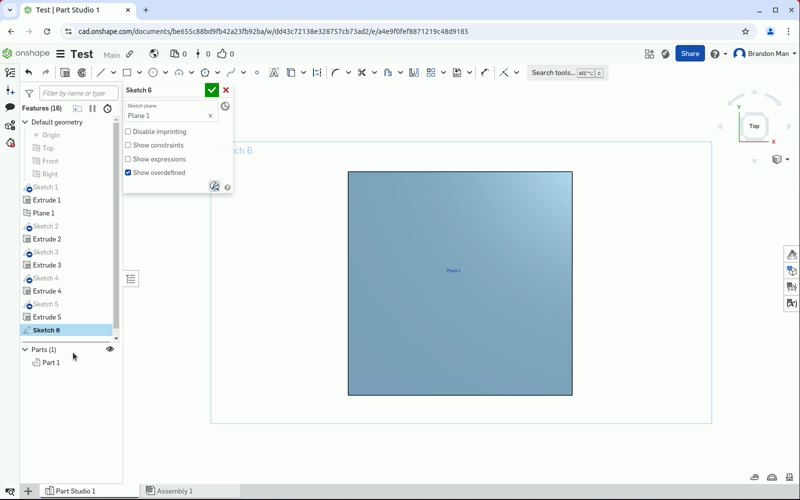
key(y)
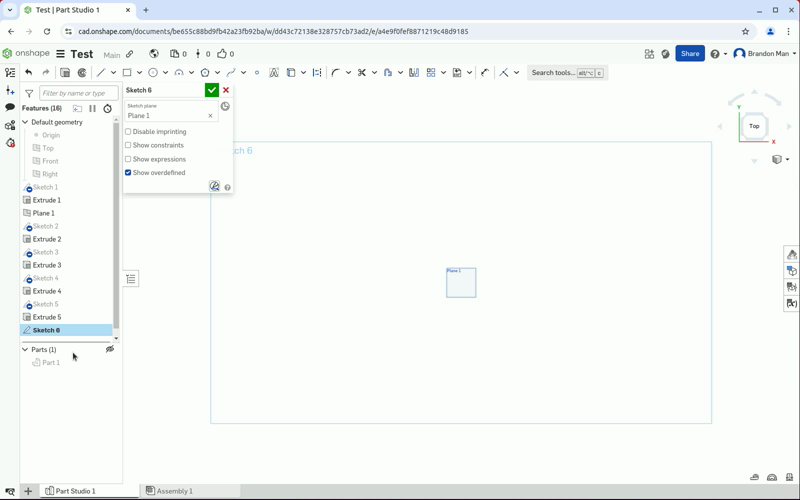
key(c)
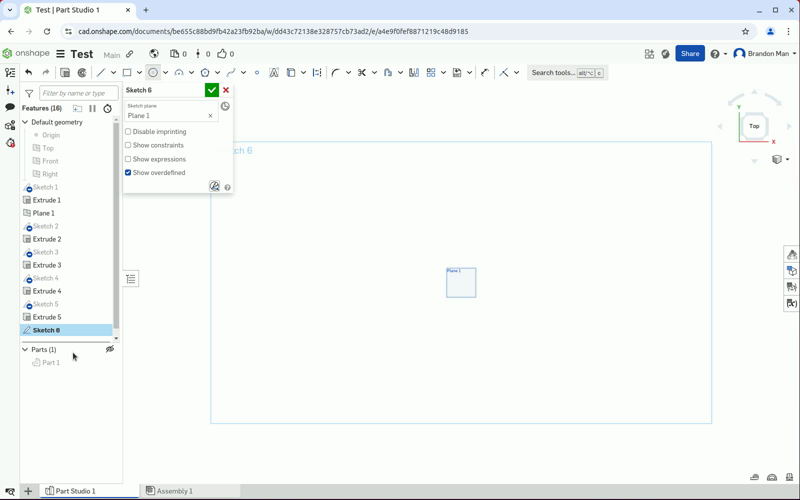
key_down(shift)
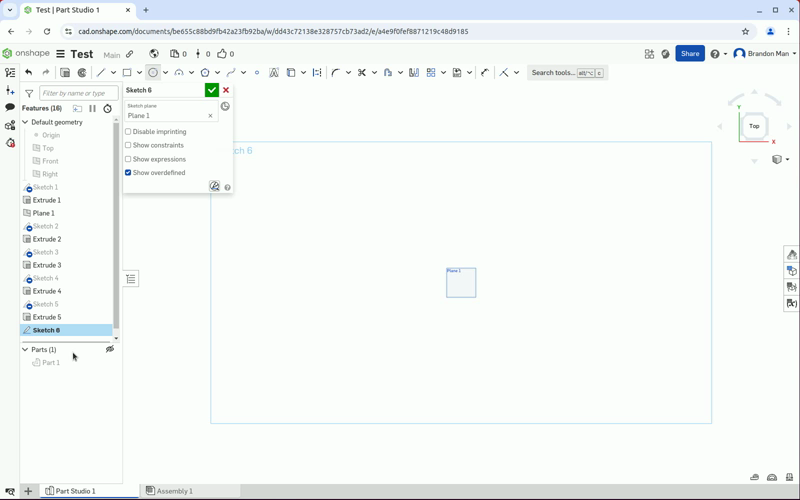
mouse_move(461, 282)
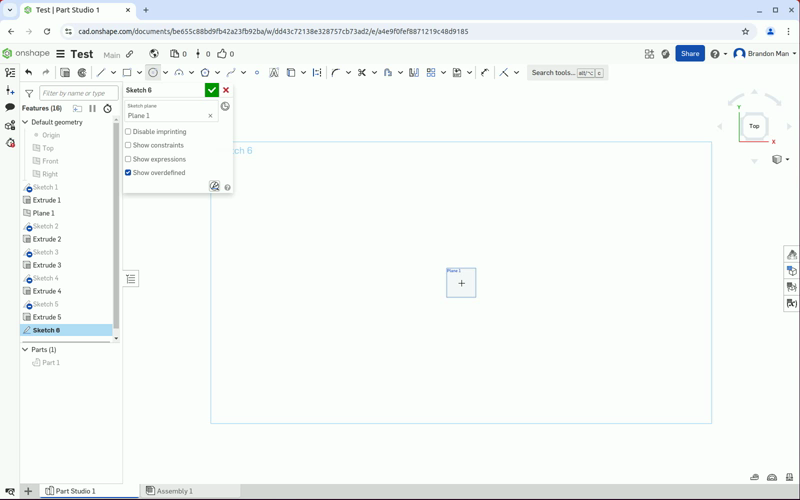
click(461, 282)
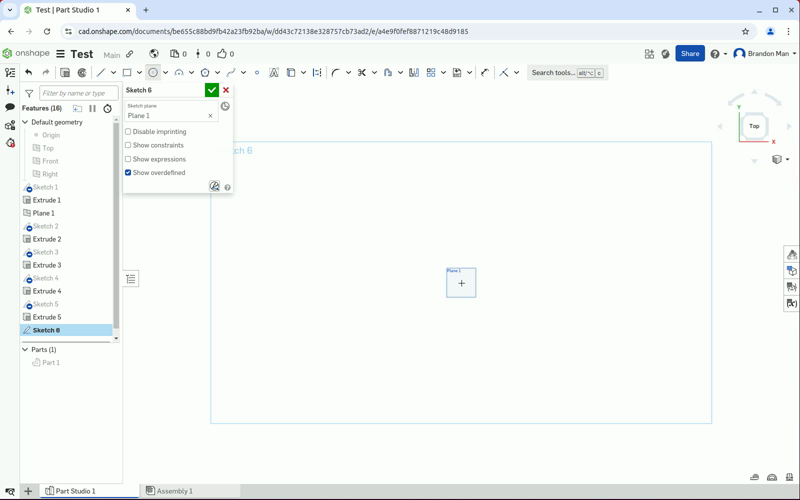
key_up(shift)
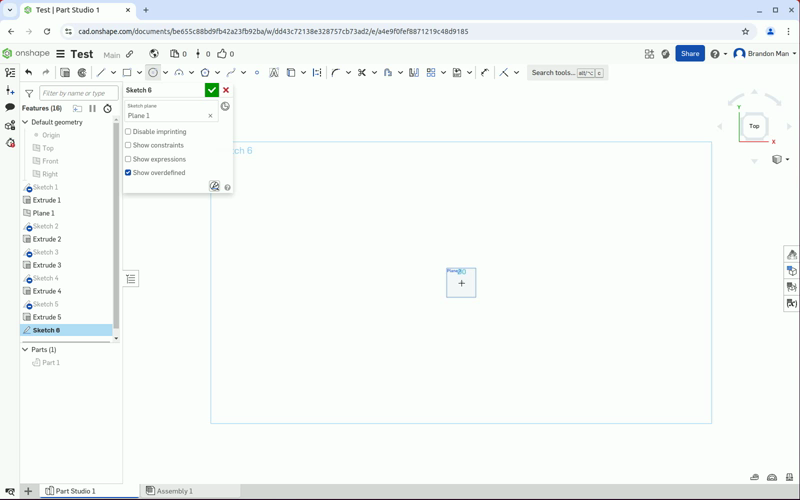
mouse_move(470, 282)
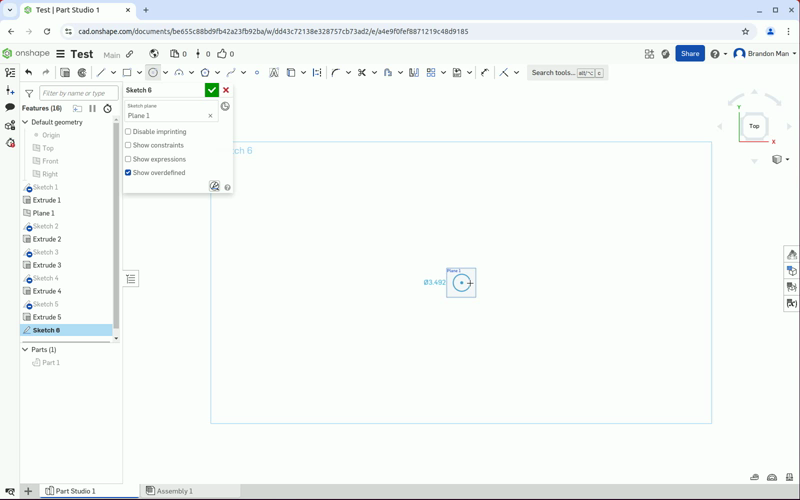
click(470, 282)
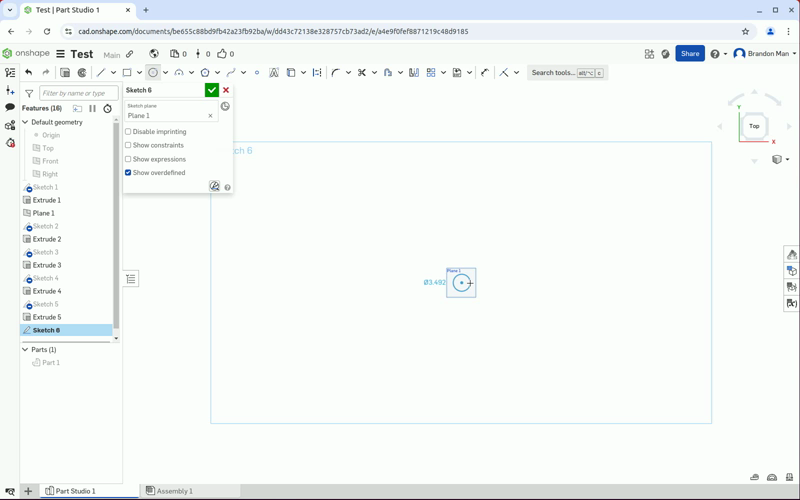
key(esc)
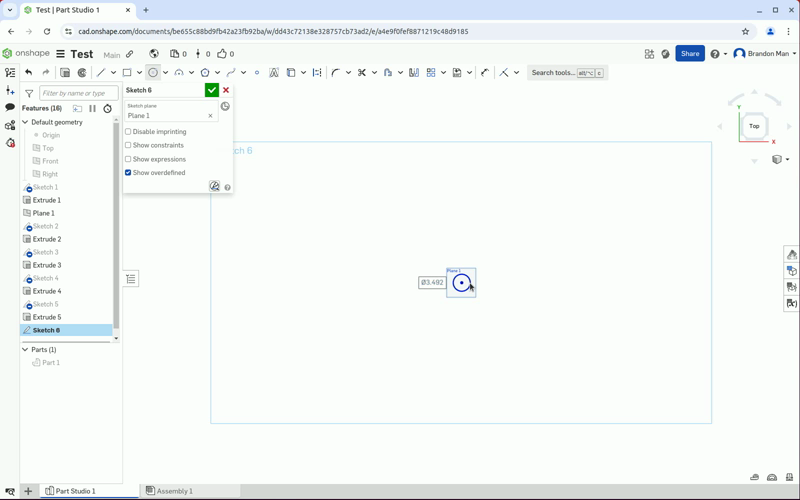
mouse_move(454, 282)
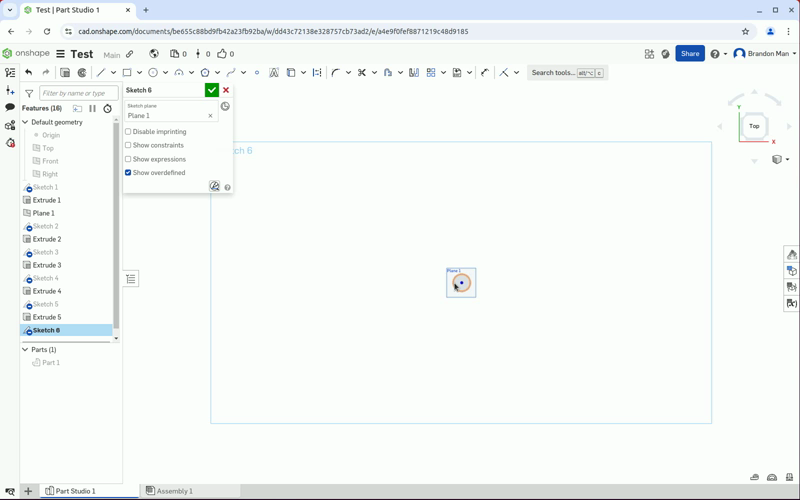
scroll(6)
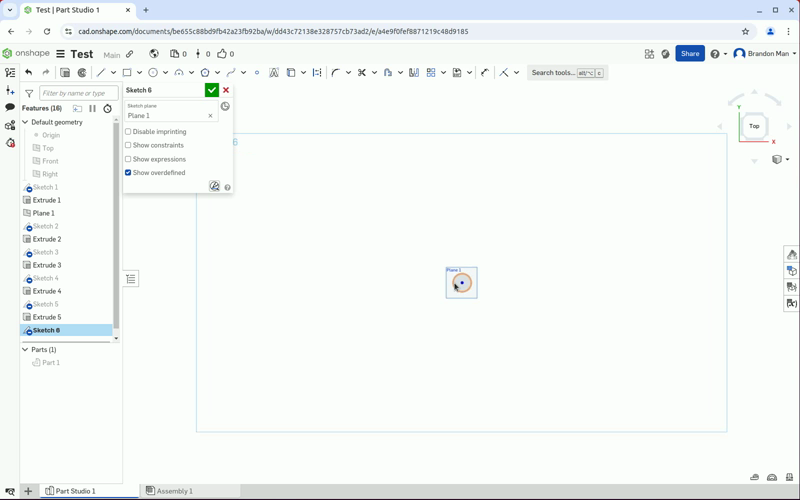
scroll(6)
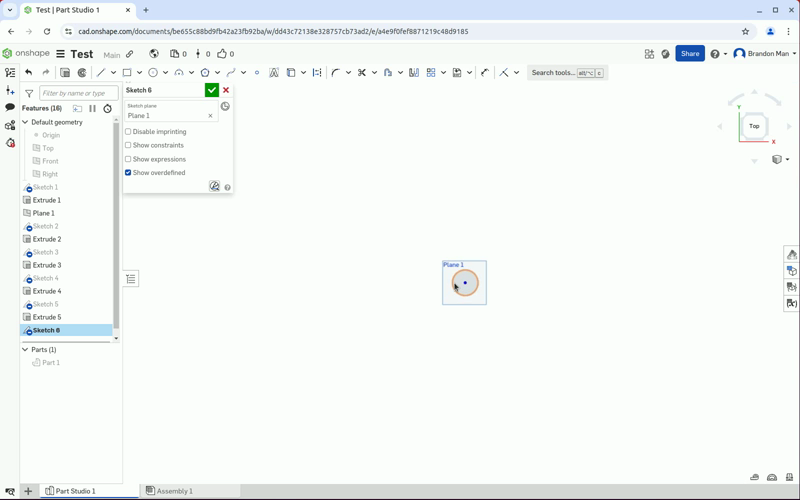
scroll(6)
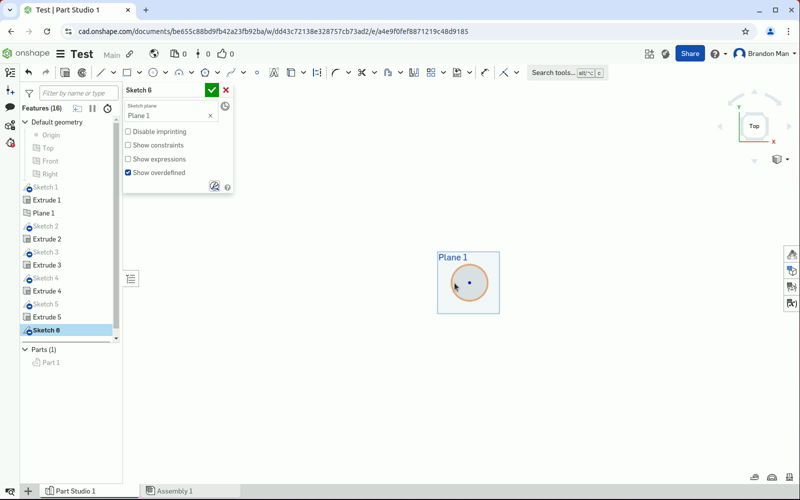
scroll(6)
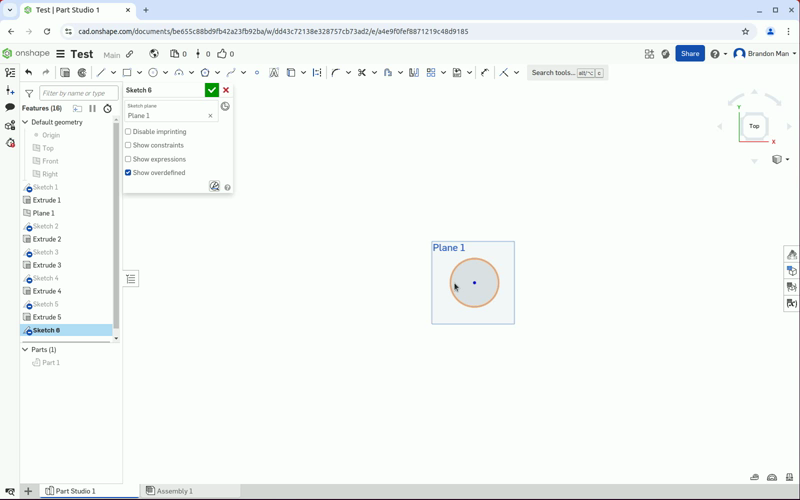
scroll(6)
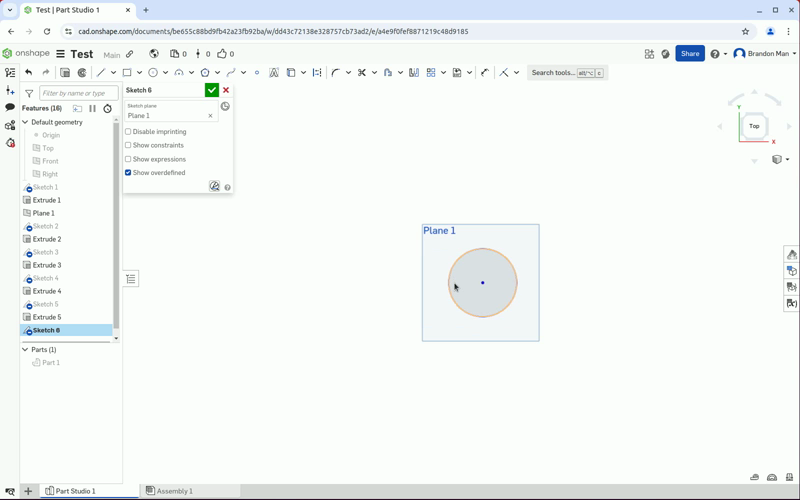
scroll(6)
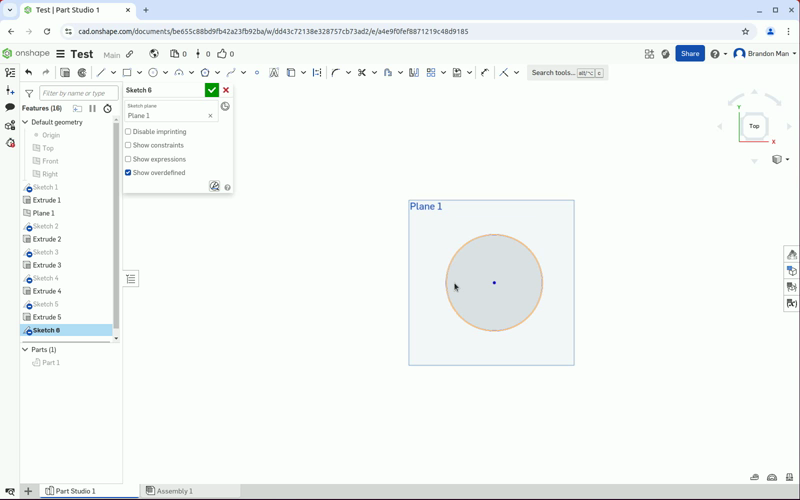
scroll(6)
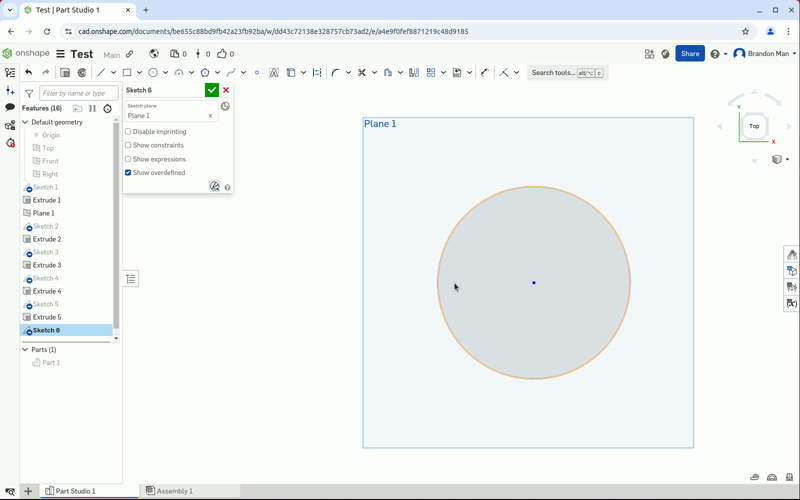
click(454, 282)
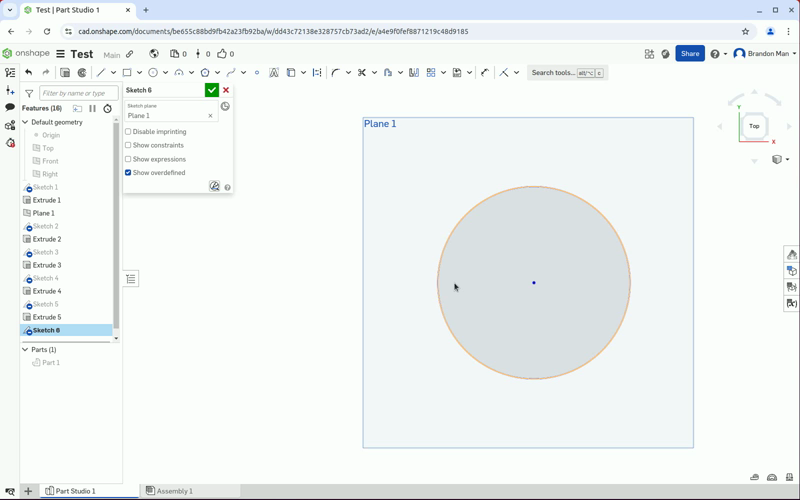
scroll(-6)
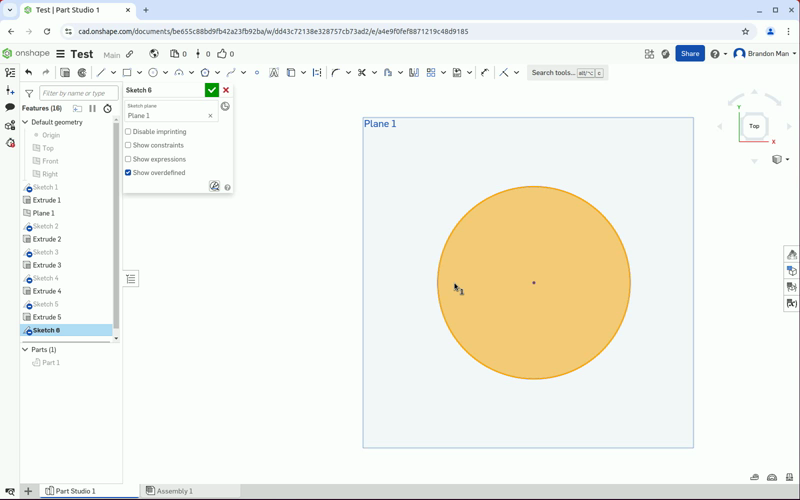
scroll(-6)
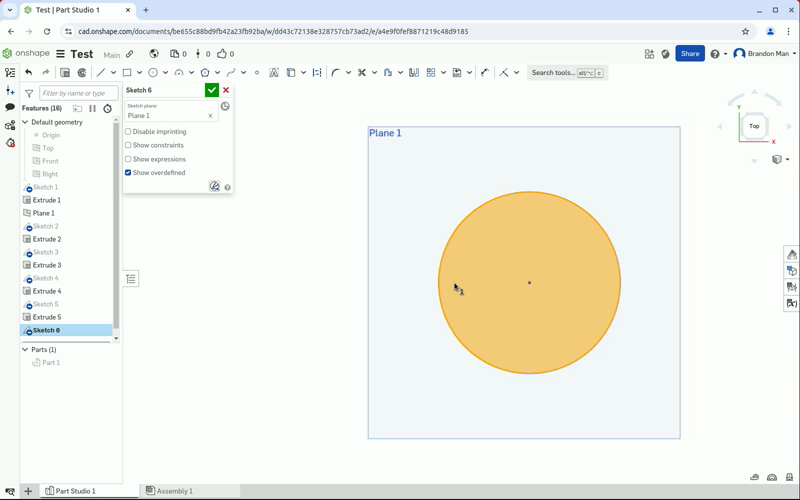
scroll(-6)
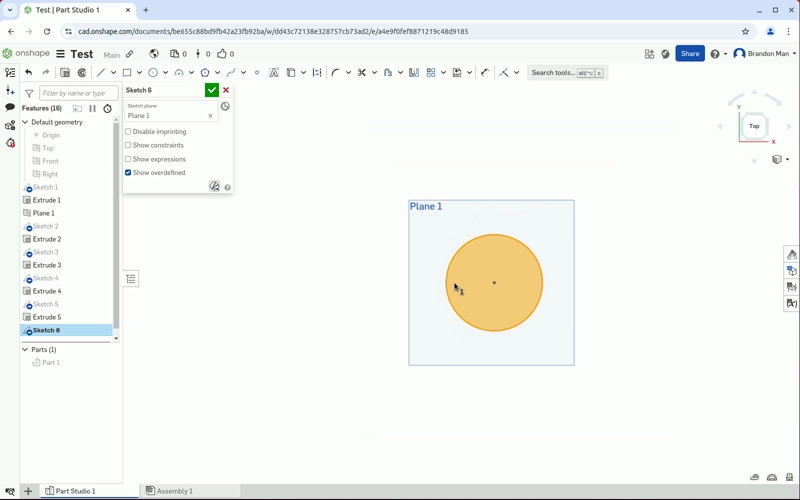
scroll(-6)
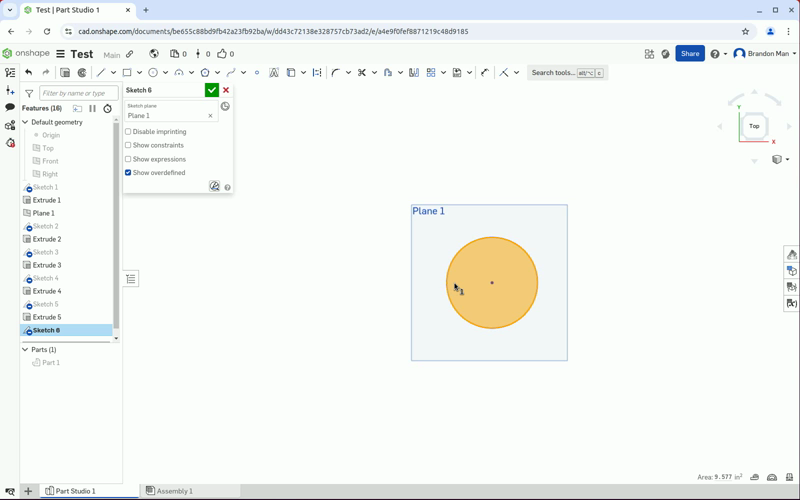
scroll(-6)
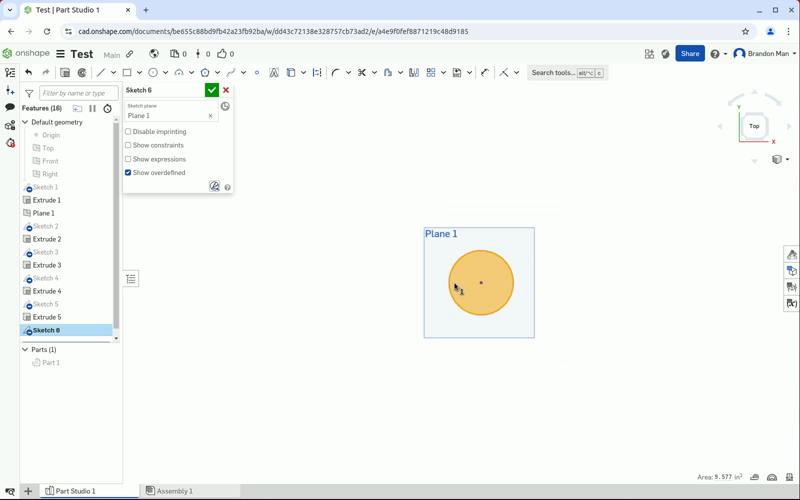
scroll(-6)
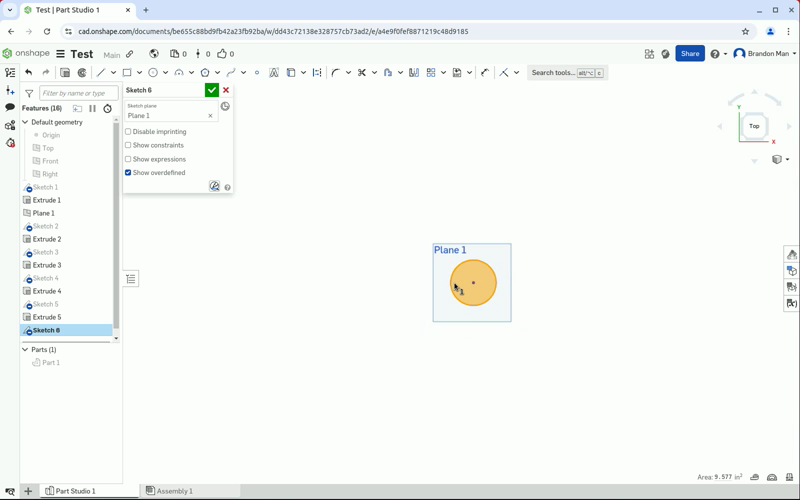
scroll(-6)
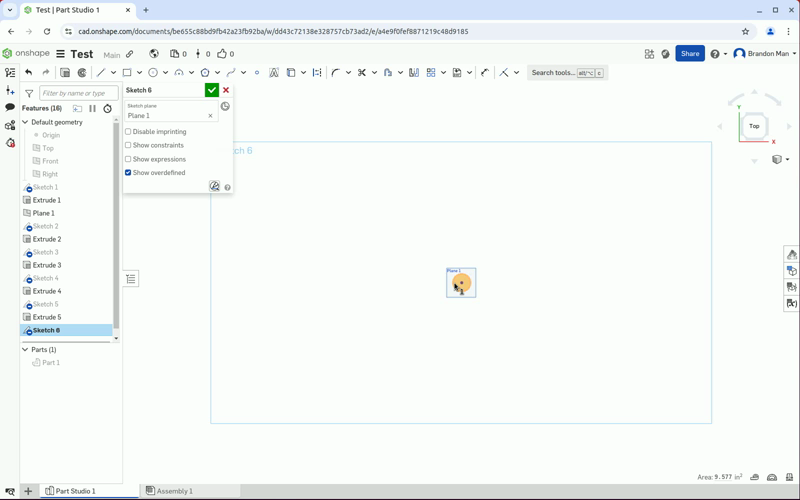
mouse_move(73, 352)
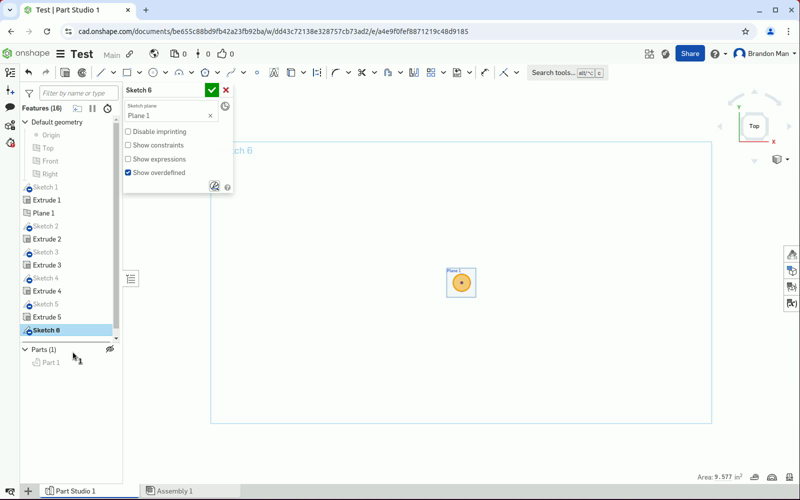
key(shift+y)
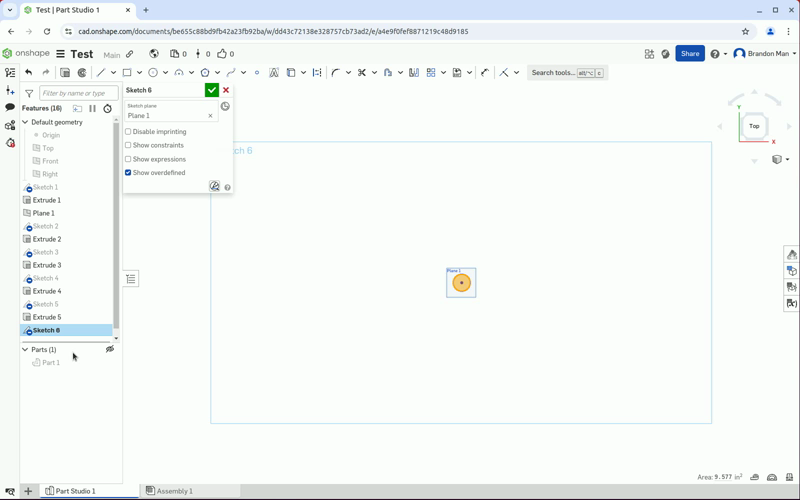
key(shift+e)
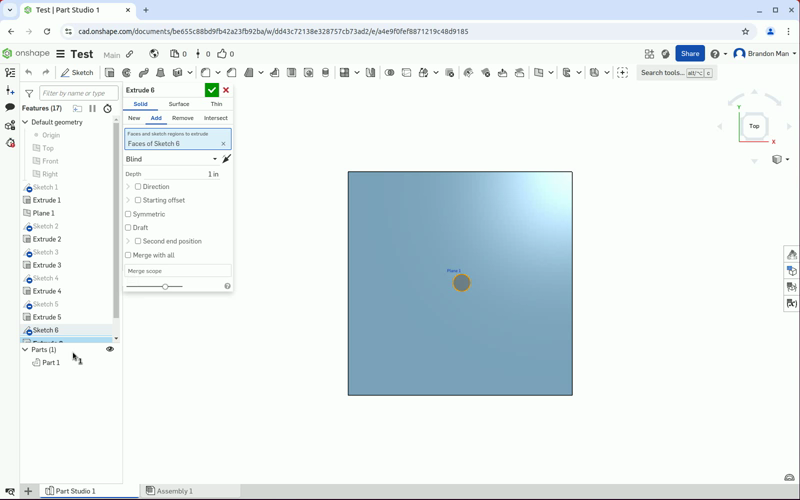
mouse_move(143, 106)
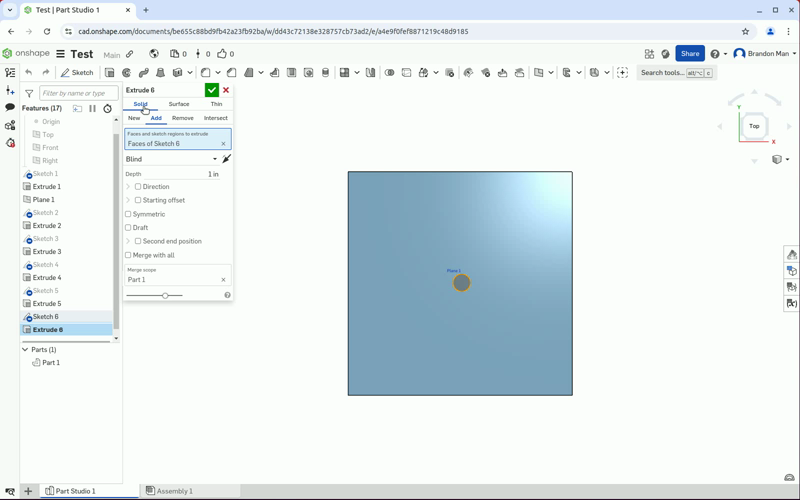
click(143, 106)
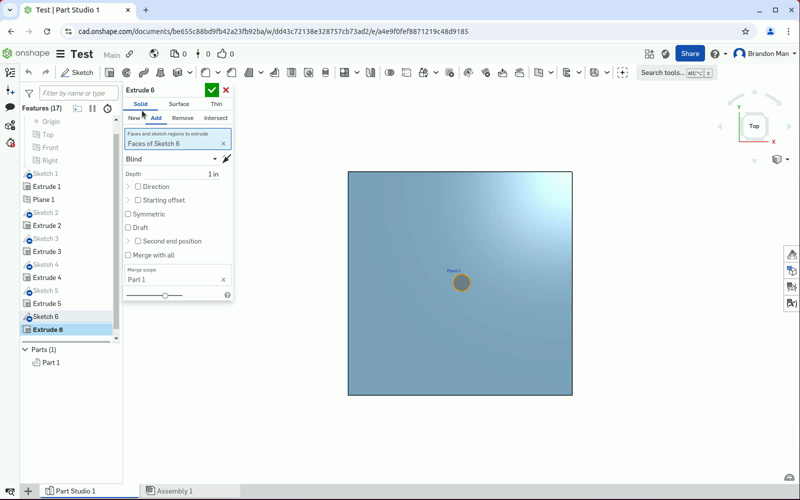
mouse_move(137, 120)
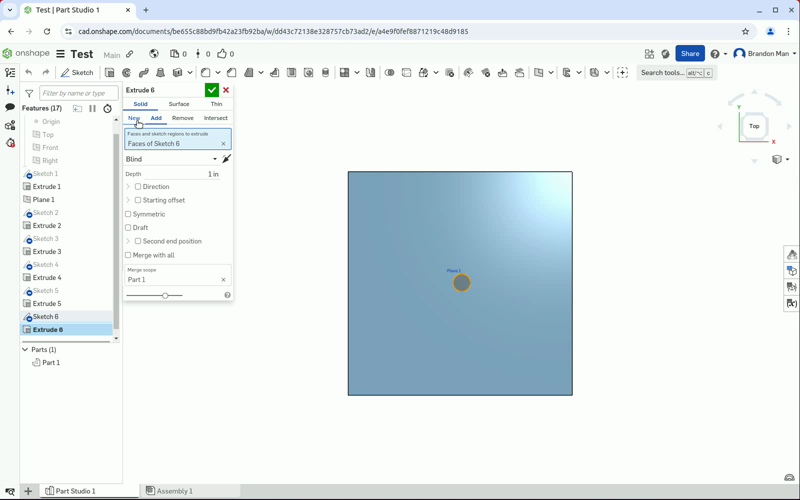
click(137, 120)
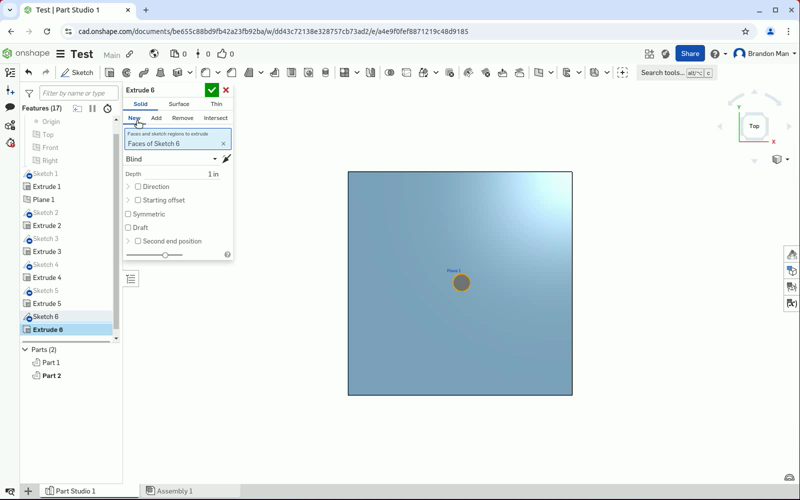
key(tab, 4)
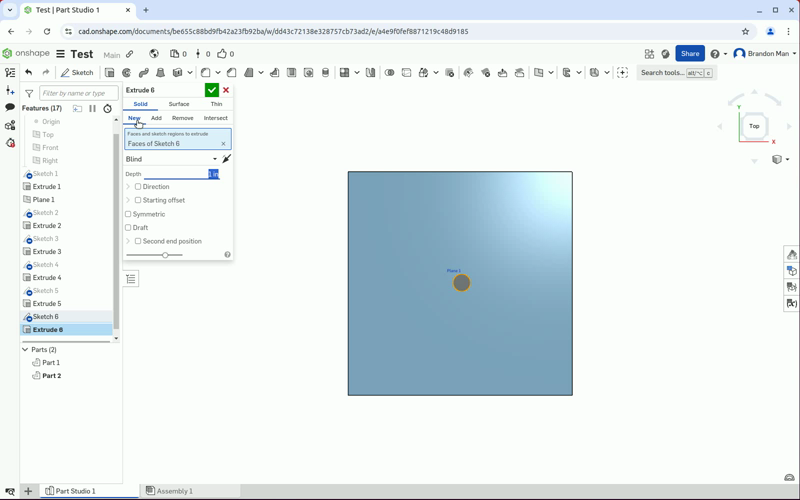
text(3.129)
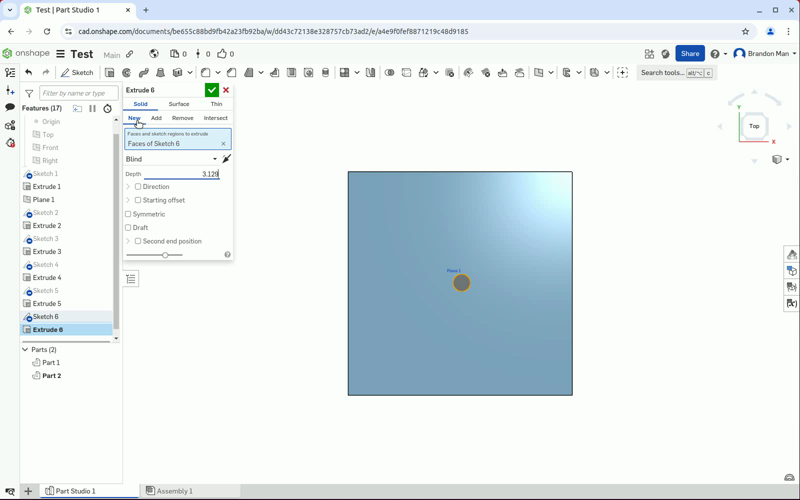
key(enter)
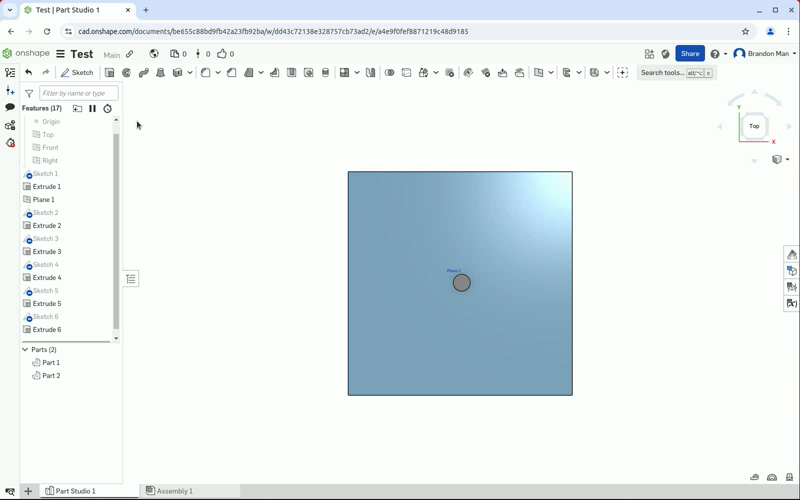
key(shift+h)
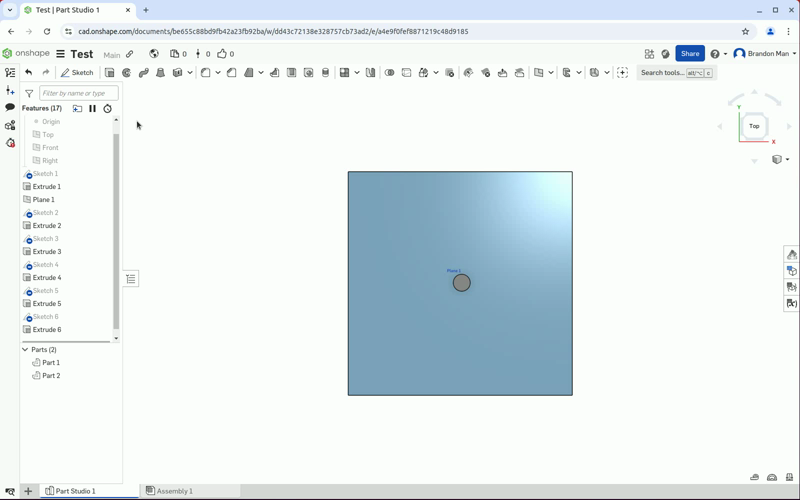
key(shift+h)
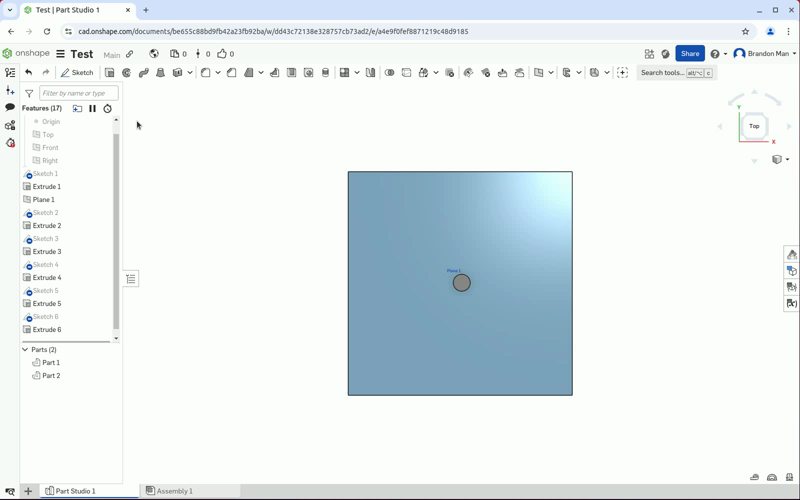
mouse_move(69, 176)
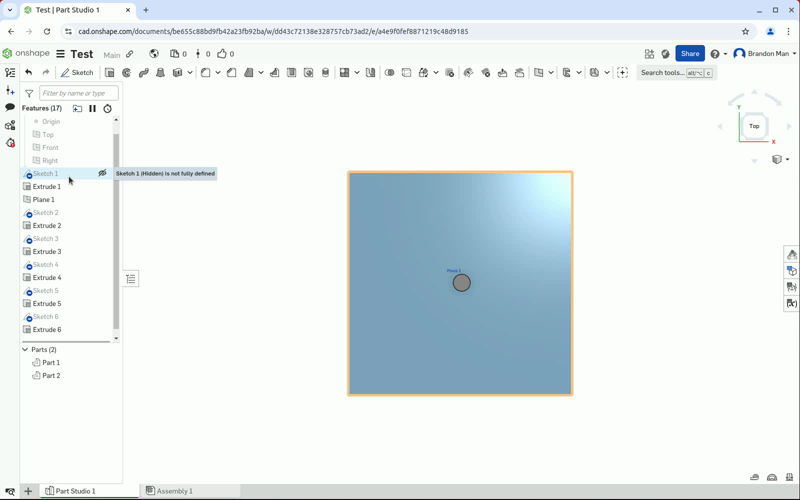
click(69, 176)
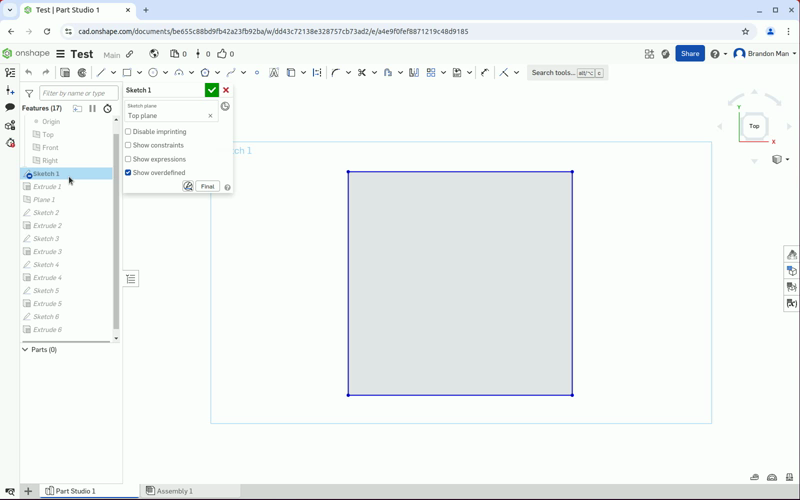
mouse_move(229, 92)
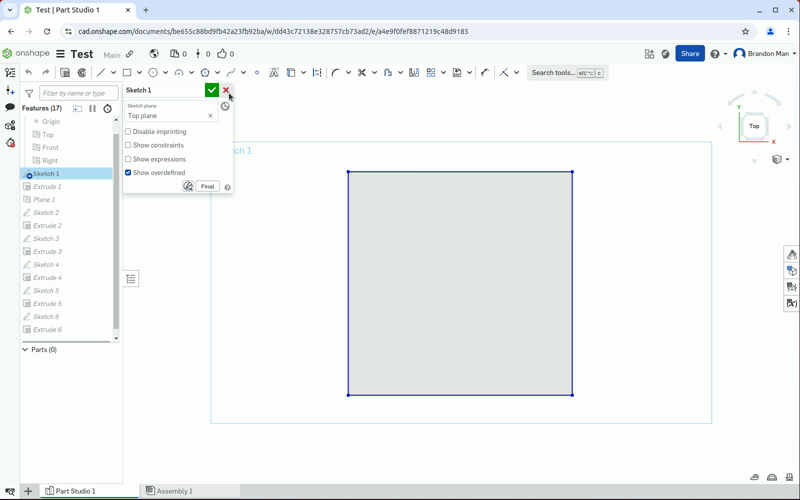
click(229, 92)
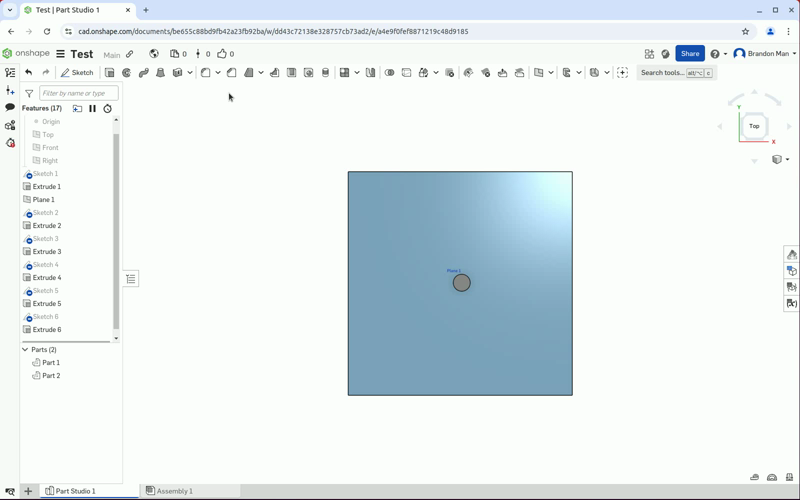
mouse_move(541, 75)
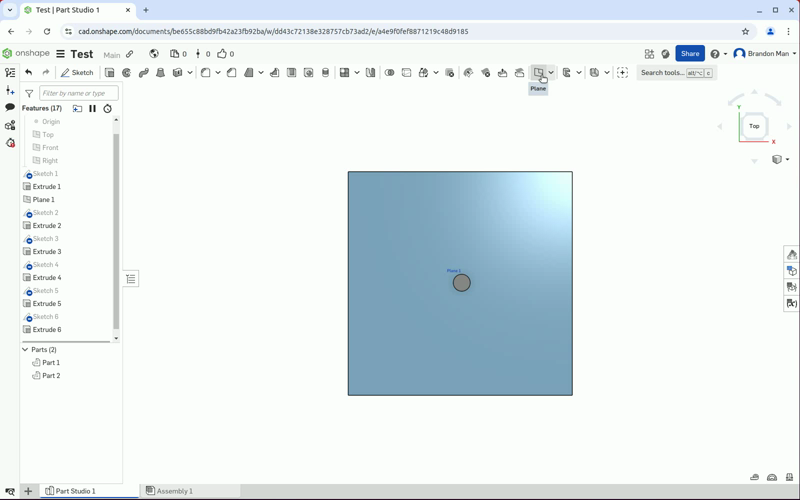
click(541, 75)
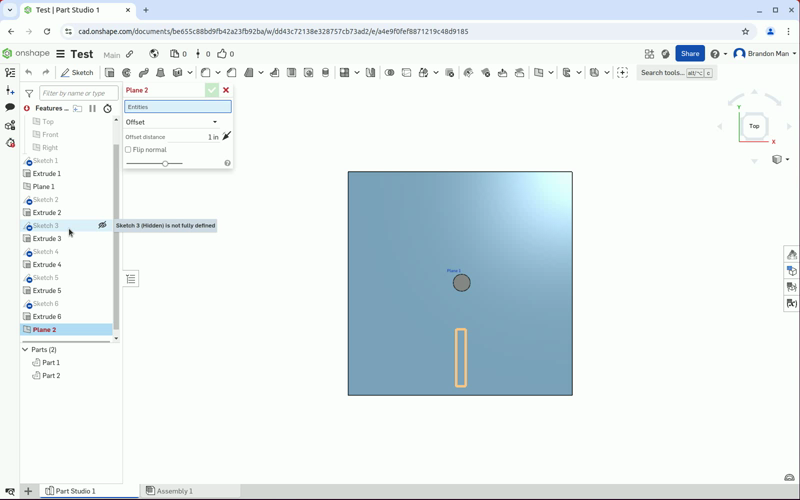
scroll(3)
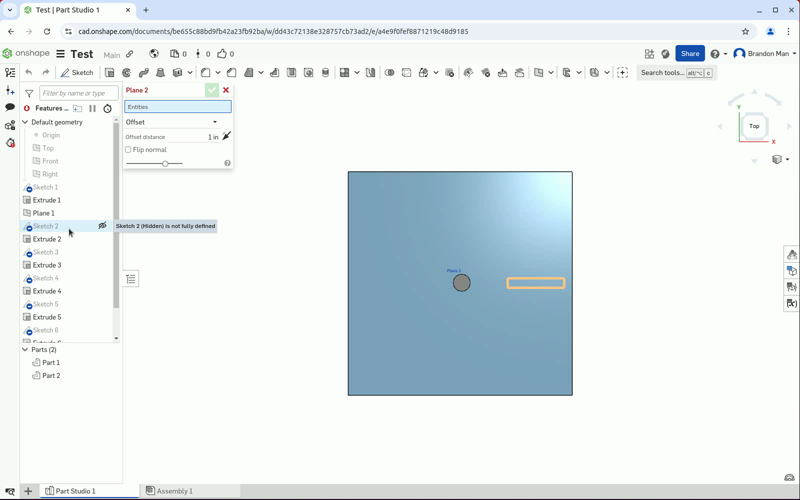
mouse_move(69, 150)
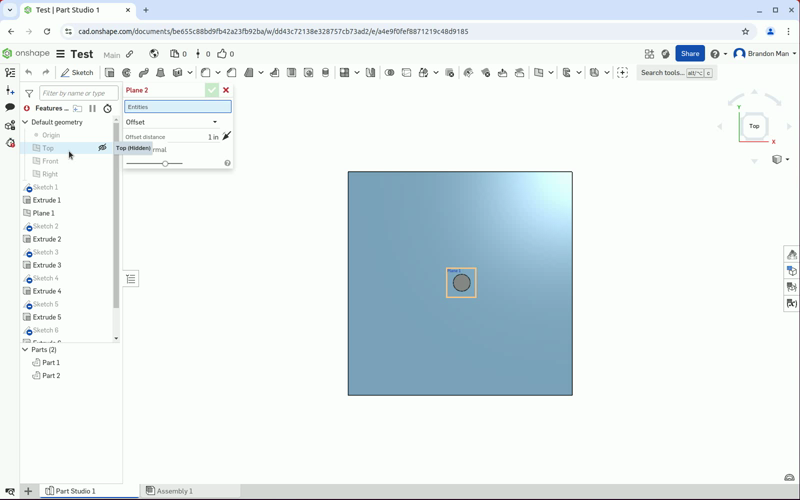
click(69, 150)
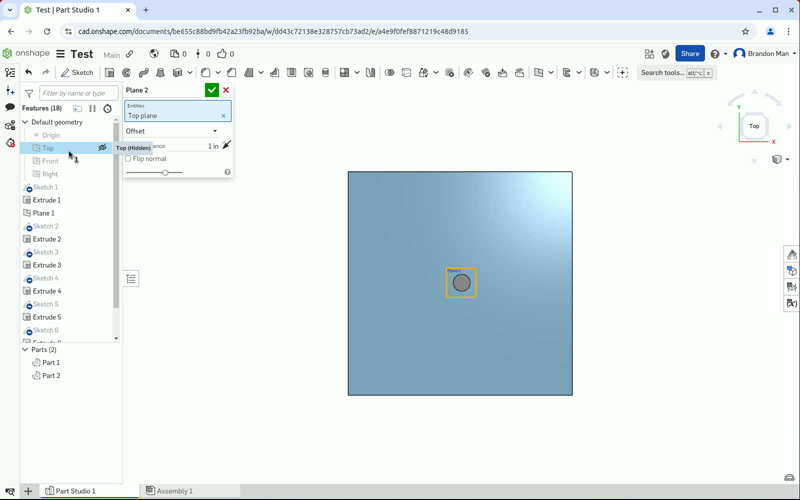
key(tab, 2)
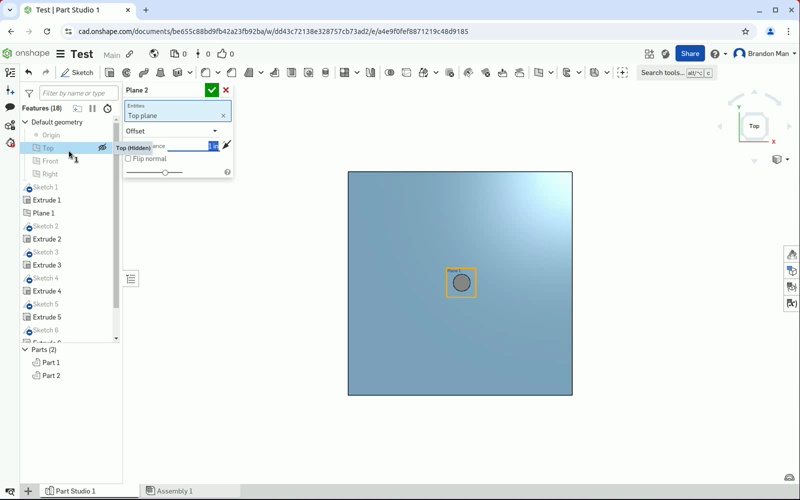
text(5.053)
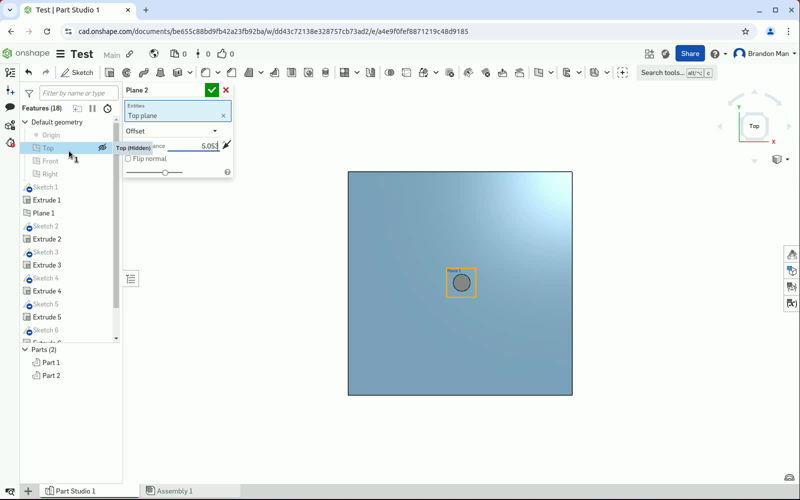
key(enter, 2)
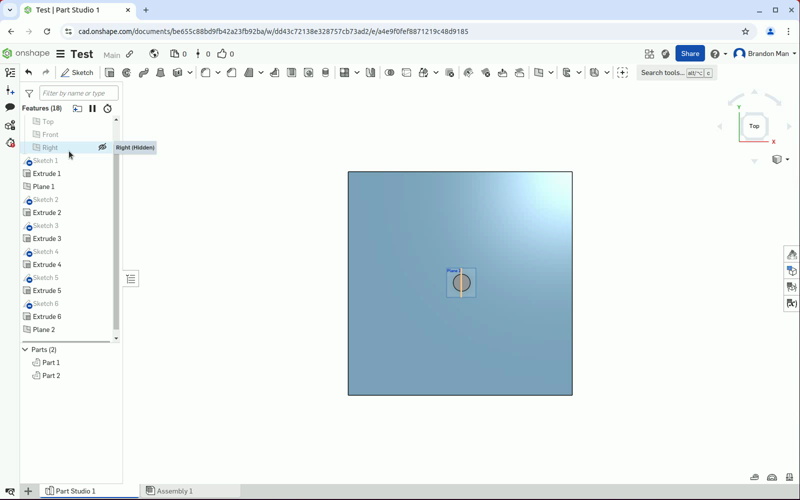
key(shift+s)
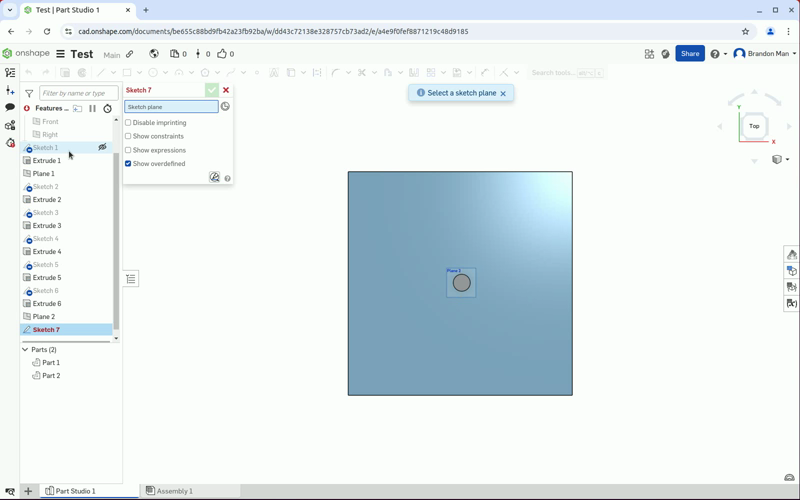
mouse_move(69, 319)
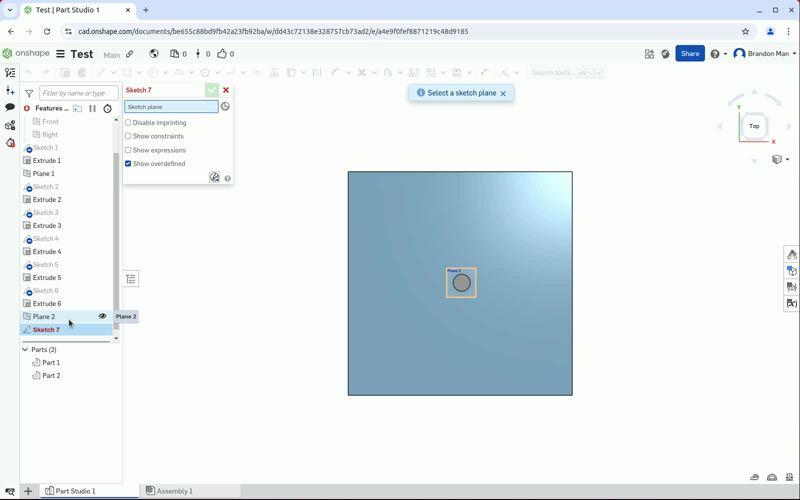
click(69, 319)
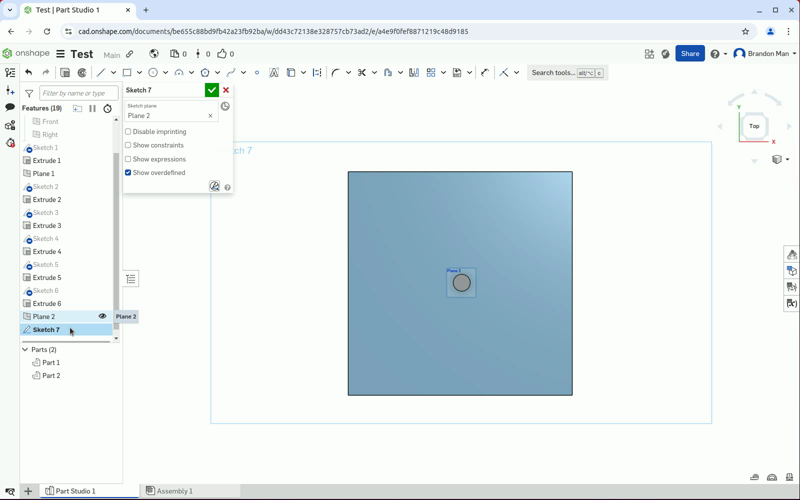
mouse_move(73, 352)
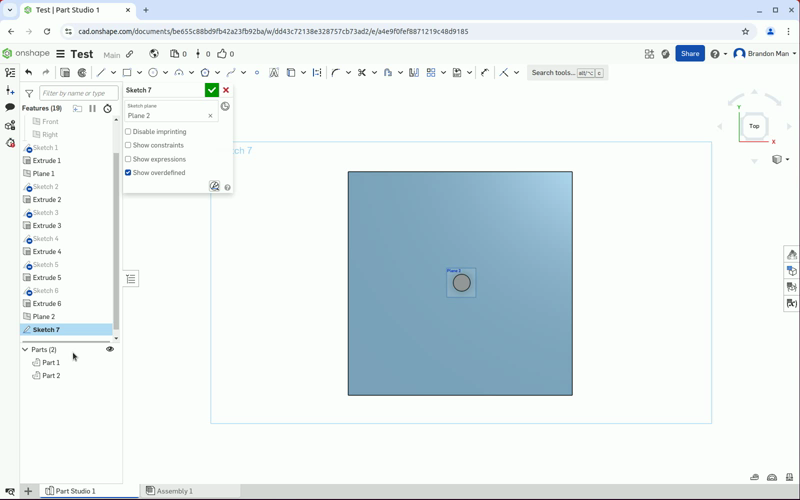
key(y)
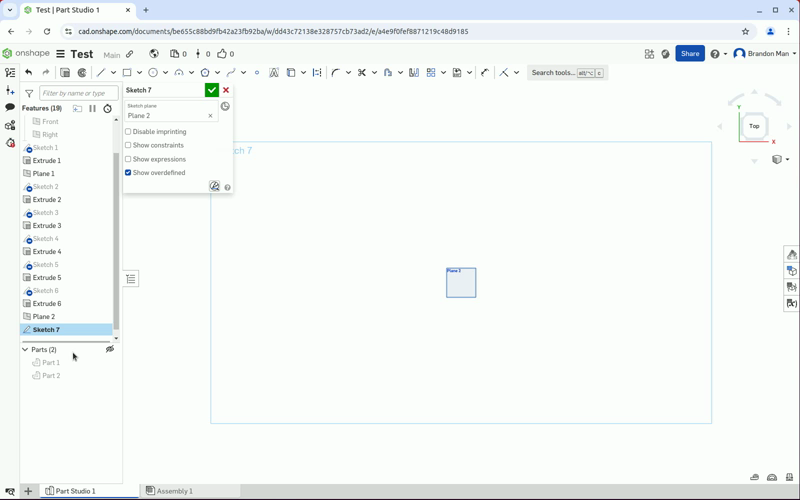
key(c)
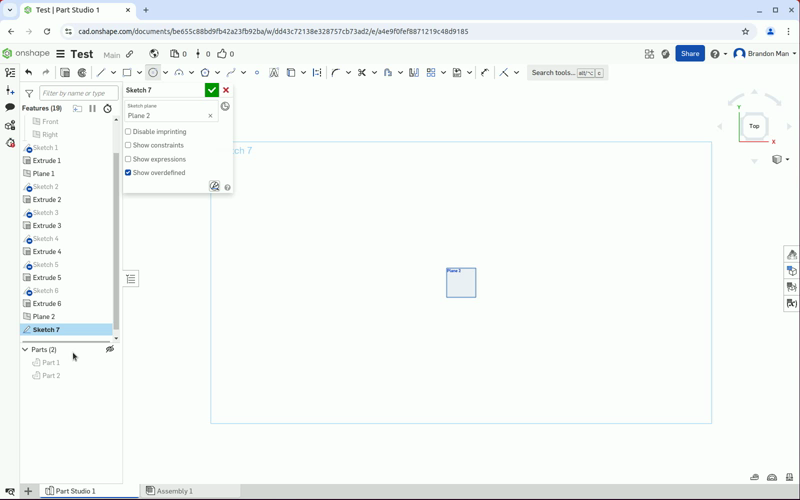
key_down(shift)
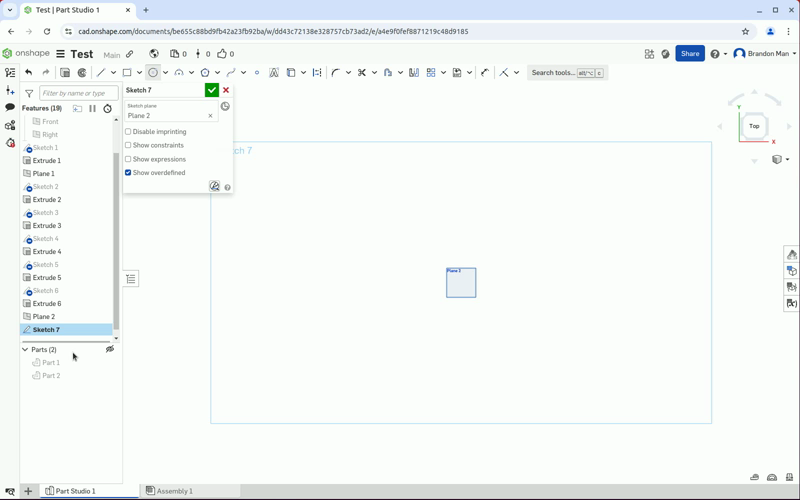
mouse_move(461, 282)
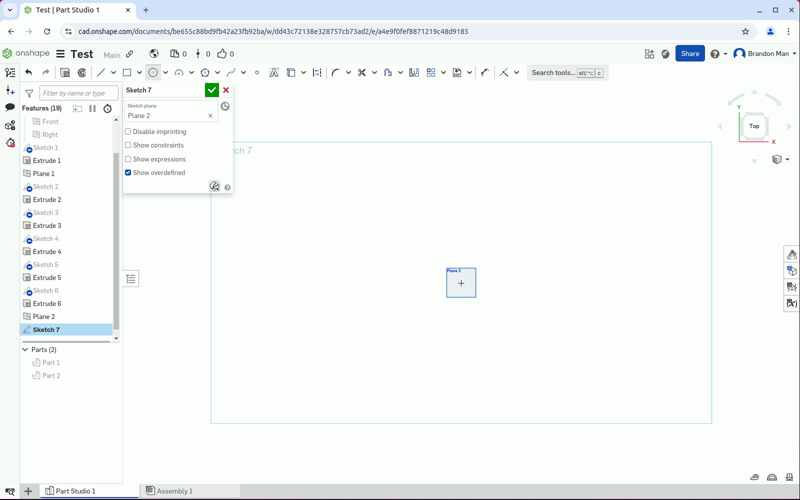
click(461, 282)
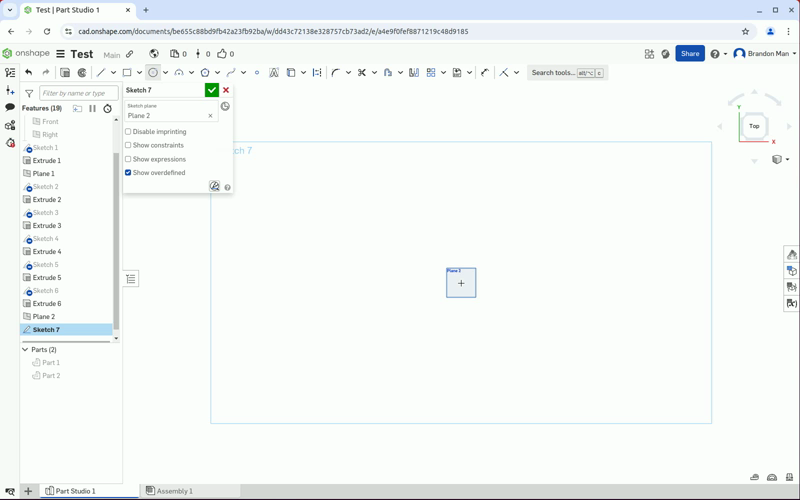
key_up(shift)
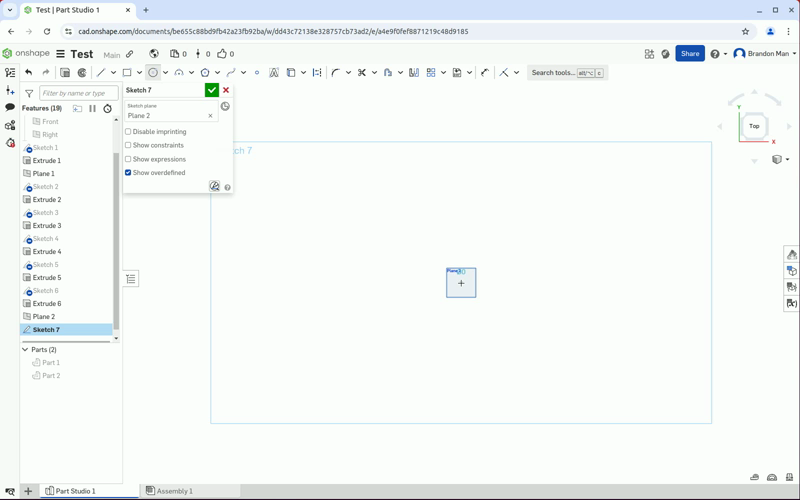
mouse_move(466, 282)
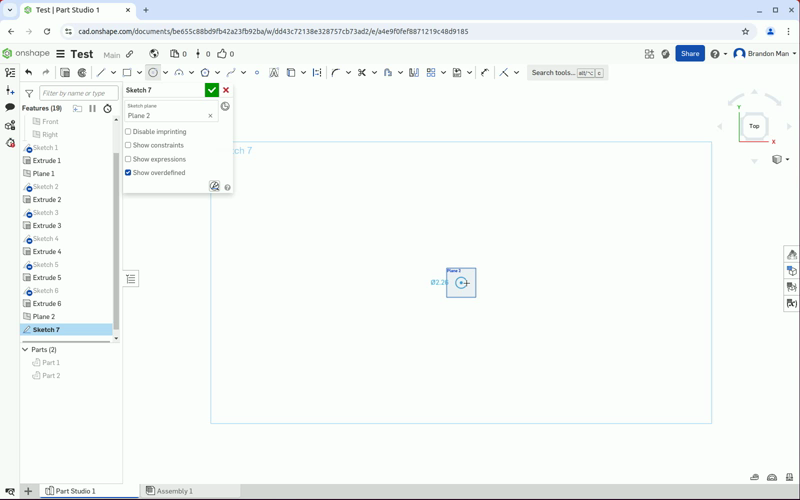
click(466, 282)
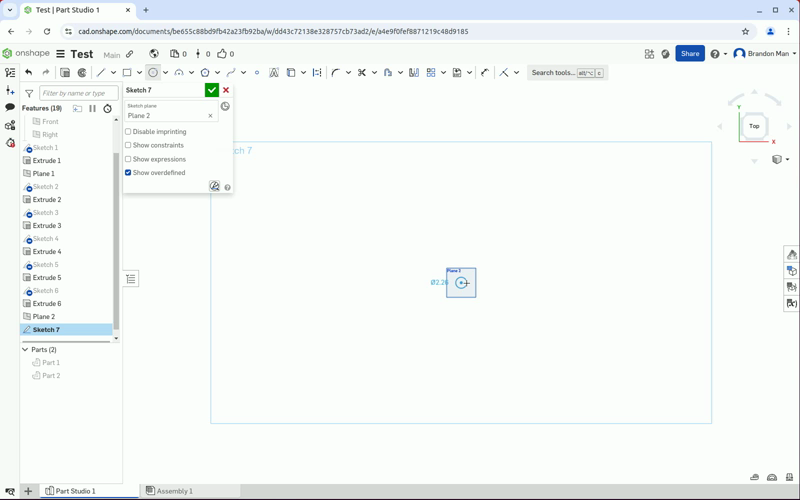
key(esc)
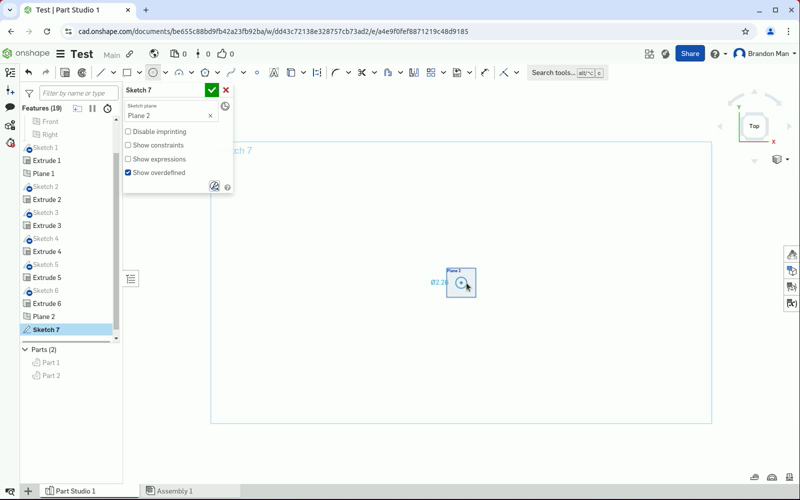
mouse_move(461, 280)
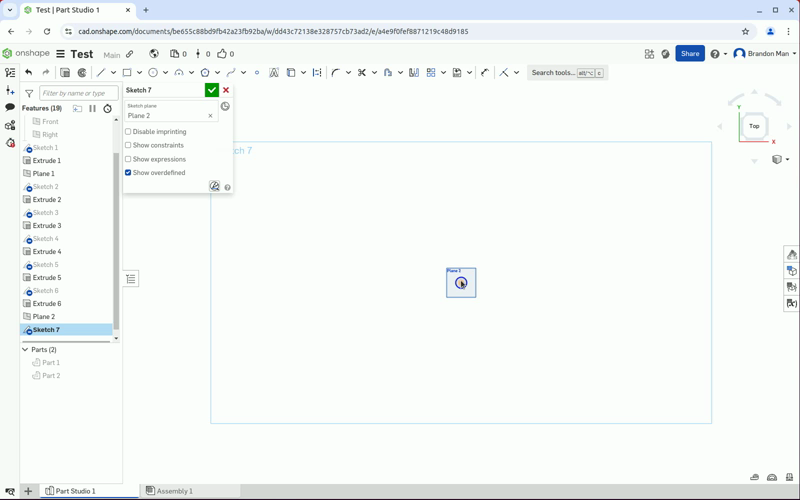
scroll(6)
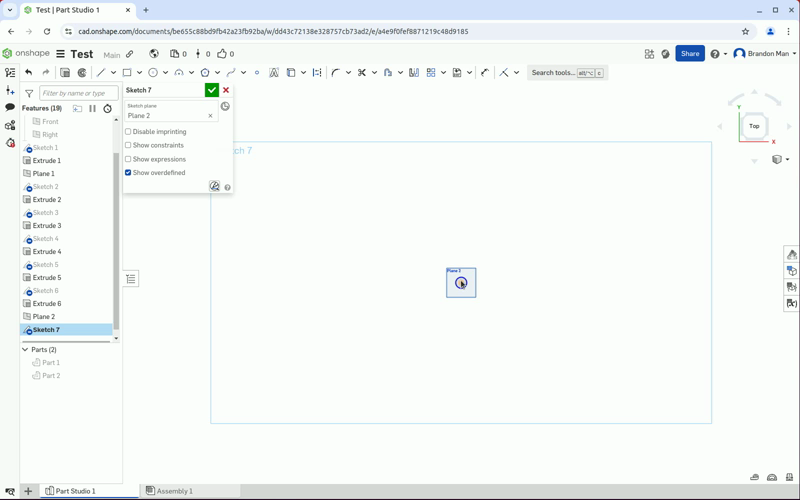
scroll(6)
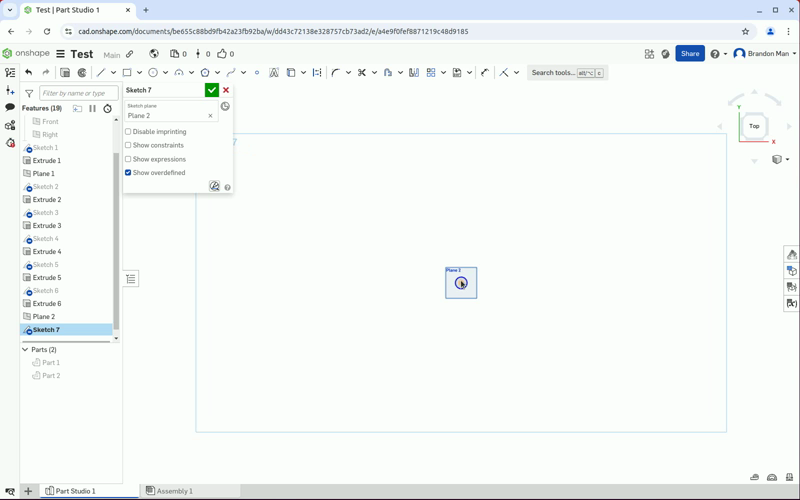
scroll(6)
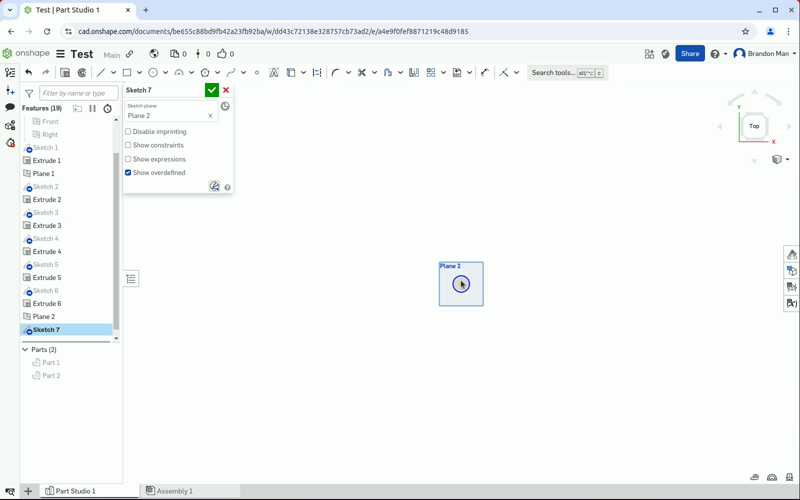
scroll(6)
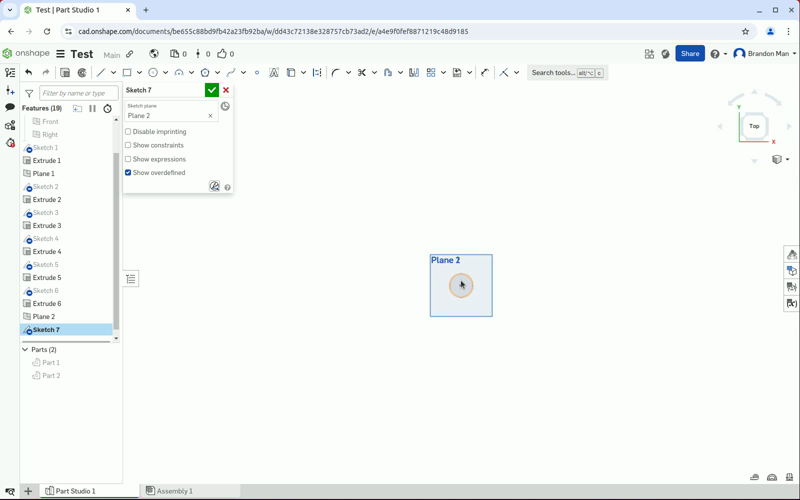
scroll(6)
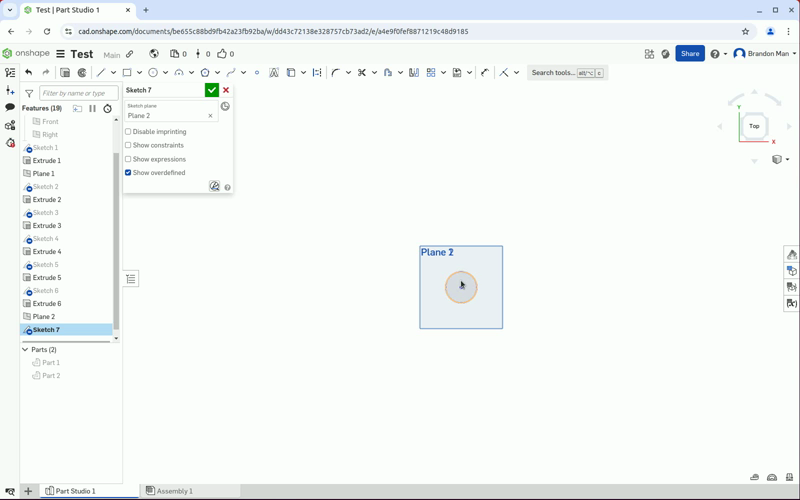
scroll(6)
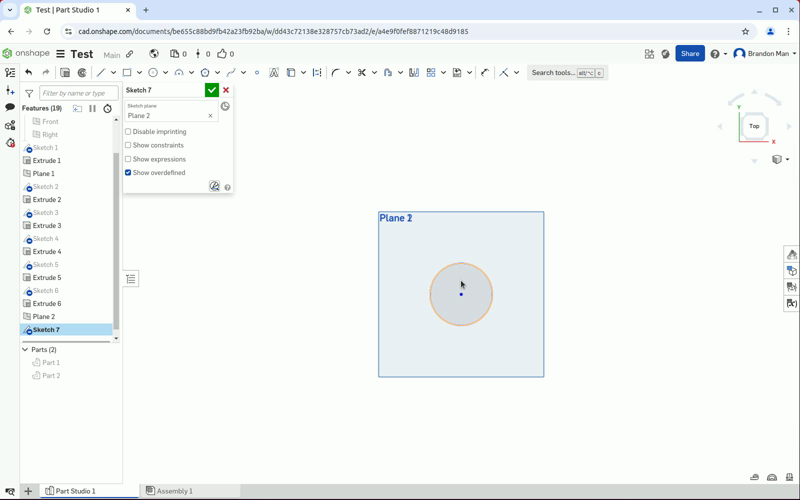
scroll(6)
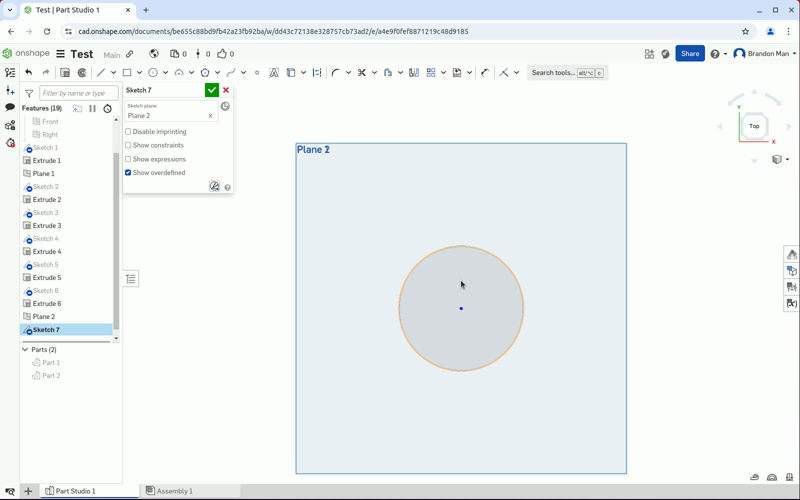
click(461, 280)
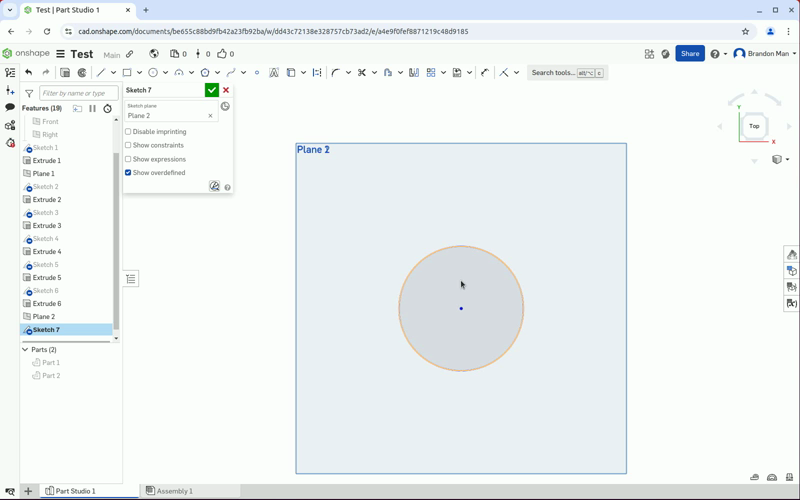
scroll(-6)
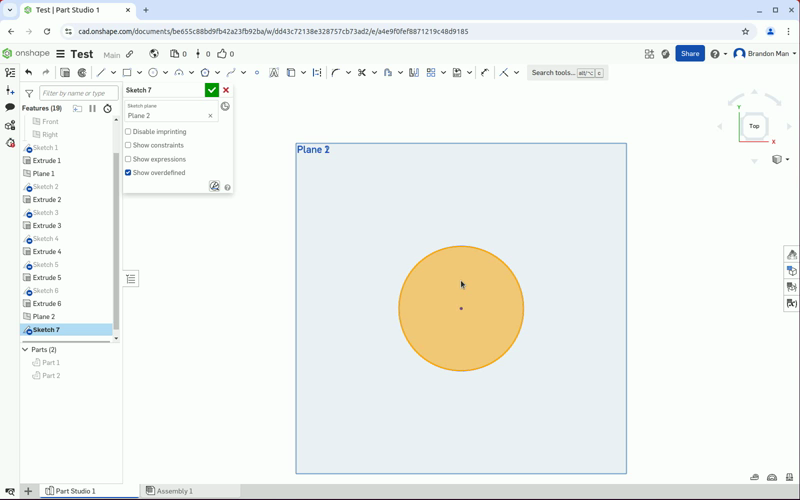
scroll(-6)
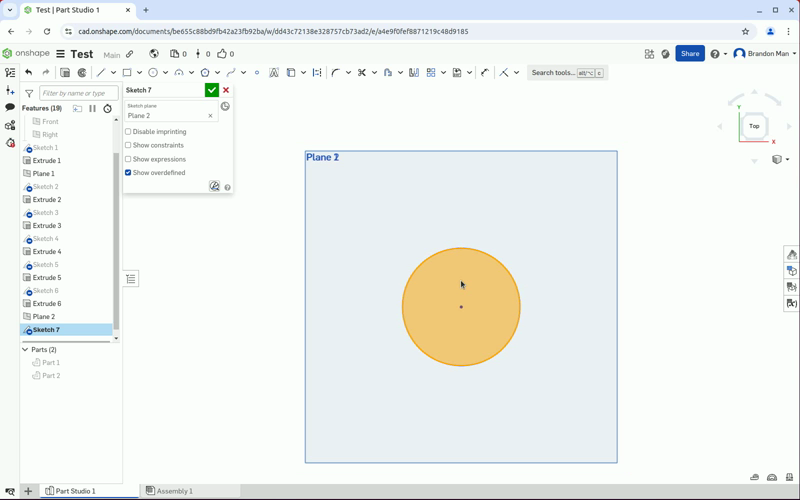
scroll(-6)
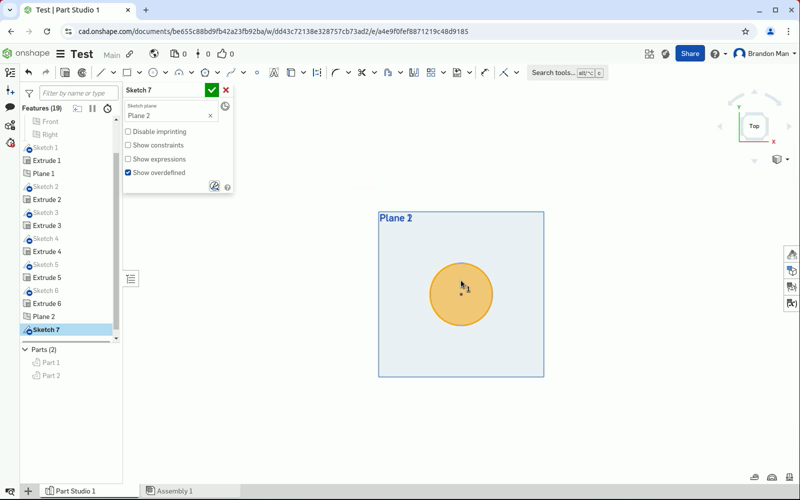
scroll(-6)
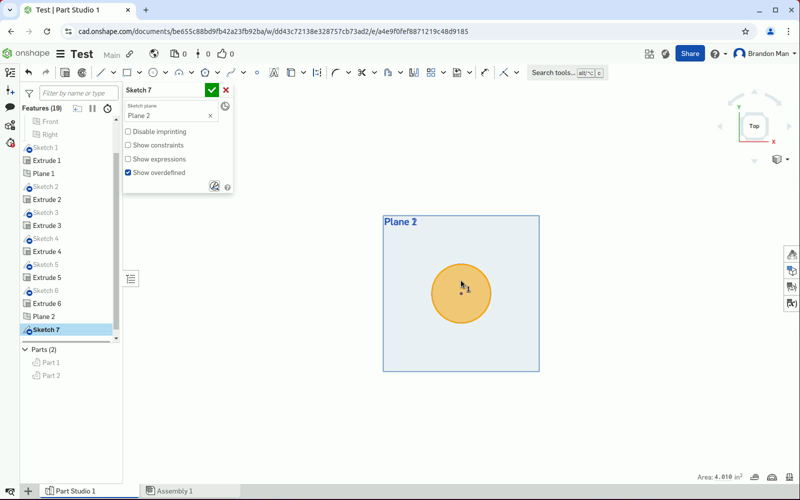
scroll(-6)
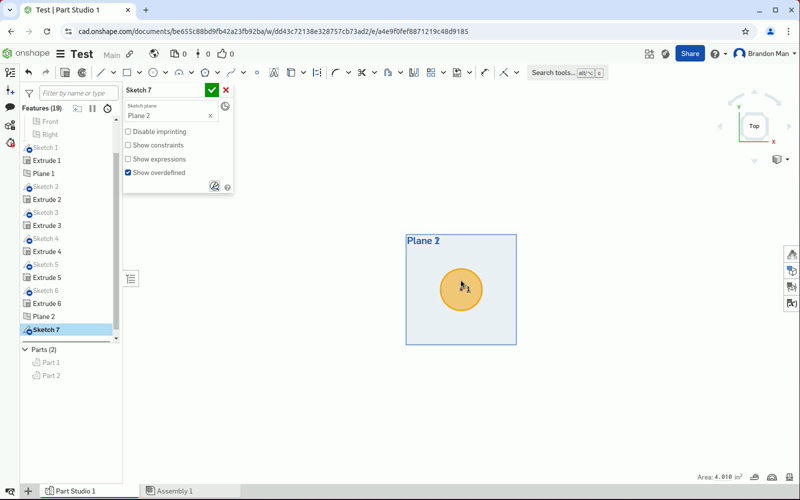
scroll(-6)
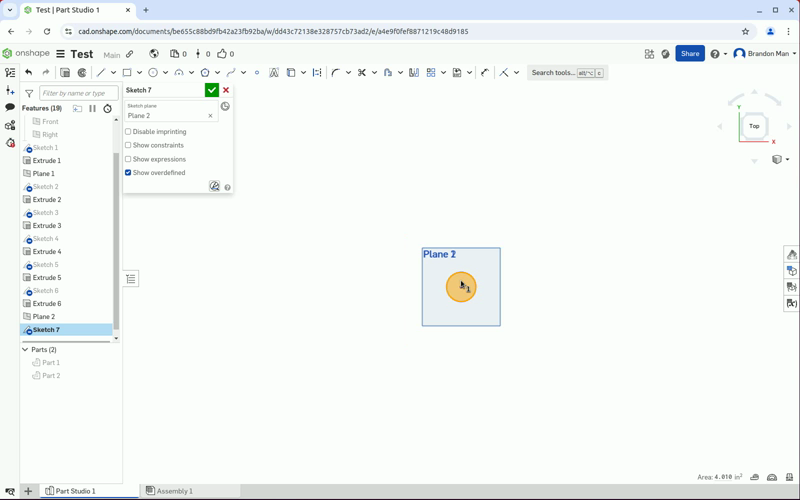
scroll(-6)
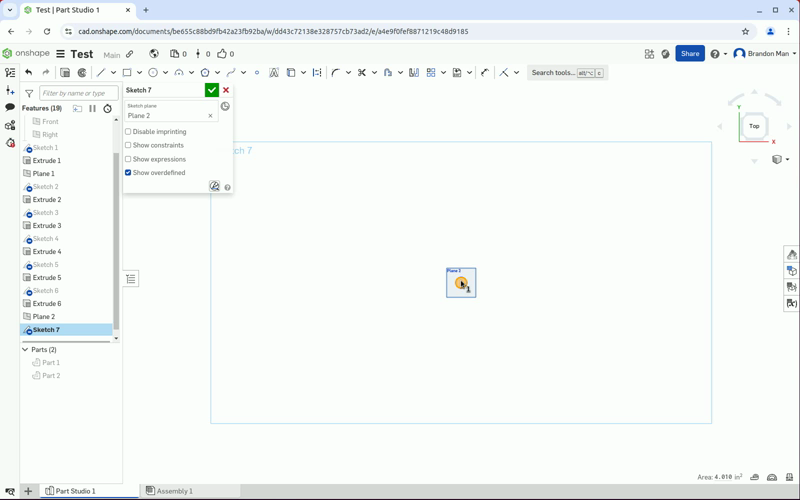
mouse_move(73, 352)
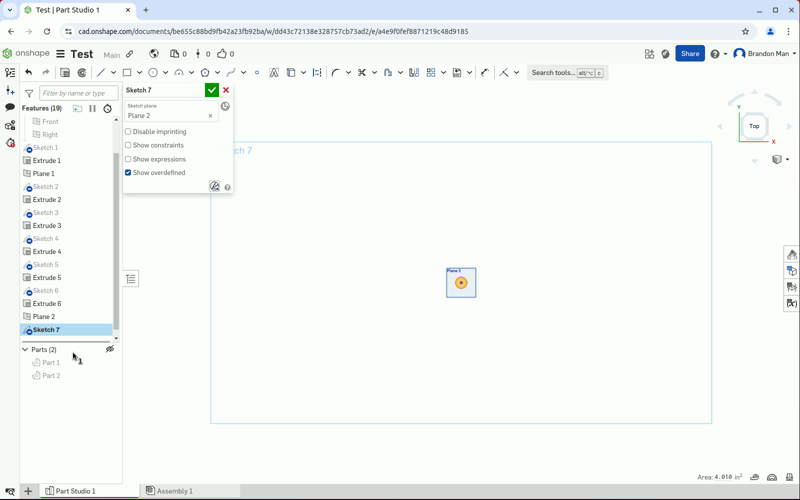
key(shift+y)
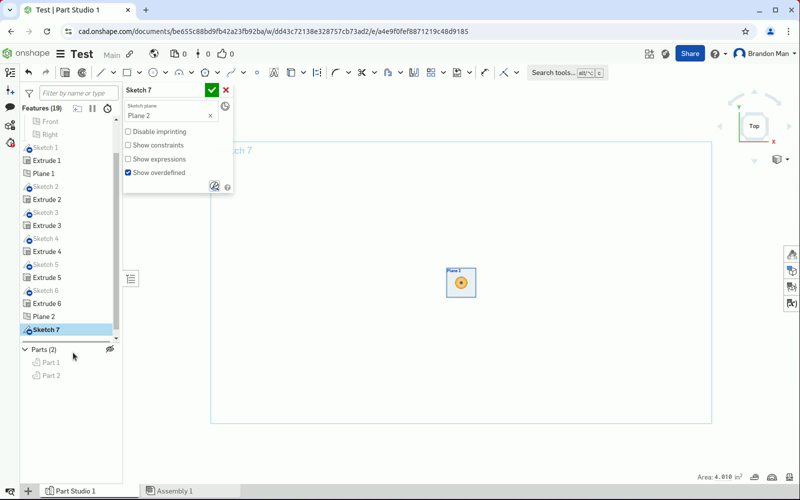
key(shift+e)
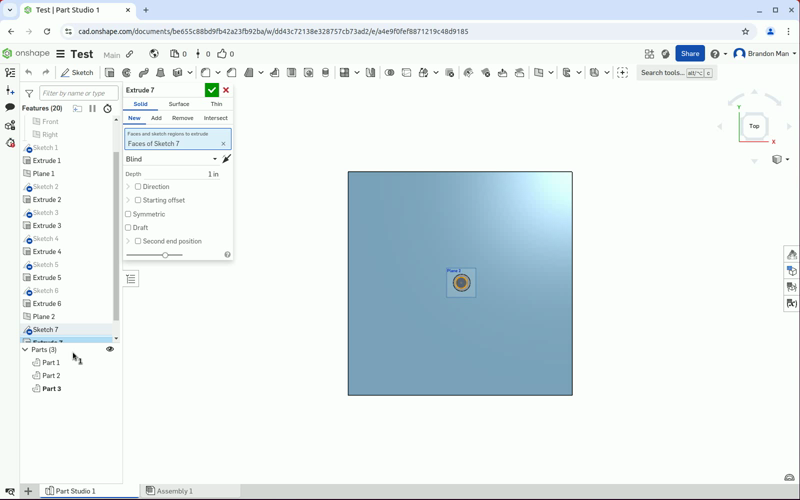
mouse_move(143, 106)
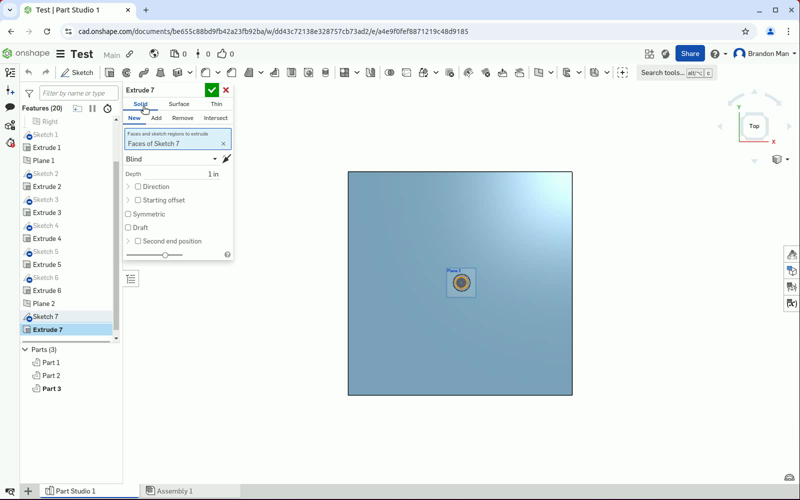
click(143, 106)
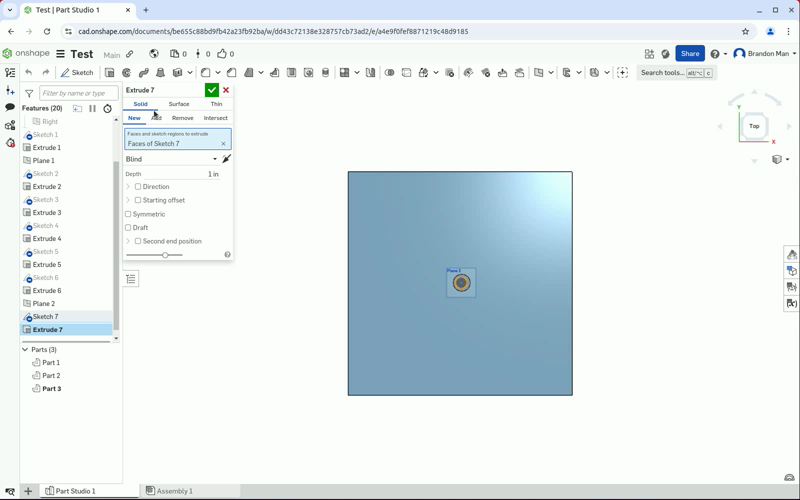
mouse_move(186, 120)
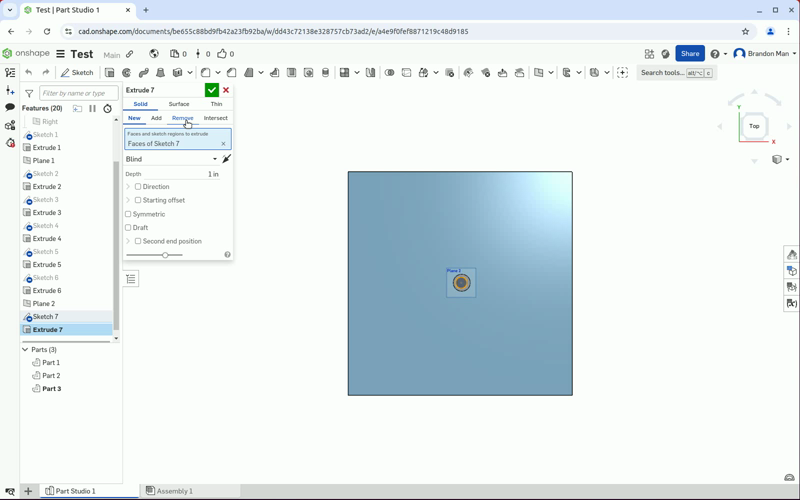
click(186, 120)
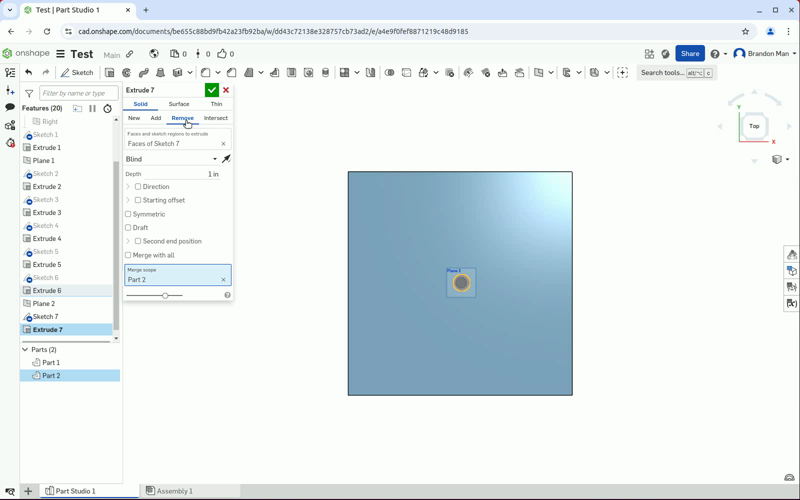
key(tab, 4)
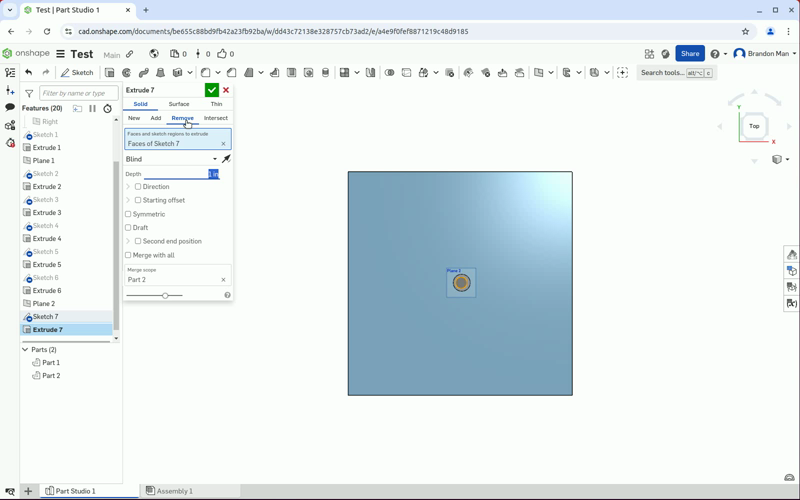
text(2.648)
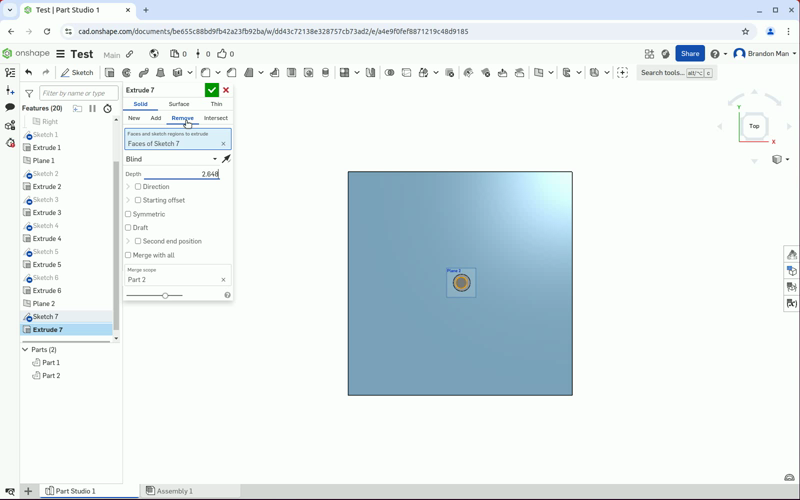
key(tab, 6)
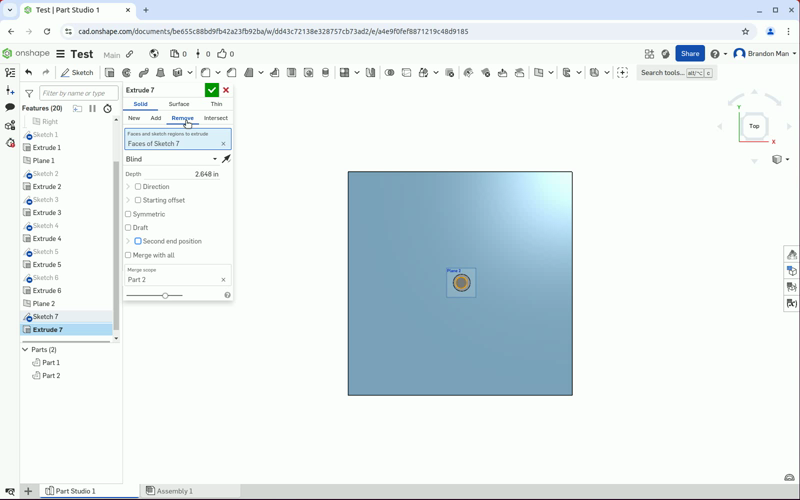
key(space)
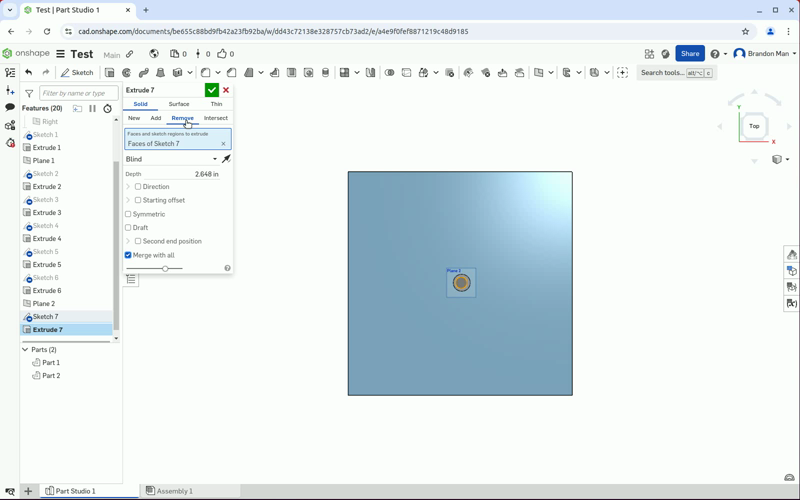
key(enter)
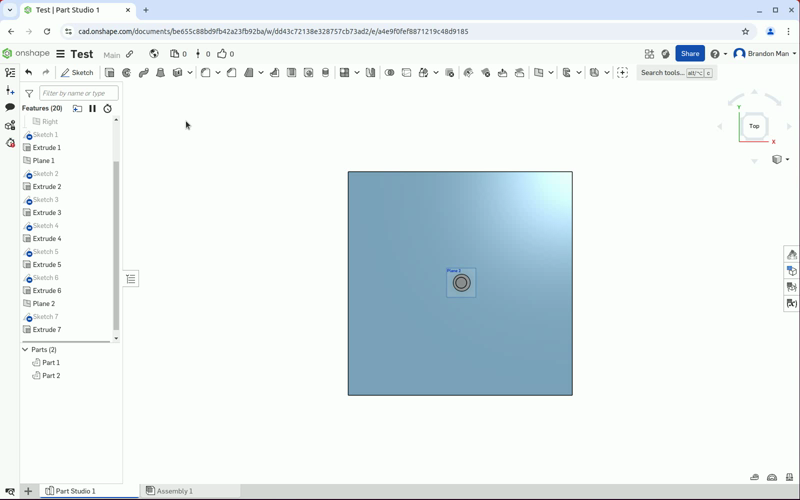
key(shift+h)
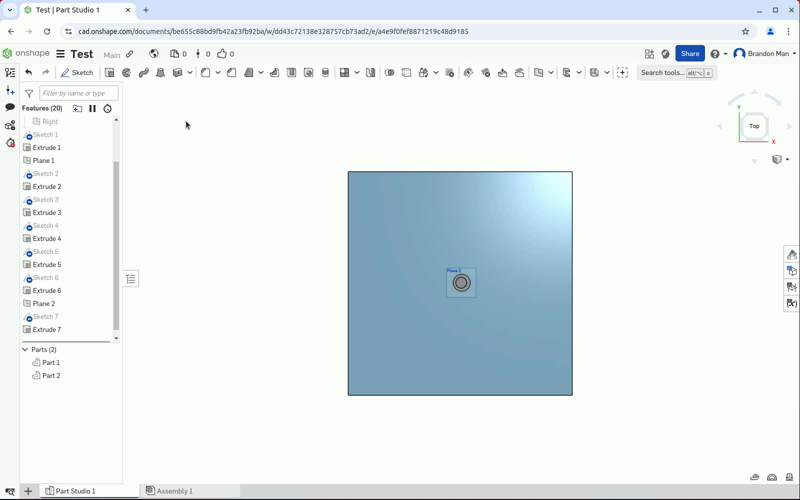
key(shift+h)
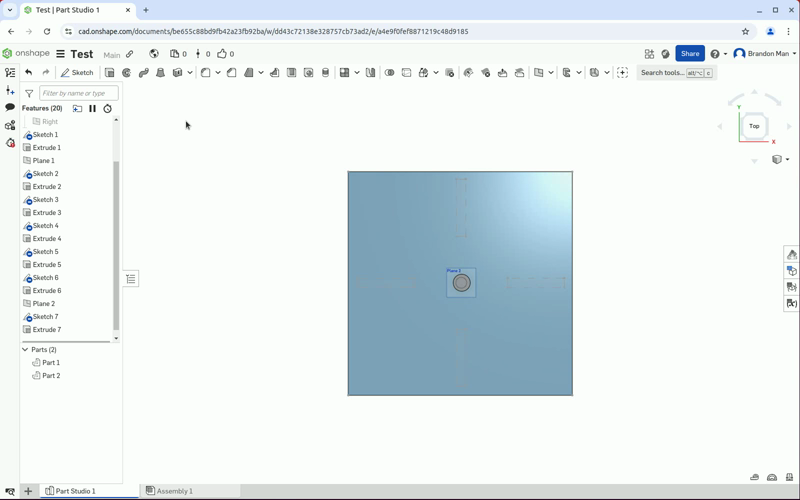
key(shift+7)
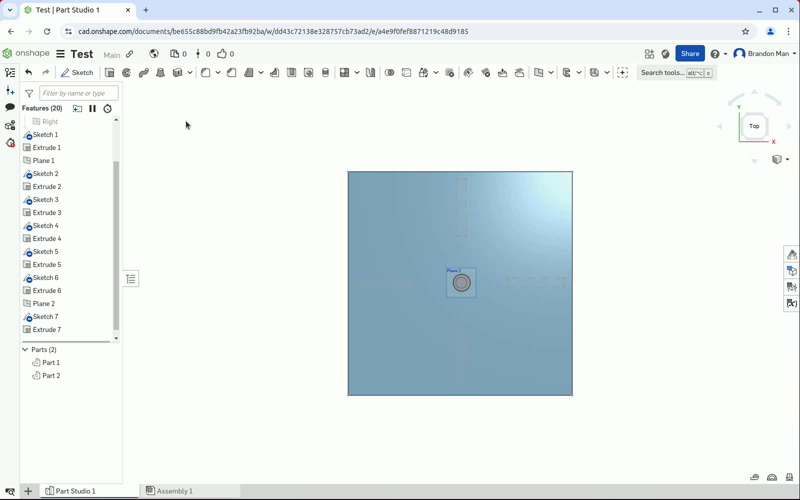
key(up, 3)
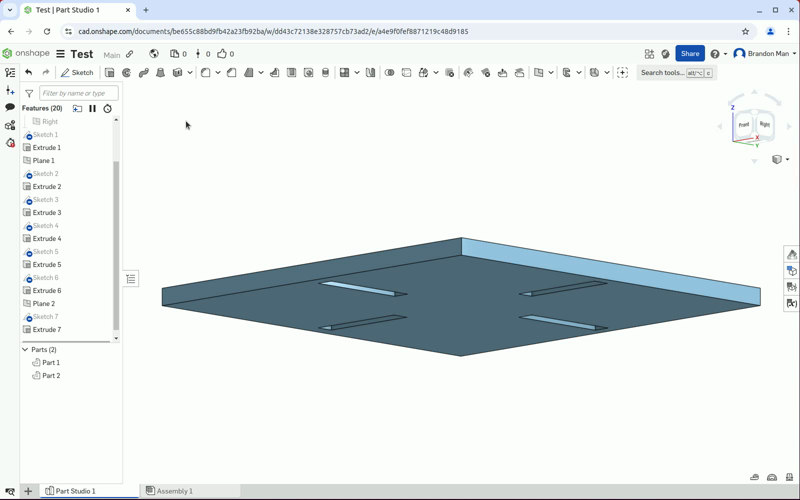
key(left, 3)
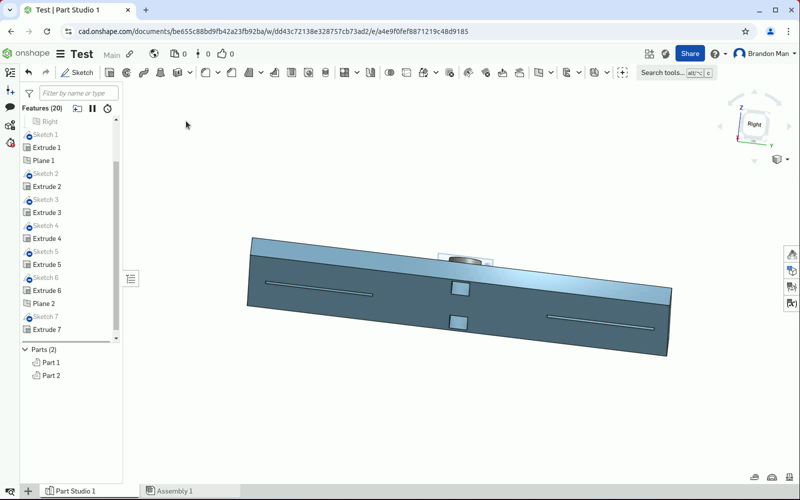
key(right, 3)
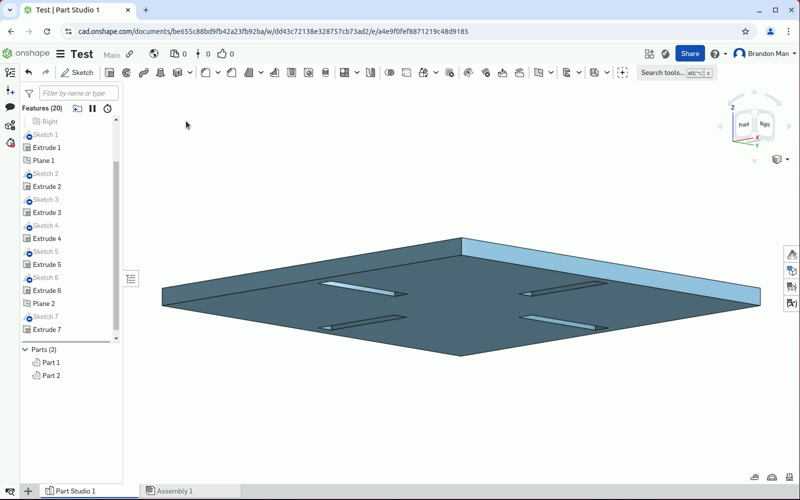
key(down, 3)
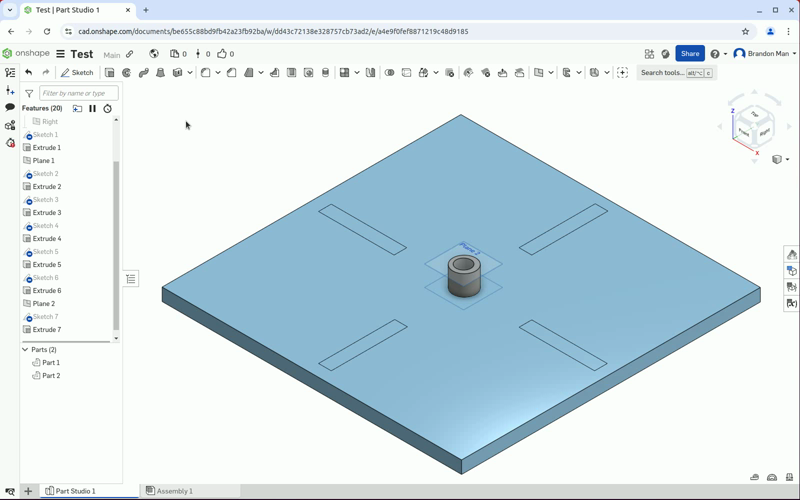
mouse_move(69, 137)
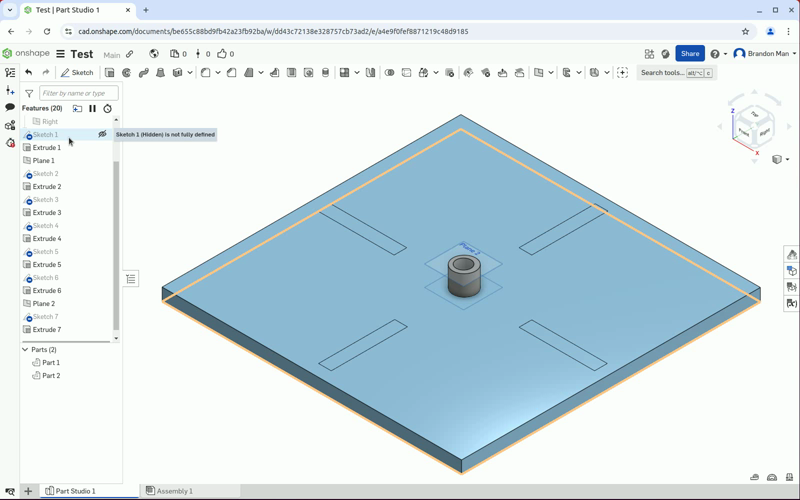
click(69, 137)